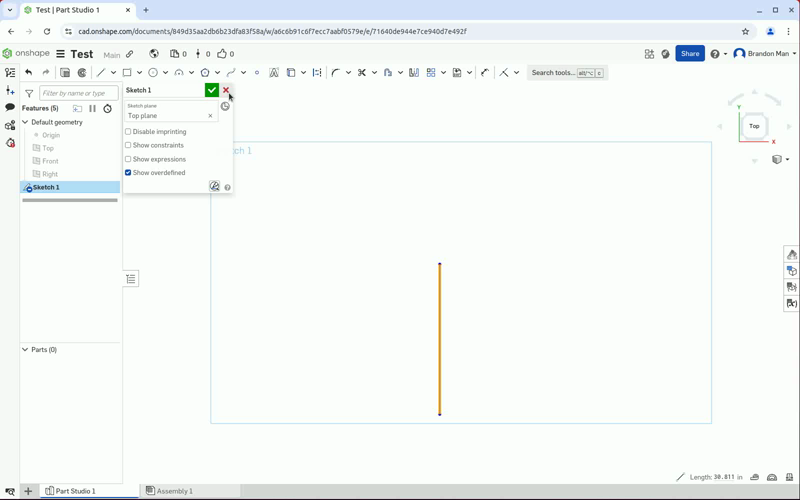
key(shift+h)
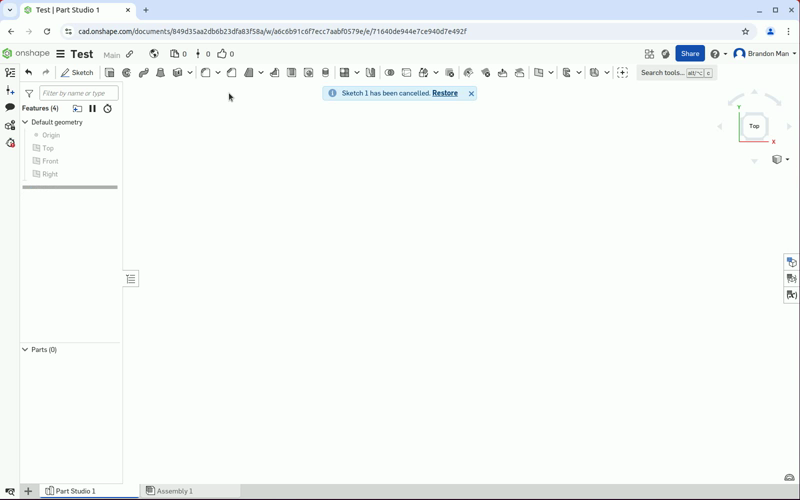
mouse_move(73, 352)
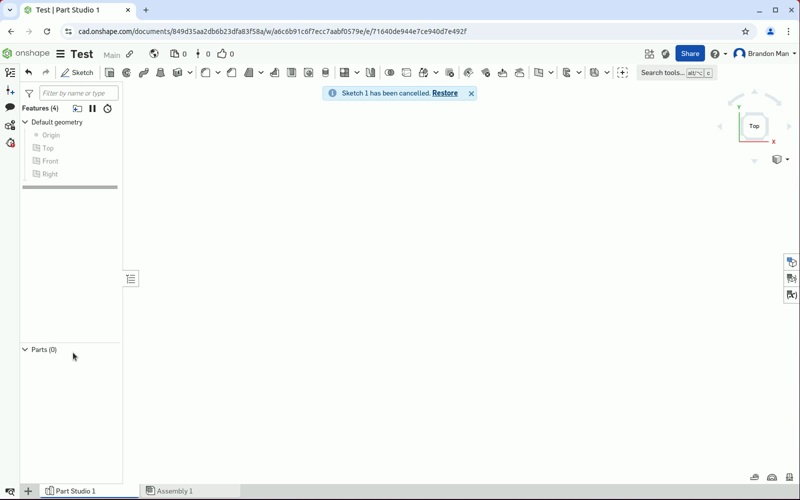
key(y)
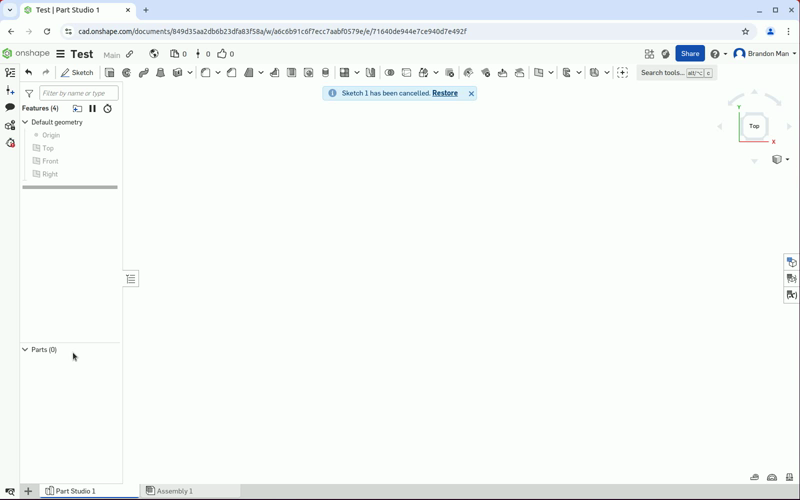
key(shift+p)
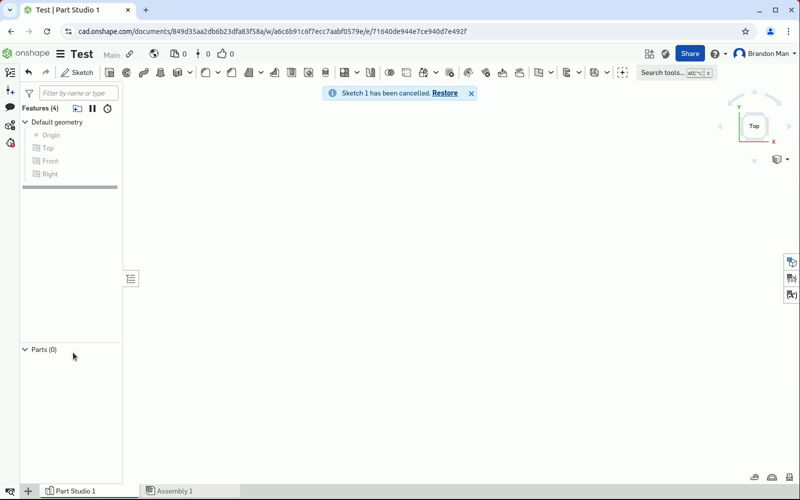
key(space)
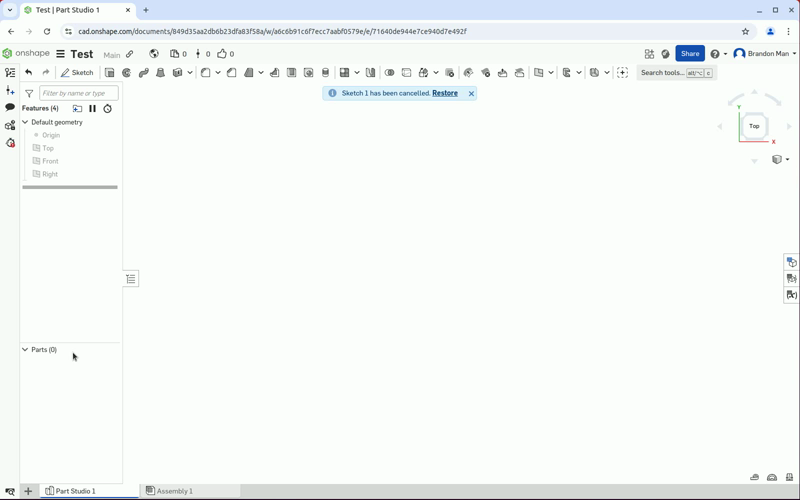
key_down(shift)
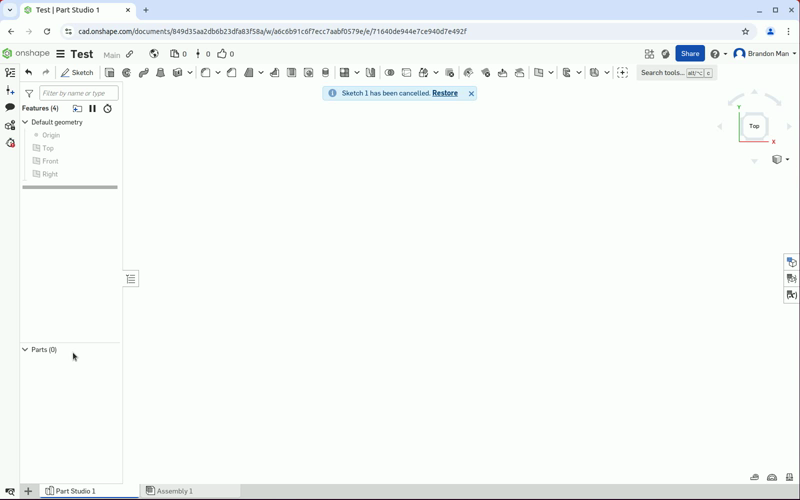
key(up)
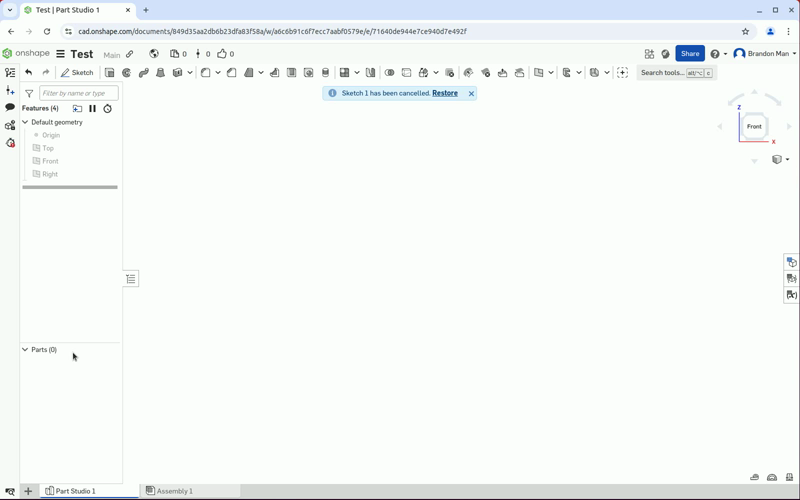
key_up(shift)
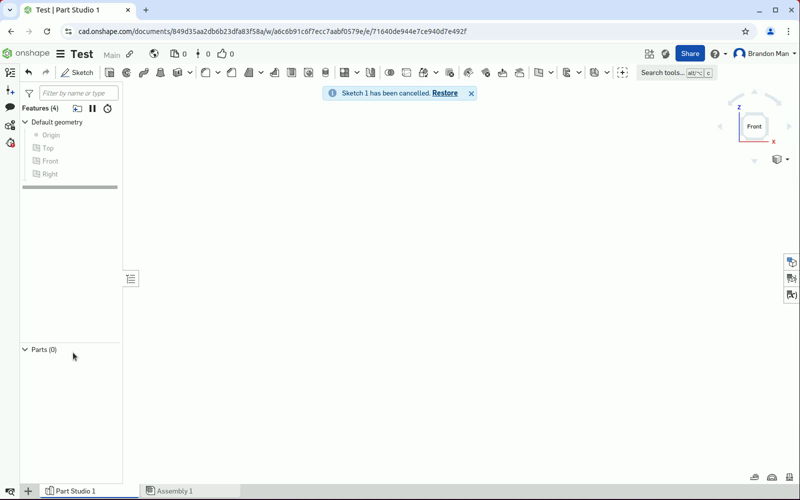
mouse_move(73, 352)
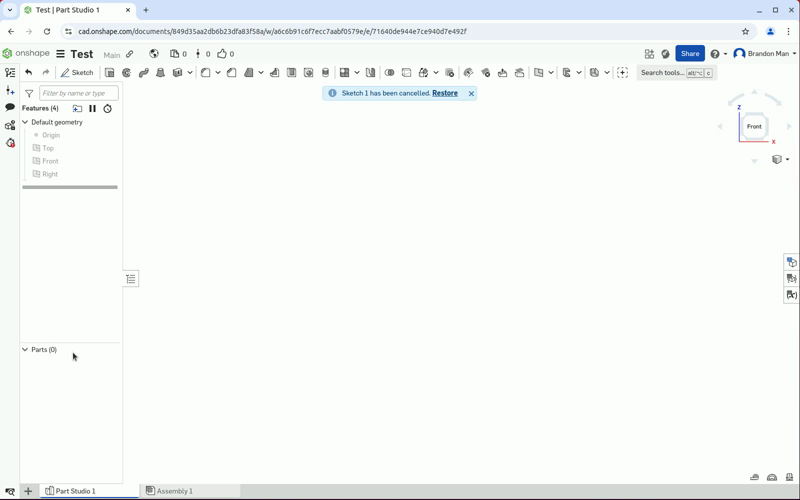
key(shift+y)
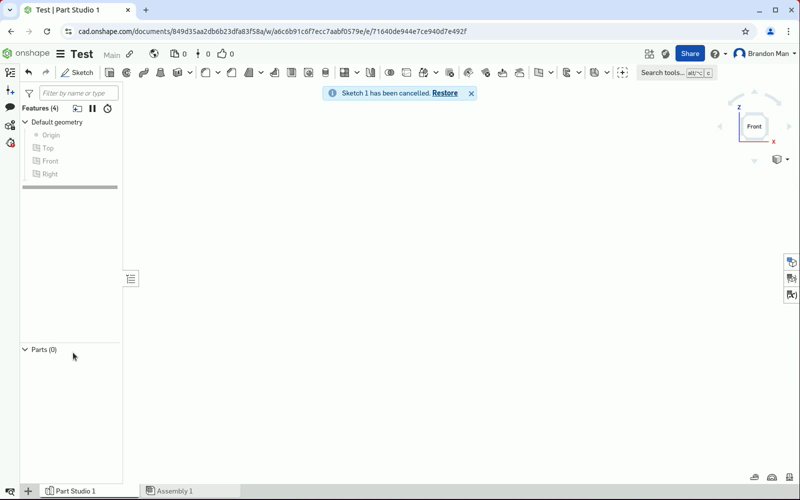
key(shift+s)
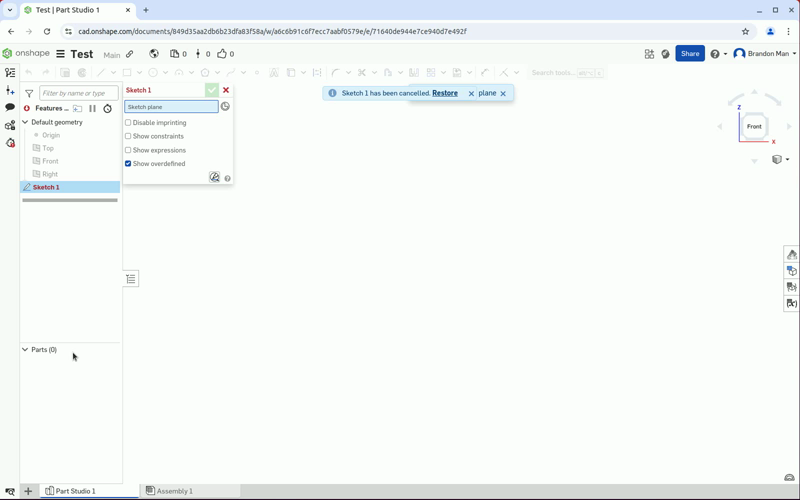
mouse_move(73, 163)
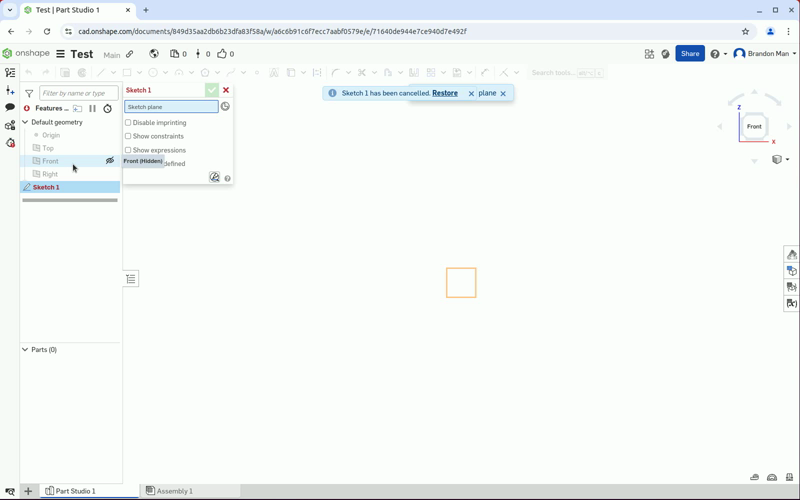
click(73, 163)
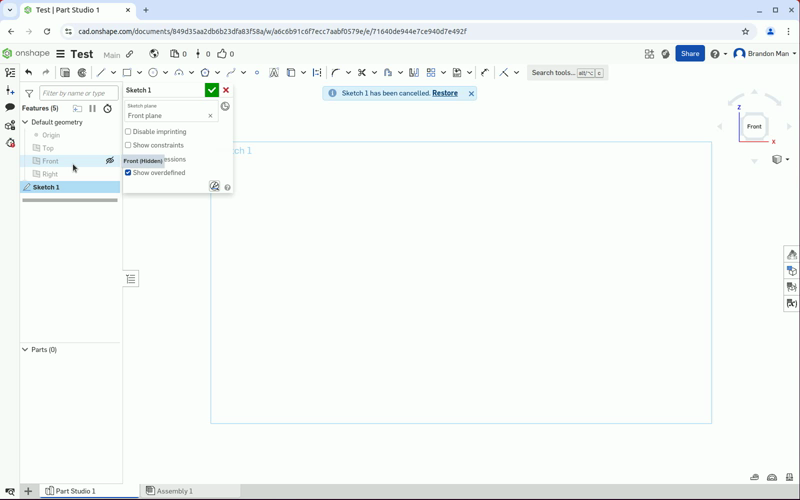
mouse_move(73, 352)
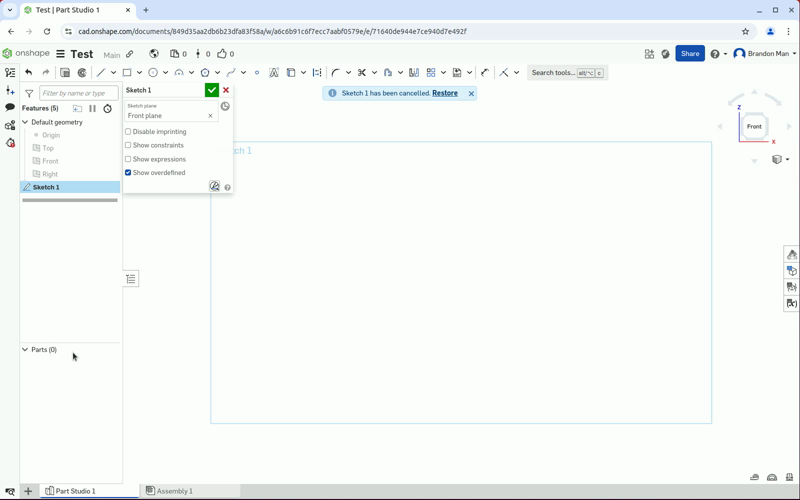
key(y)
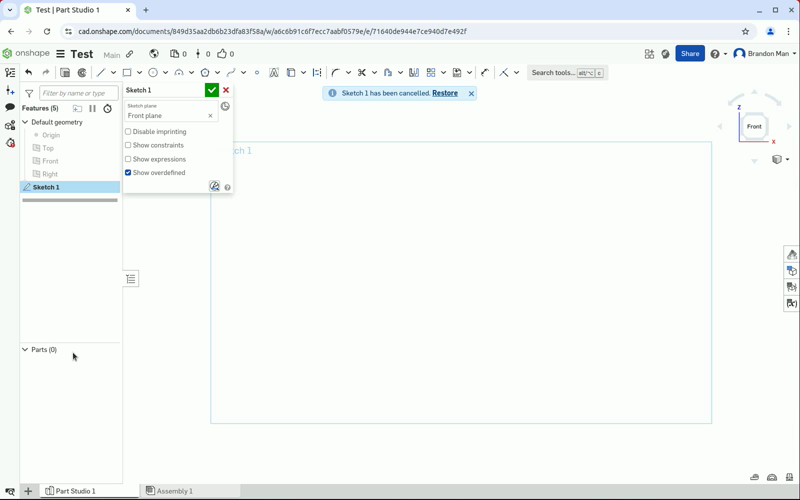
key(l)
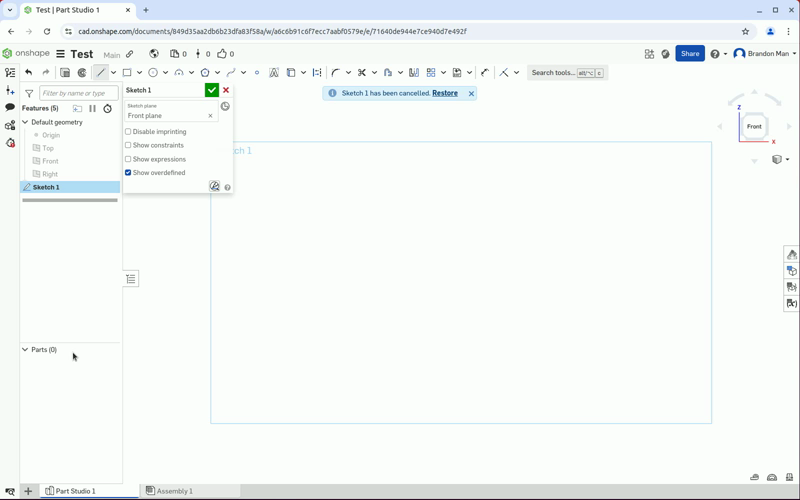
key_down(shift)
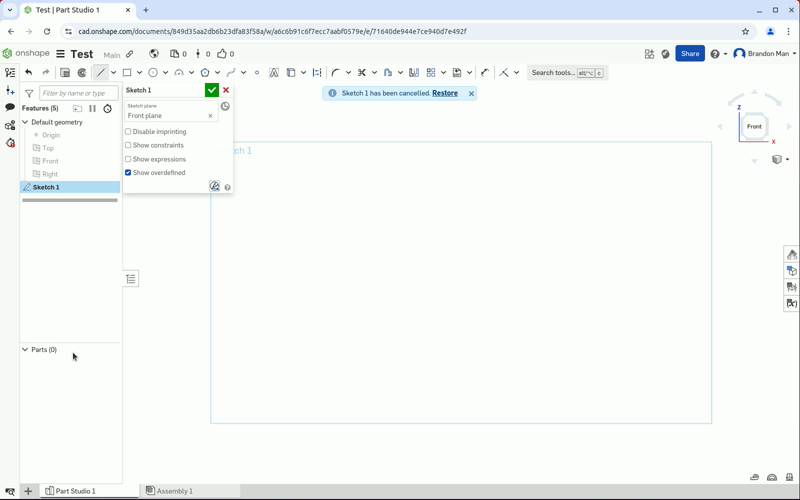
mouse_move(461, 309)
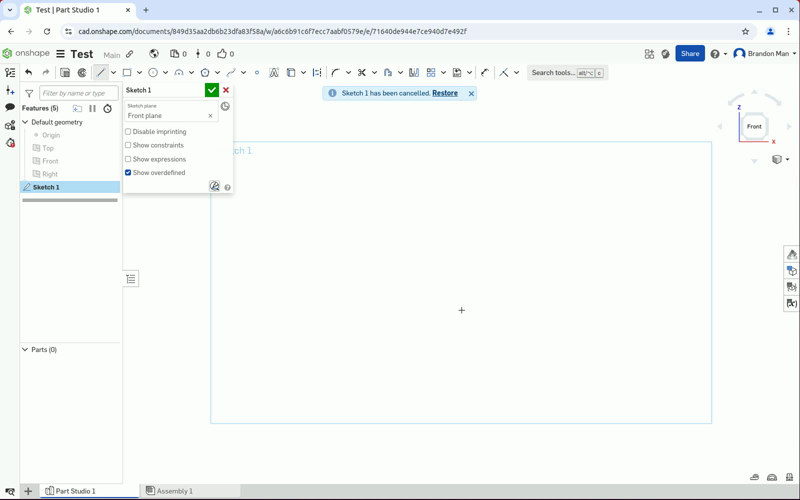
click(461, 309)
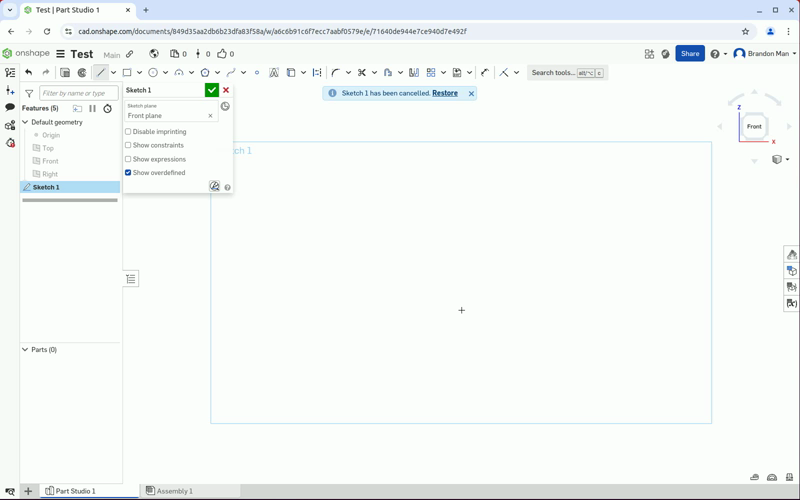
key_up(shift)
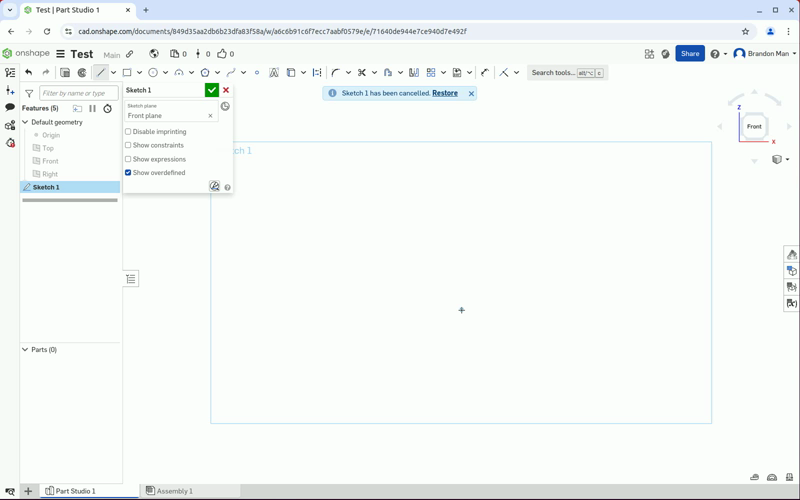
key_down(shift)
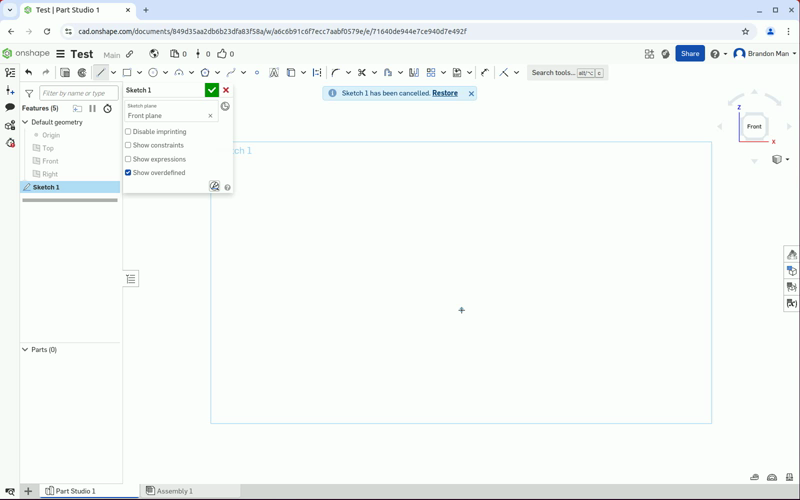
mouse_move(492, 309)
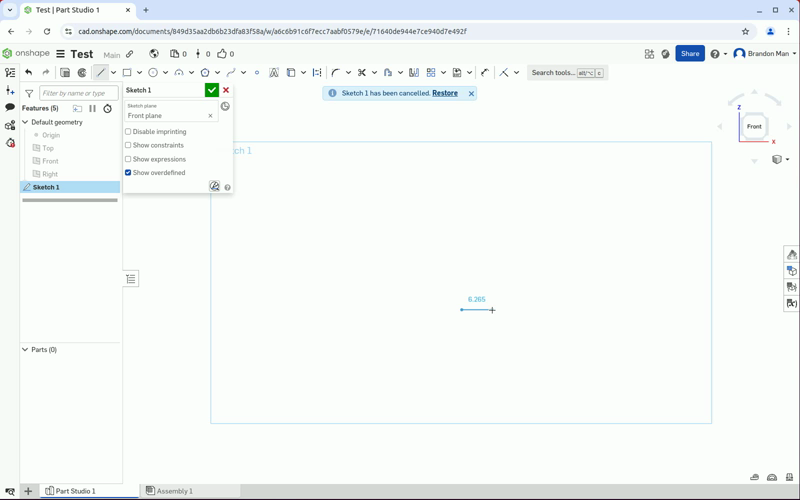
mouse_move(472, 306)
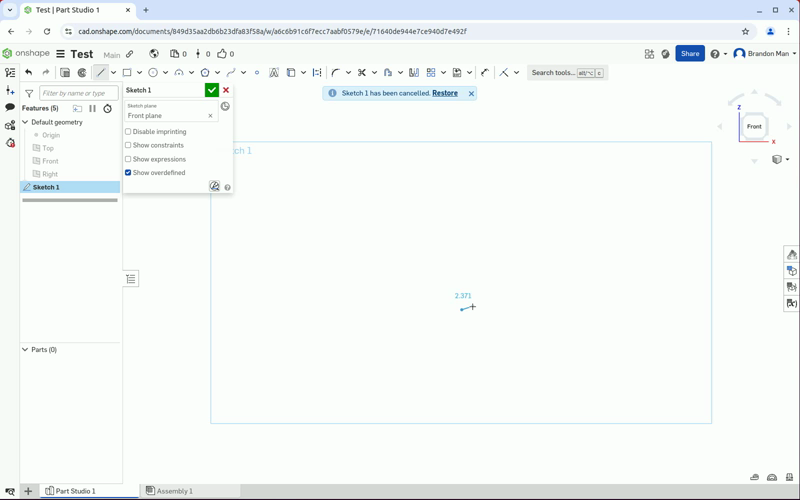
click(472, 306)
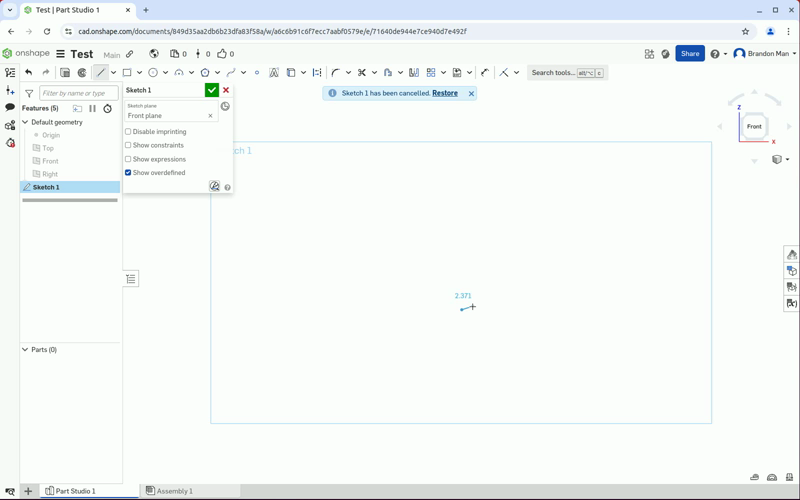
key_up(shift)
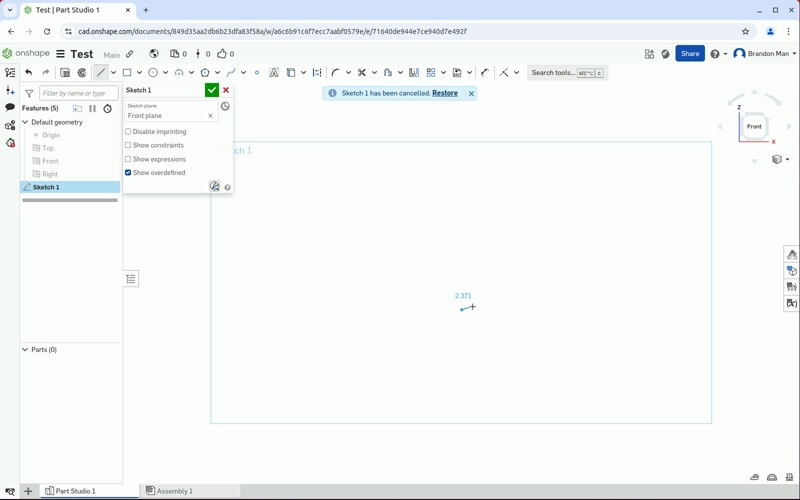
key(esc)
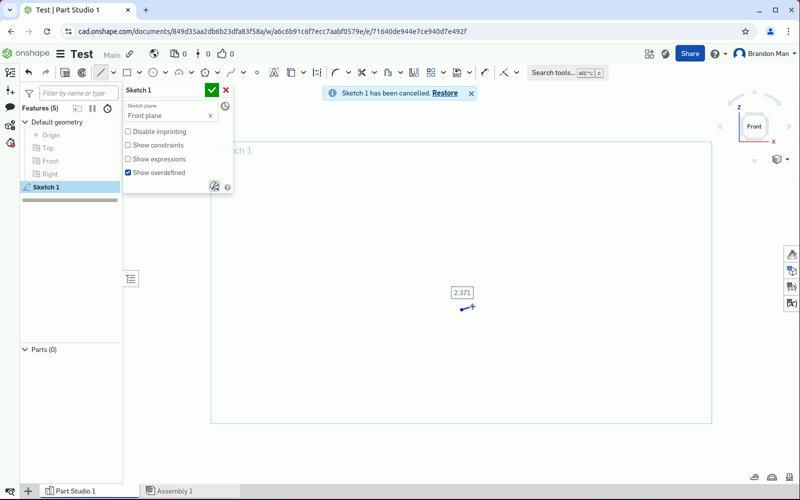
key(a)
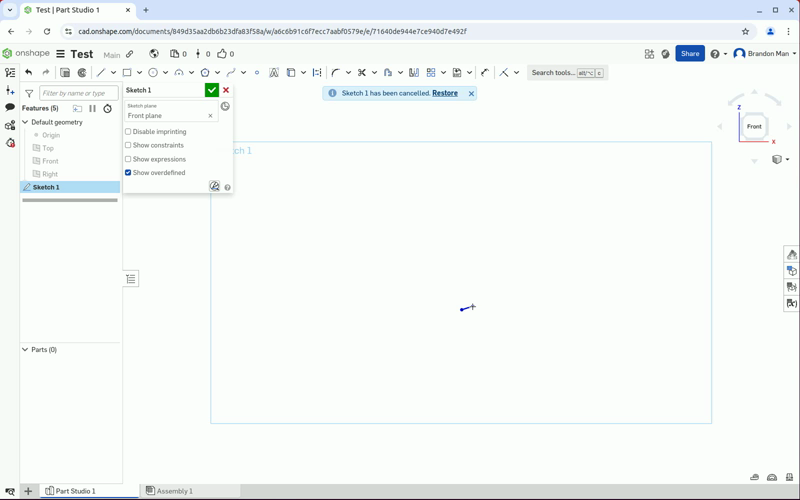
mouse_move(472, 306)
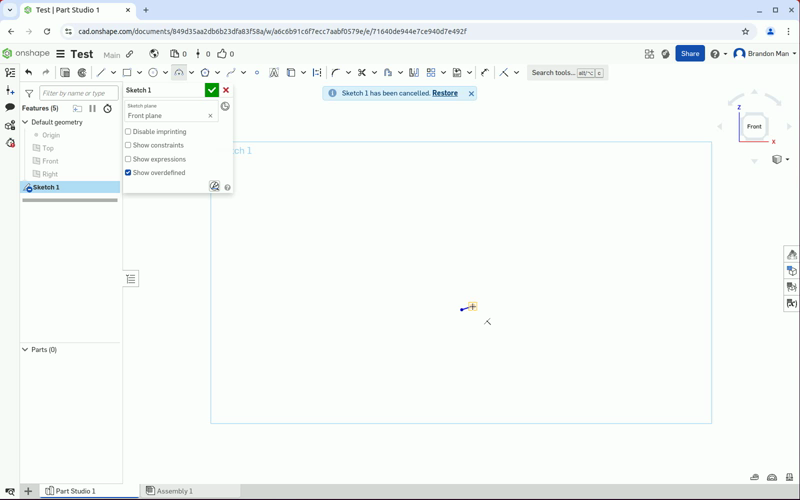
click(472, 306)
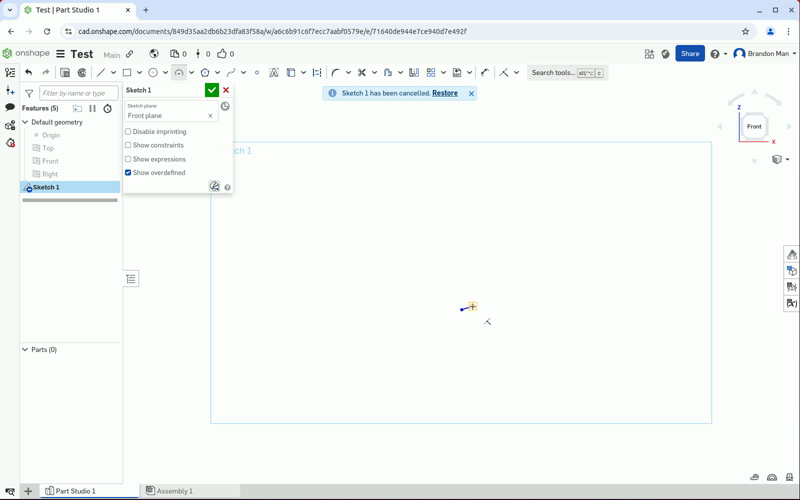
key_down(shift)
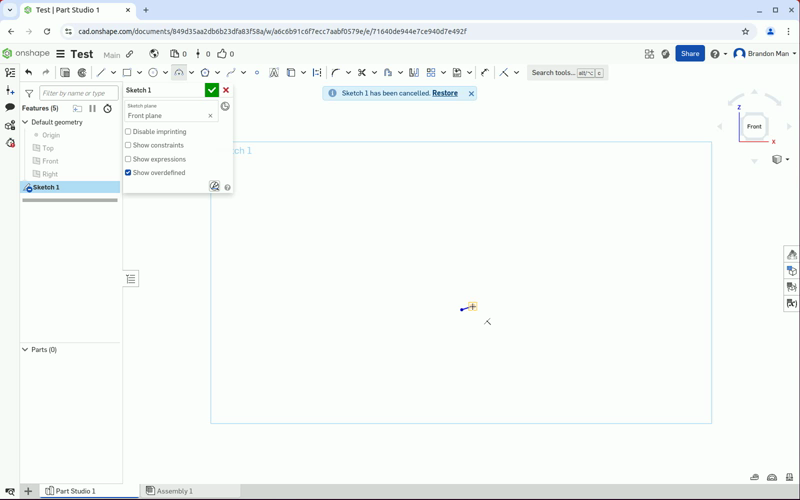
mouse_move(478, 304)
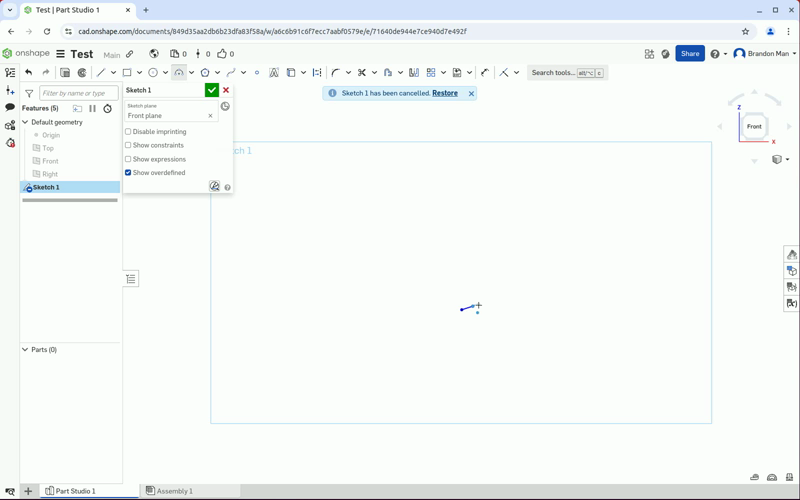
scroll(6)
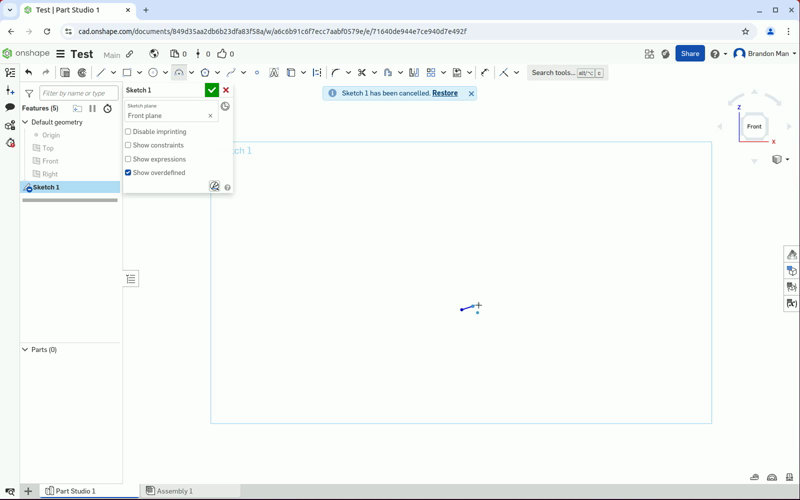
scroll(6)
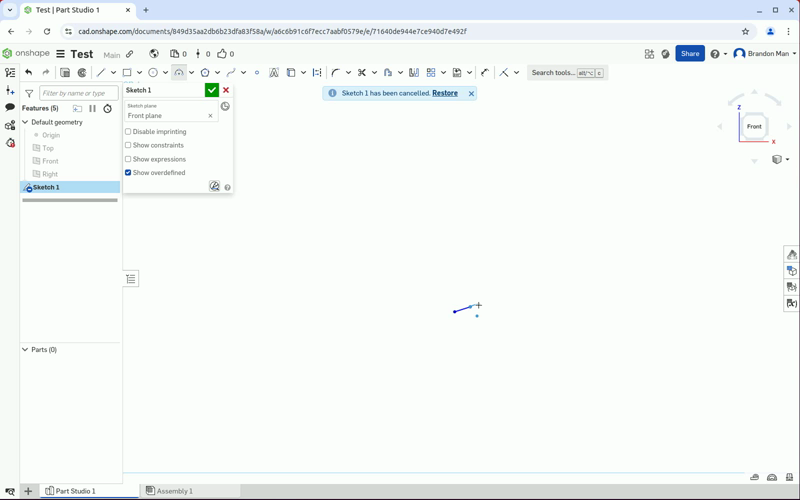
scroll(6)
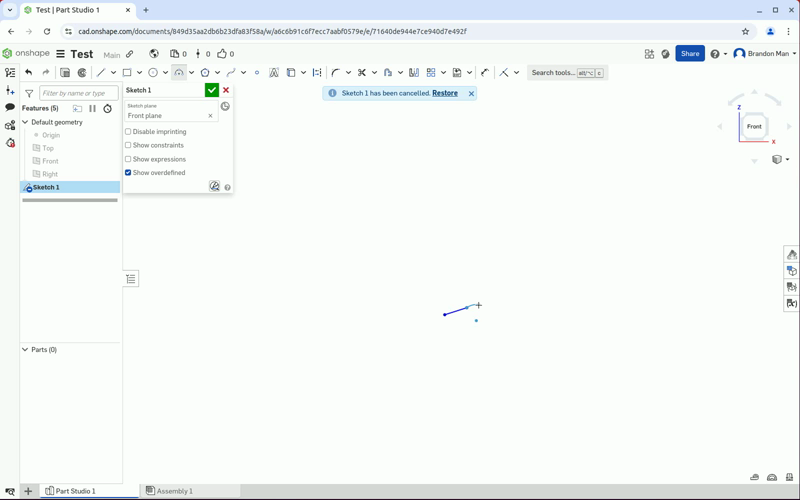
scroll(6)
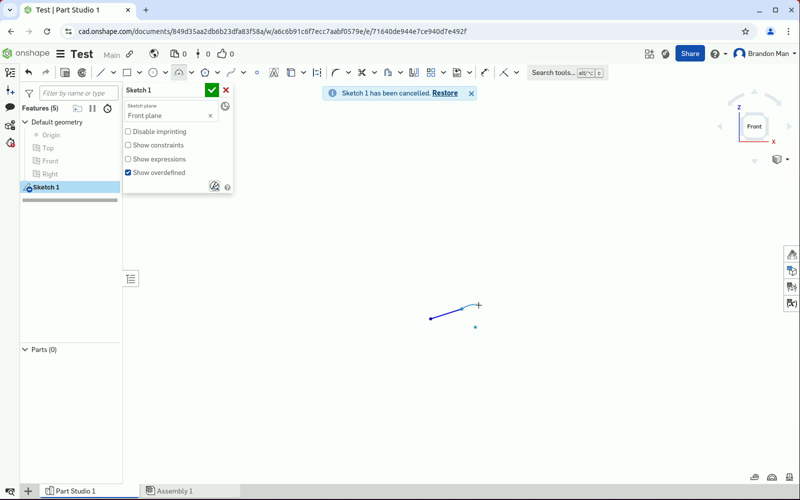
scroll(6)
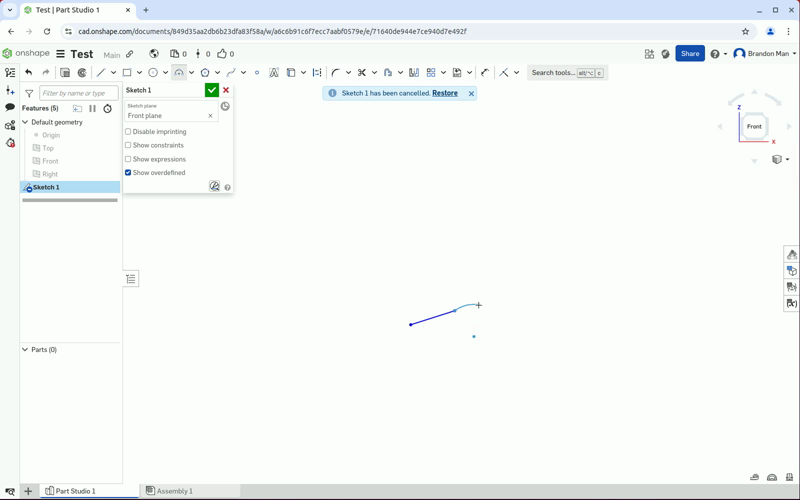
scroll(6)
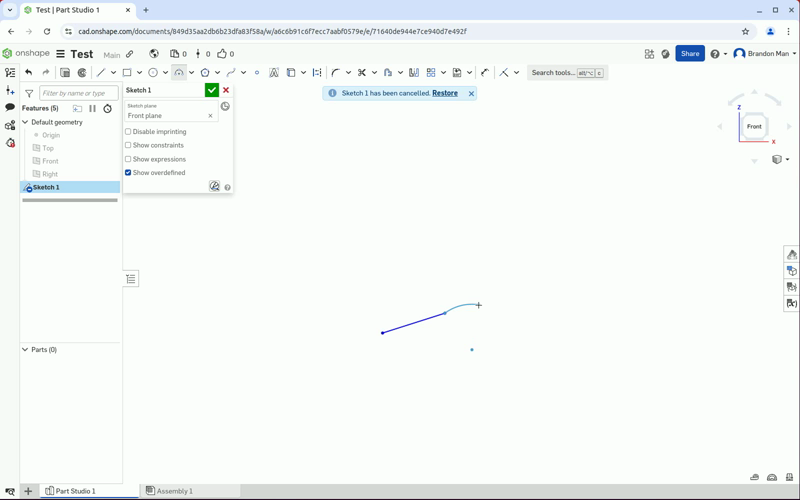
scroll(6)
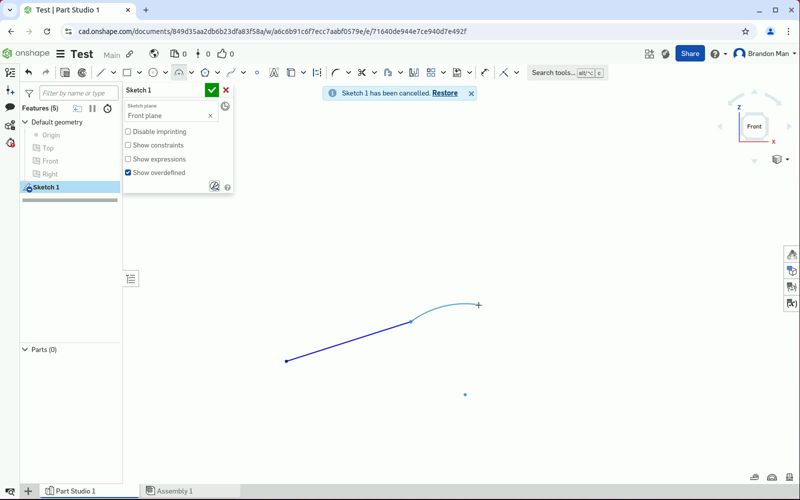
click(478, 304)
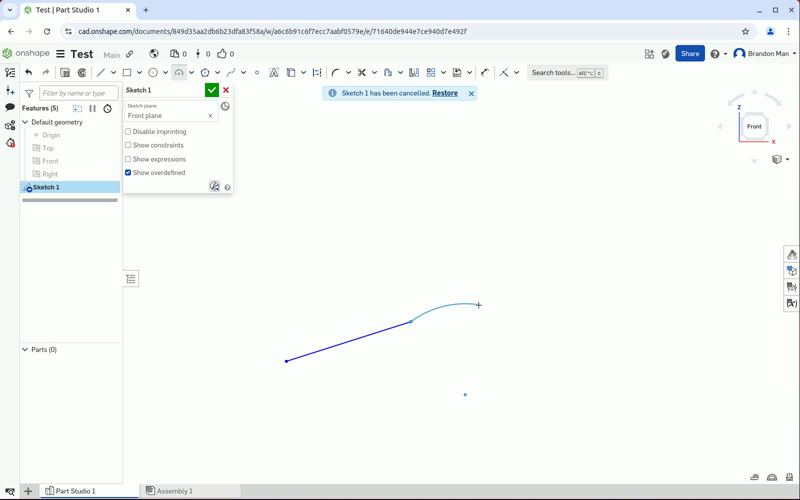
scroll(-6)
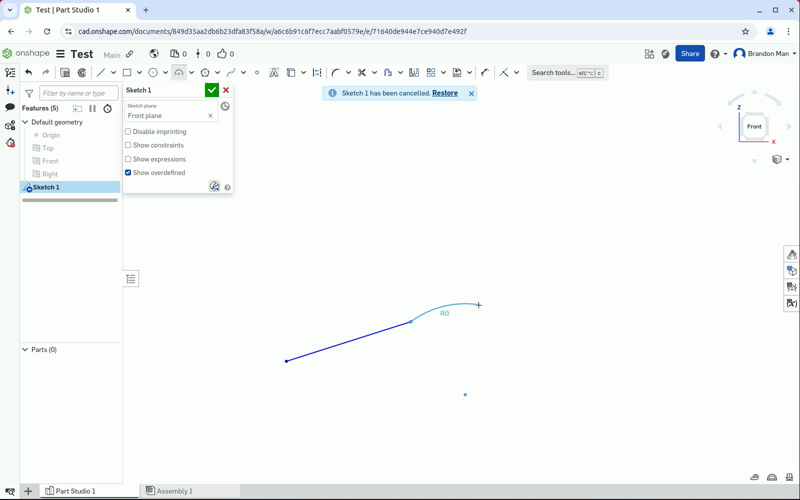
scroll(-6)
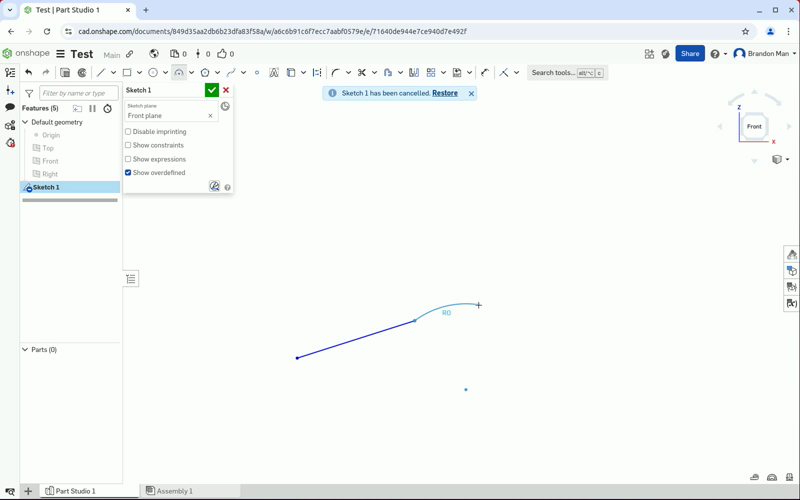
scroll(-6)
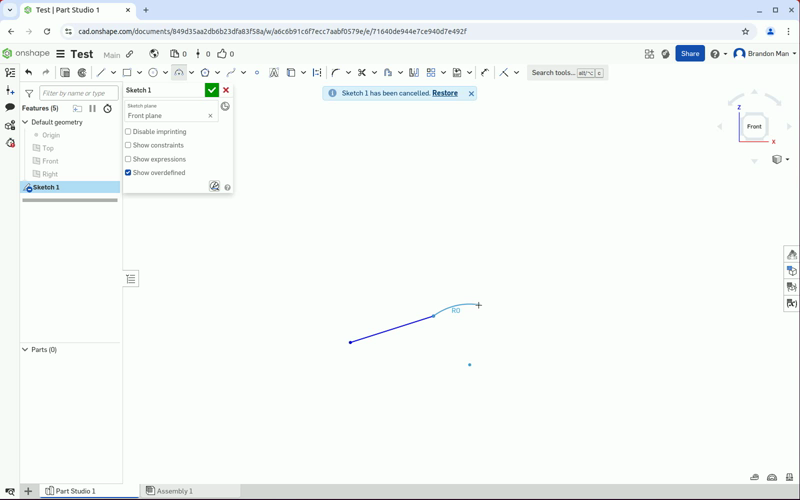
scroll(-6)
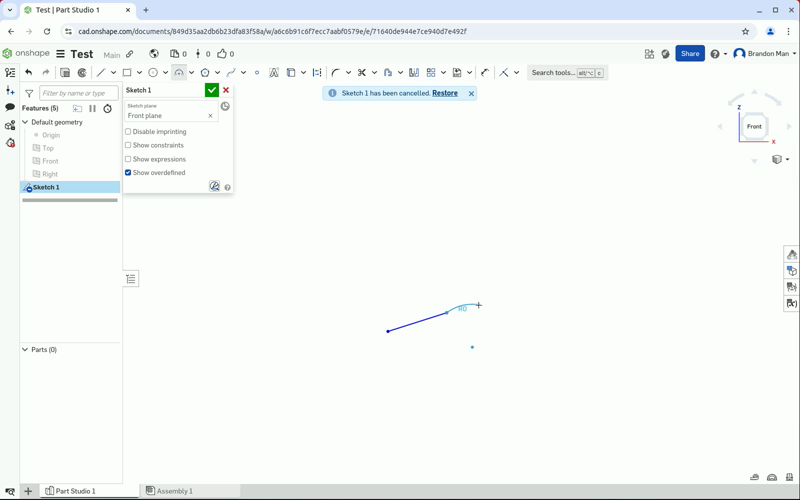
scroll(-6)
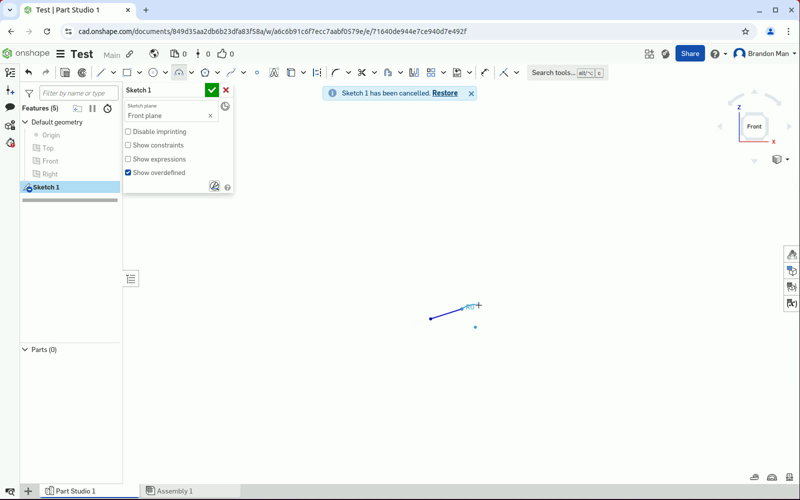
scroll(-6)
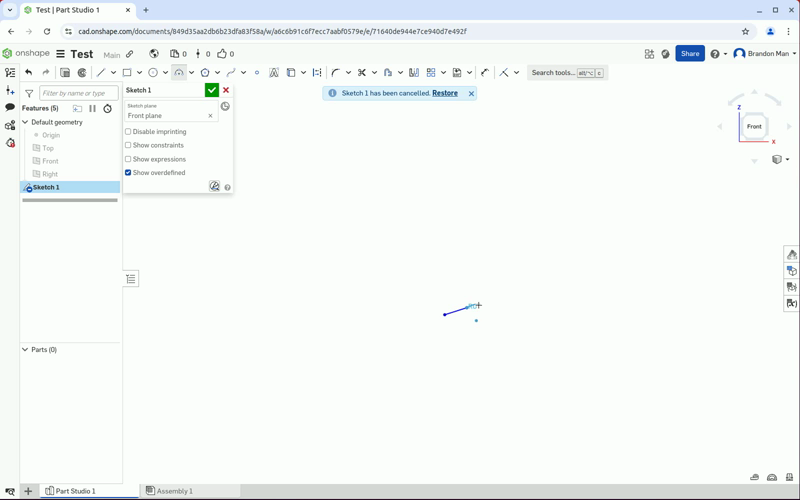
scroll(-6)
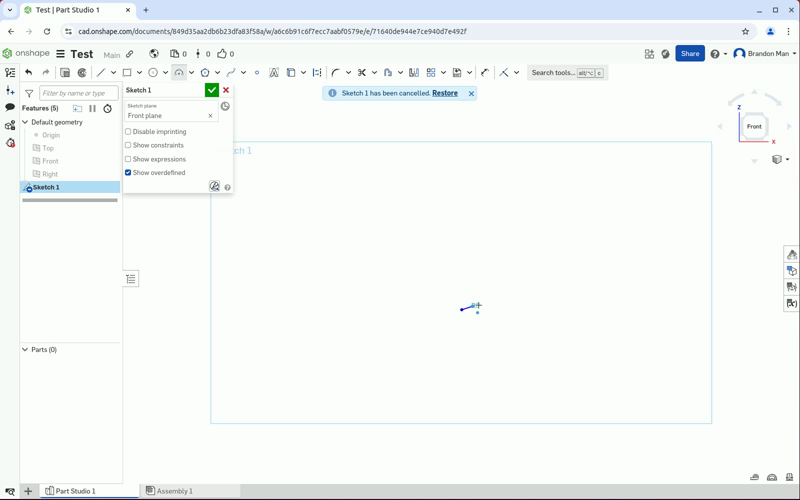
mouse_move(475, 304)
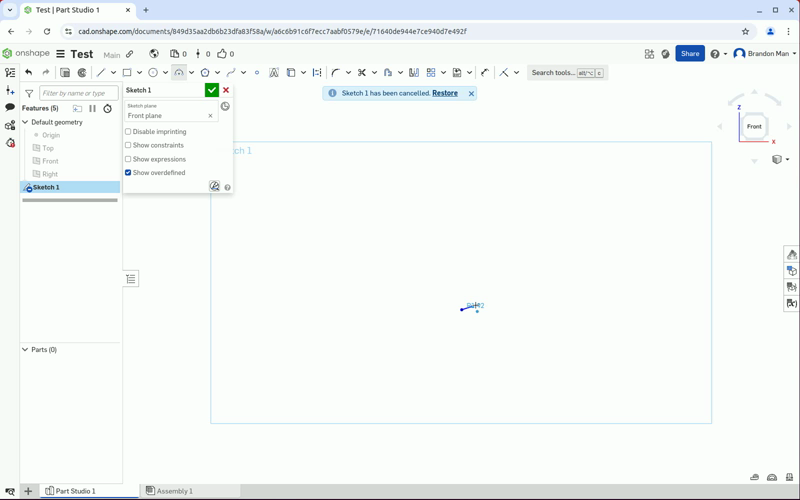
scroll(6)
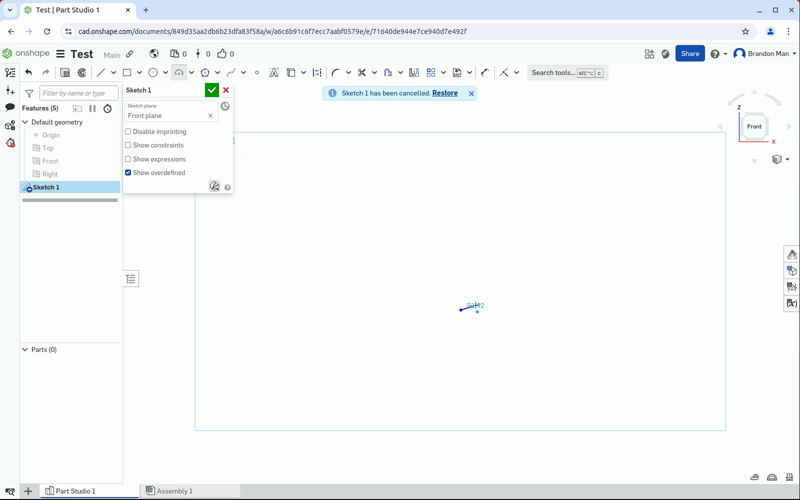
scroll(6)
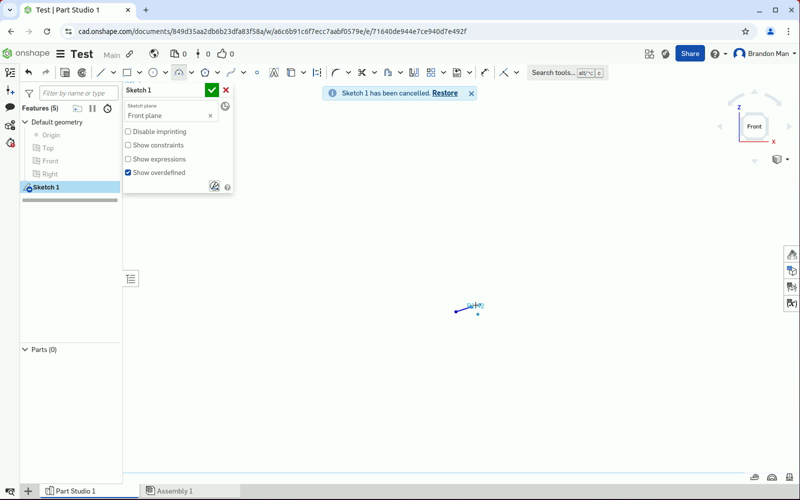
scroll(6)
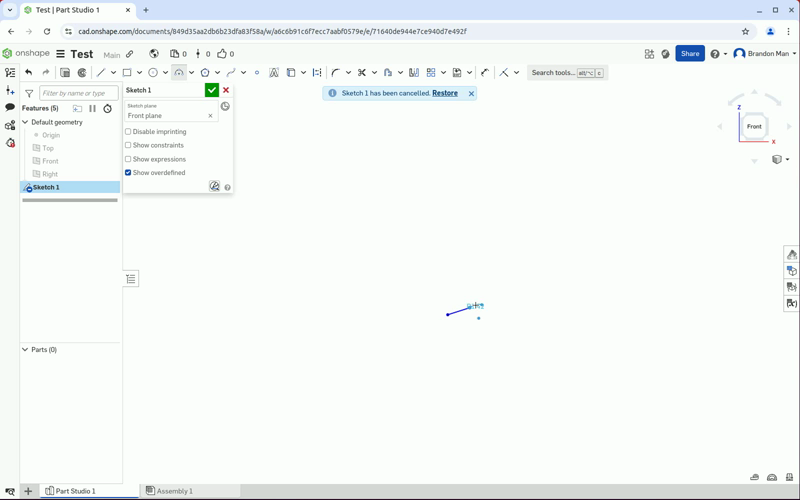
scroll(6)
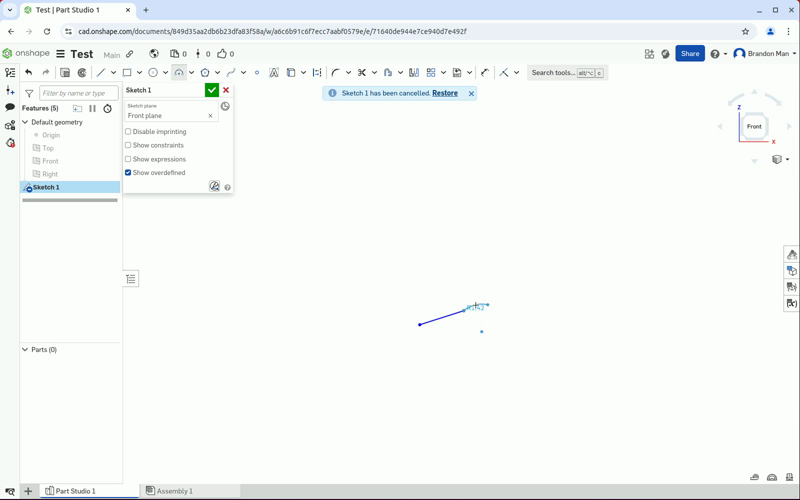
scroll(6)
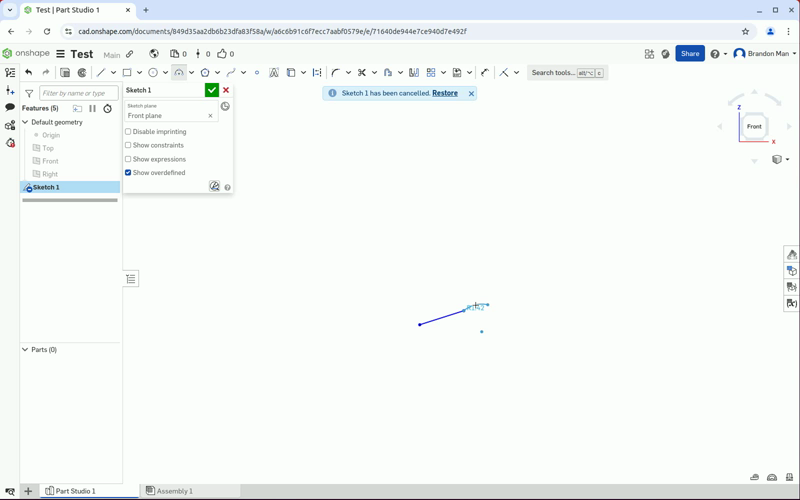
scroll(6)
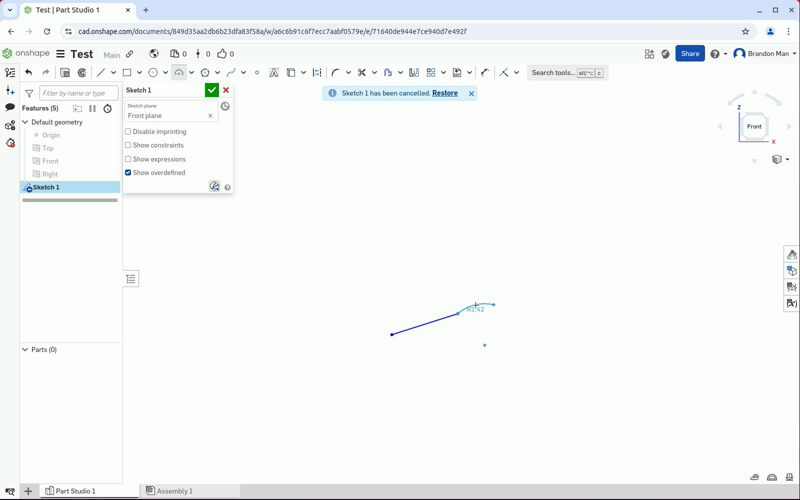
scroll(6)
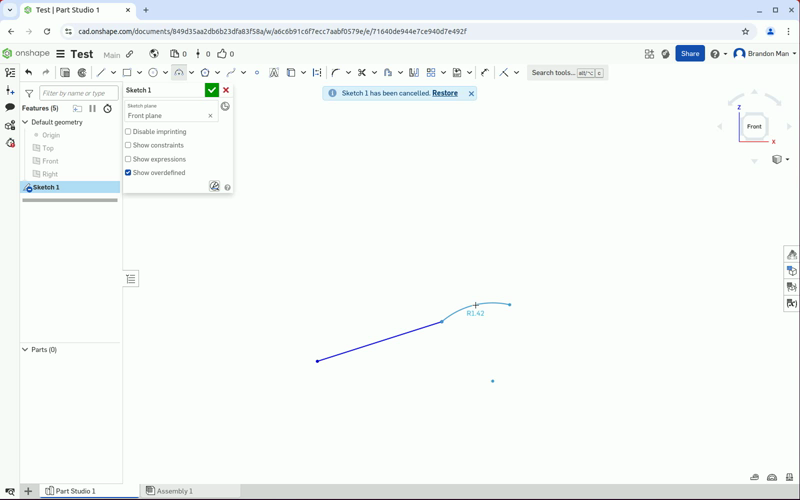
click(475, 304)
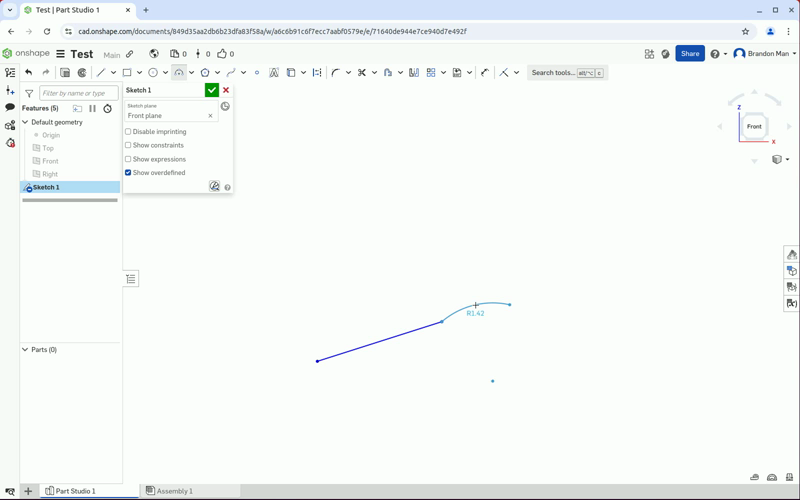
scroll(-6)
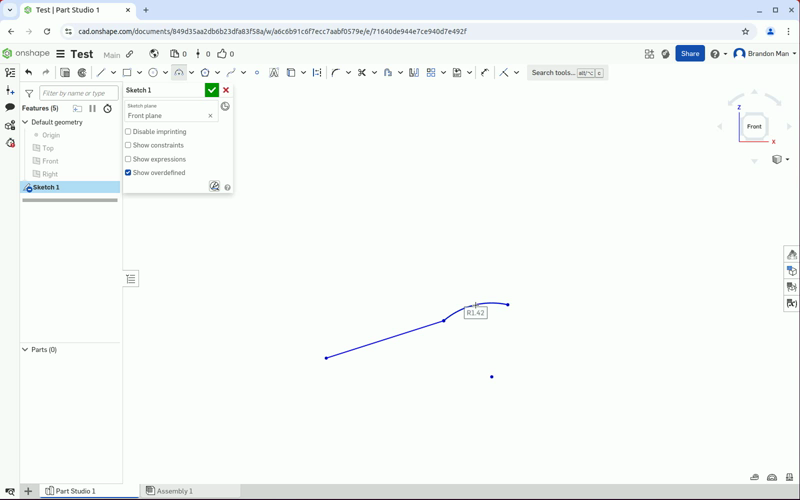
scroll(-6)
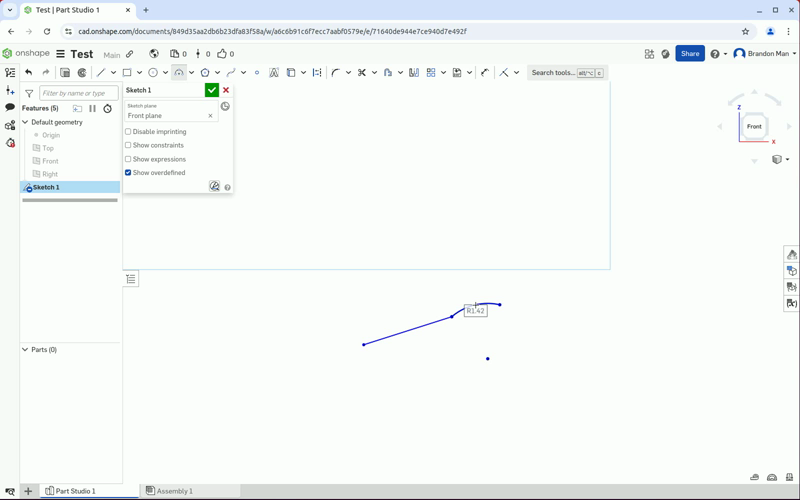
scroll(-6)
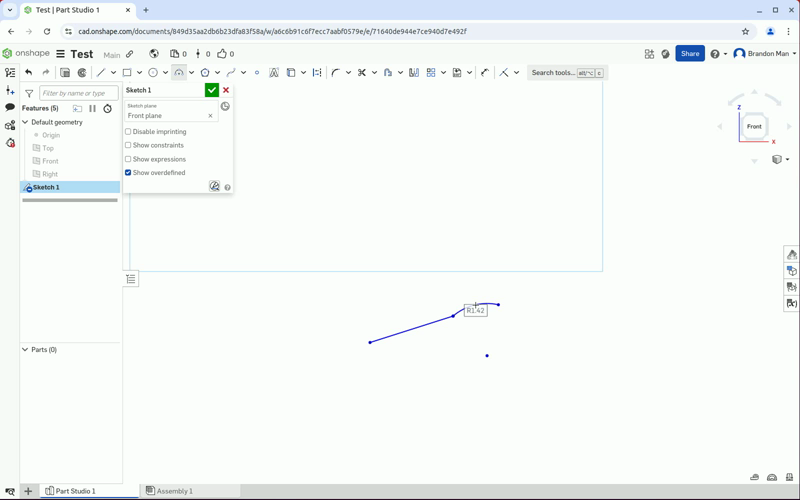
scroll(-6)
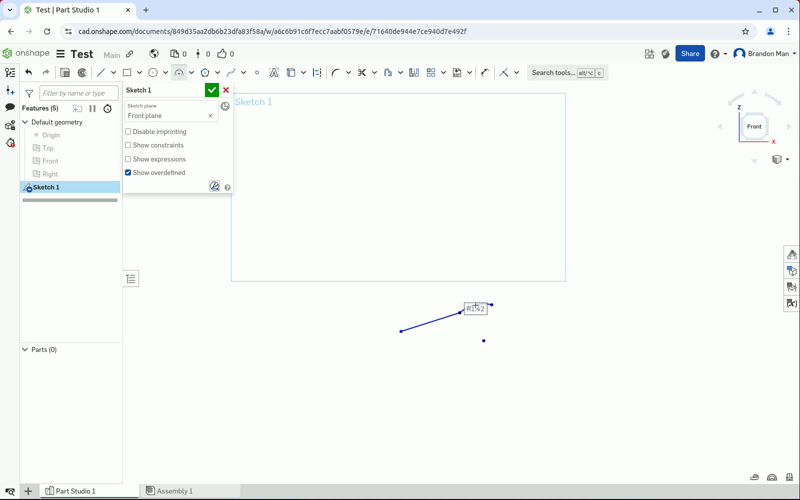
scroll(-6)
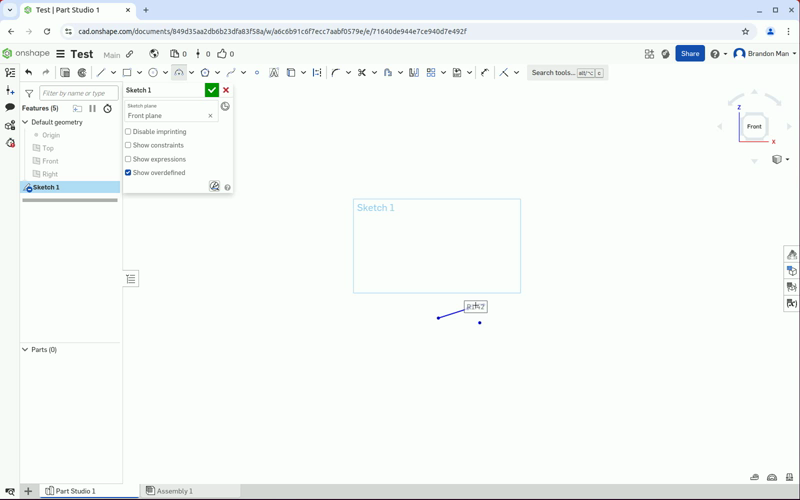
scroll(-6)
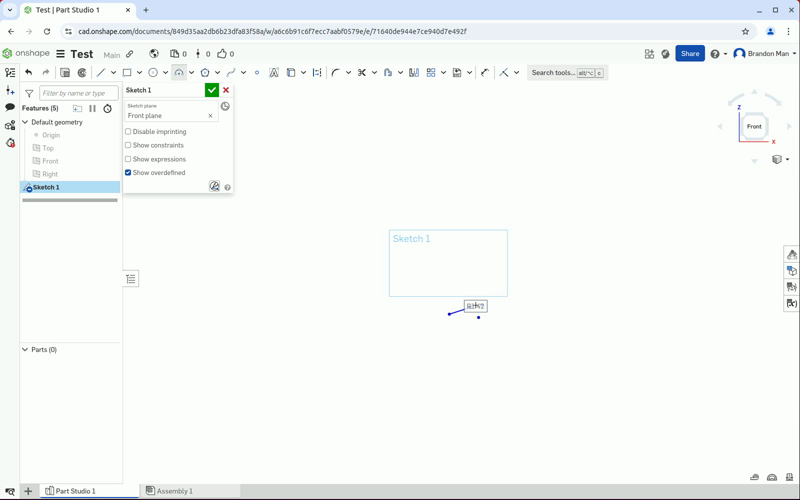
scroll(-6)
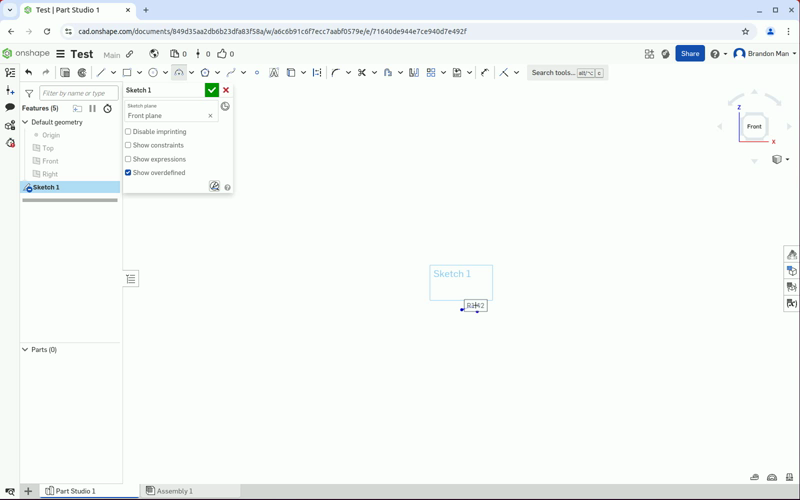
key_up(shift)
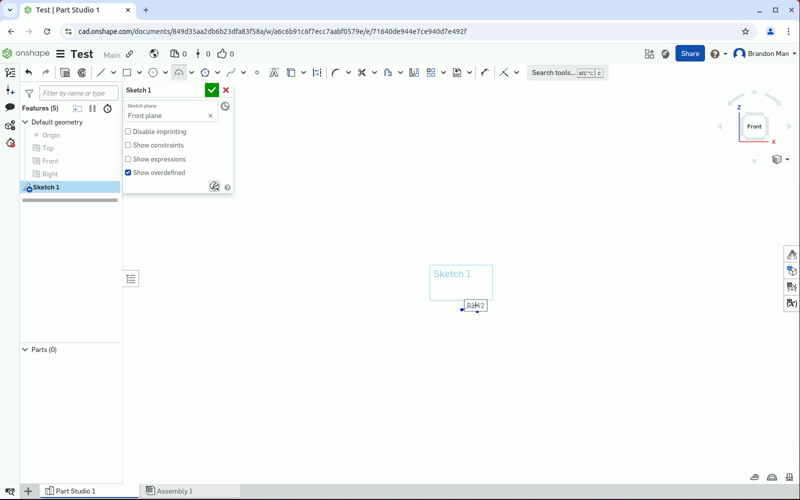
key(esc)
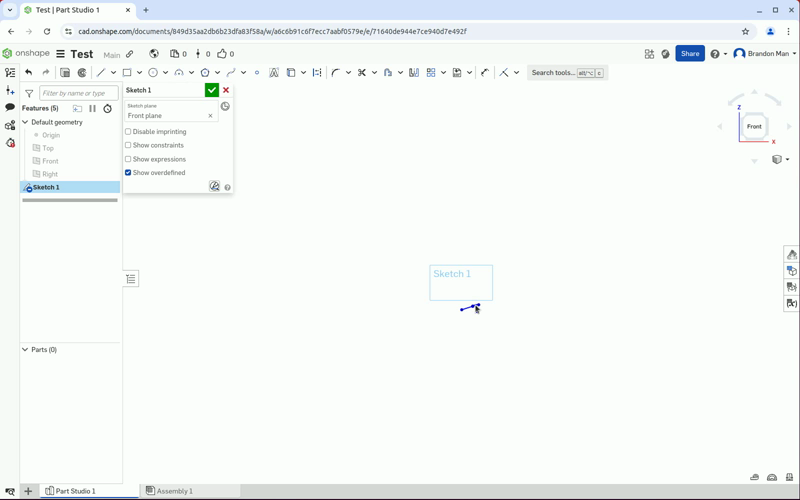
key(l)
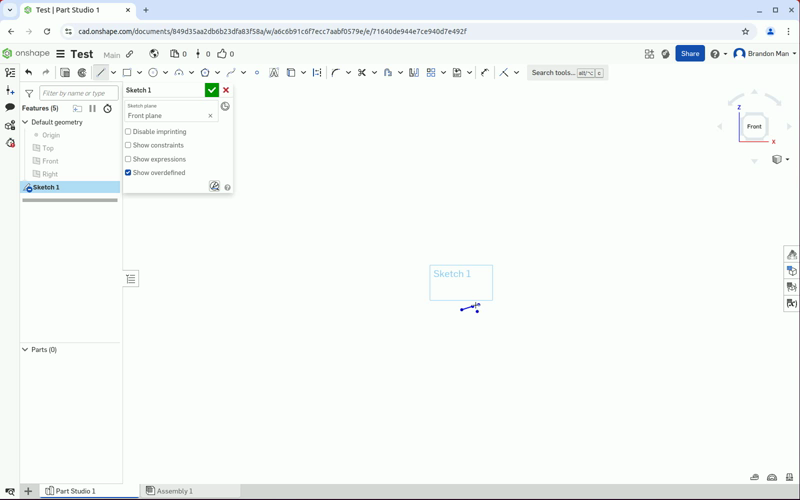
mouse_move(478, 304)
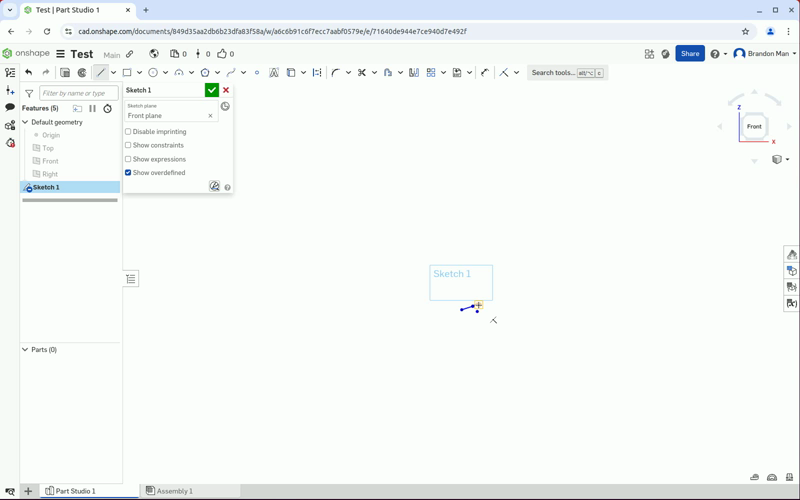
scroll(6)
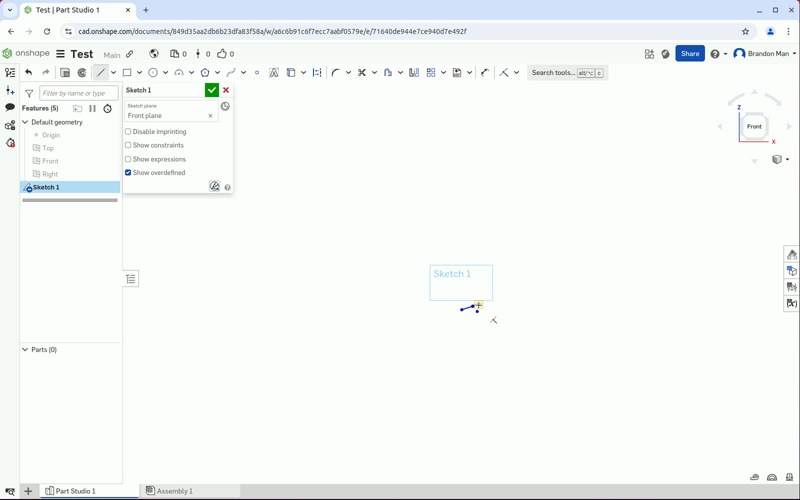
scroll(6)
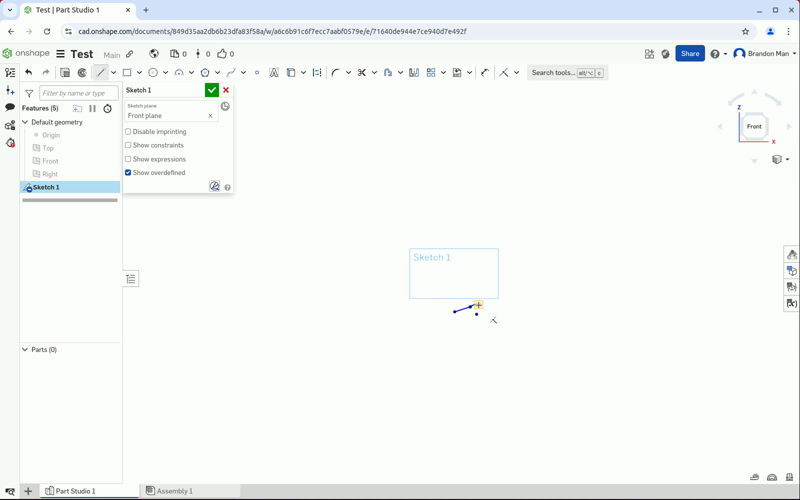
scroll(6)
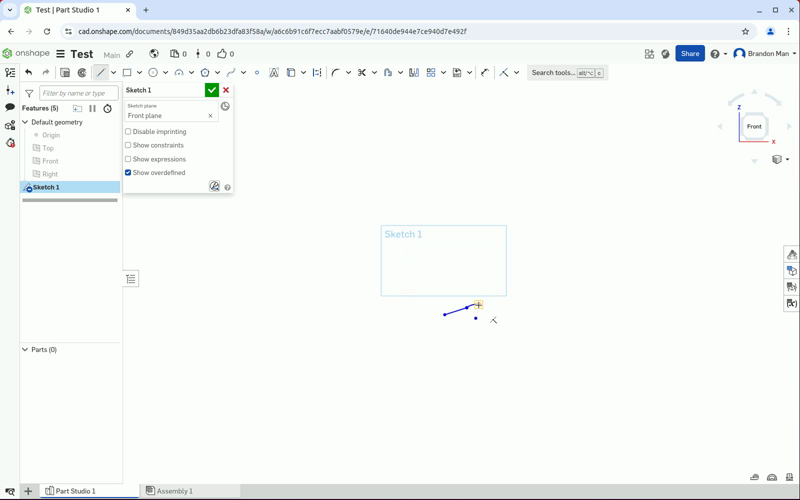
scroll(6)
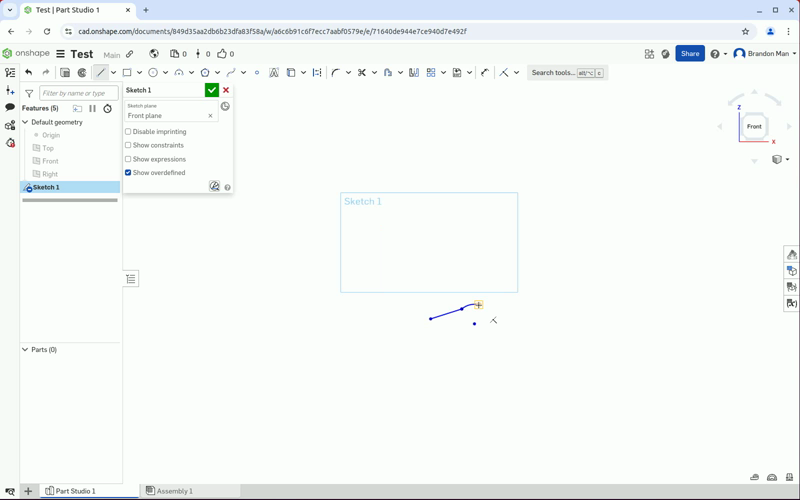
scroll(6)
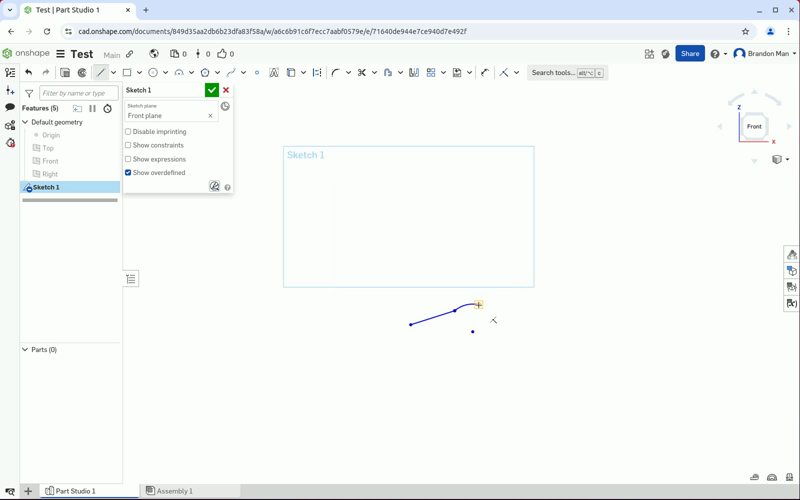
scroll(6)
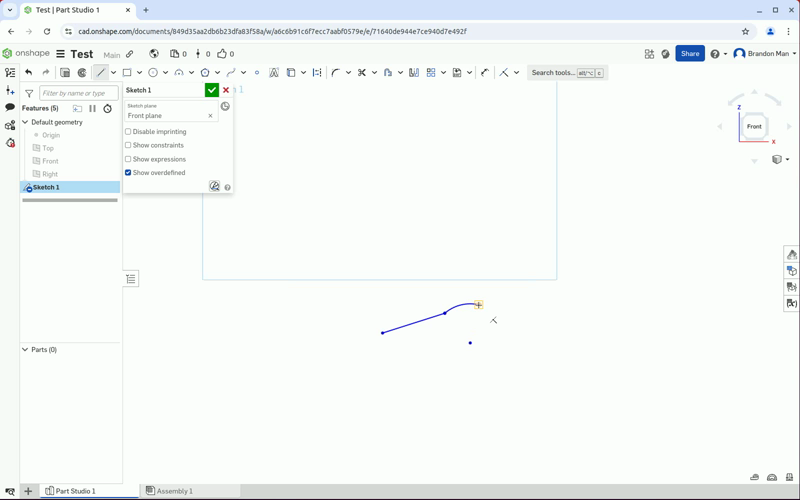
scroll(6)
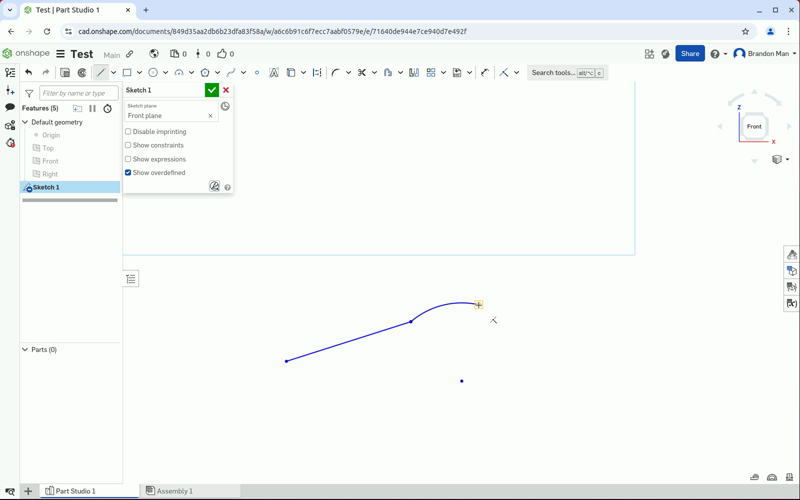
click(478, 304)
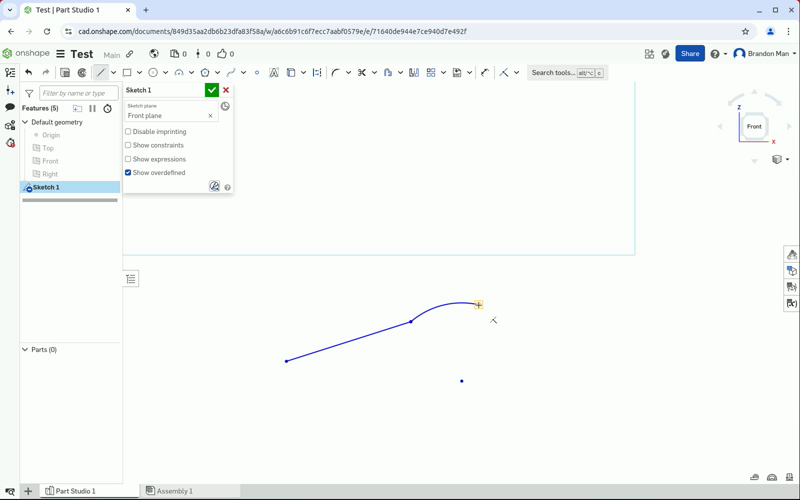
scroll(-6)
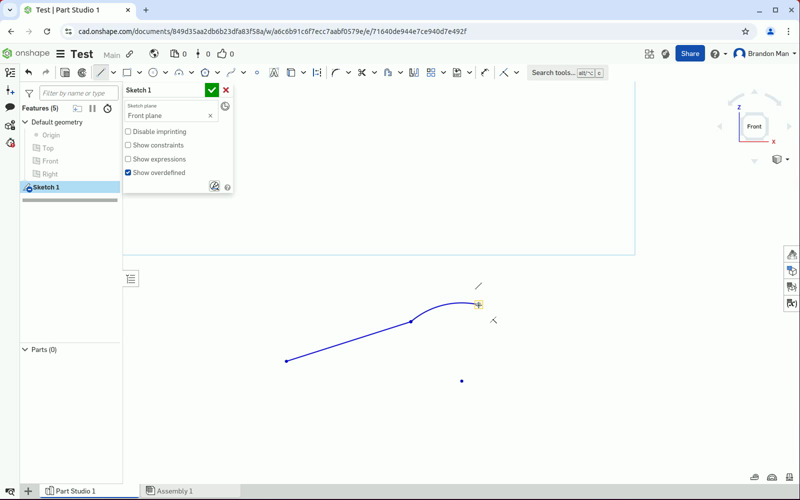
scroll(-6)
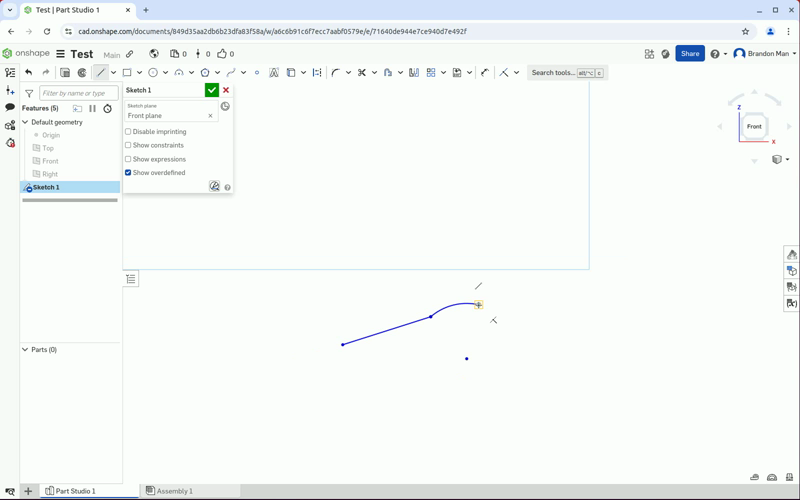
scroll(-6)
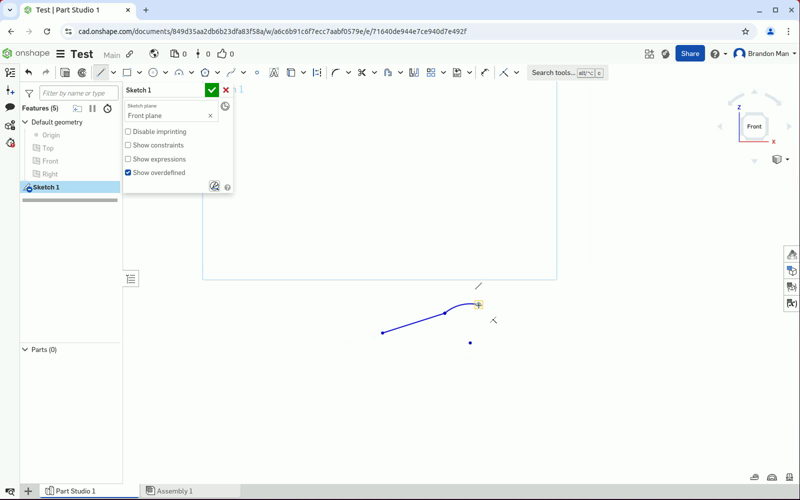
scroll(-6)
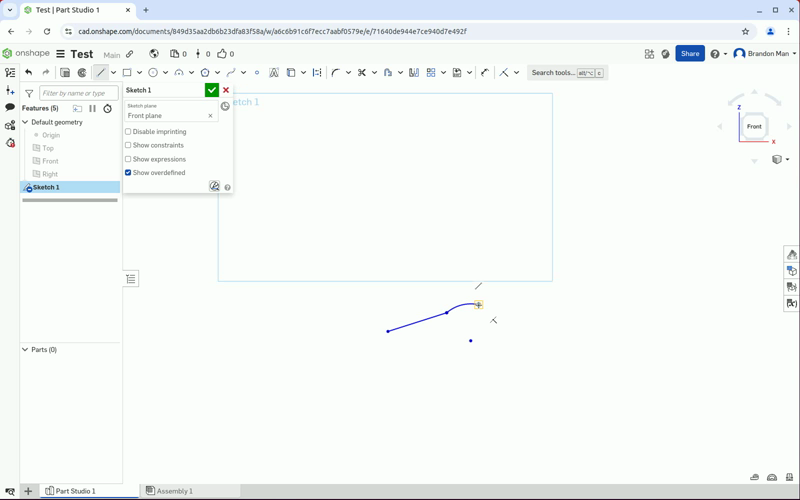
scroll(-6)
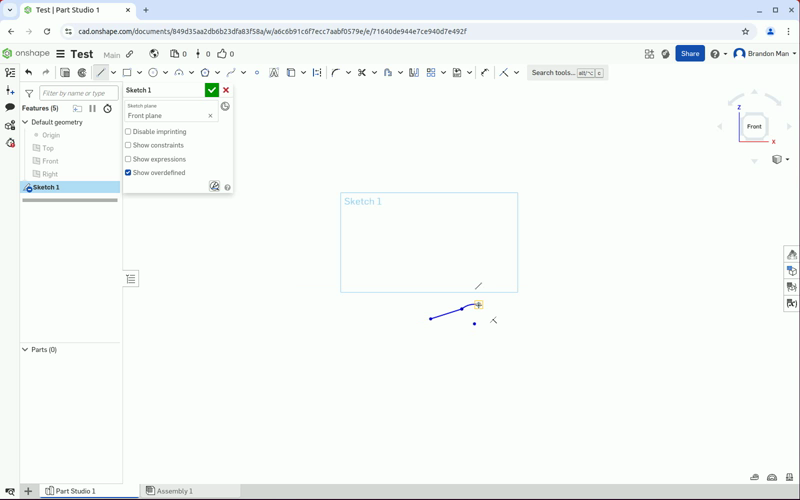
scroll(-6)
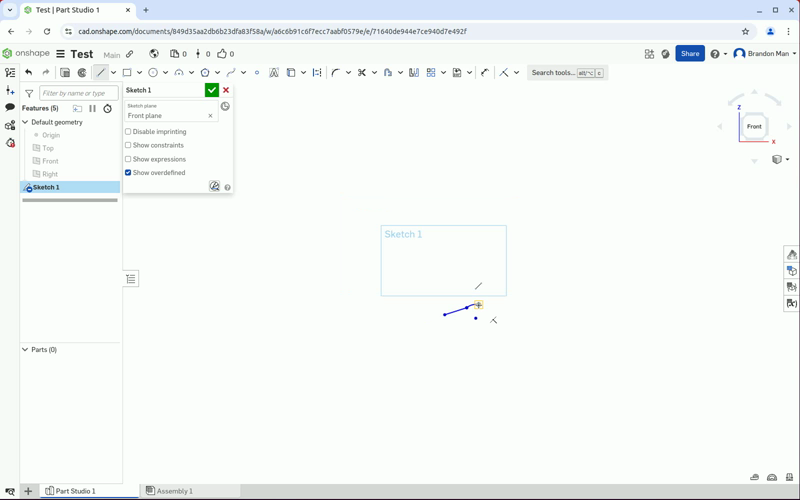
scroll(-6)
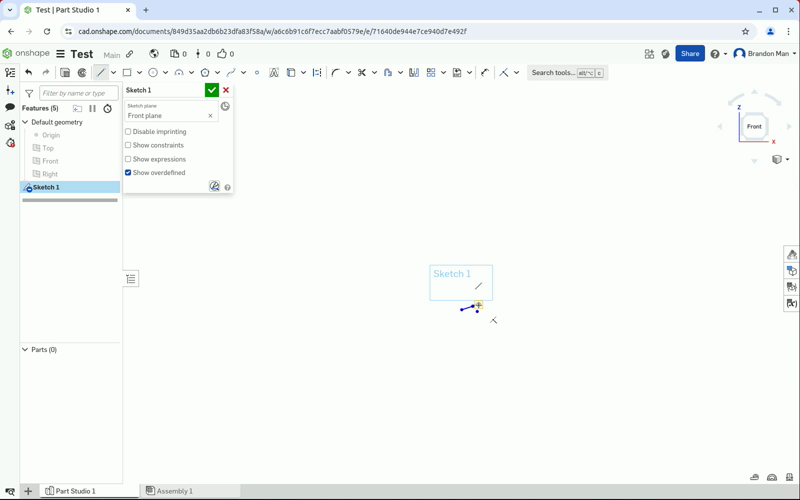
key_down(shift)
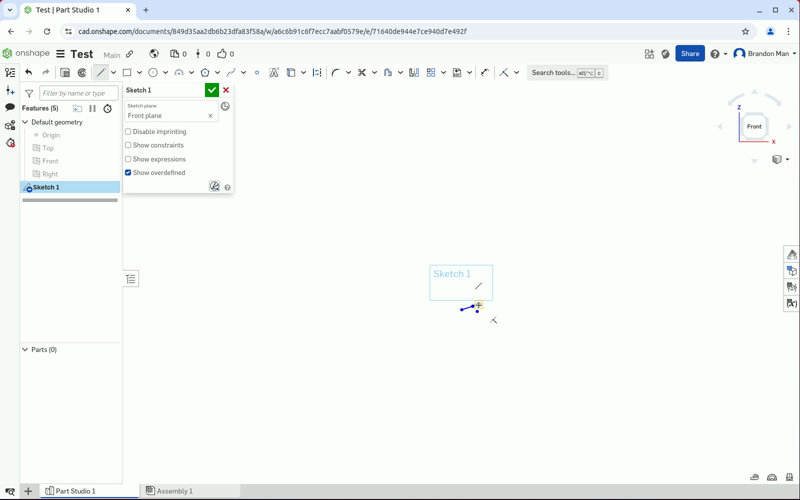
mouse_move(508, 304)
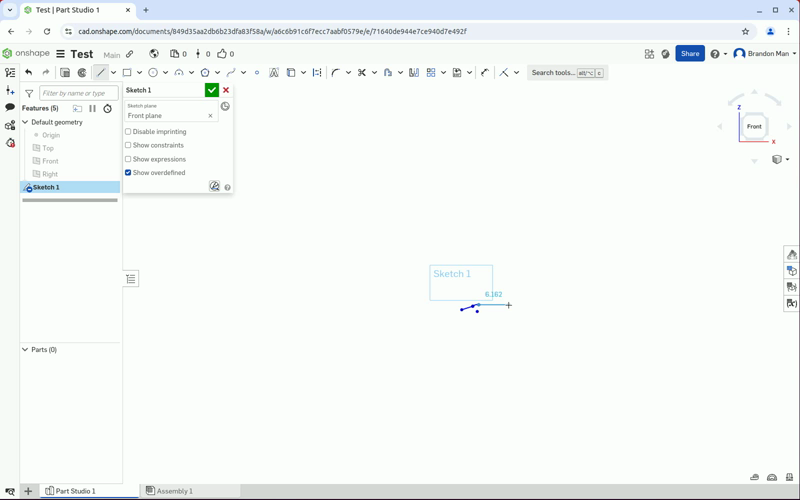
mouse_move(498, 304)
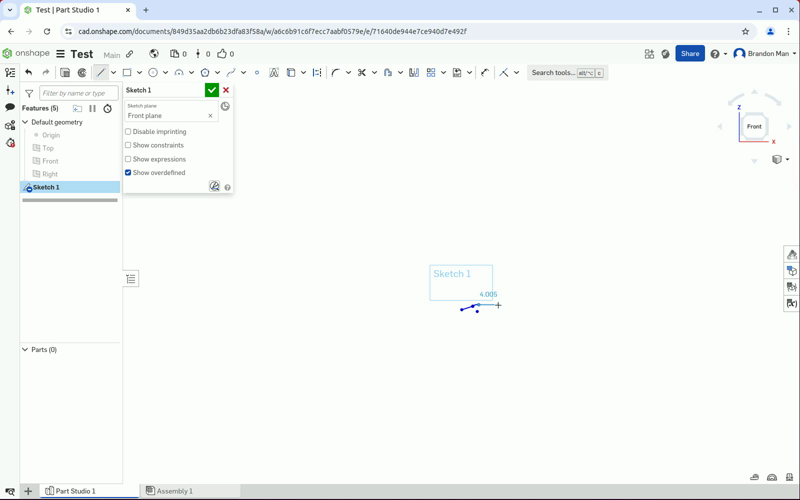
click(498, 304)
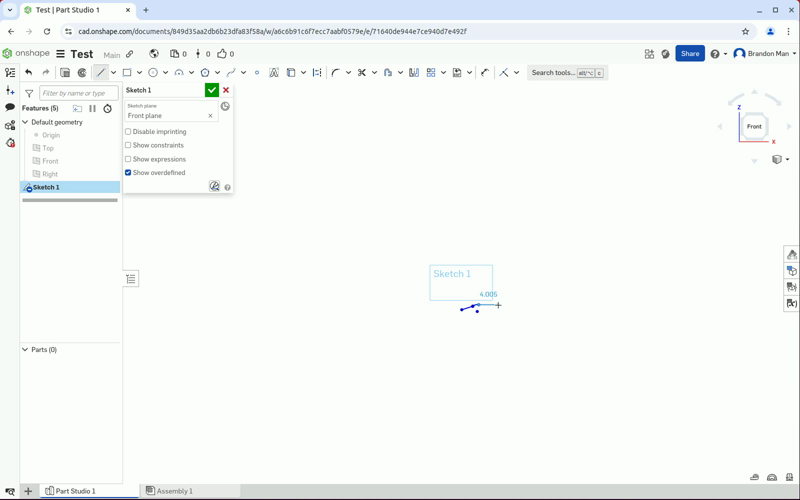
key_up(shift)
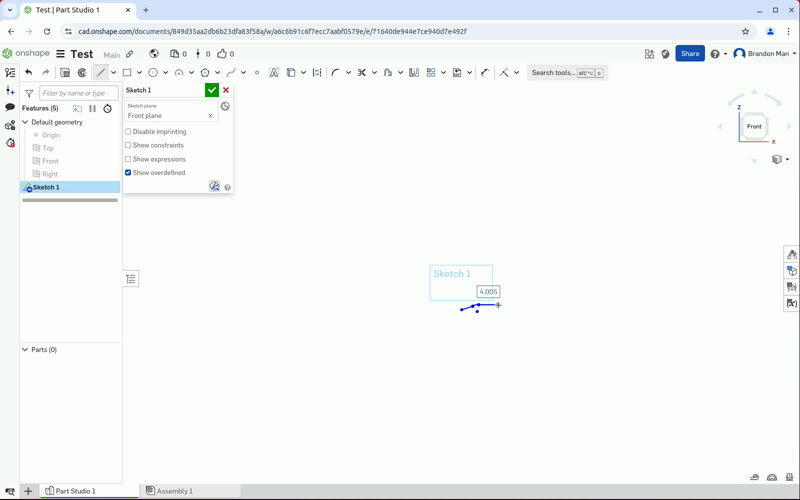
key(esc)
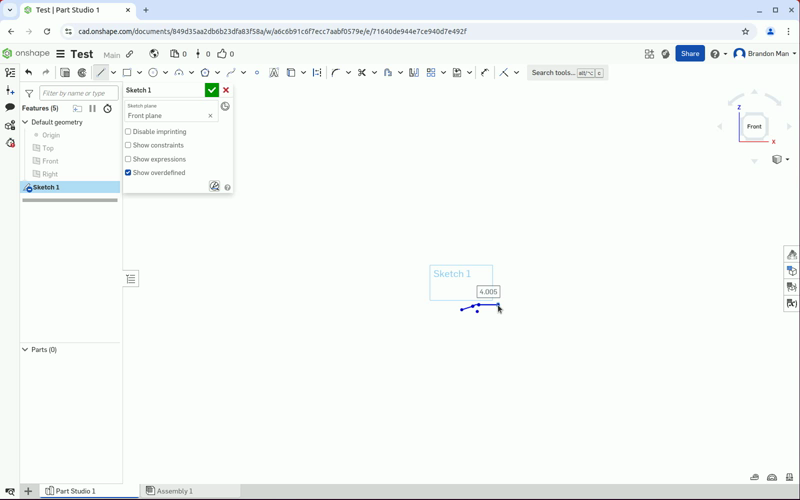
key(a)
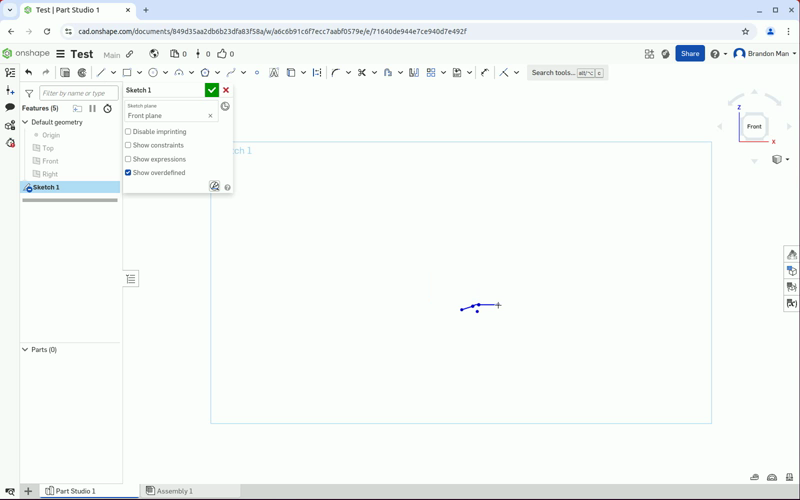
mouse_move(498, 304)
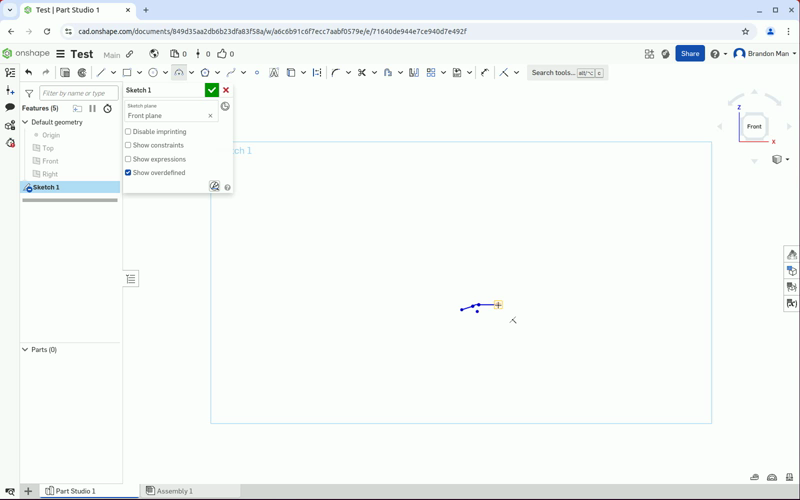
click(498, 304)
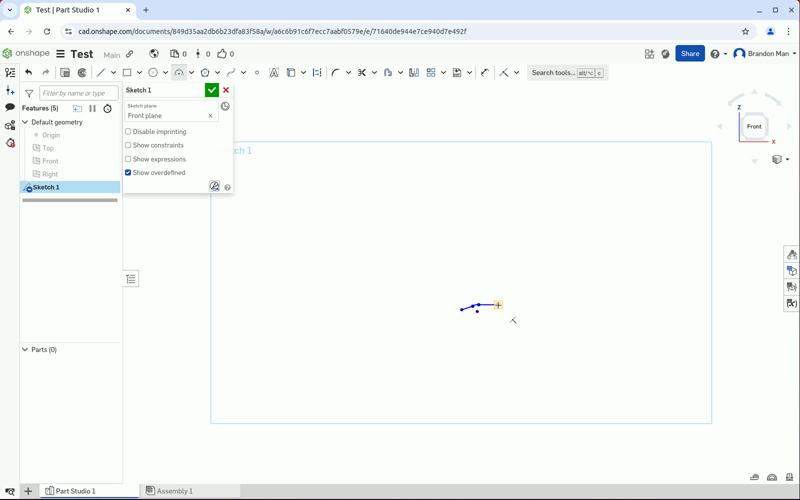
key_down(shift)
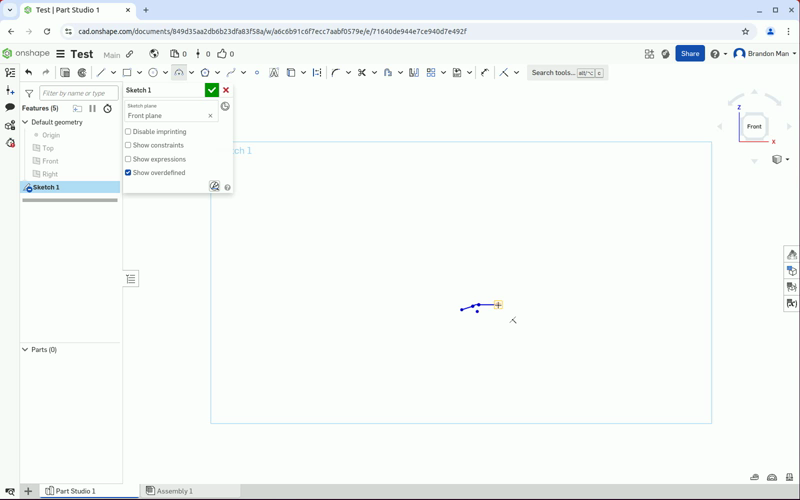
mouse_move(504, 306)
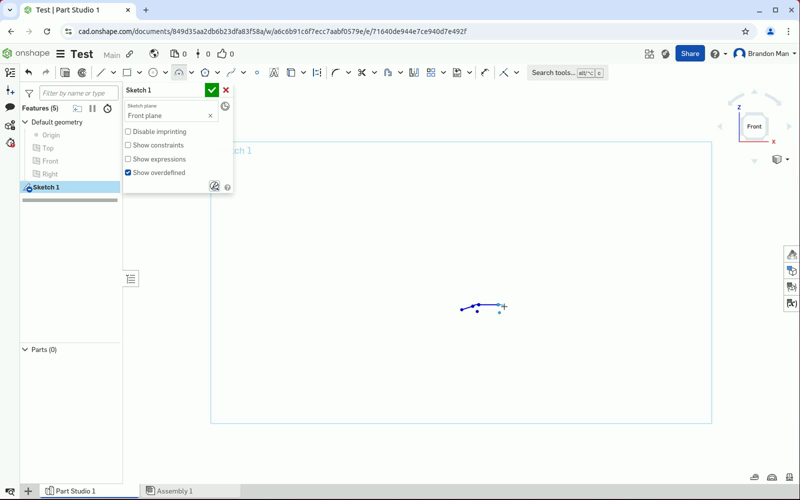
scroll(6)
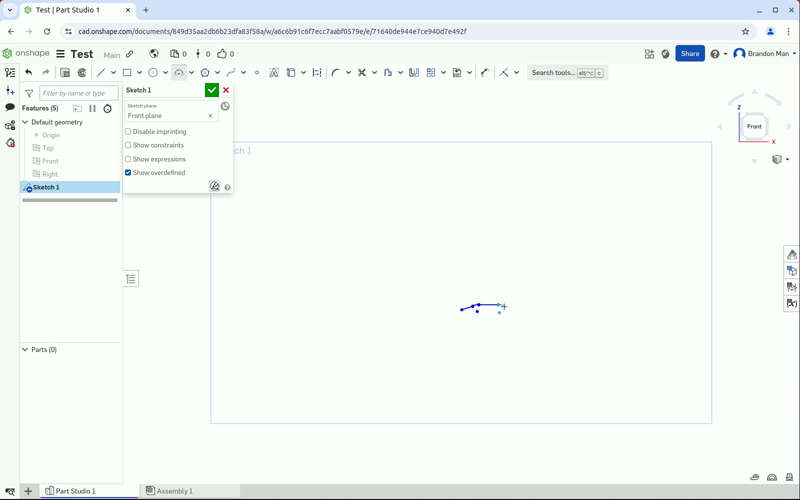
scroll(6)
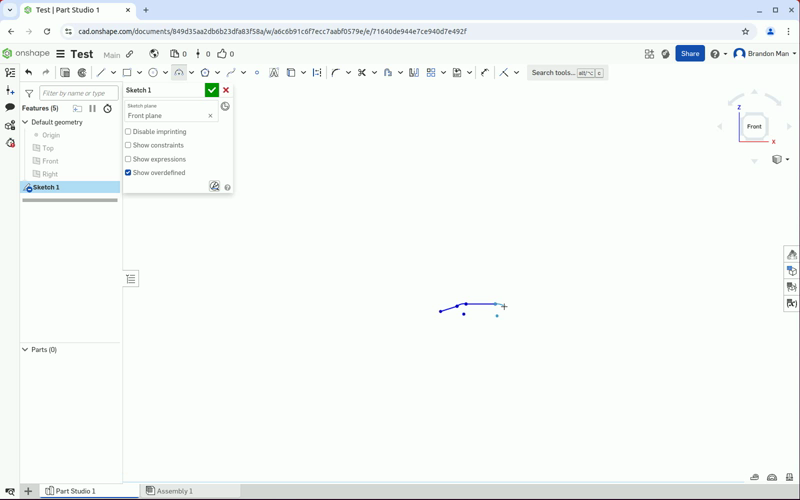
scroll(6)
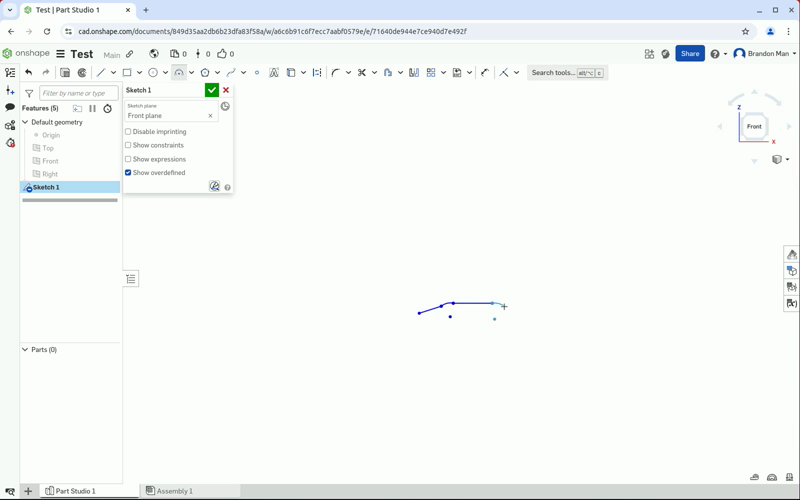
scroll(6)
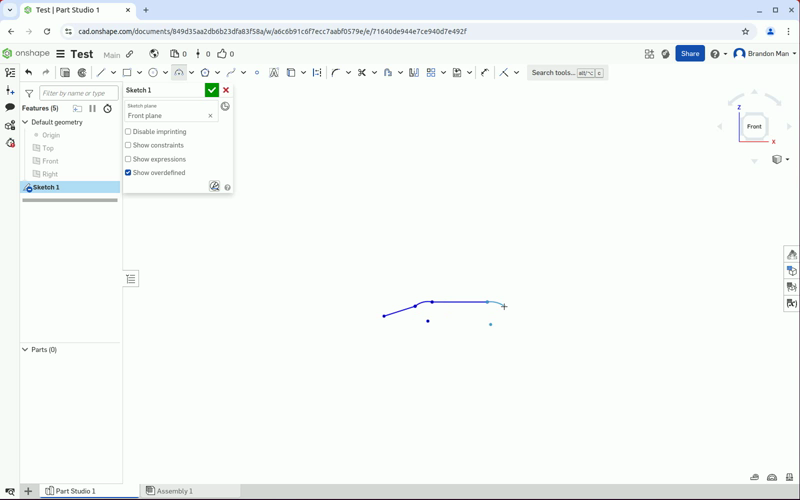
scroll(6)
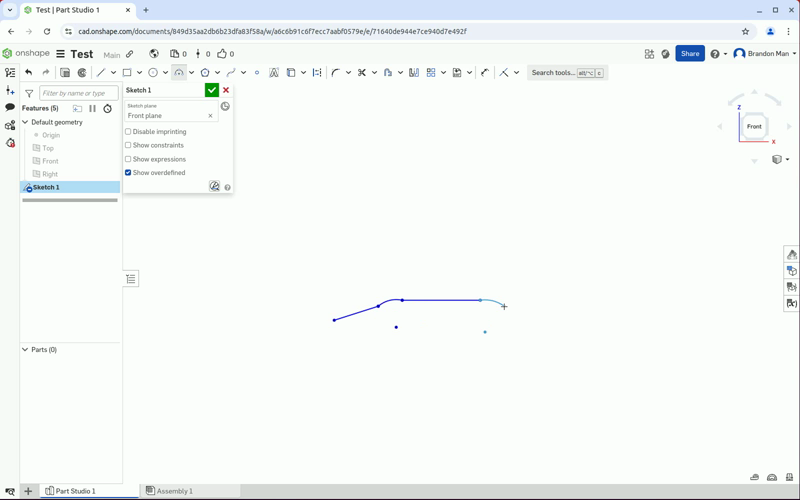
scroll(6)
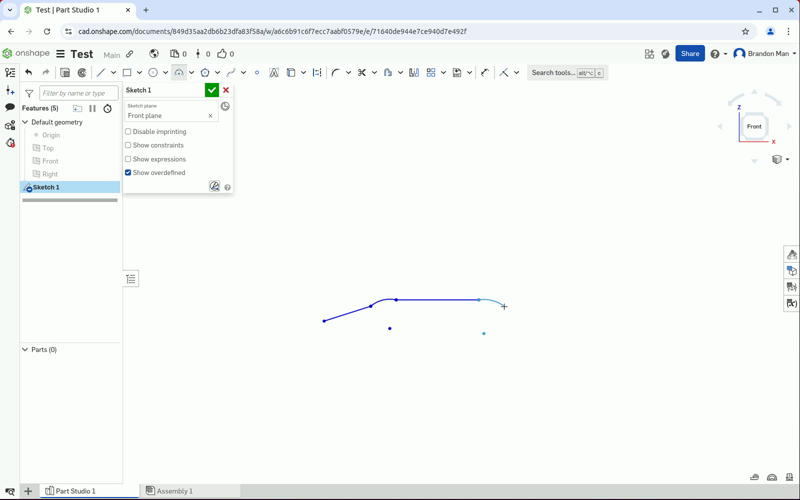
scroll(6)
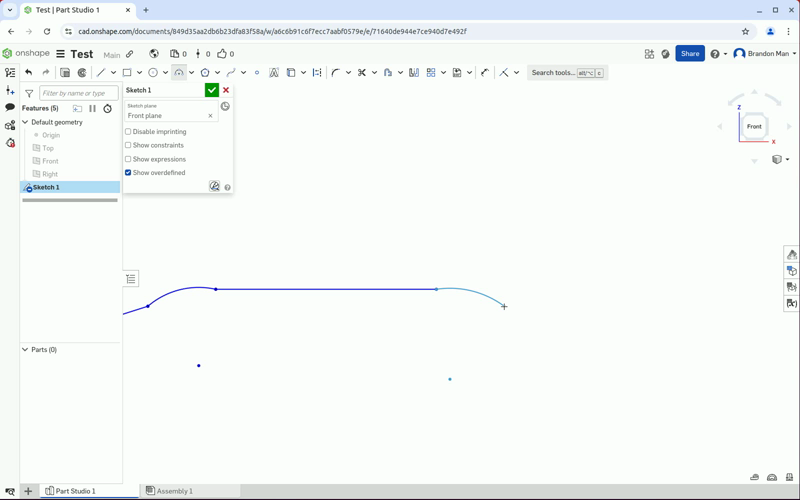
click(504, 306)
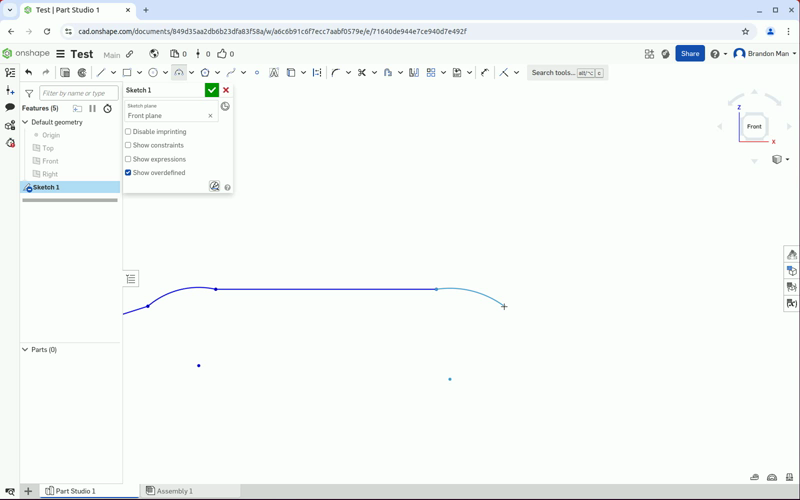
scroll(-6)
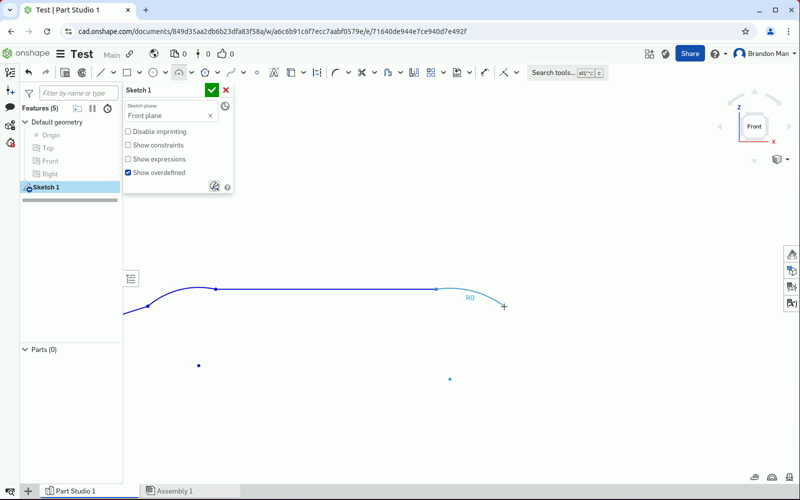
scroll(-6)
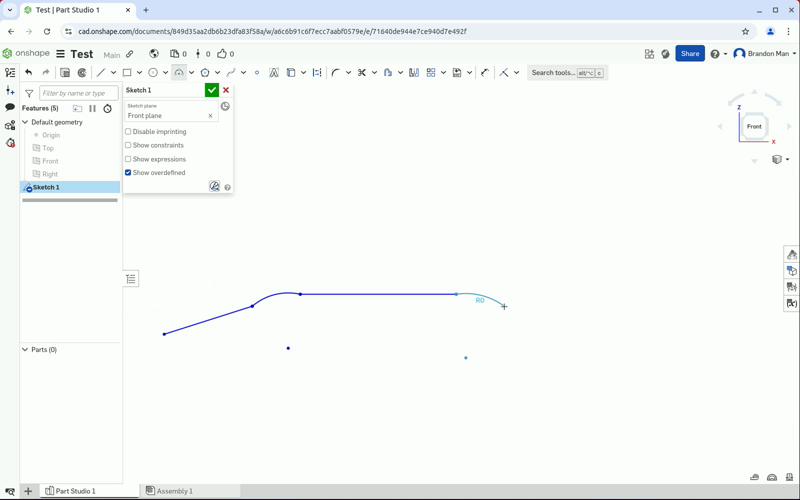
scroll(-6)
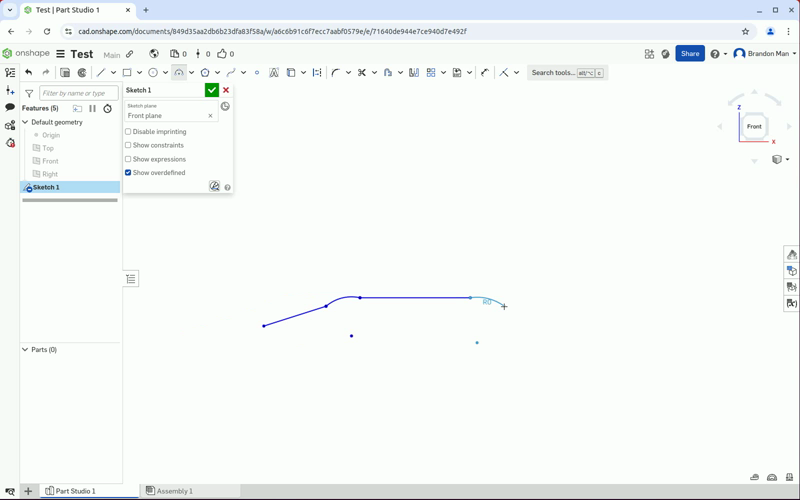
scroll(-6)
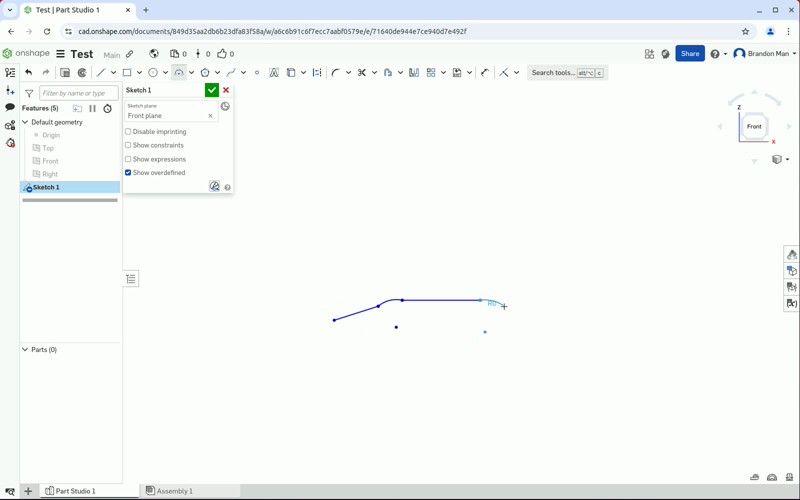
scroll(-6)
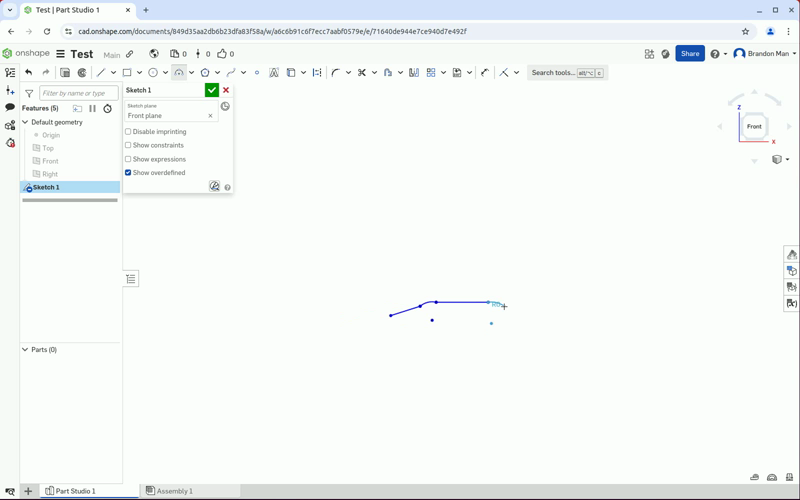
scroll(-6)
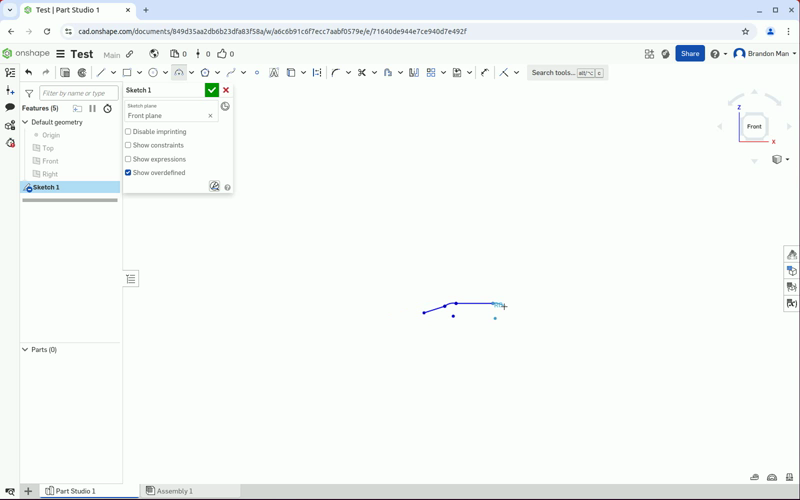
scroll(-6)
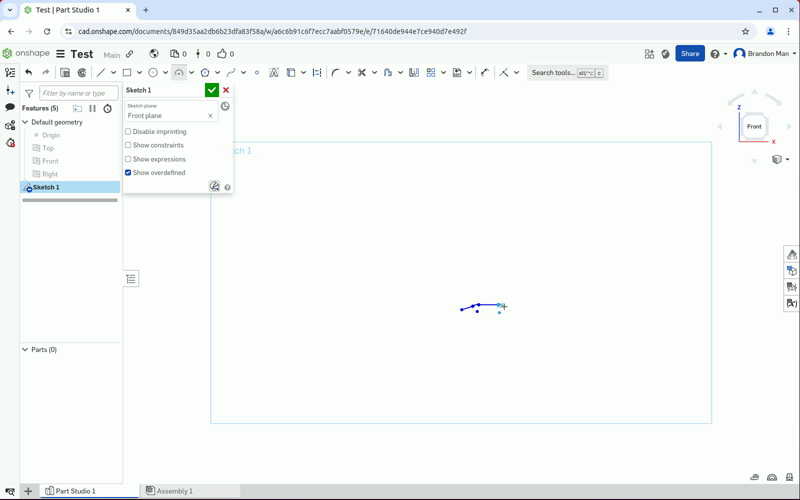
mouse_move(501, 304)
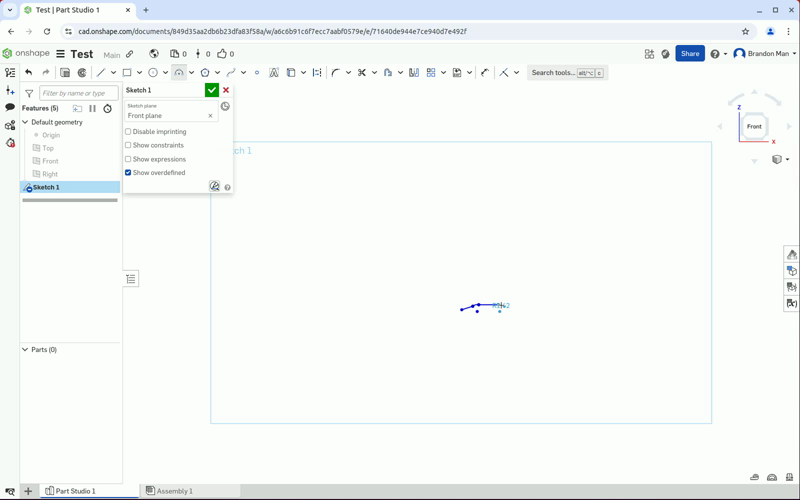
scroll(6)
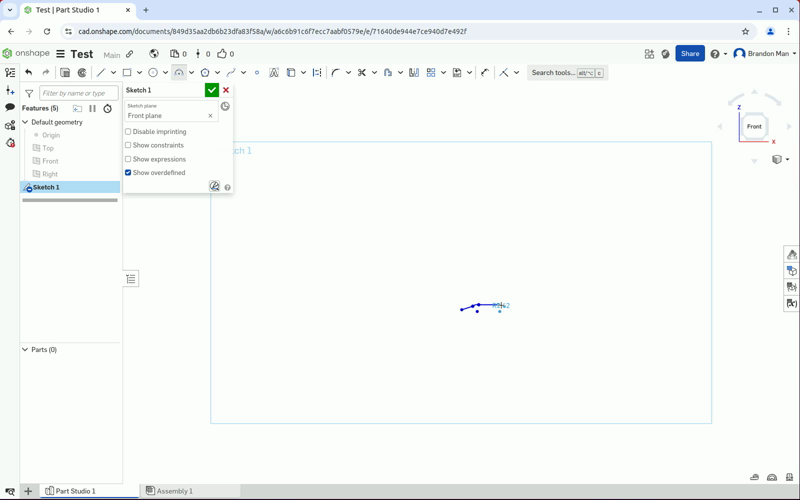
scroll(6)
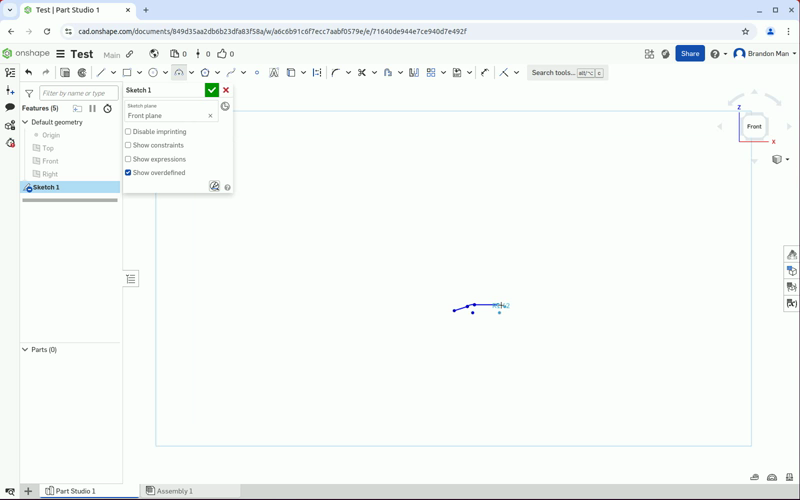
scroll(6)
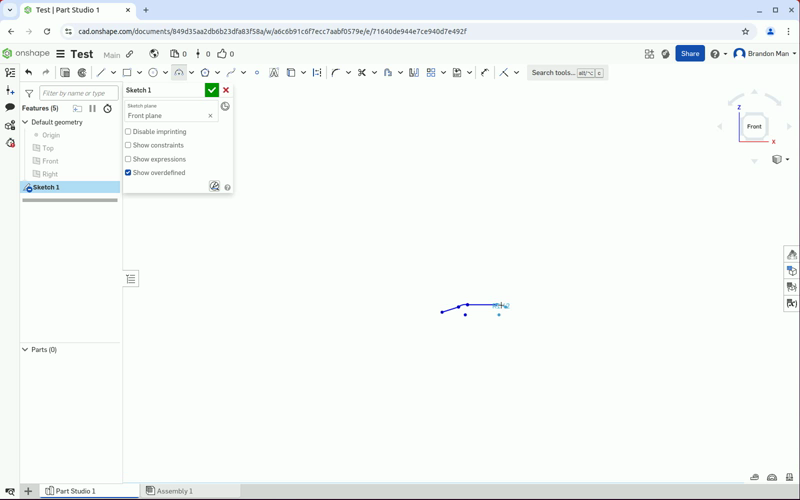
scroll(6)
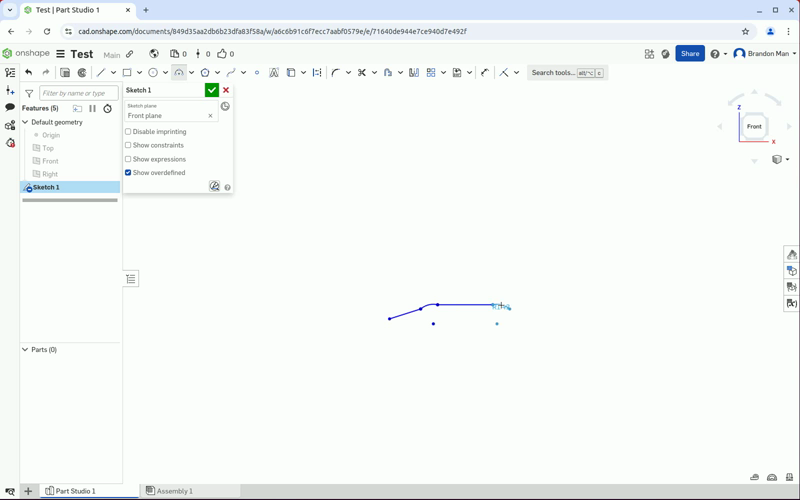
scroll(6)
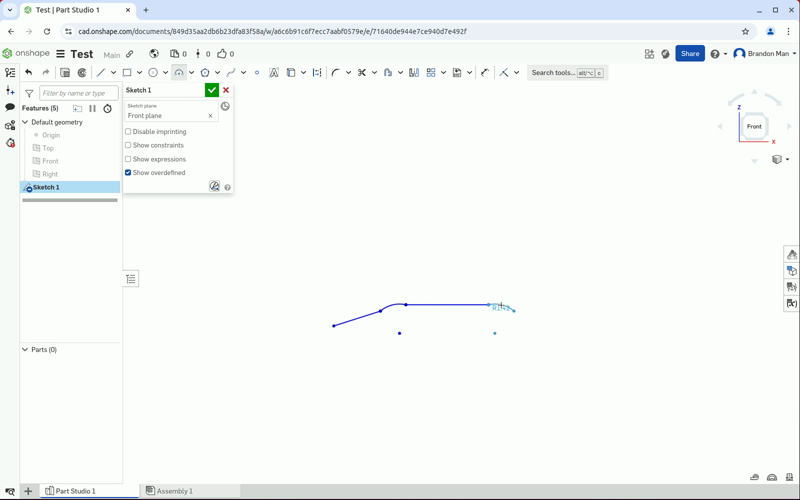
scroll(6)
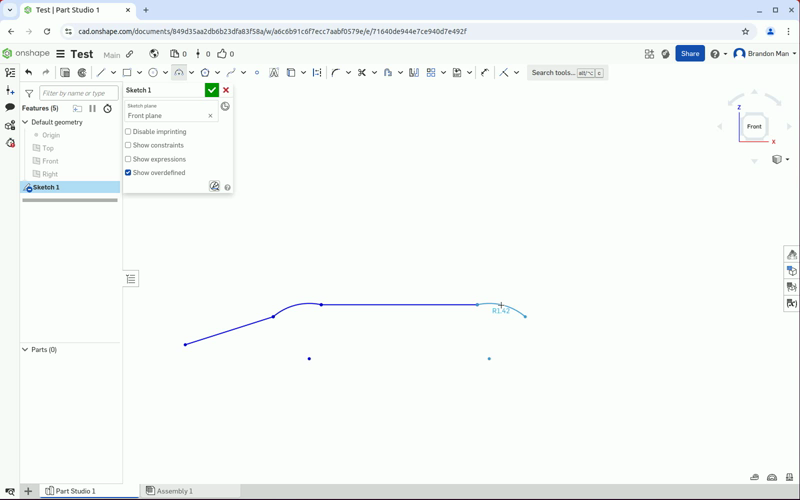
scroll(6)
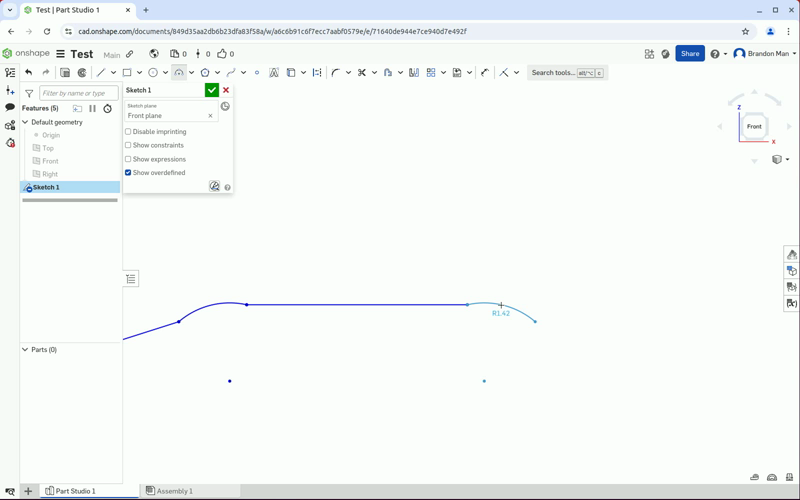
click(501, 304)
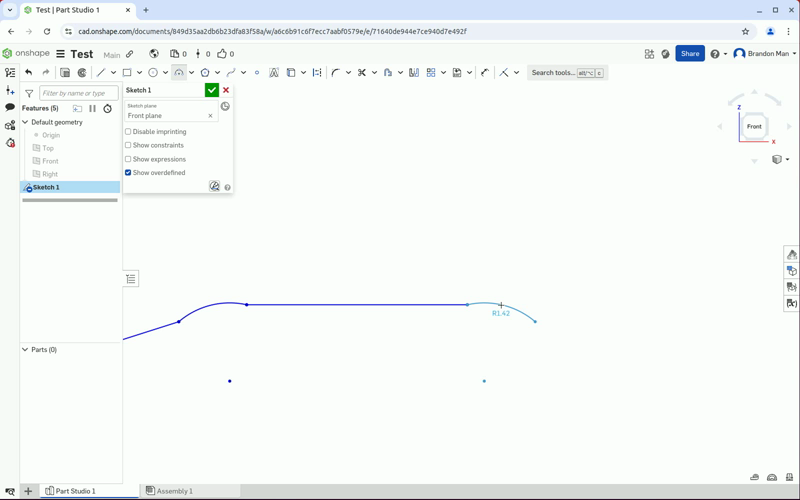
scroll(-6)
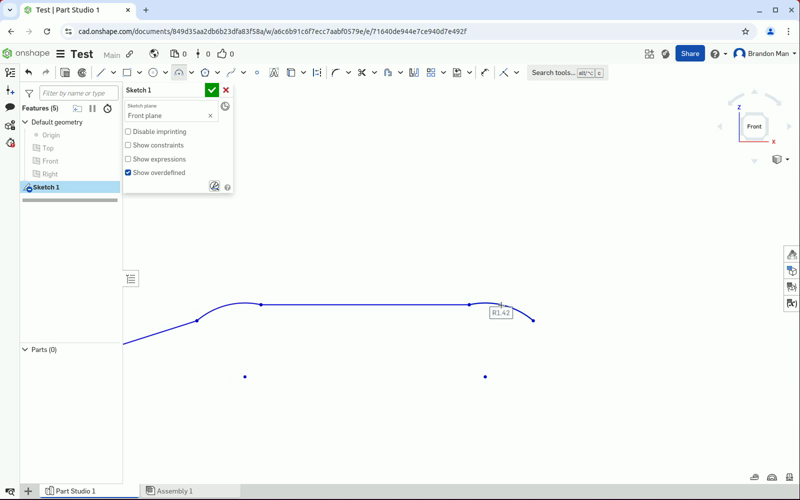
scroll(-6)
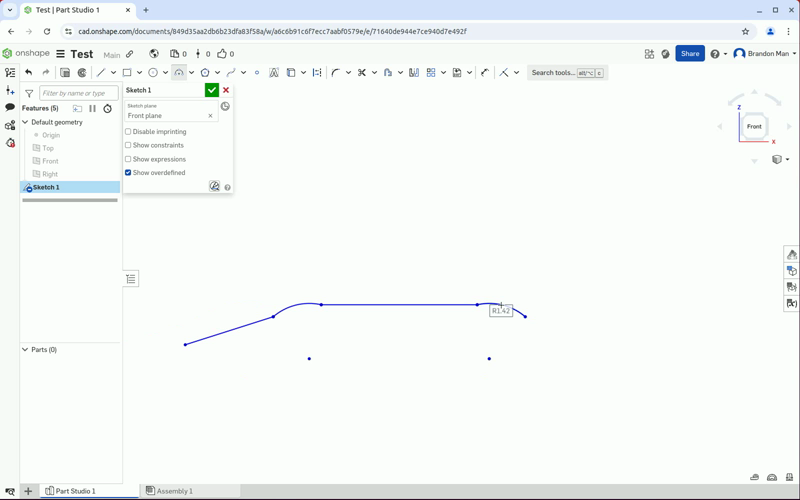
scroll(-6)
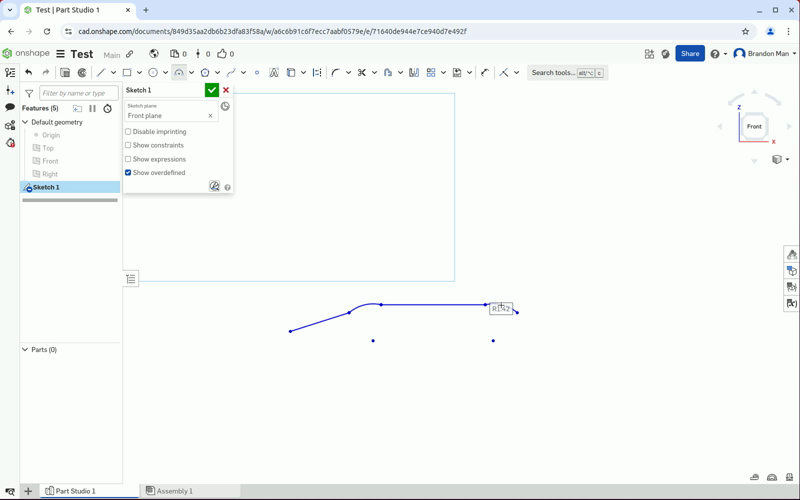
scroll(-6)
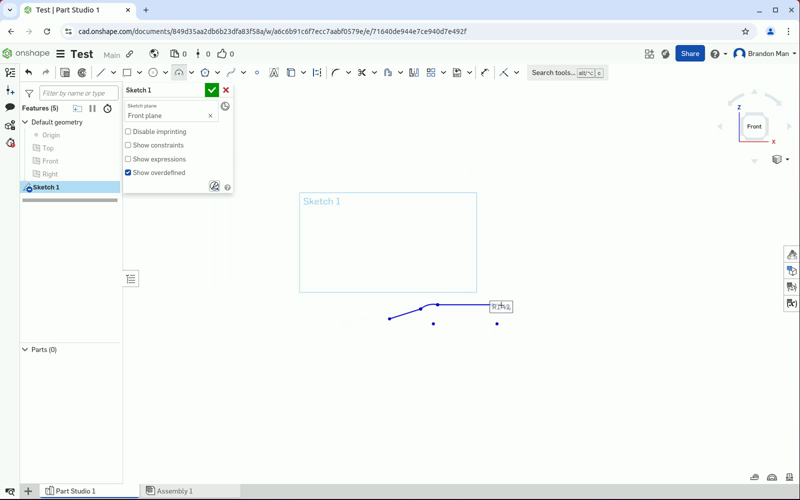
scroll(-6)
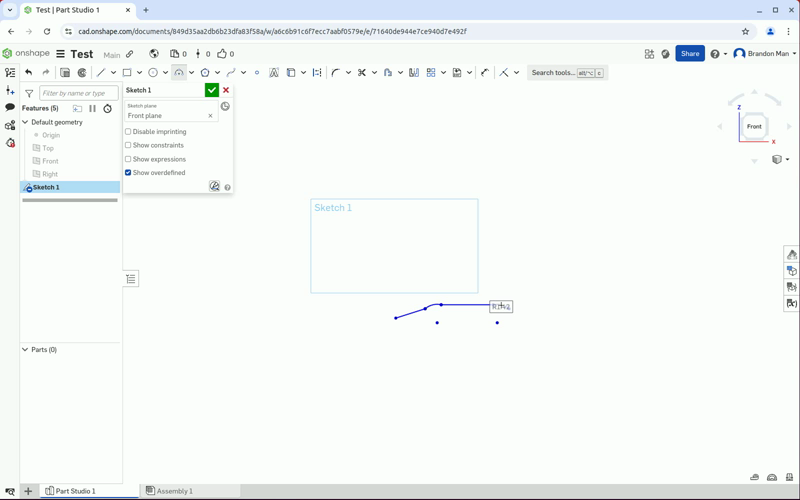
scroll(-6)
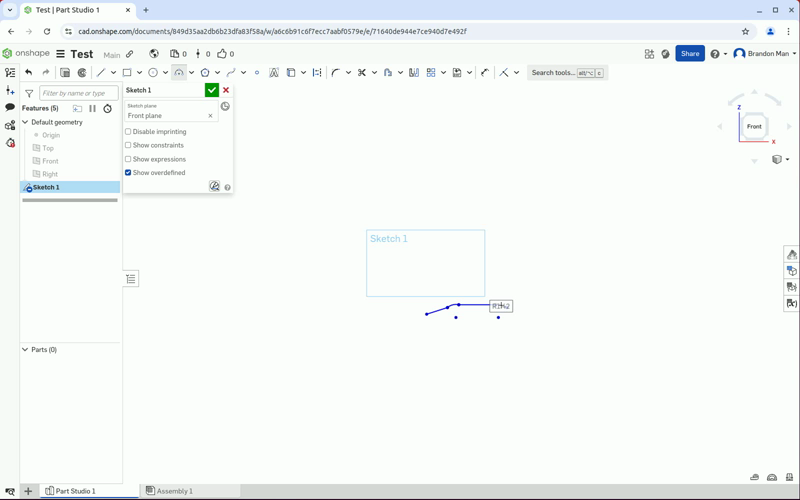
scroll(-6)
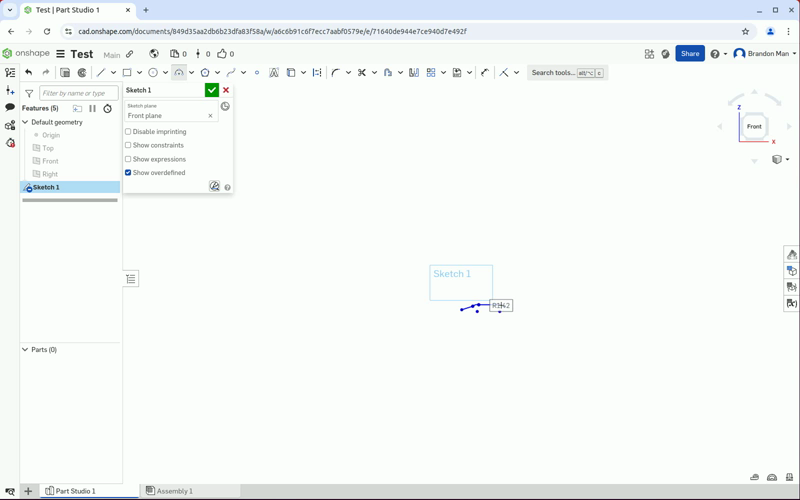
key_up(shift)
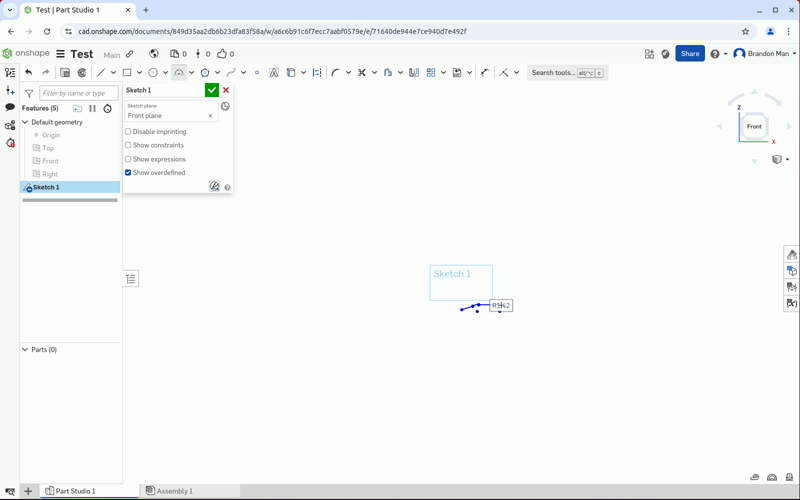
key(esc)
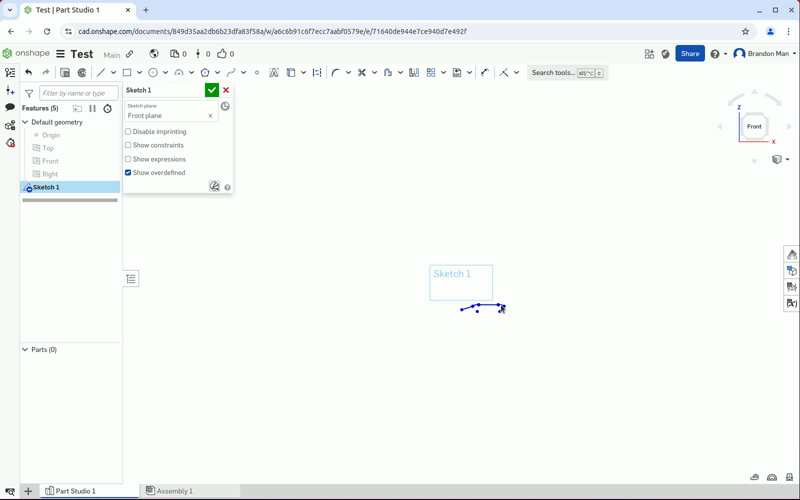
key(l)
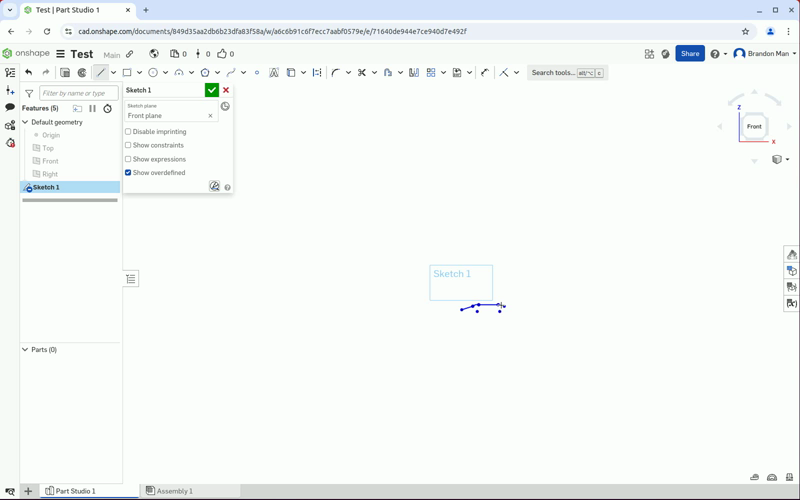
mouse_move(504, 306)
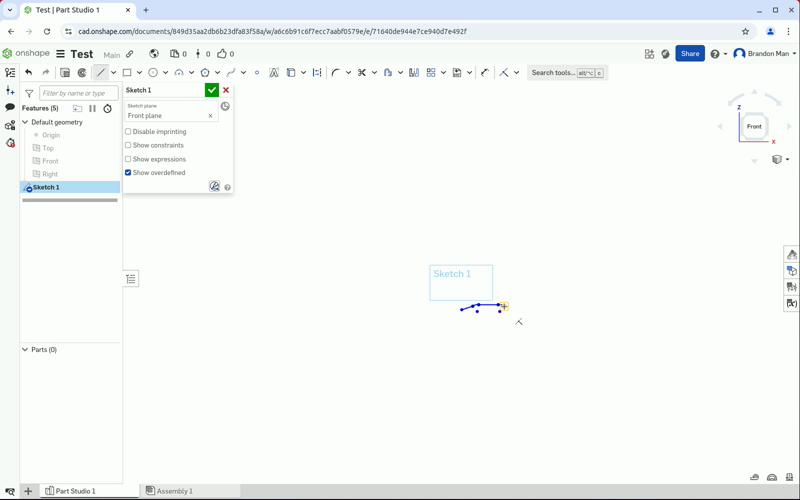
scroll(6)
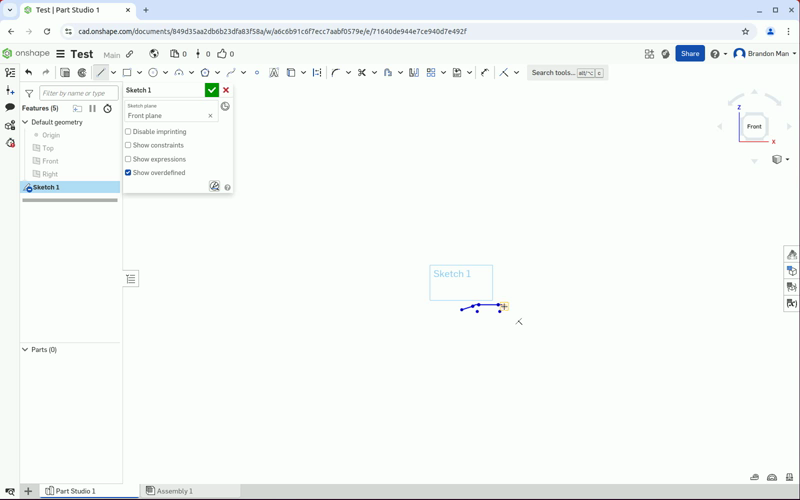
scroll(6)
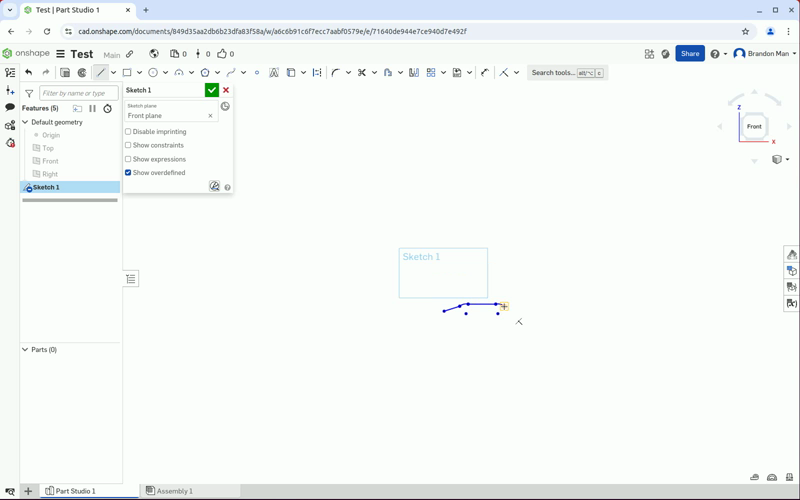
scroll(6)
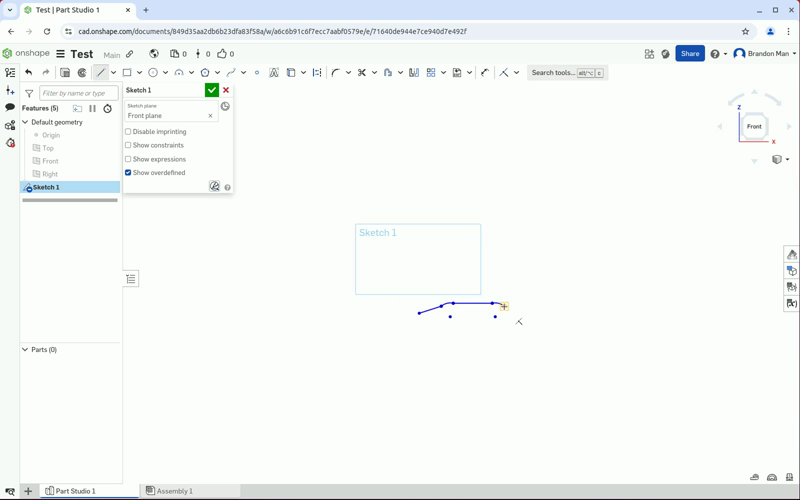
scroll(6)
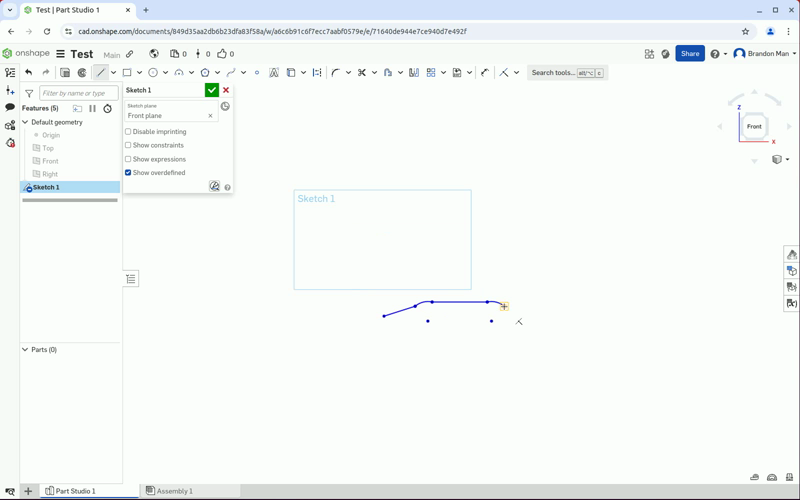
scroll(6)
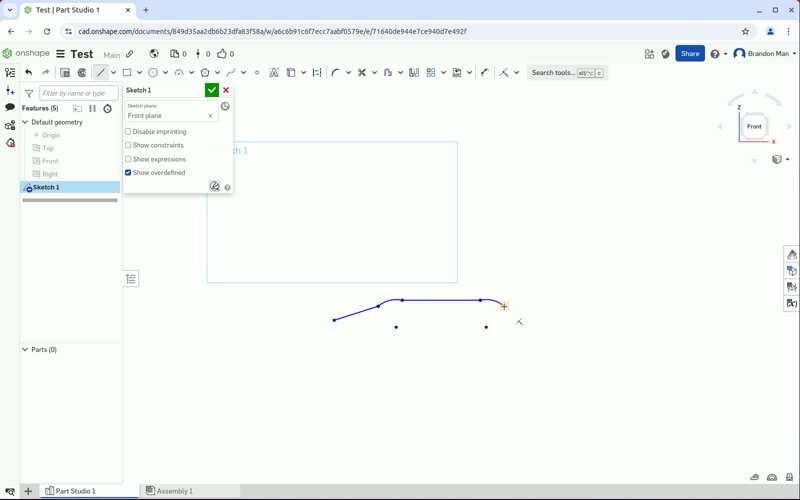
scroll(6)
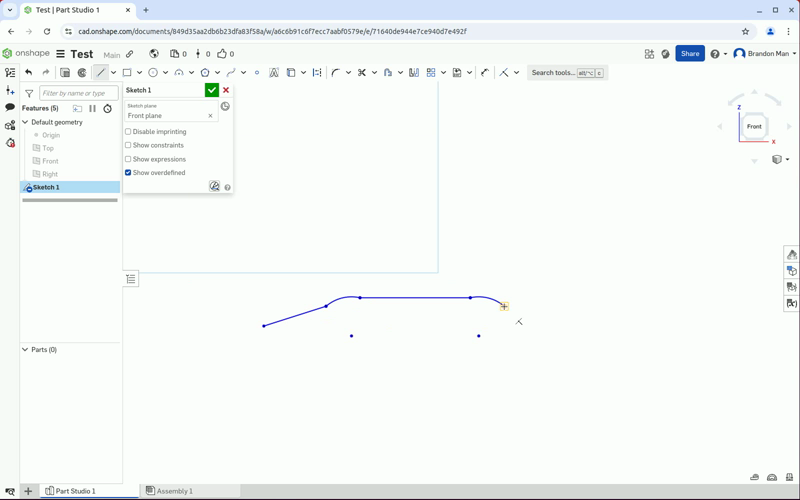
scroll(6)
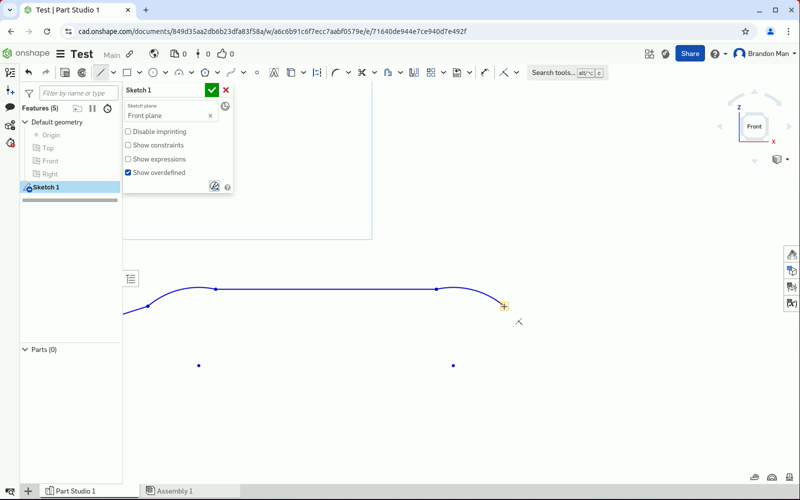
click(504, 306)
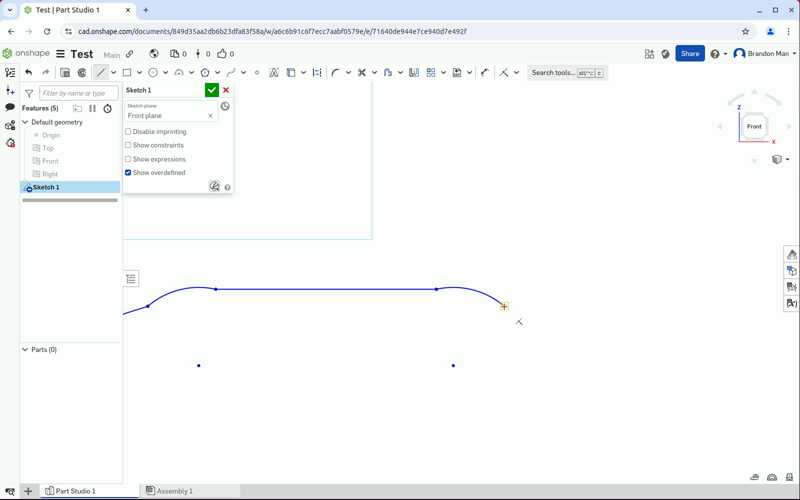
scroll(-6)
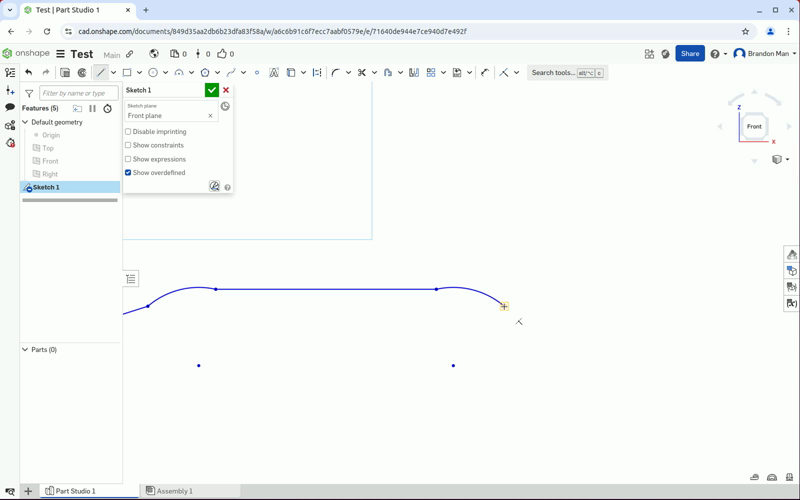
scroll(-6)
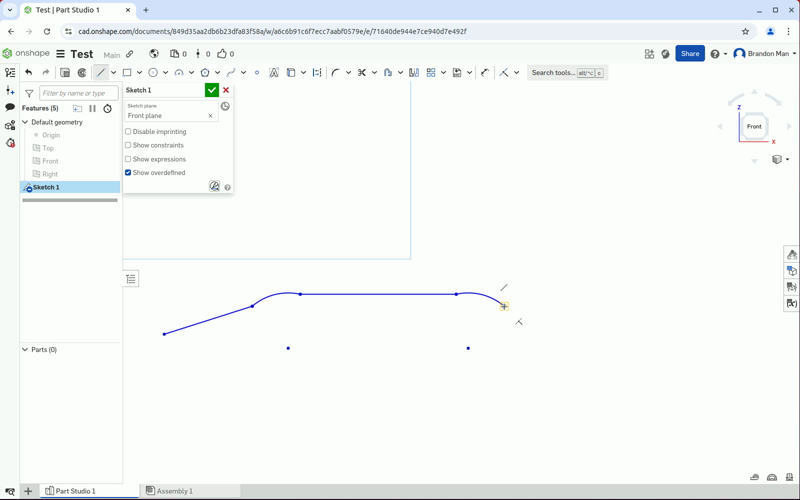
scroll(-6)
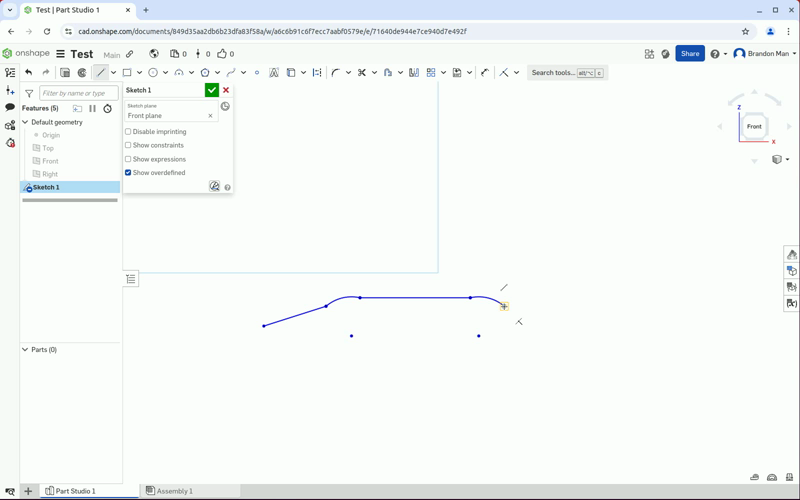
scroll(-6)
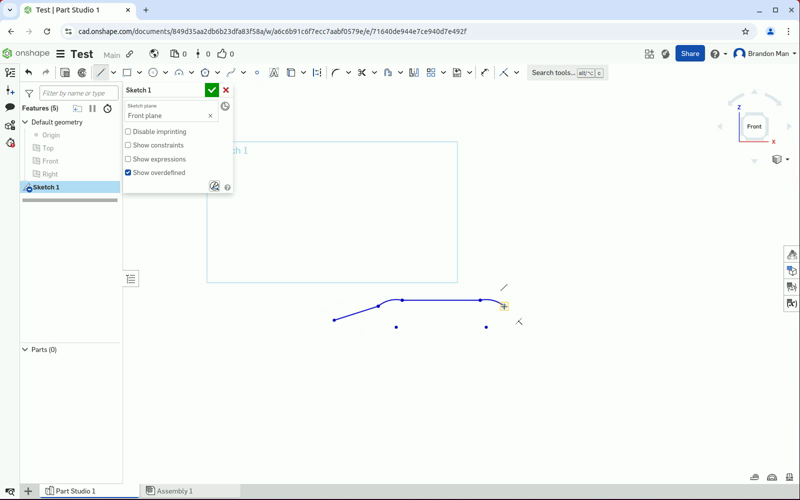
scroll(-6)
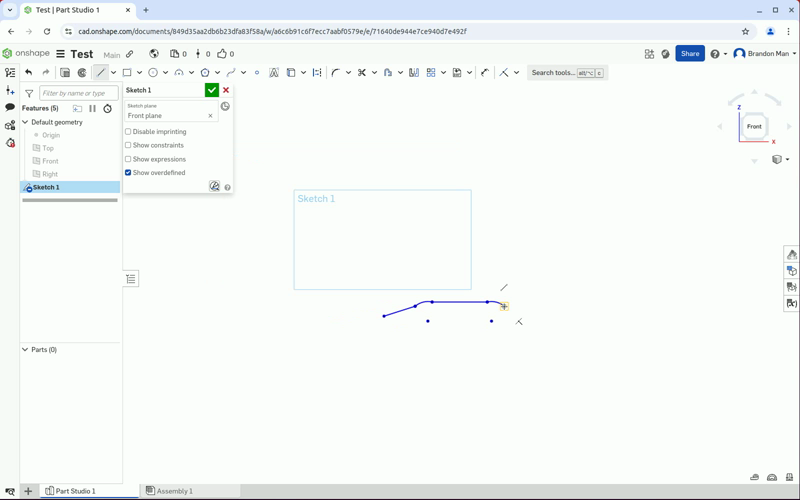
scroll(-6)
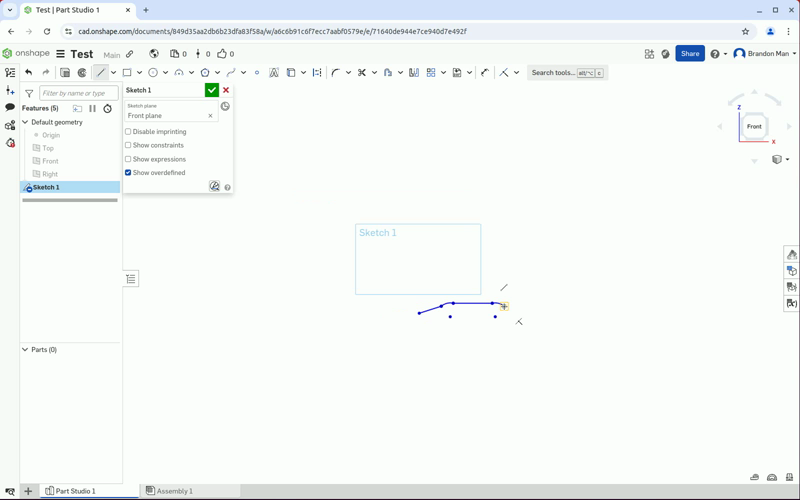
scroll(-6)
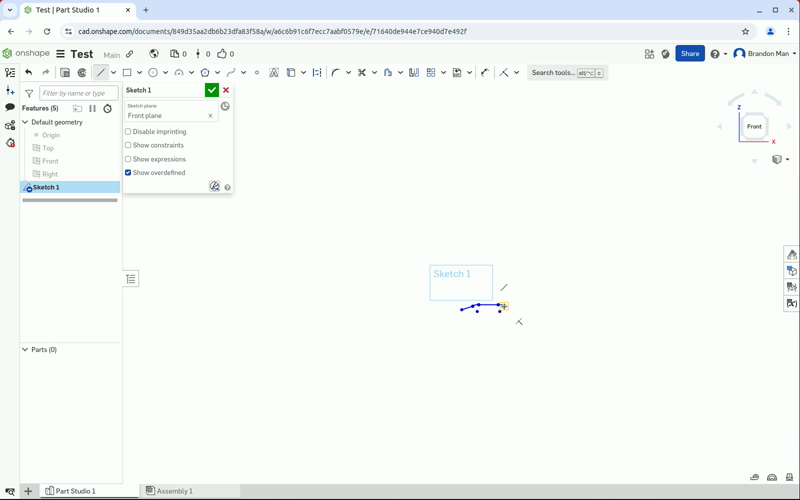
key_down(shift)
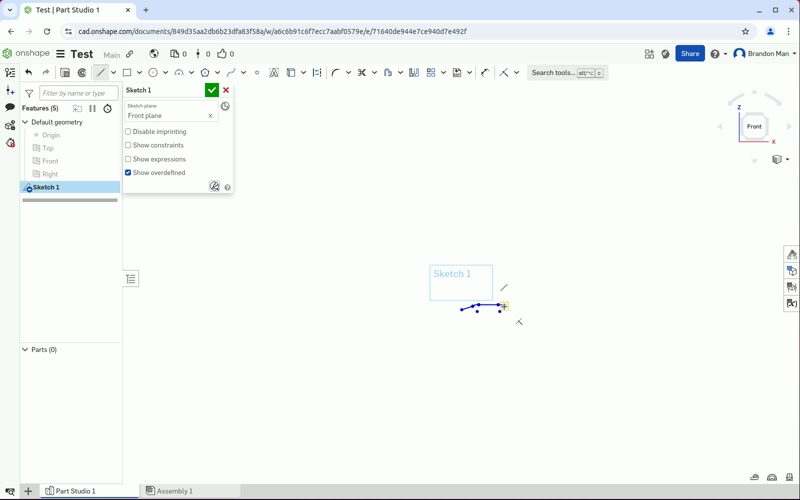
mouse_move(534, 306)
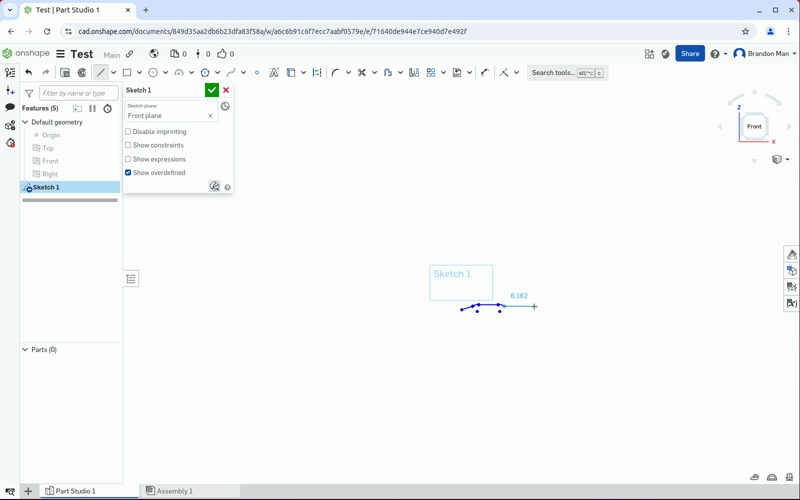
mouse_move(514, 309)
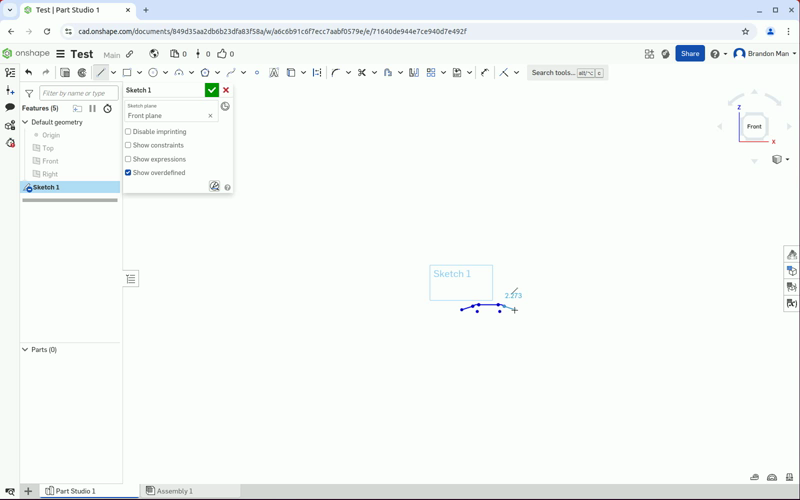
click(514, 309)
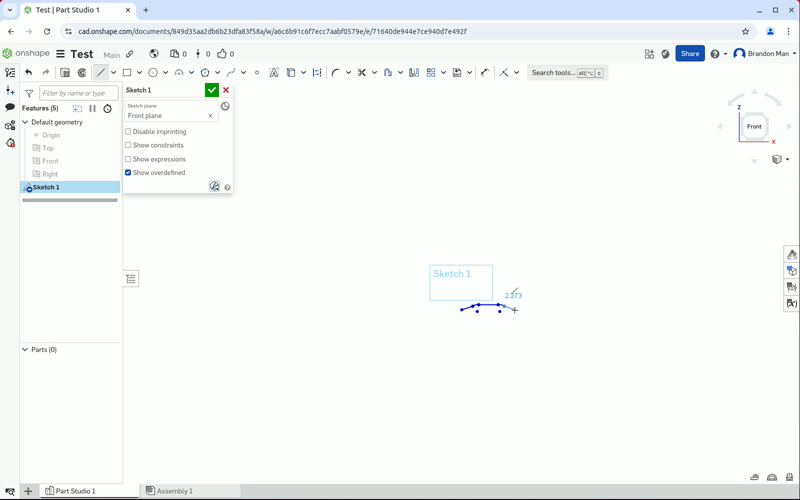
key_up(shift)
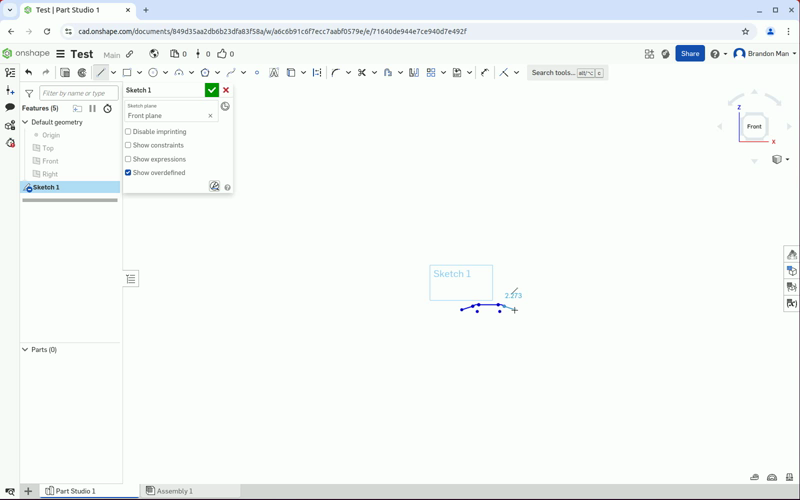
key(esc)
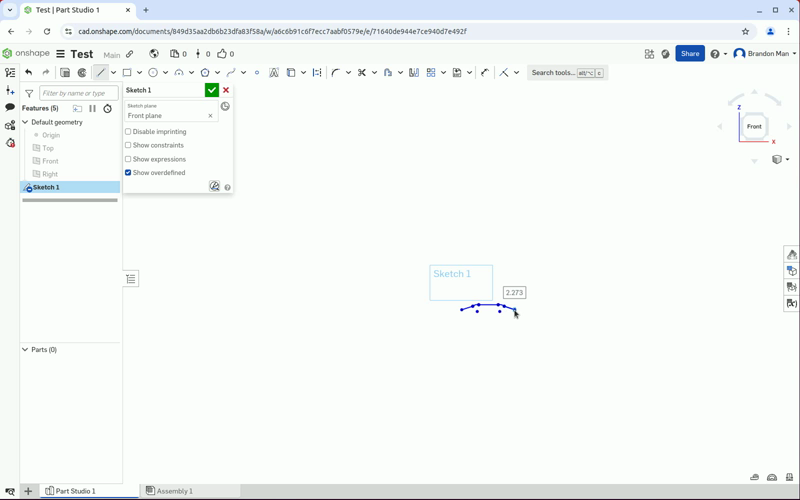
key(a)
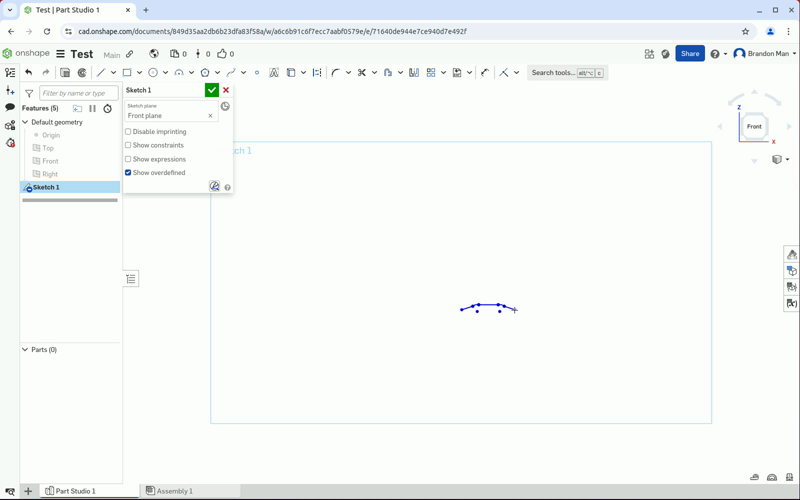
mouse_move(514, 309)
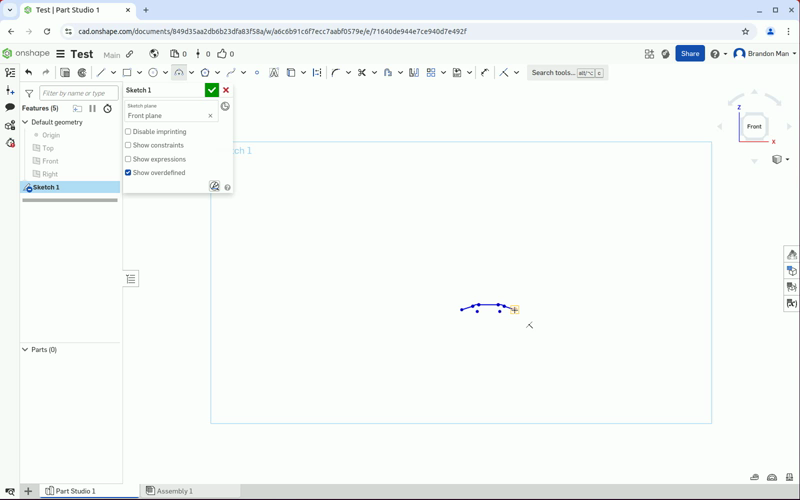
click(514, 309)
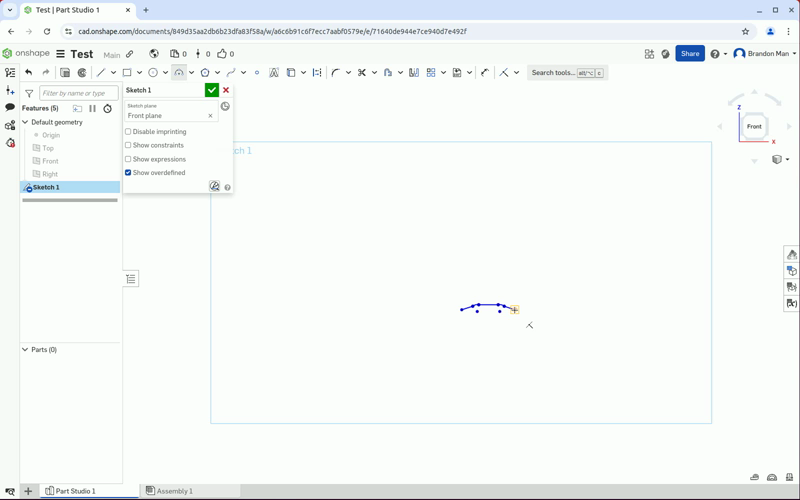
key_down(shift)
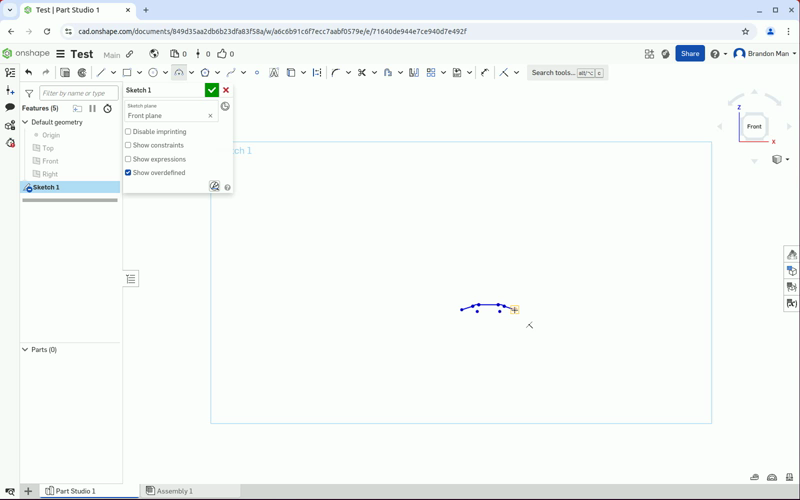
mouse_move(514, 255)
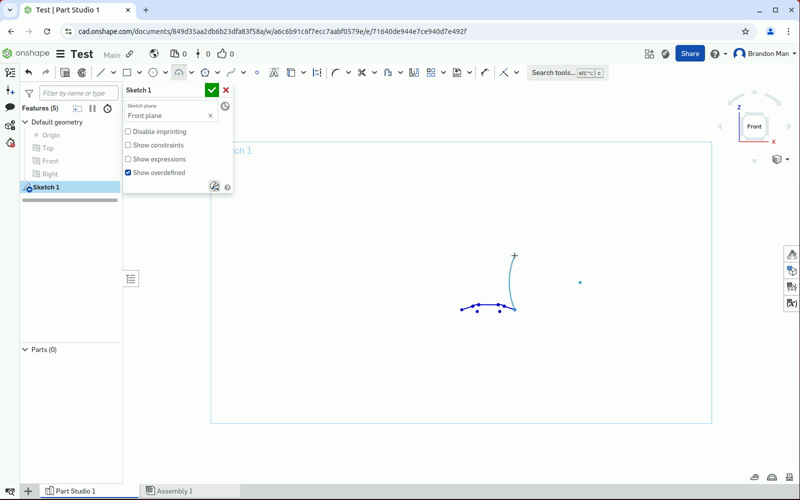
click(514, 255)
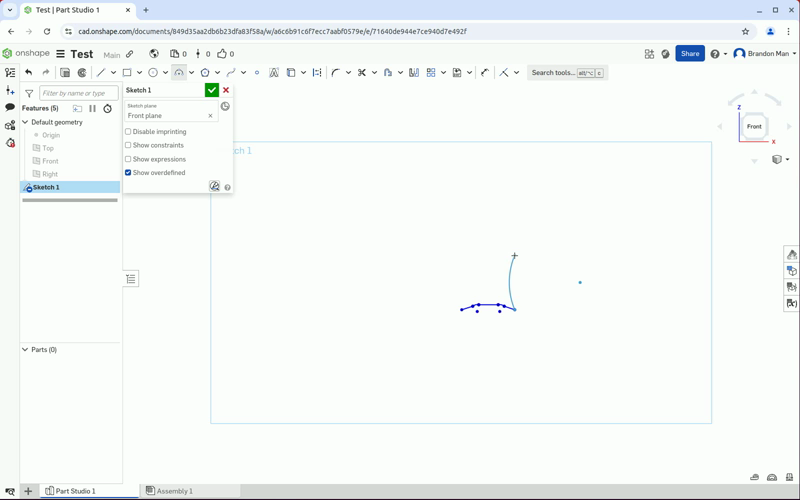
mouse_move(502, 282)
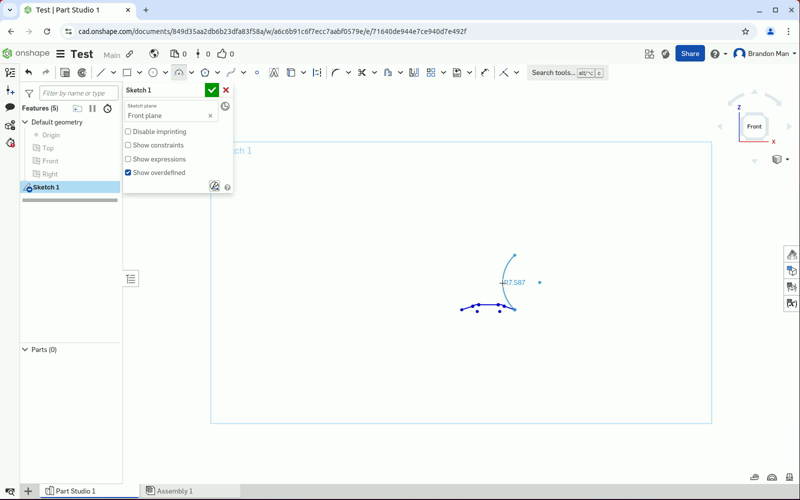
click(502, 282)
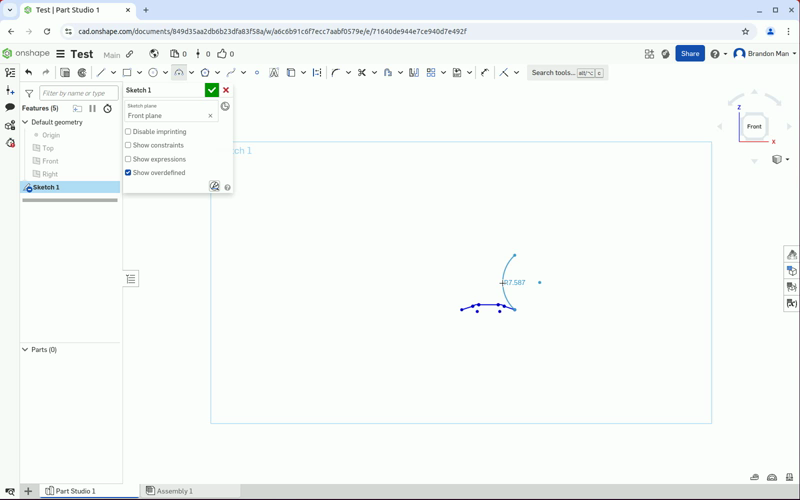
key_up(shift)
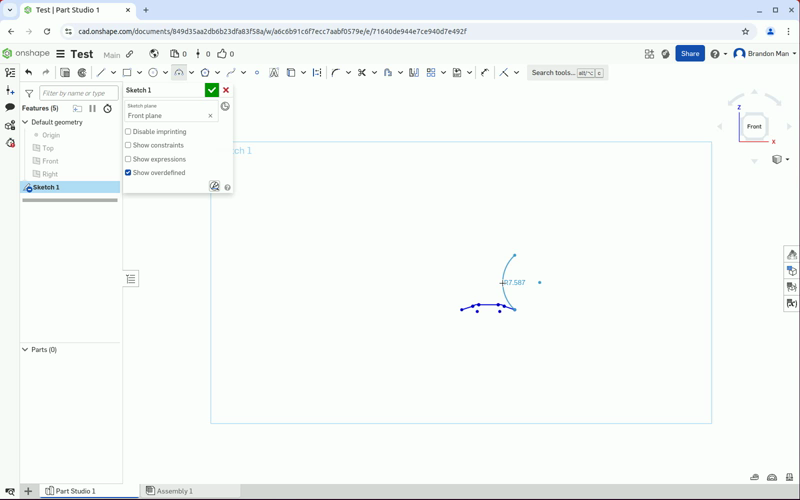
key(esc)
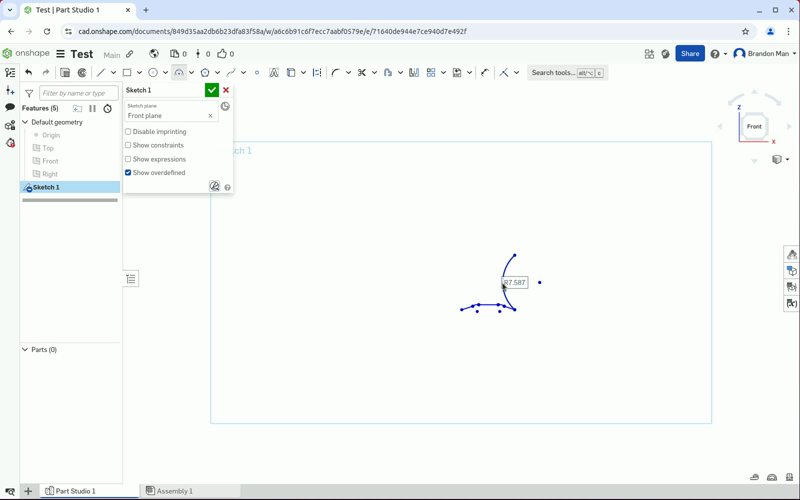
key(l)
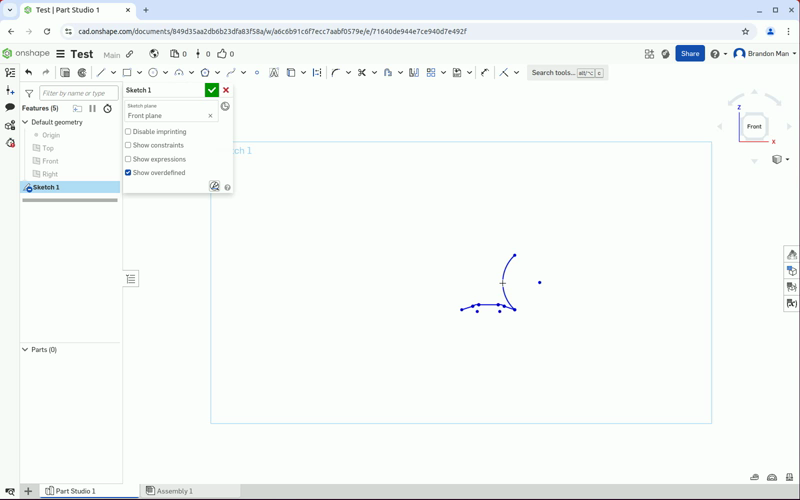
mouse_move(514, 255)
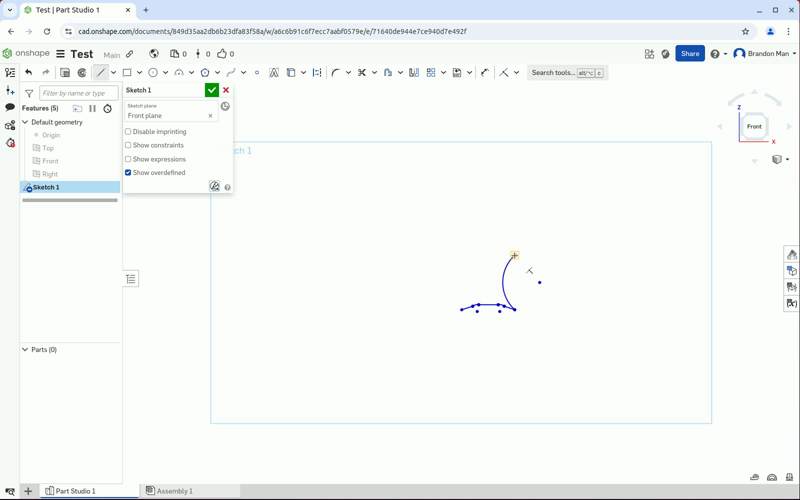
click(514, 255)
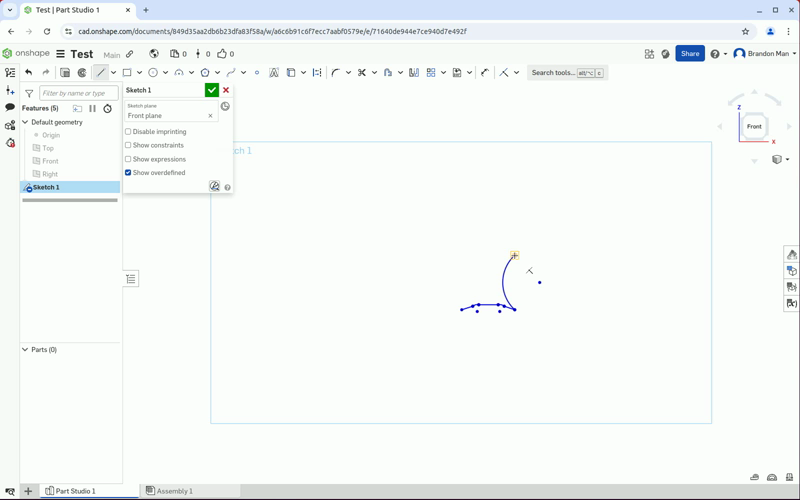
key_down(shift)
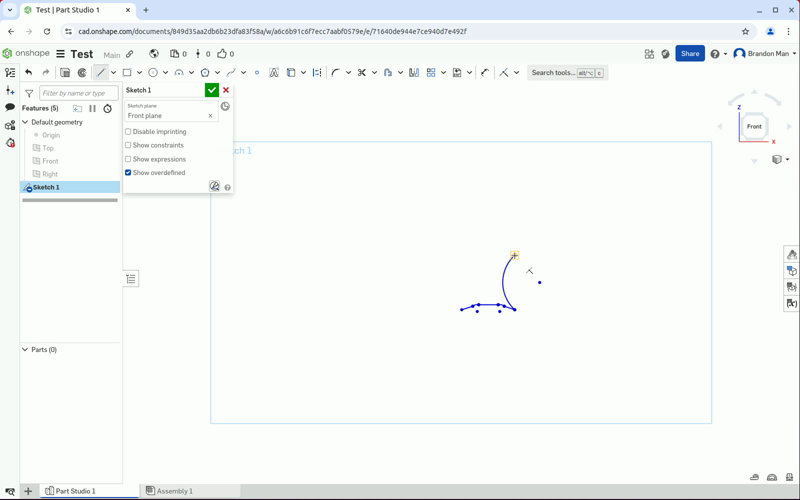
mouse_move(544, 255)
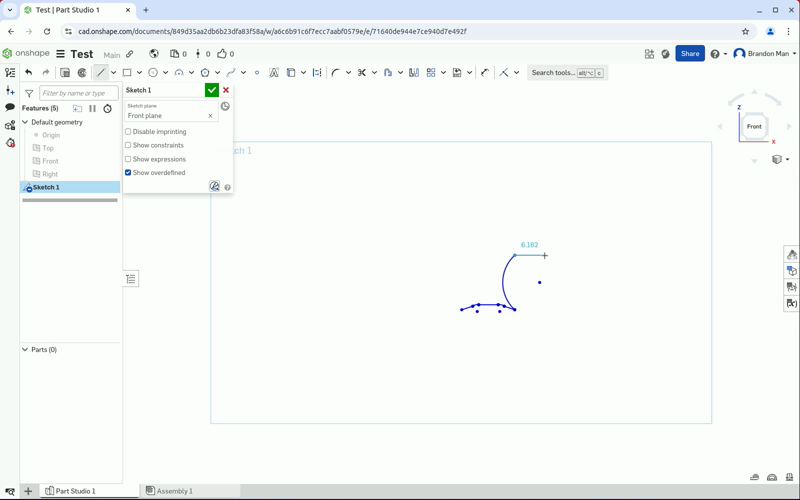
mouse_move(504, 259)
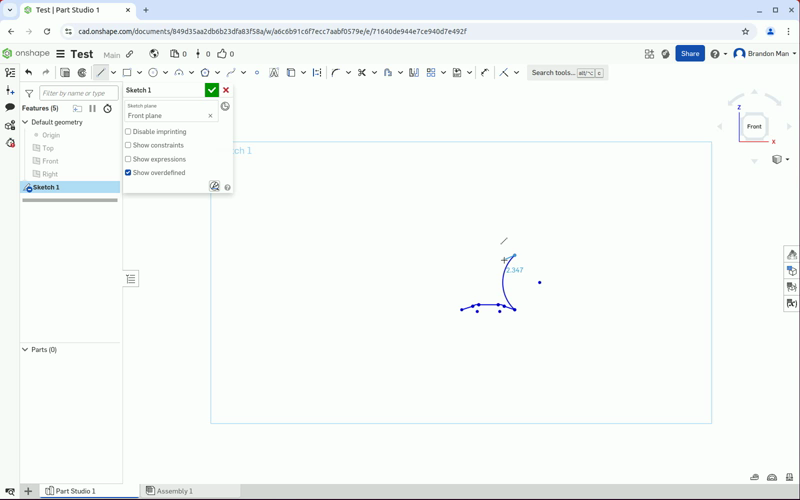
click(504, 259)
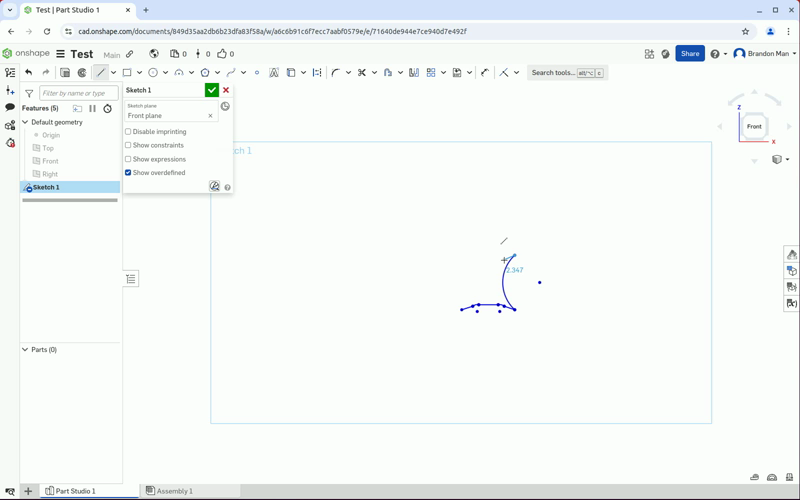
key_up(shift)
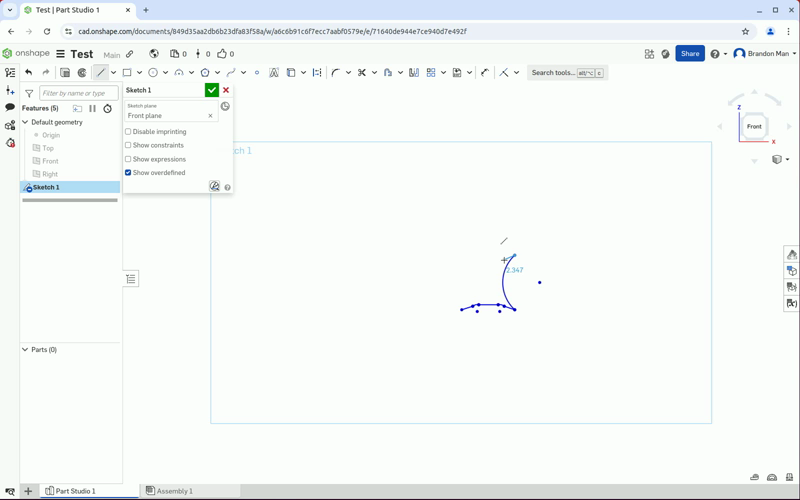
key(esc)
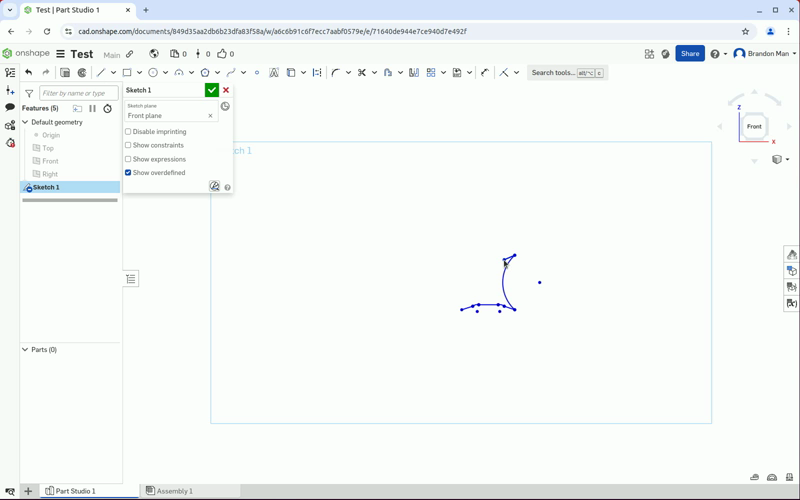
key(a)
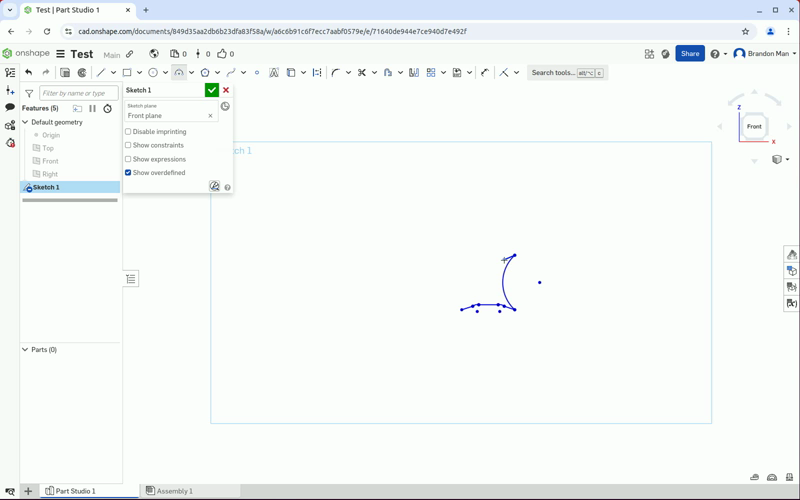
mouse_move(504, 259)
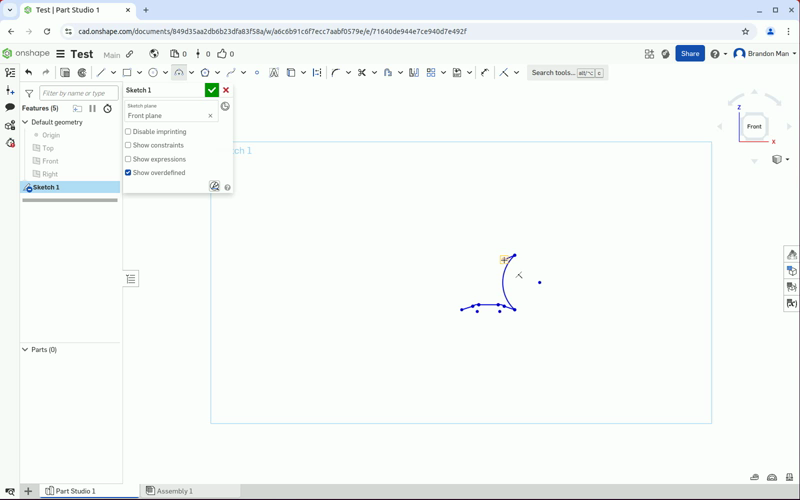
click(504, 259)
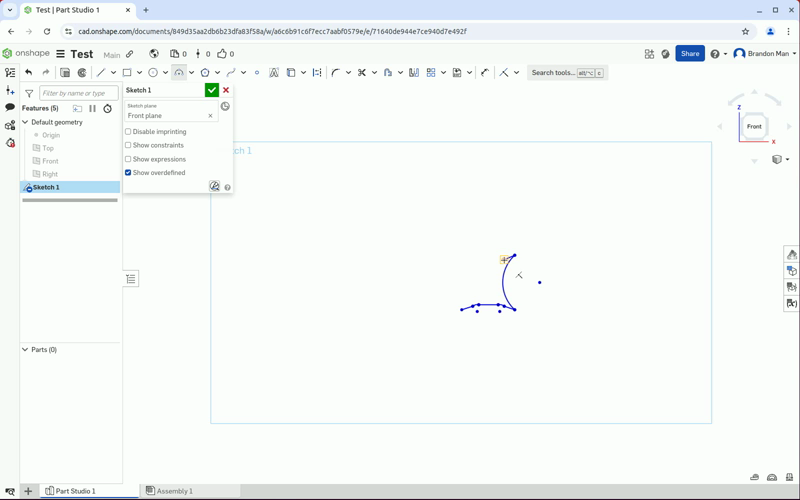
key_down(shift)
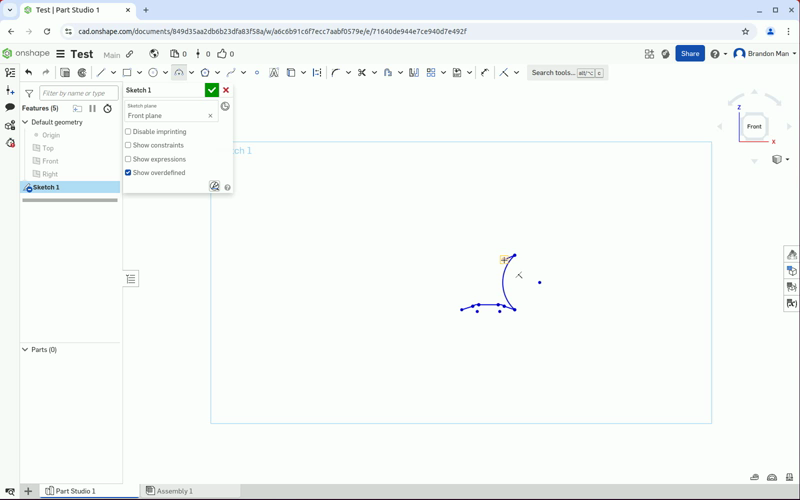
mouse_move(498, 260)
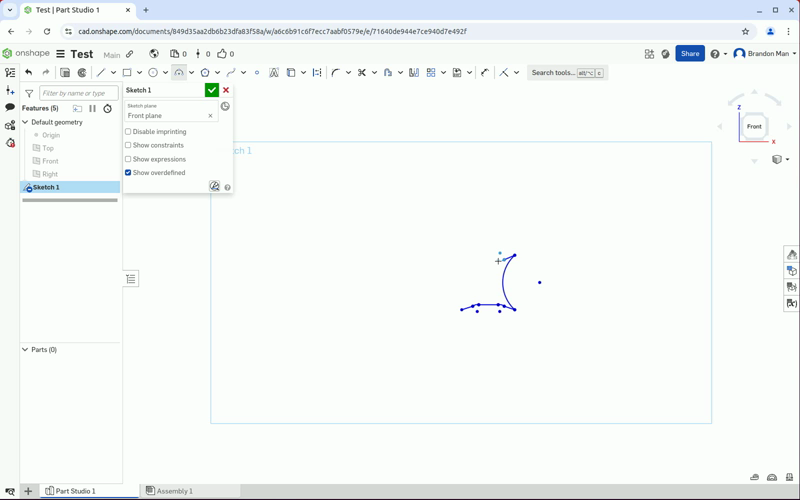
scroll(6)
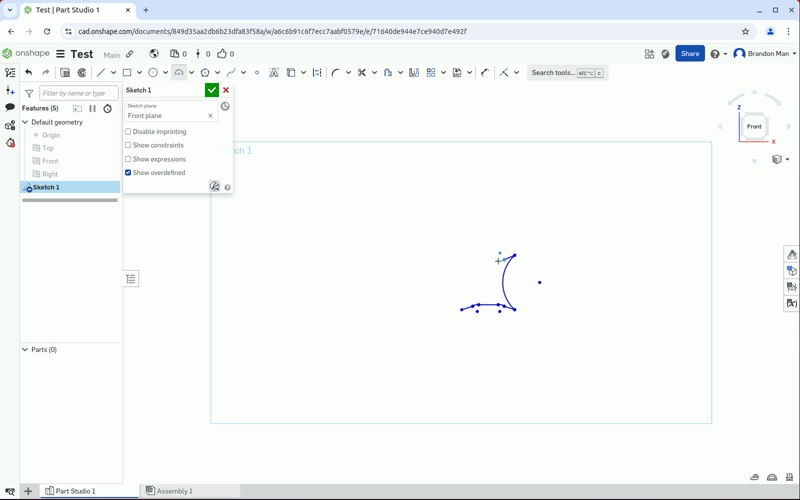
scroll(6)
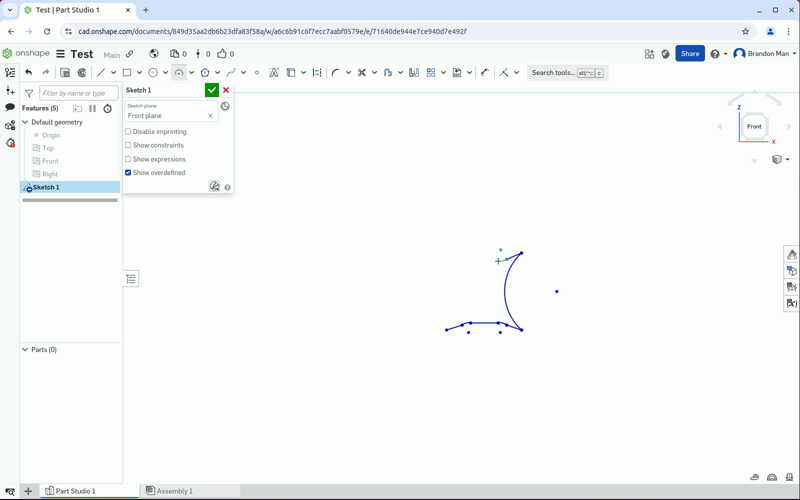
scroll(6)
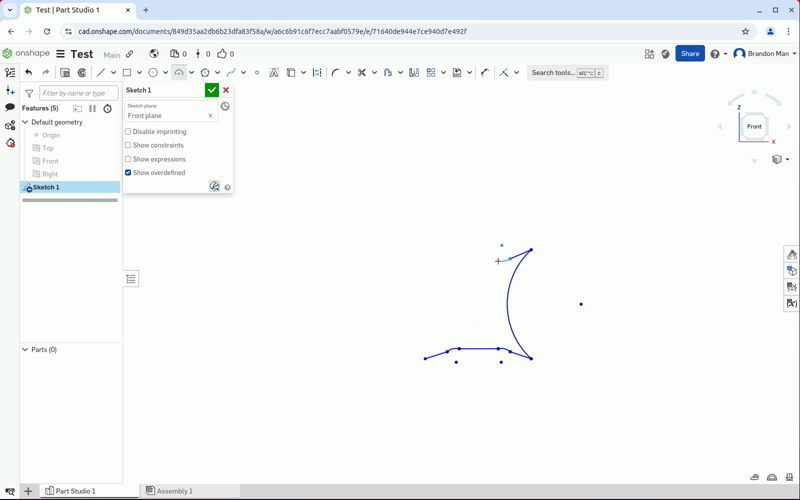
scroll(6)
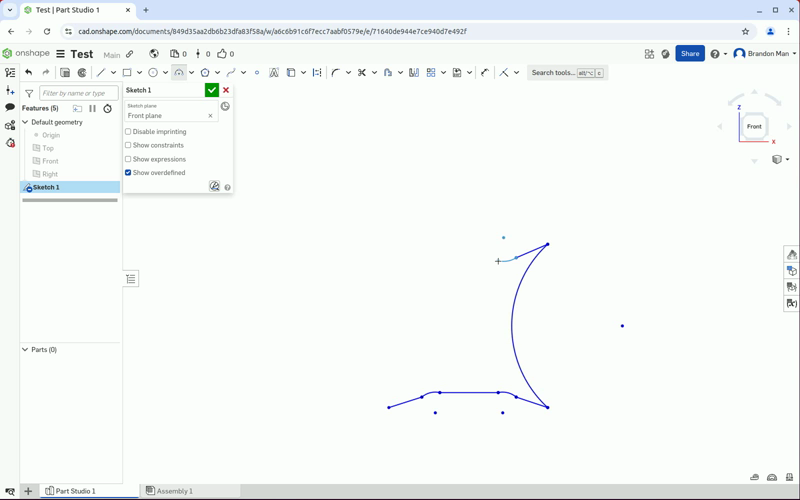
scroll(6)
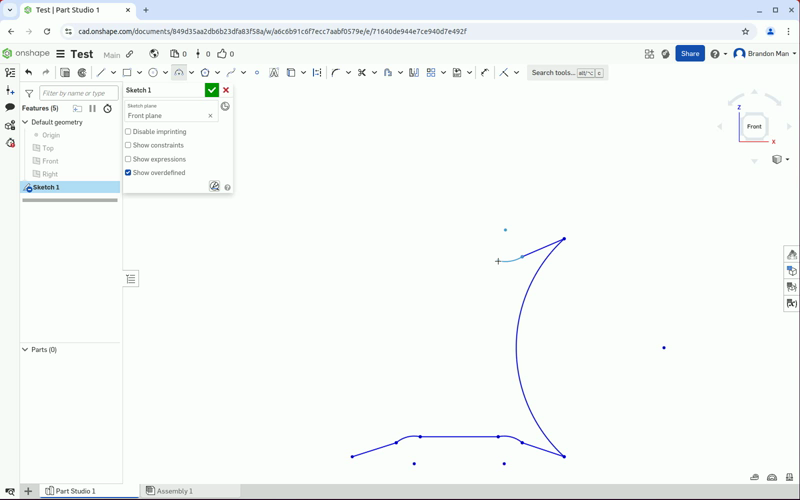
scroll(6)
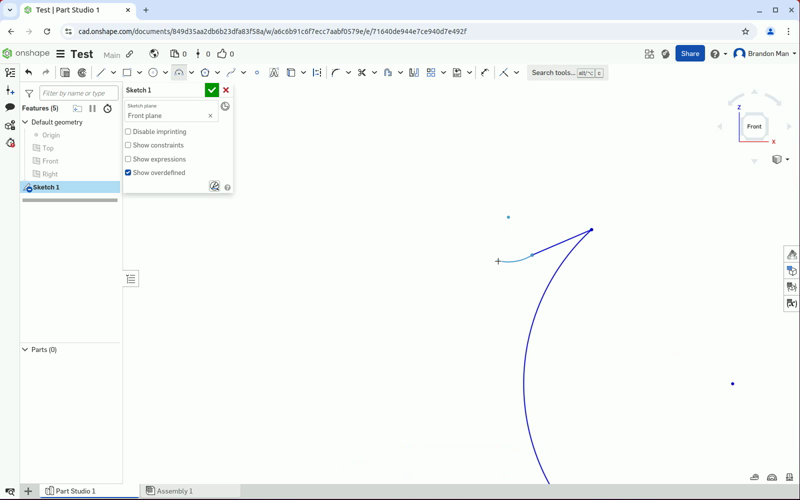
scroll(6)
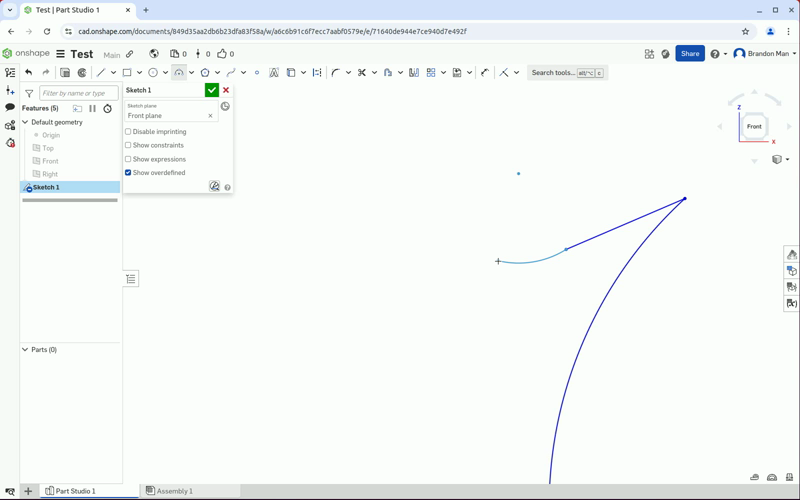
click(498, 260)
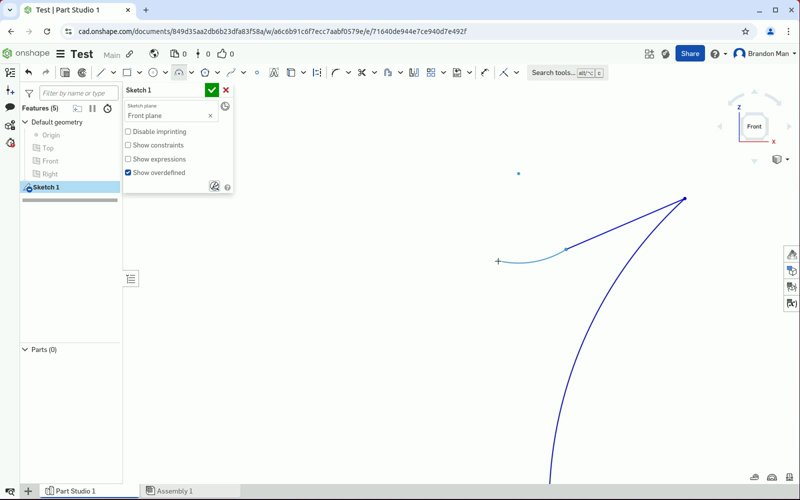
scroll(-6)
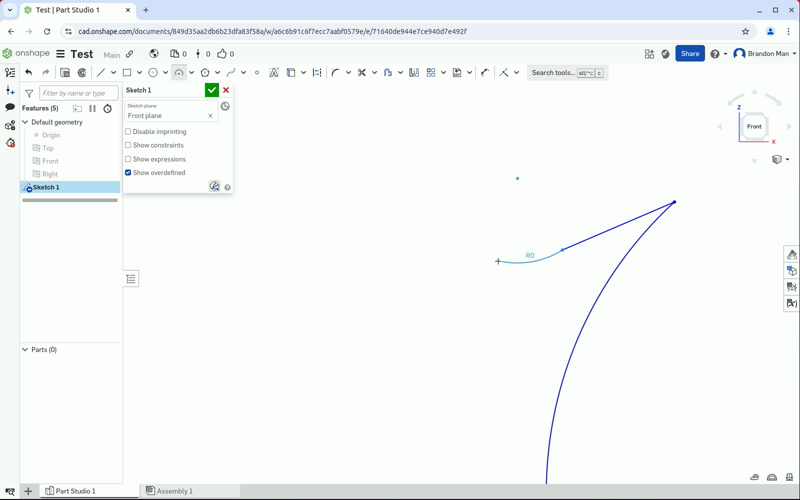
scroll(-6)
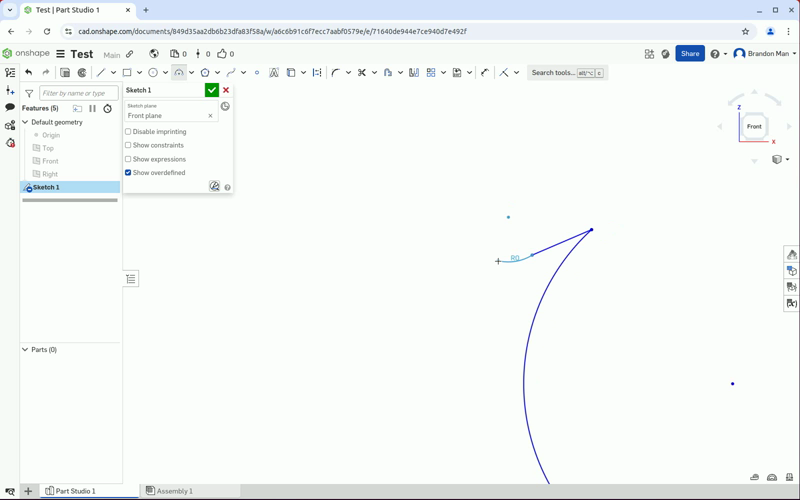
scroll(-6)
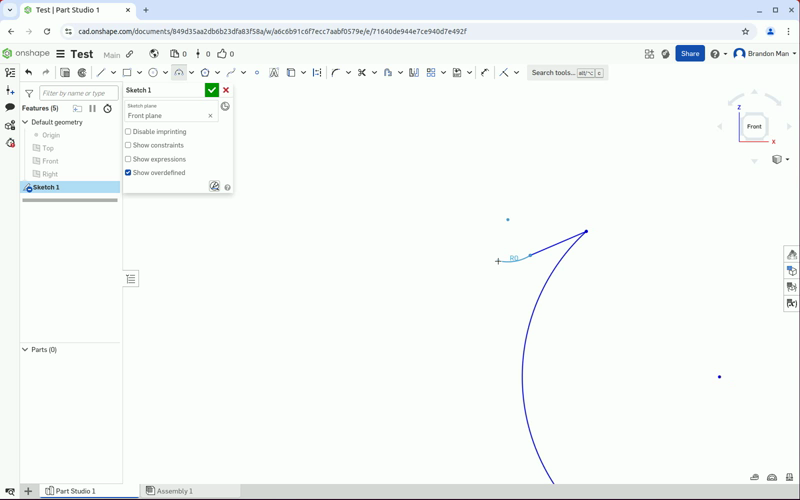
scroll(-6)
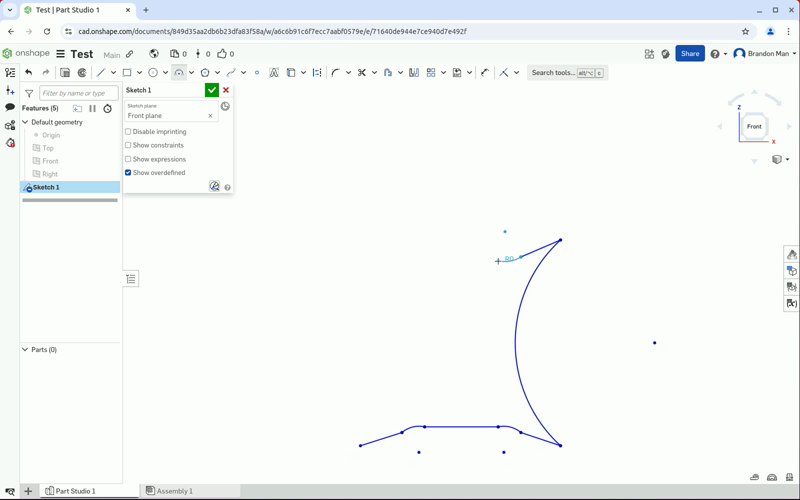
scroll(-6)
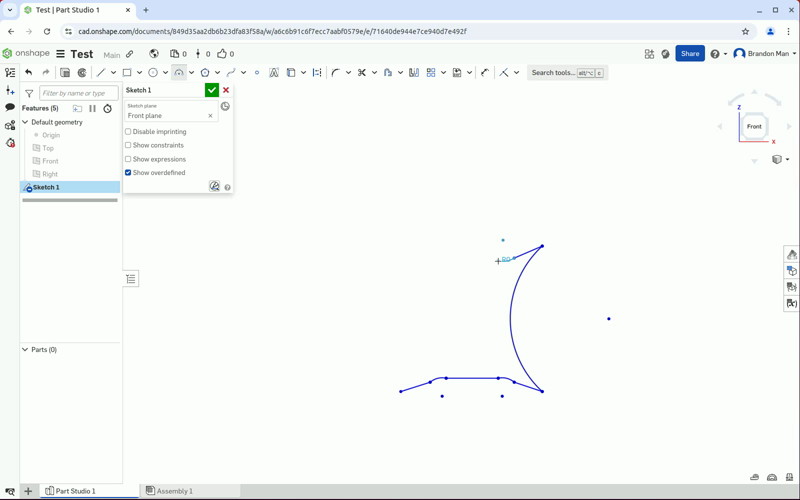
scroll(-6)
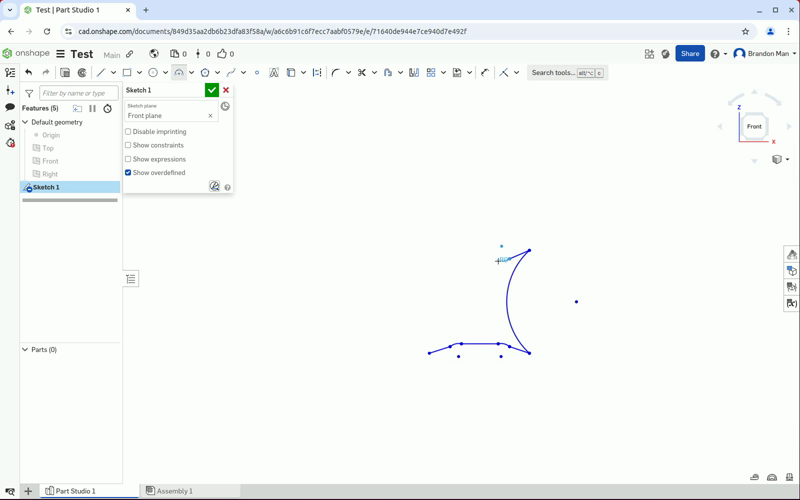
scroll(-6)
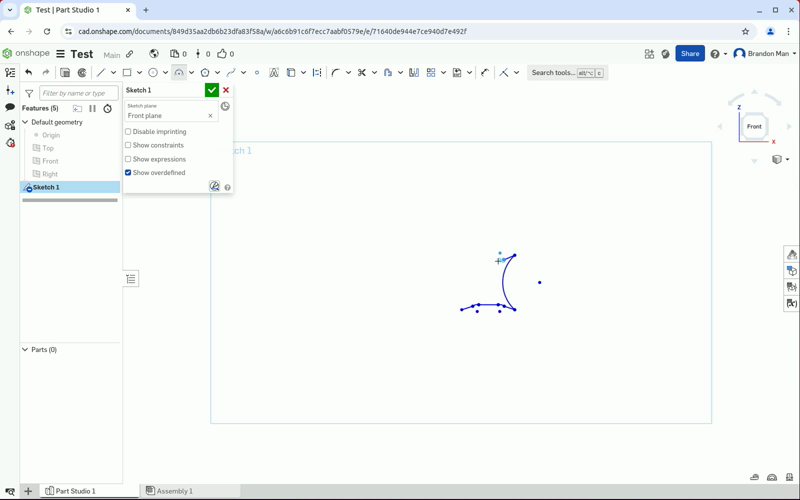
mouse_move(501, 261)
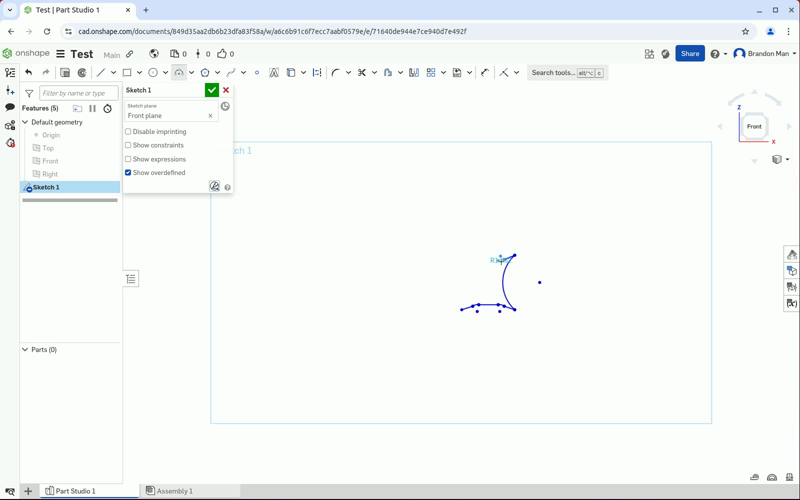
scroll(6)
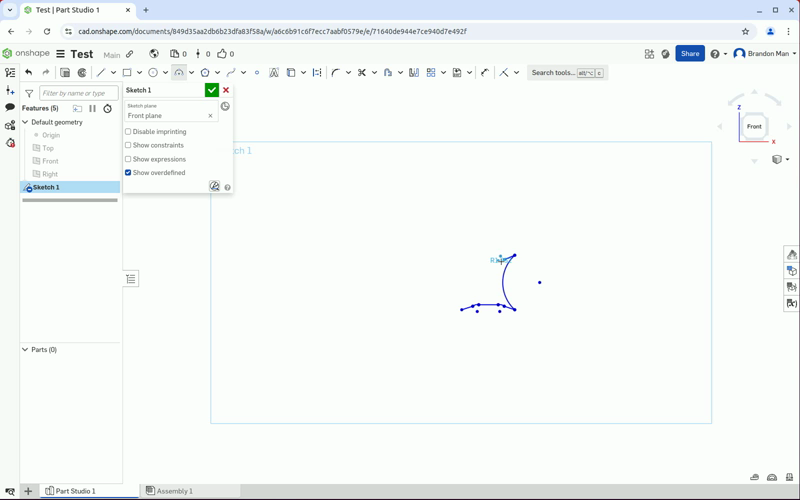
scroll(6)
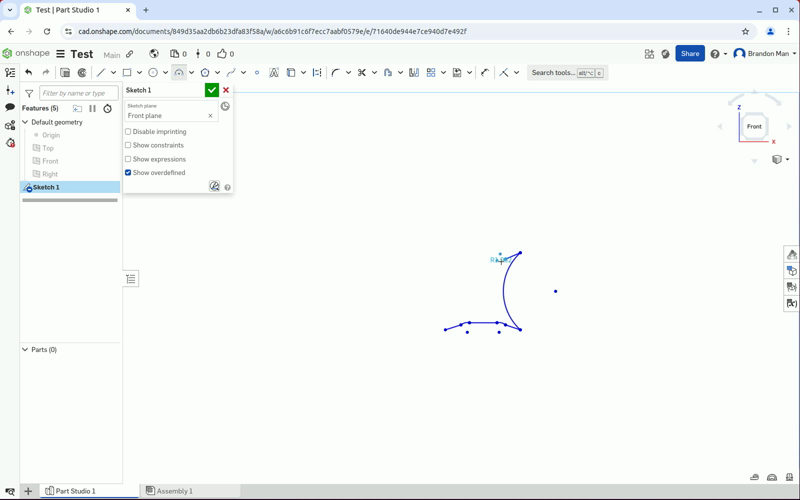
scroll(6)
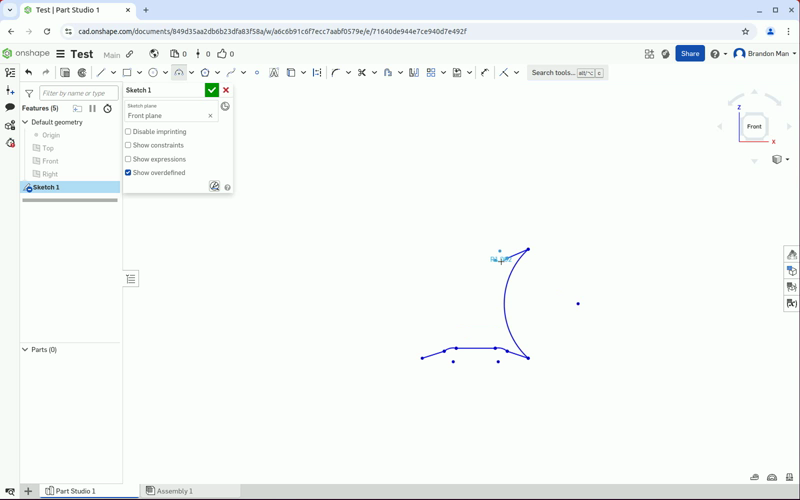
scroll(6)
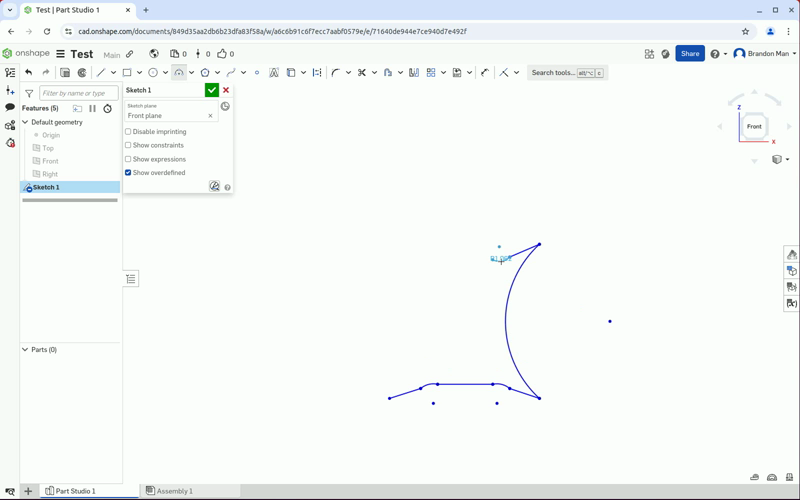
scroll(6)
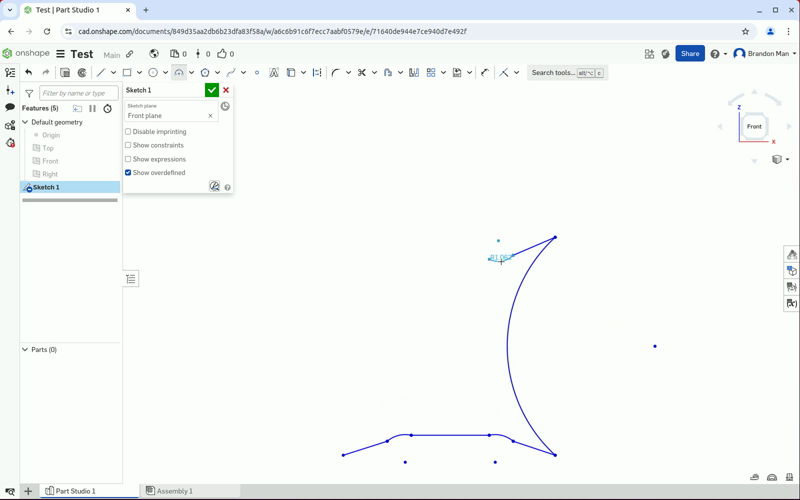
scroll(6)
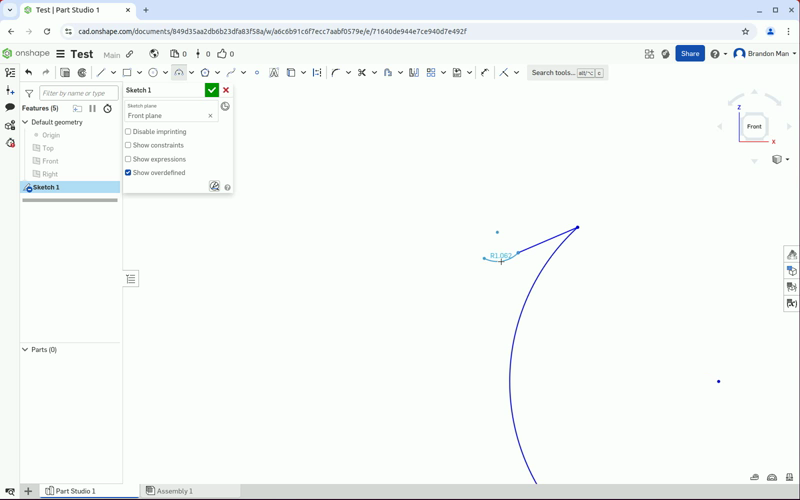
scroll(6)
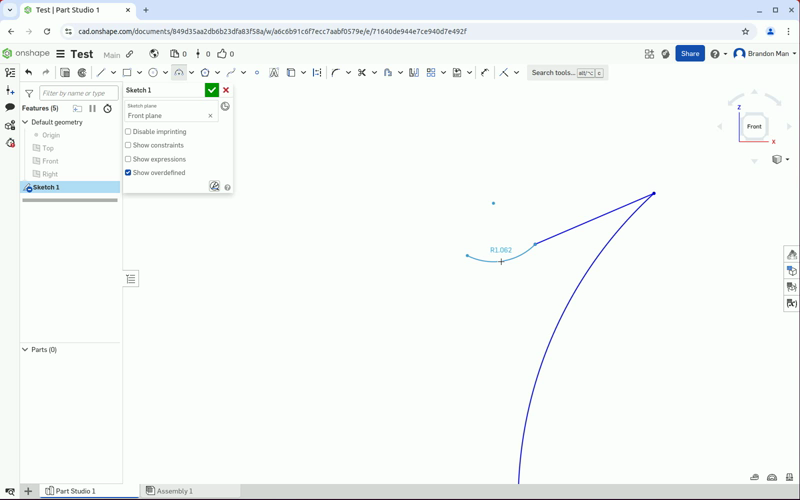
click(501, 261)
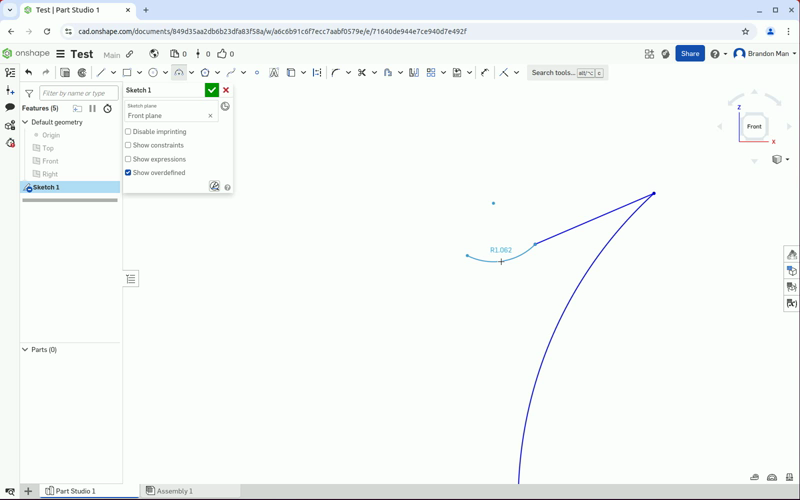
scroll(-6)
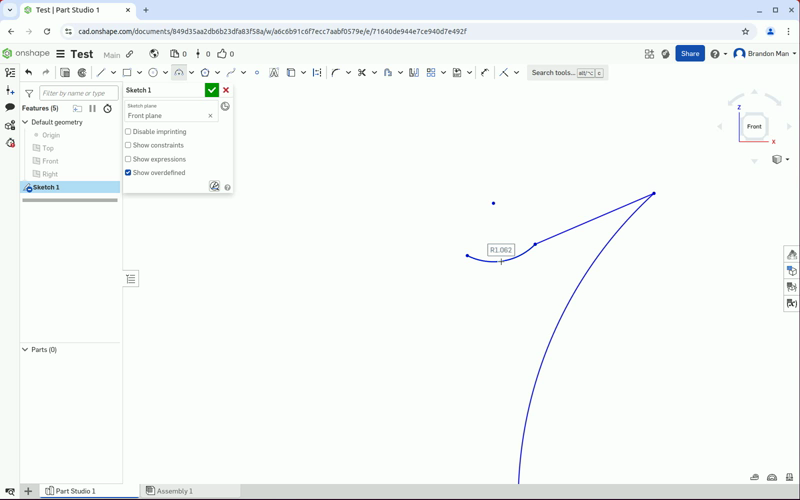
scroll(-6)
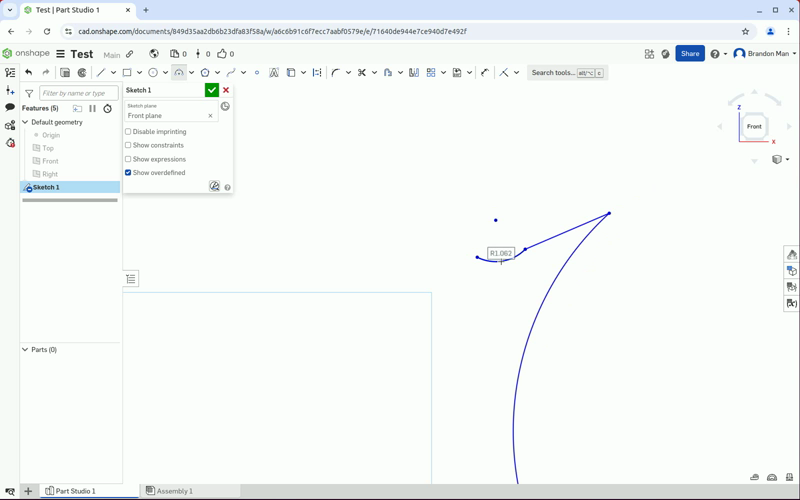
scroll(-6)
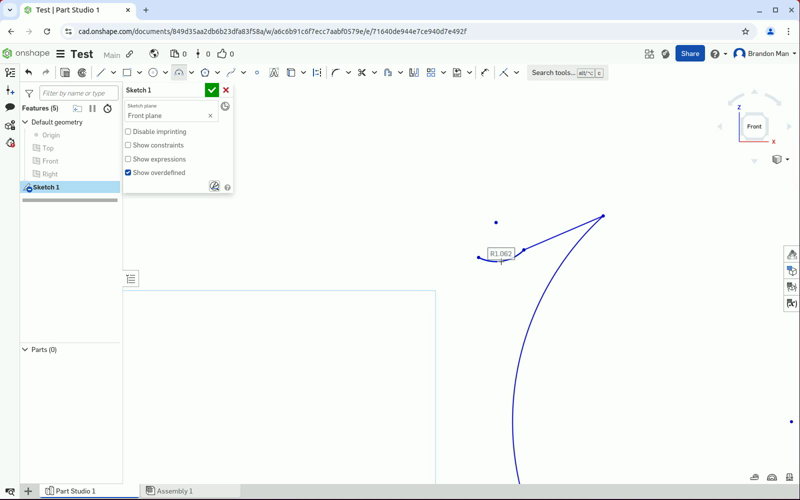
scroll(-6)
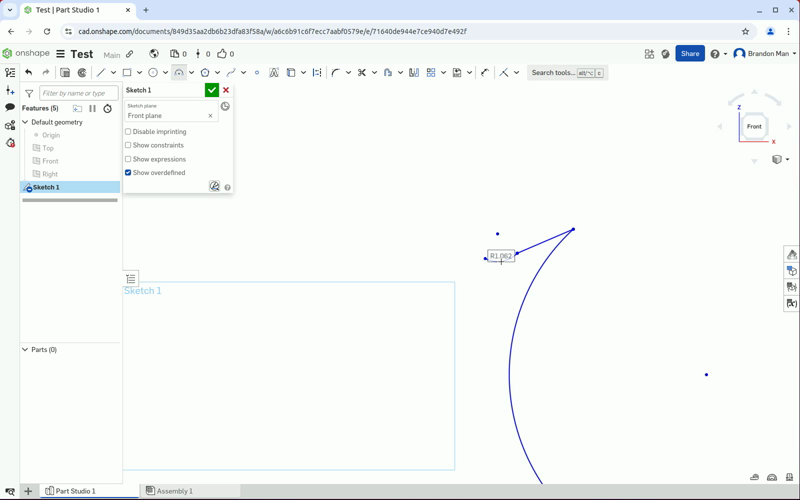
scroll(-6)
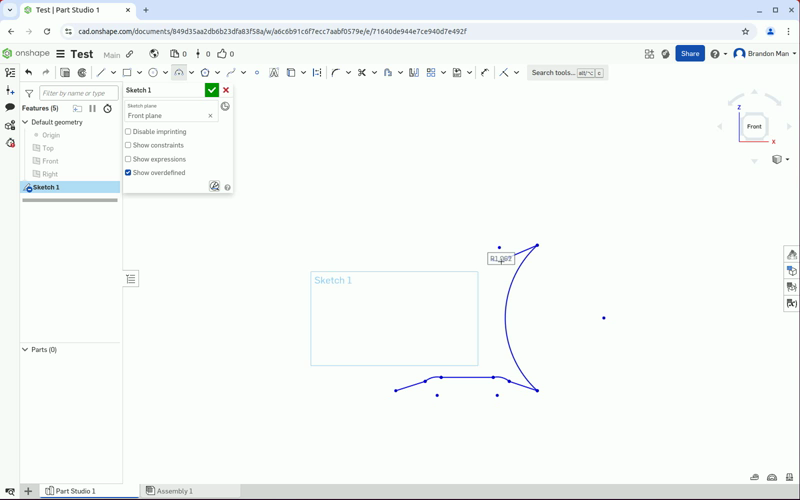
scroll(-6)
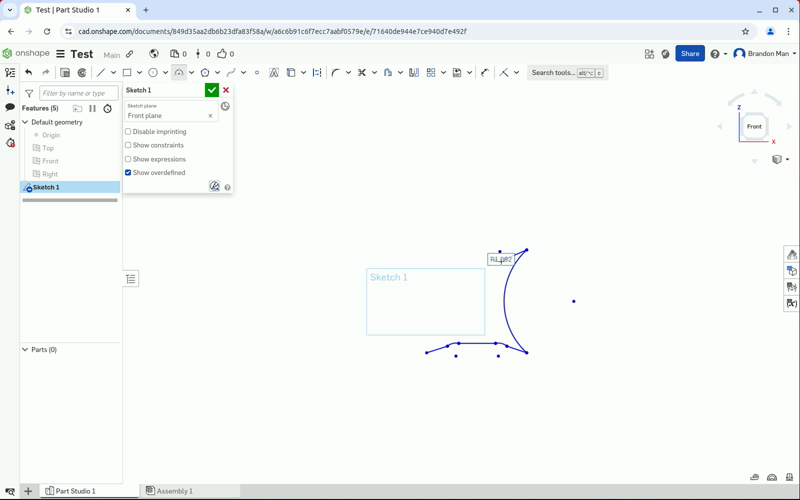
scroll(-6)
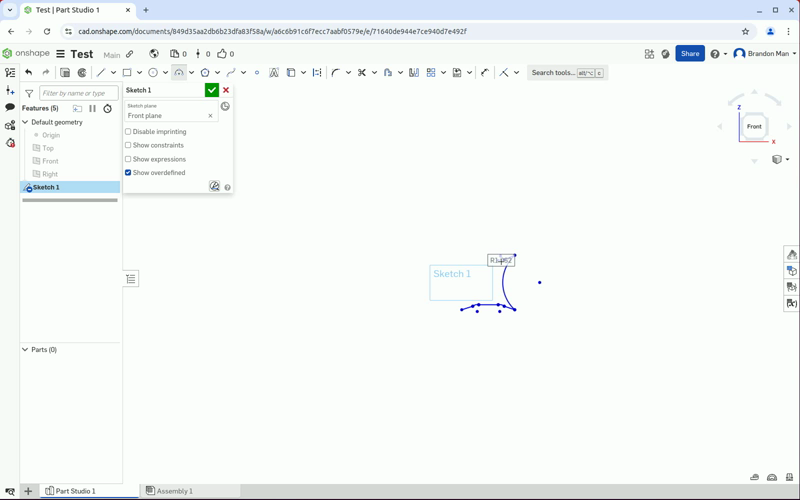
key_up(shift)
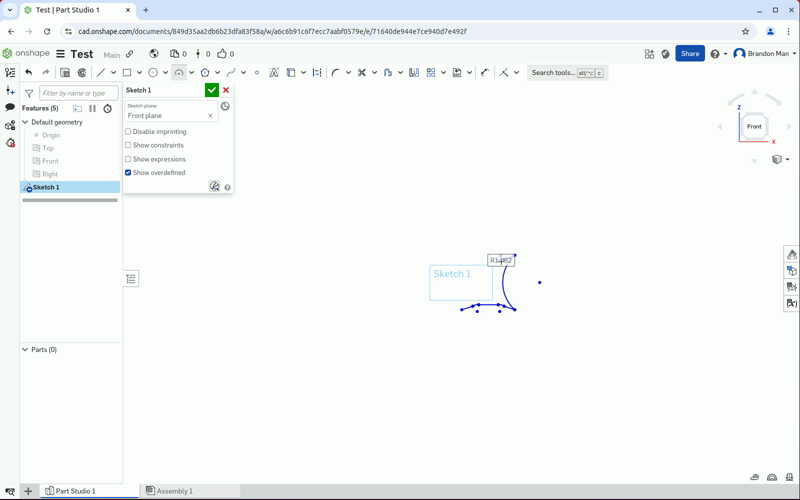
key(esc)
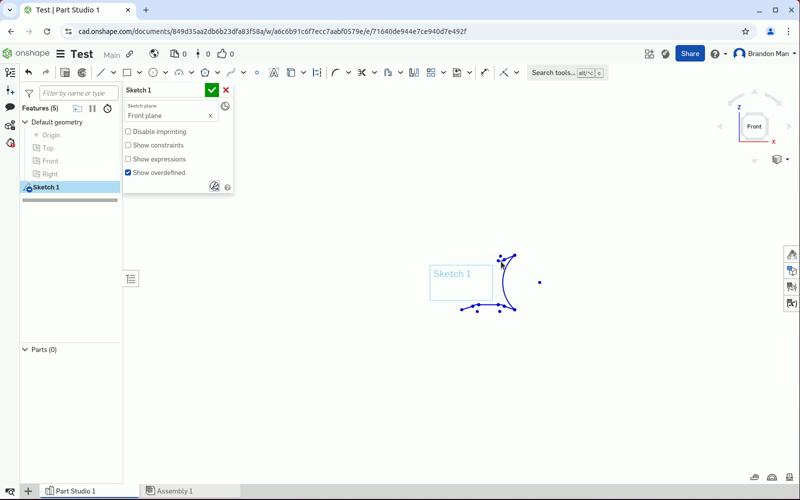
key(l)
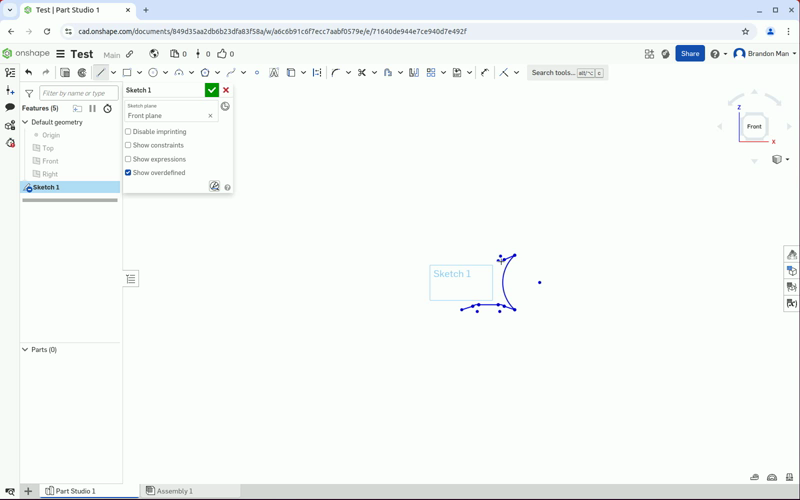
mouse_move(498, 260)
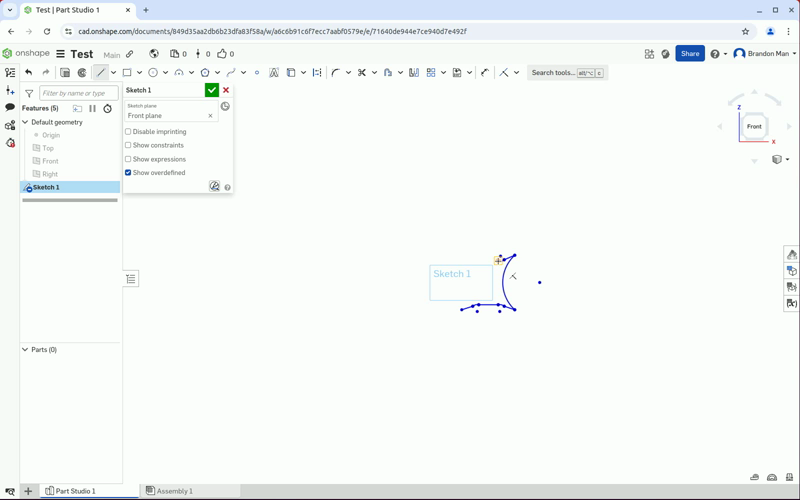
scroll(6)
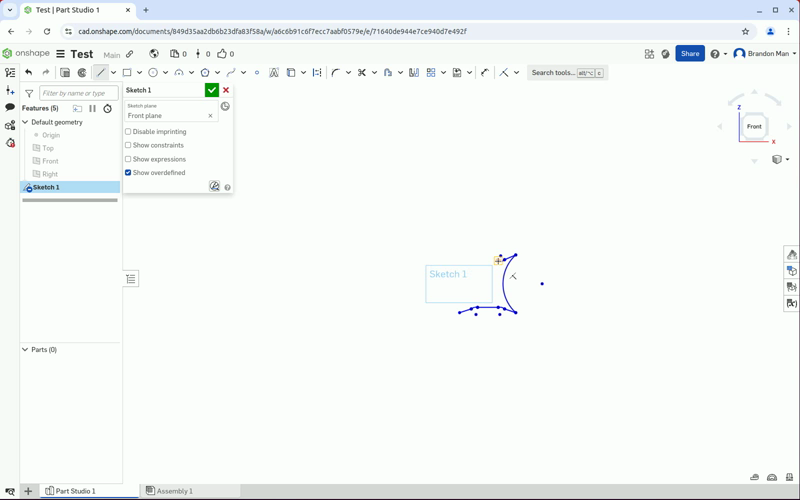
scroll(6)
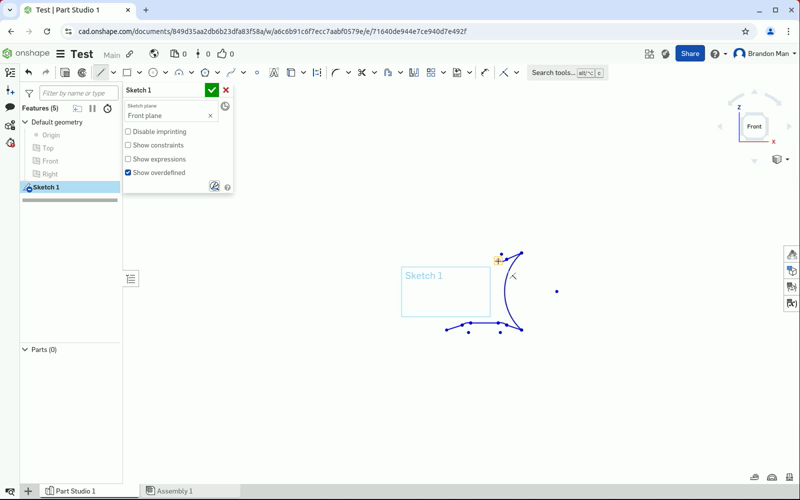
scroll(6)
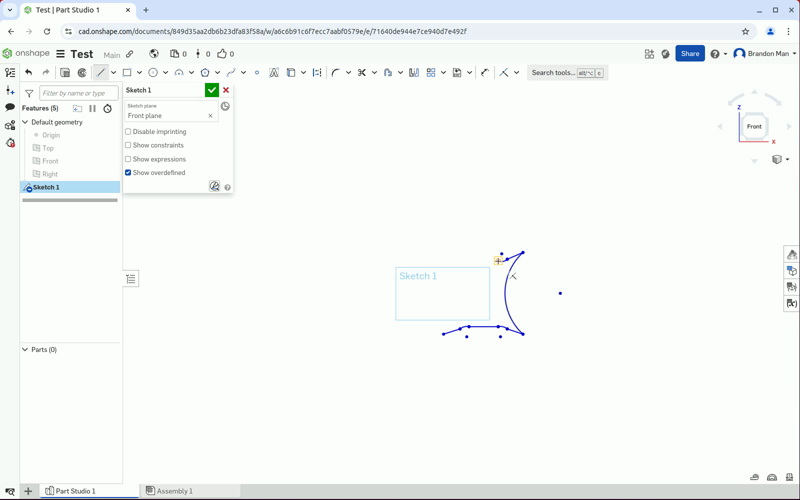
scroll(6)
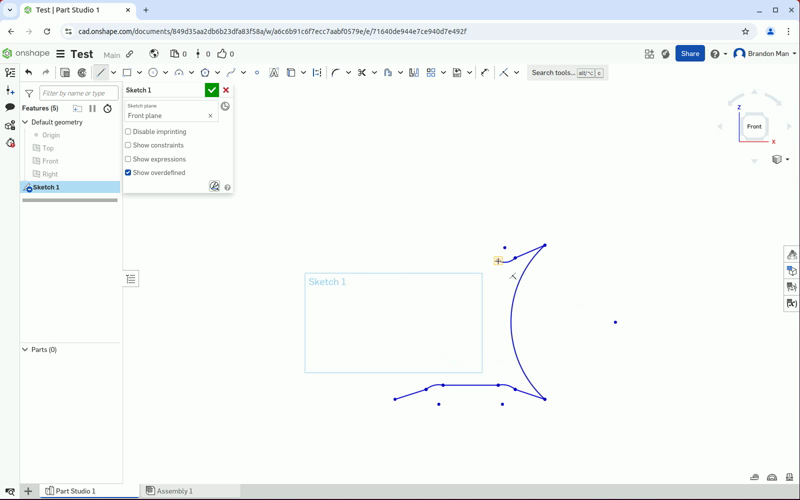
scroll(6)
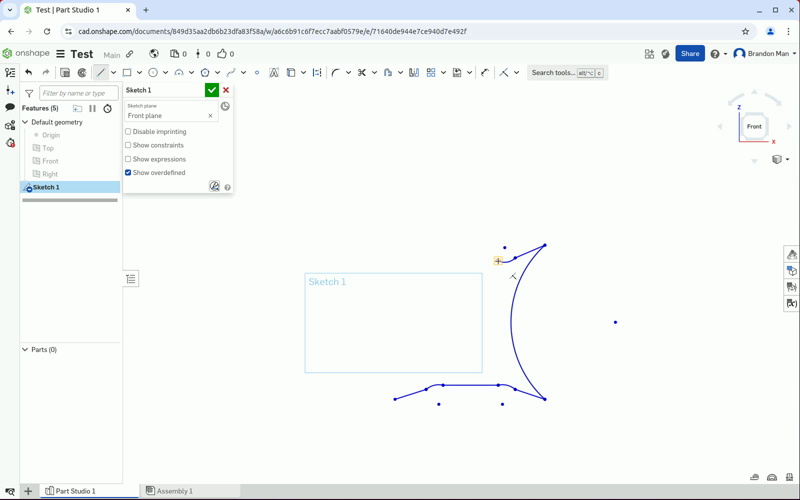
scroll(6)
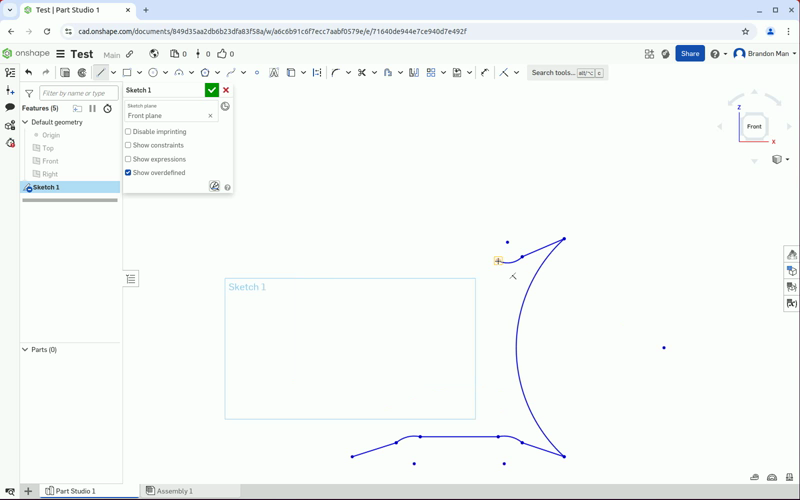
scroll(6)
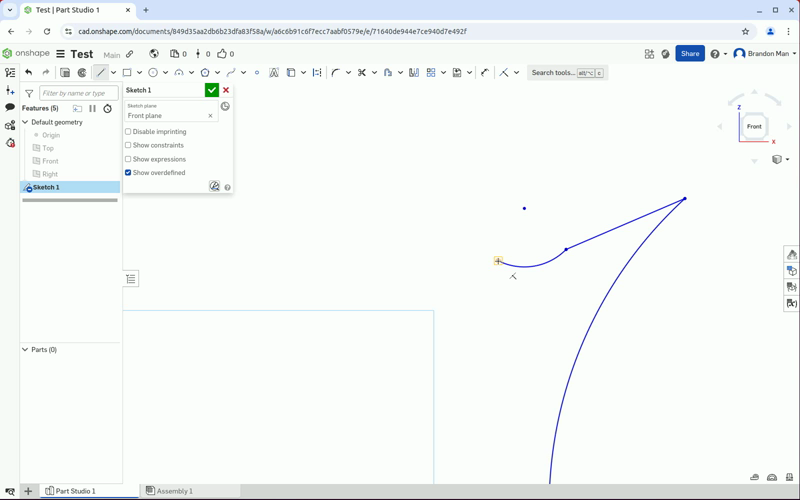
click(498, 260)
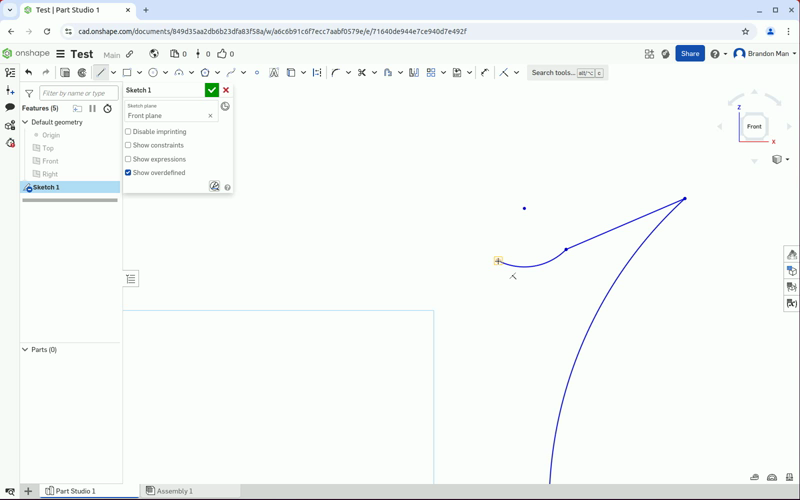
scroll(-6)
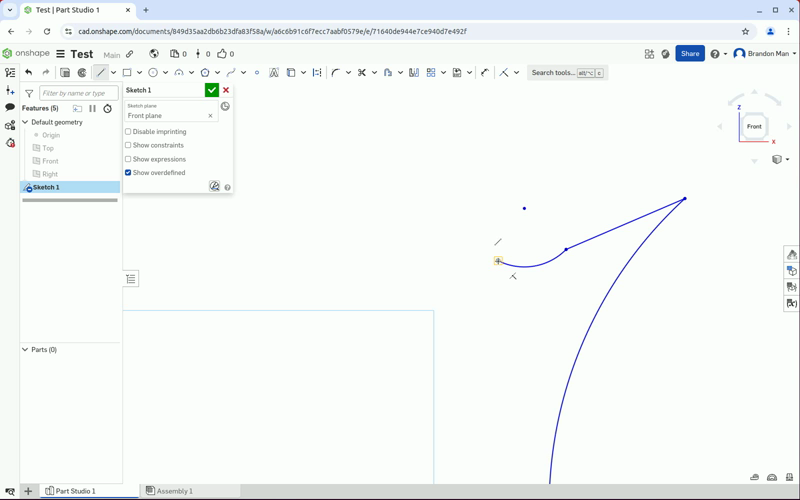
scroll(-6)
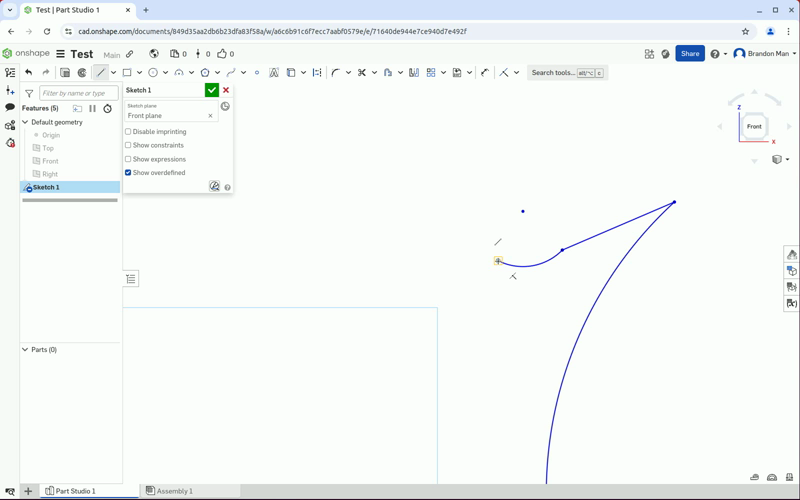
scroll(-6)
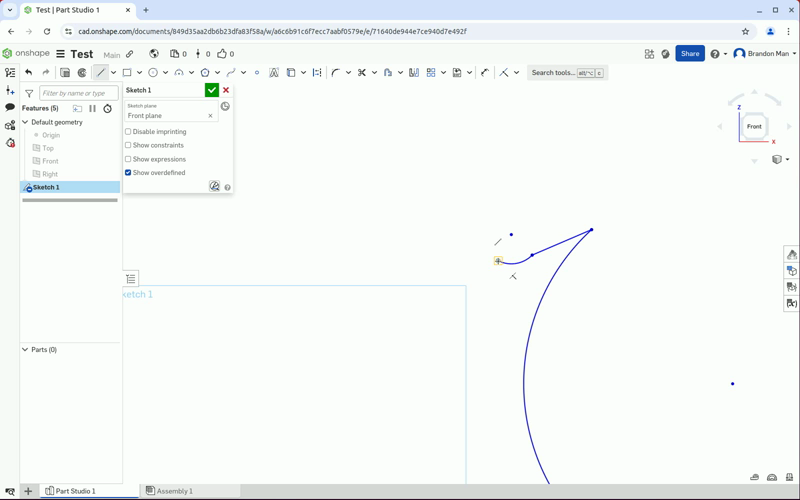
scroll(-6)
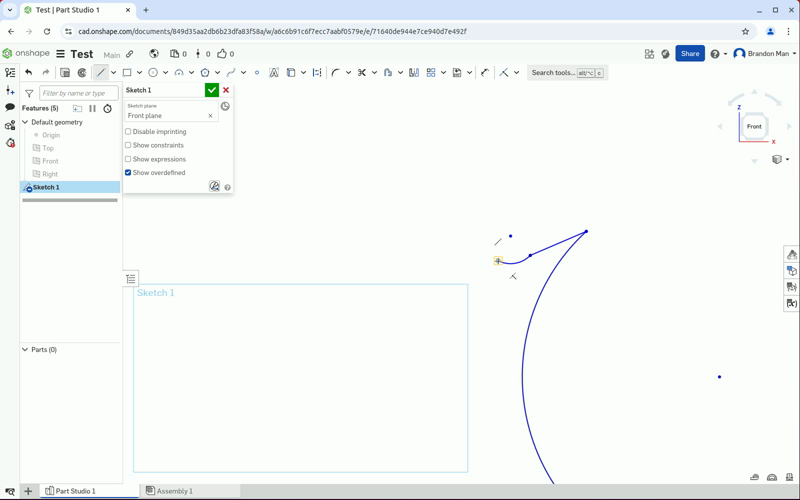
scroll(-6)
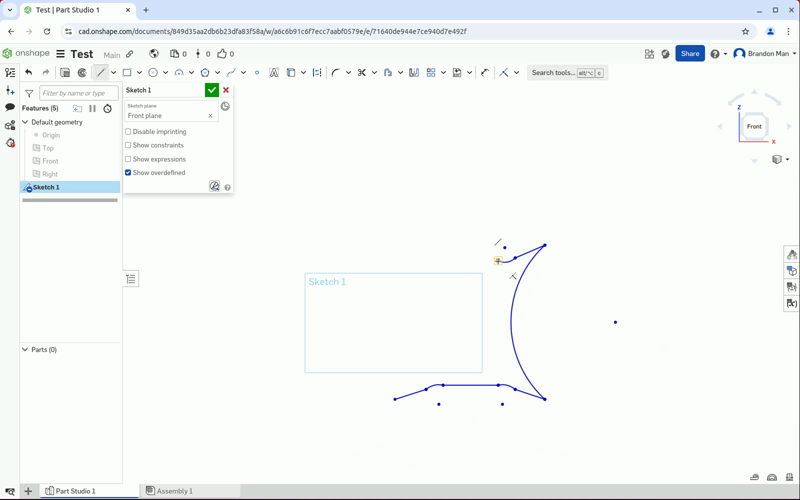
scroll(-6)
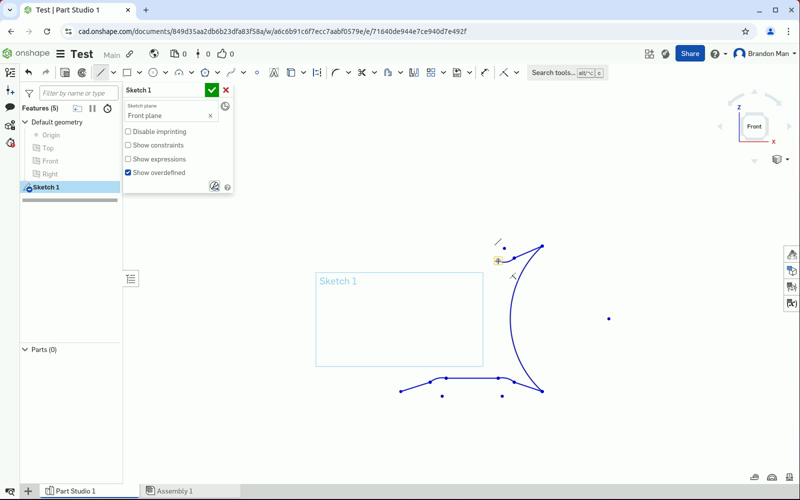
scroll(-6)
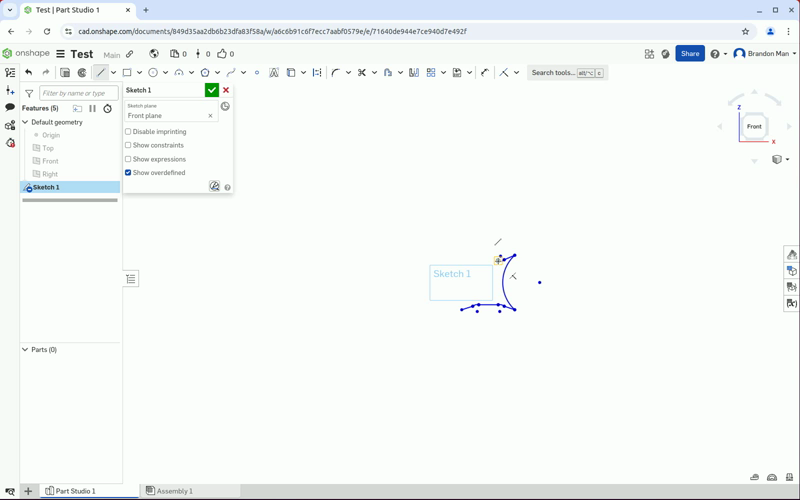
key_down(shift)
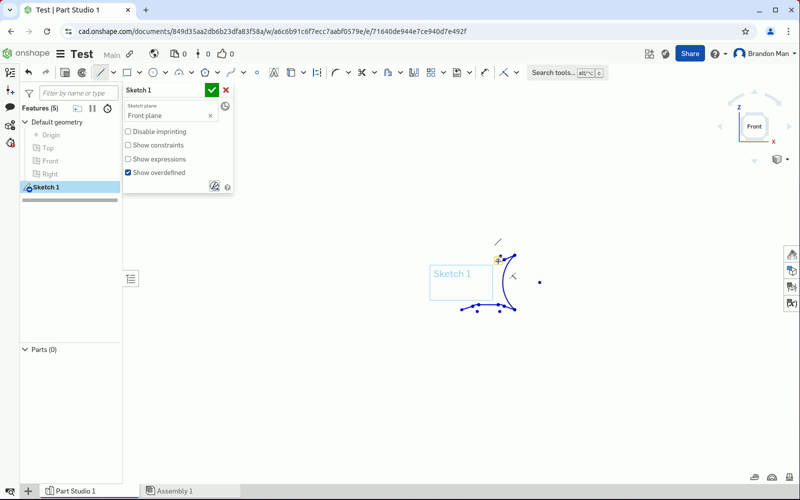
mouse_move(528, 260)
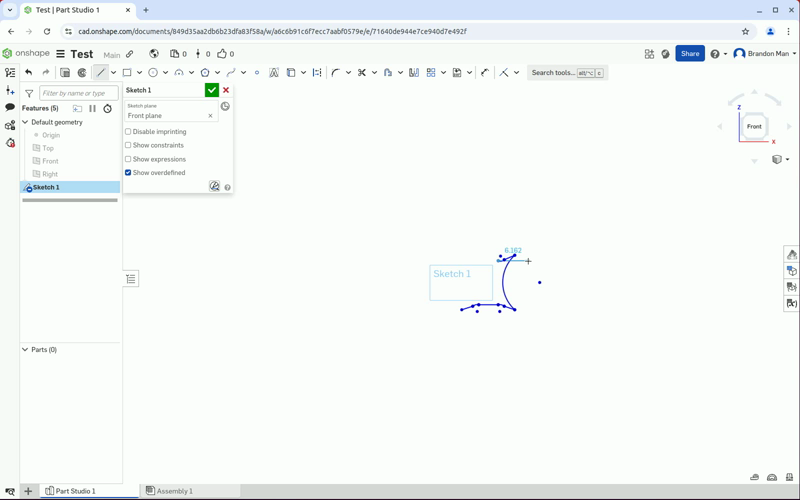
mouse_move(478, 260)
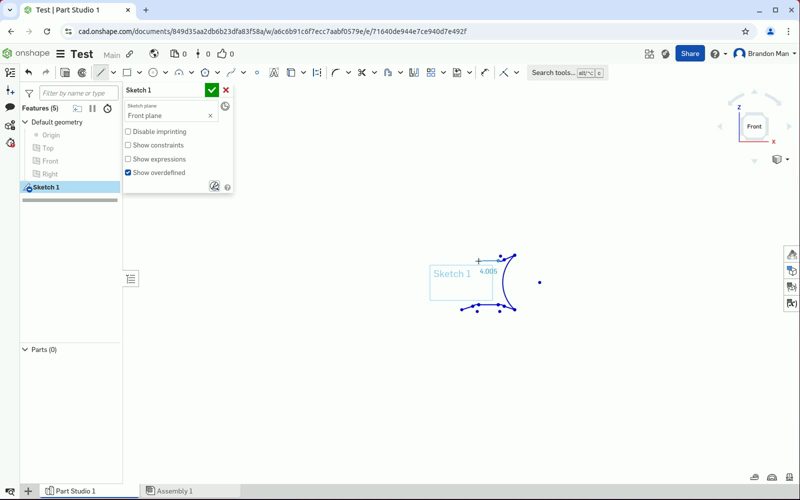
click(478, 260)
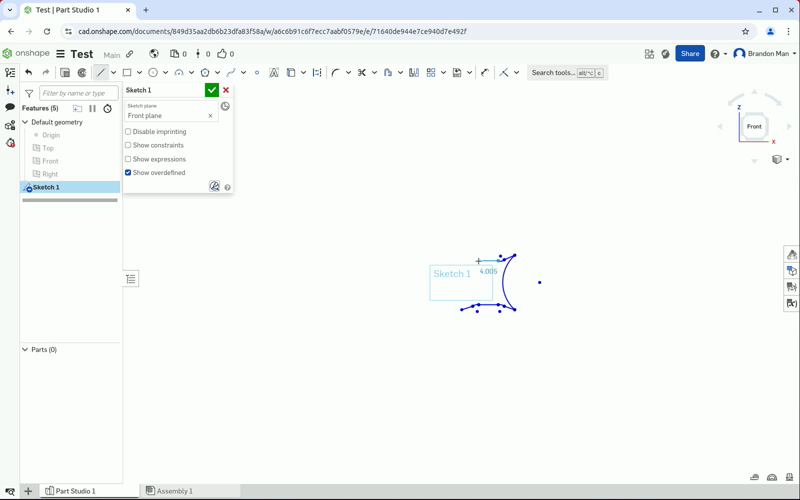
key_up(shift)
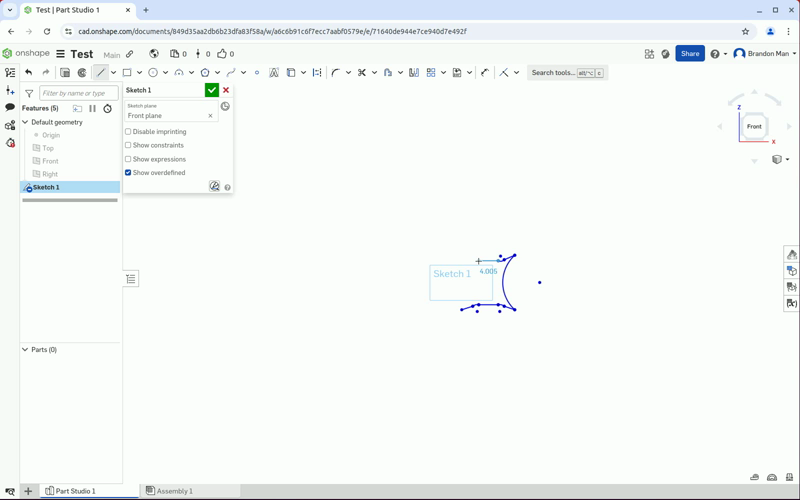
key(esc)
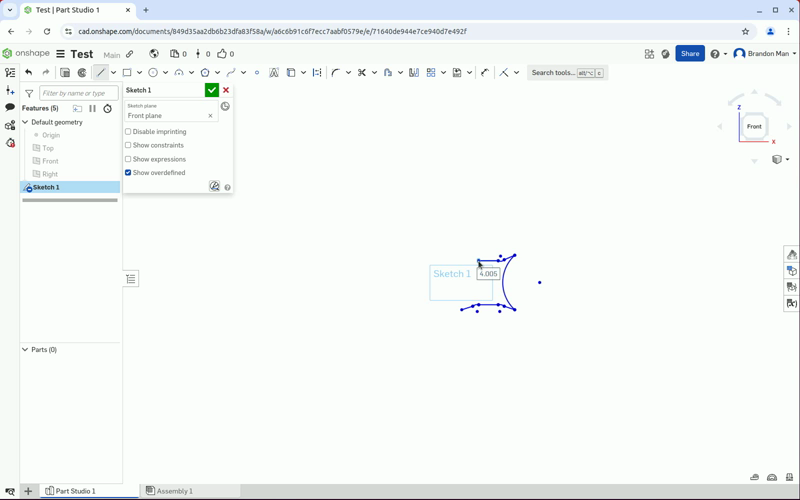
key(a)
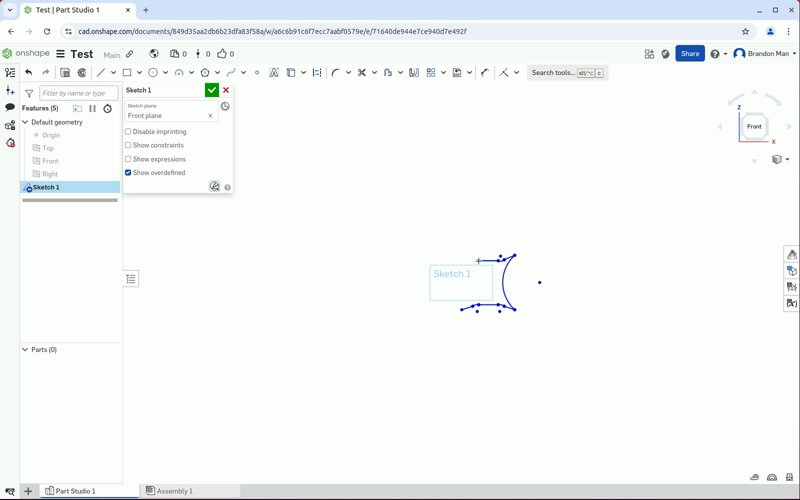
mouse_move(478, 260)
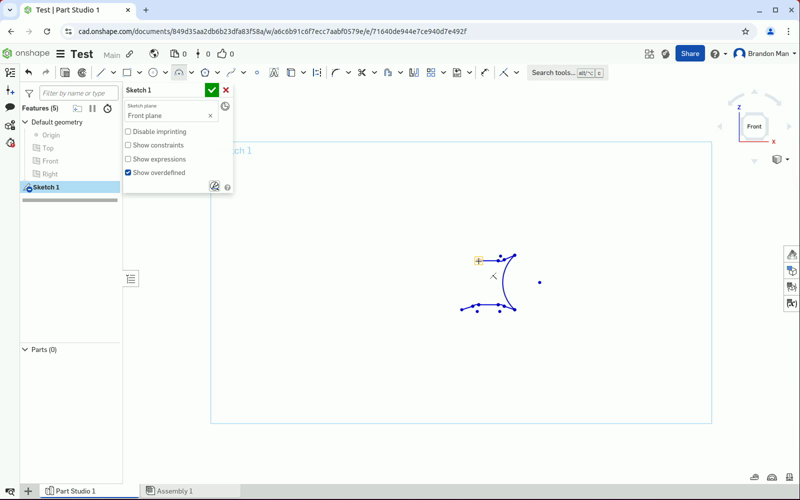
click(478, 260)
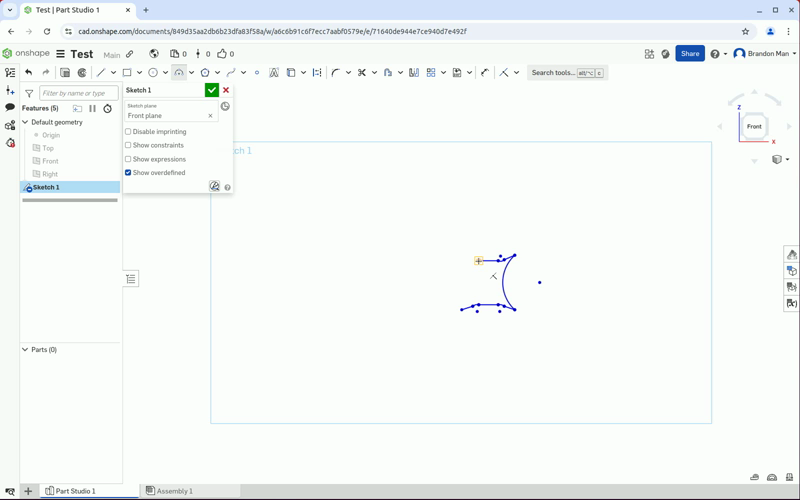
key_down(shift)
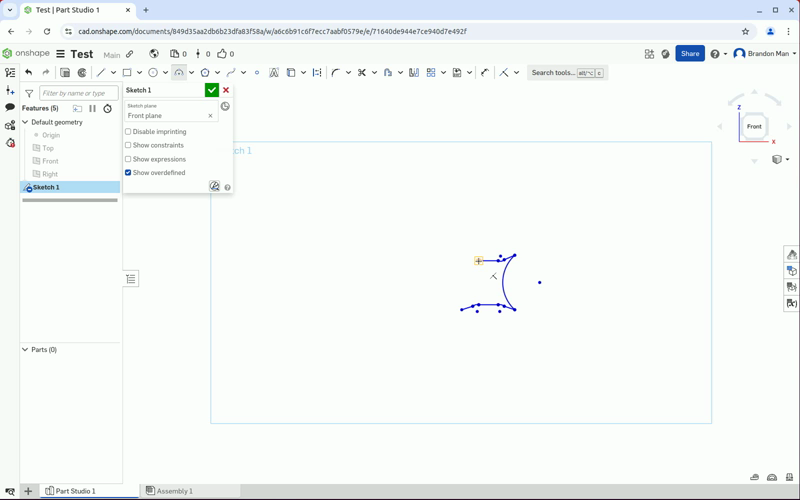
mouse_move(472, 259)
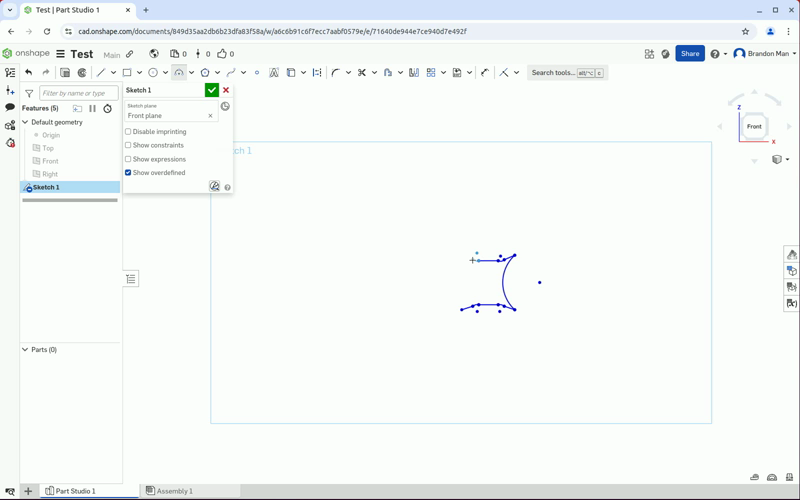
scroll(6)
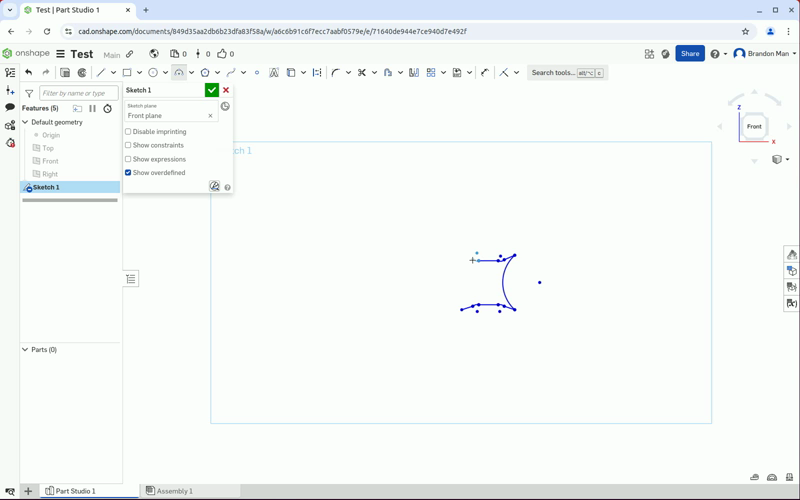
scroll(6)
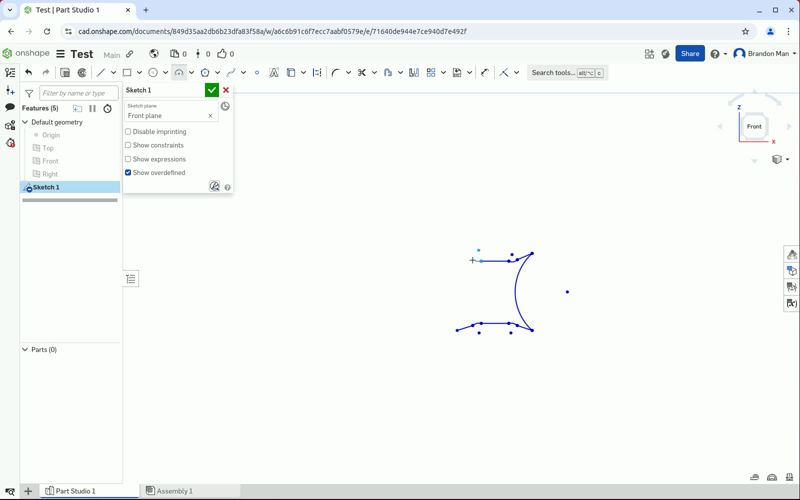
scroll(6)
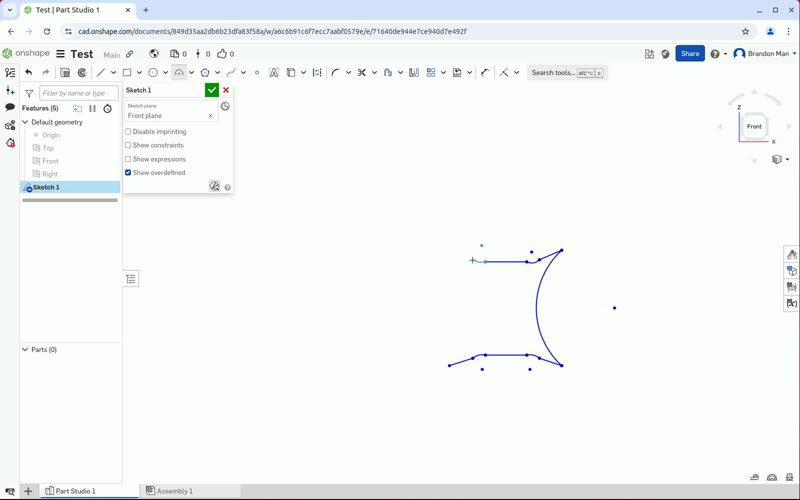
scroll(6)
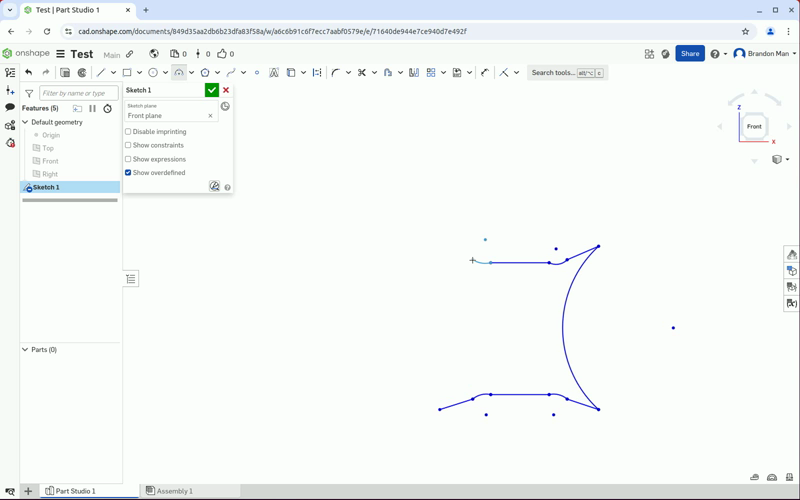
scroll(6)
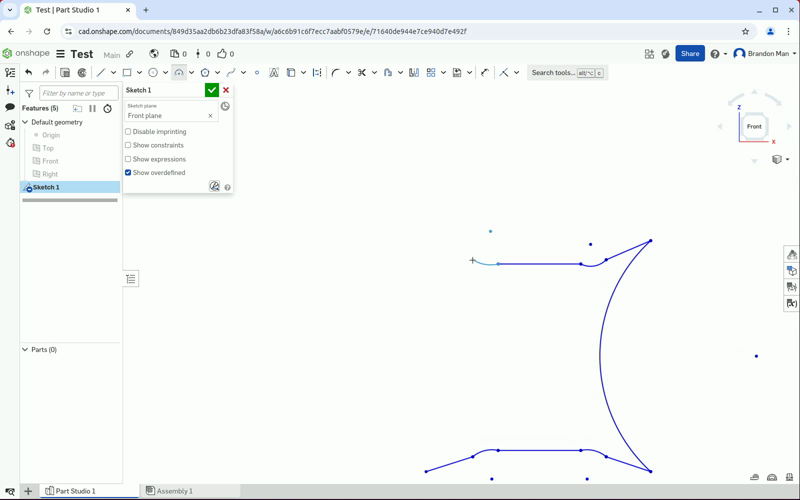
scroll(6)
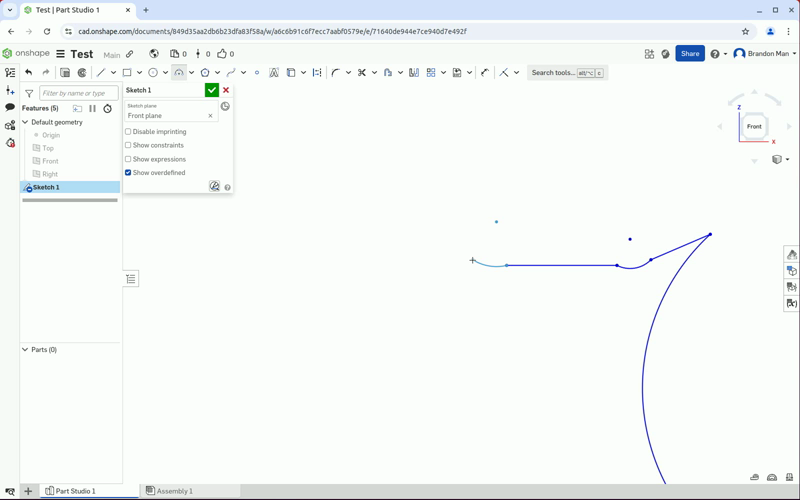
scroll(6)
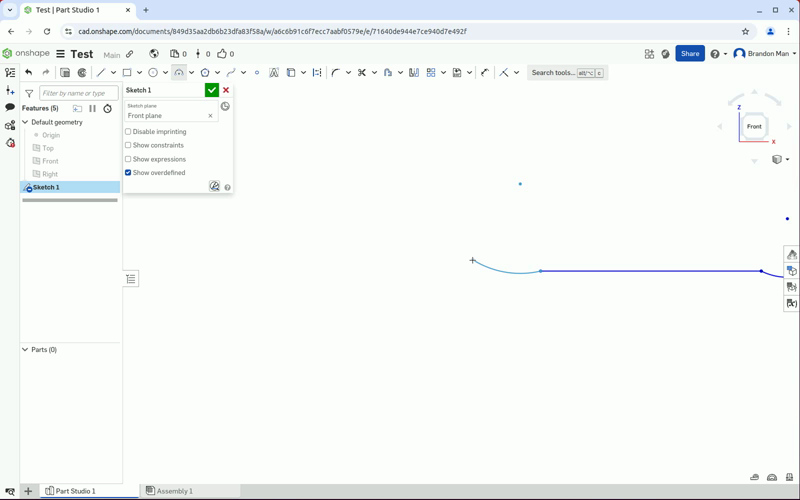
click(472, 259)
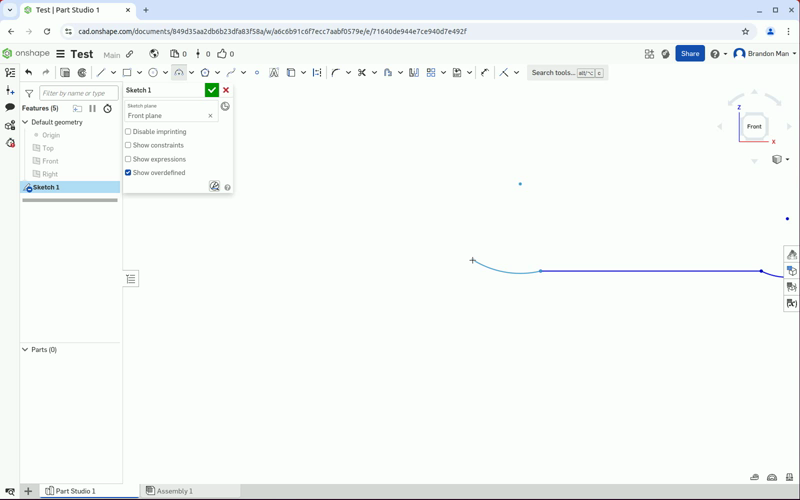
scroll(-6)
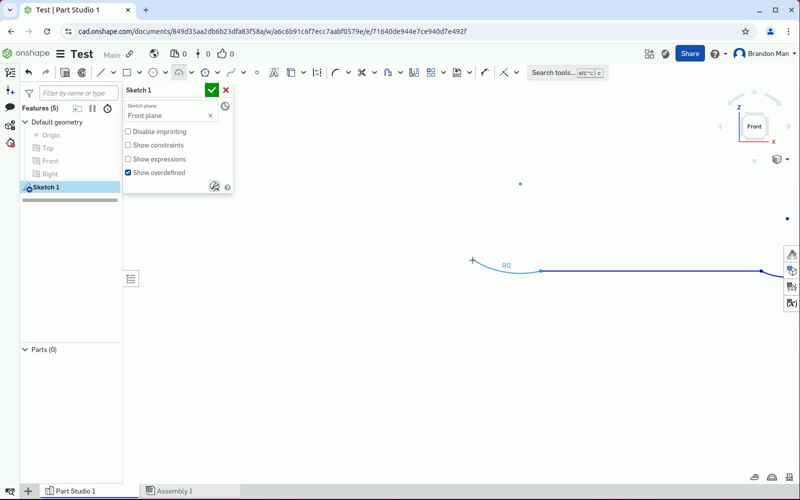
scroll(-6)
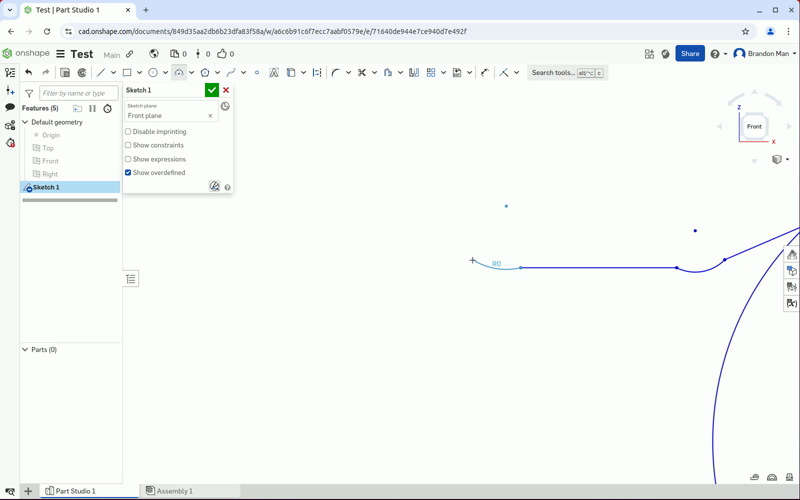
scroll(-6)
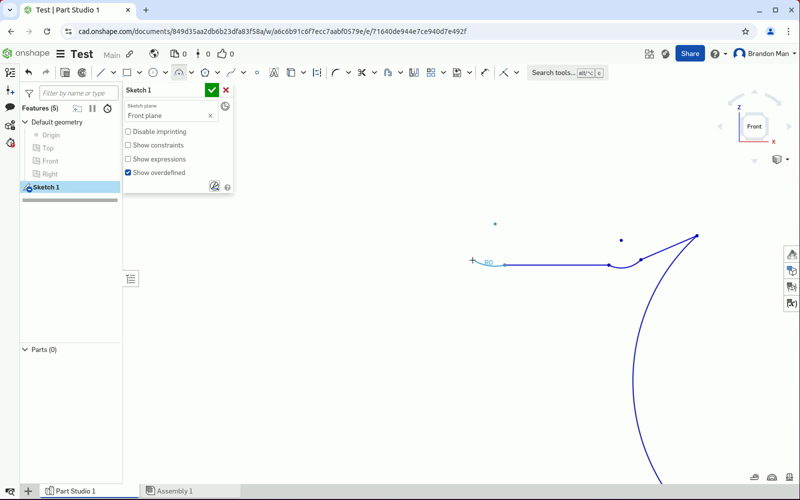
scroll(-6)
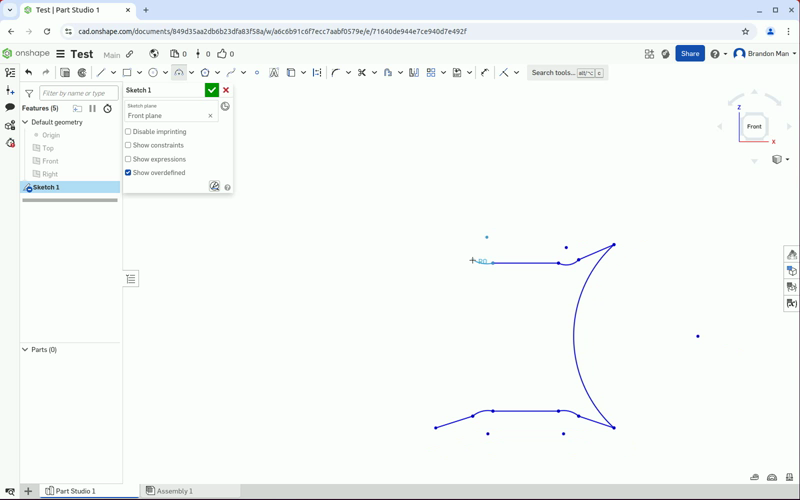
scroll(-6)
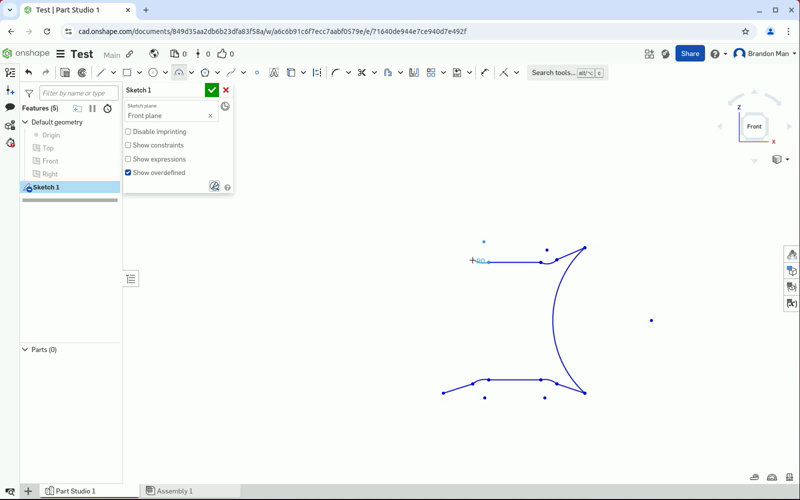
scroll(-6)
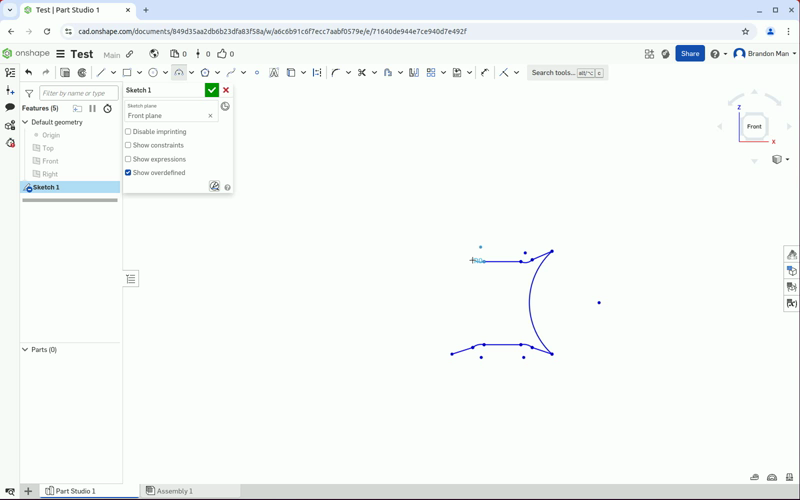
scroll(-6)
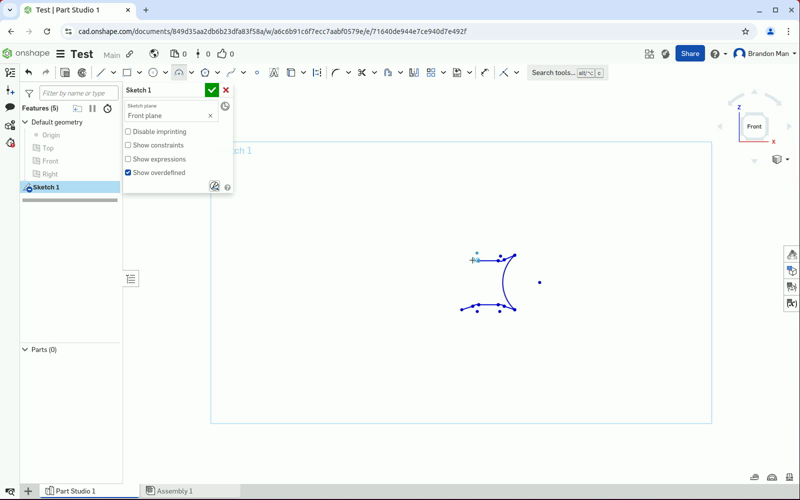
mouse_move(475, 261)
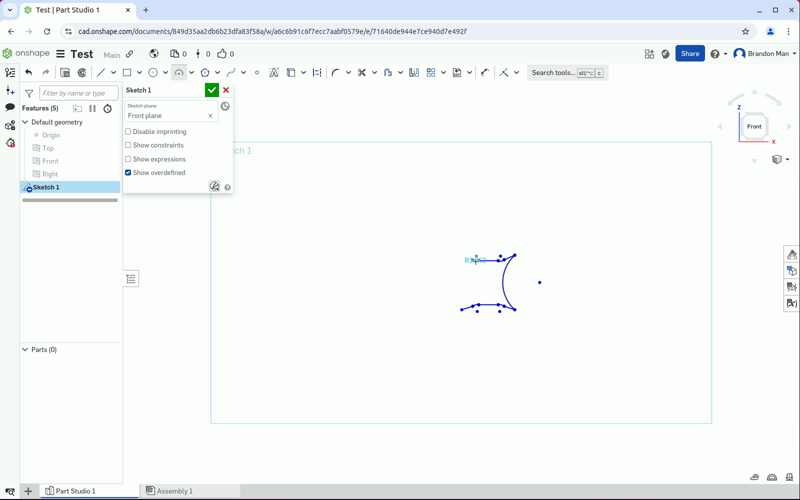
scroll(6)
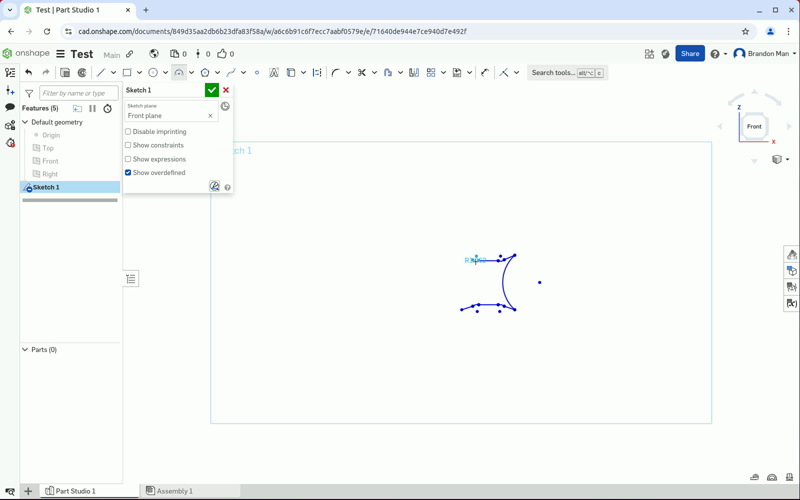
scroll(6)
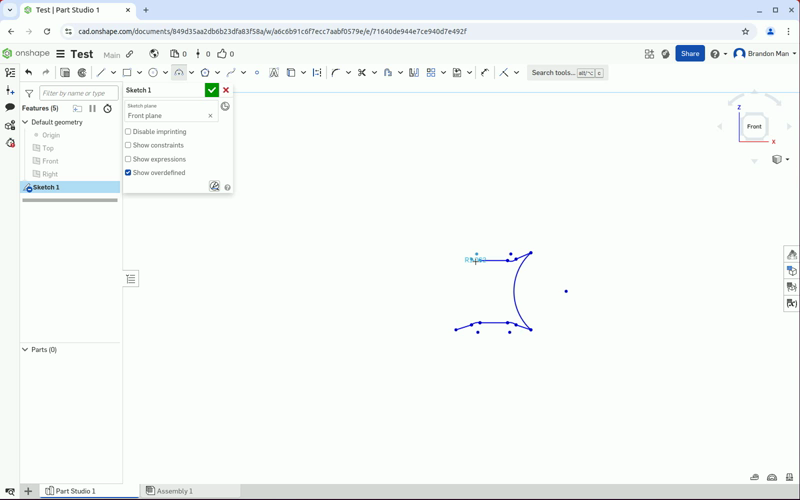
scroll(6)
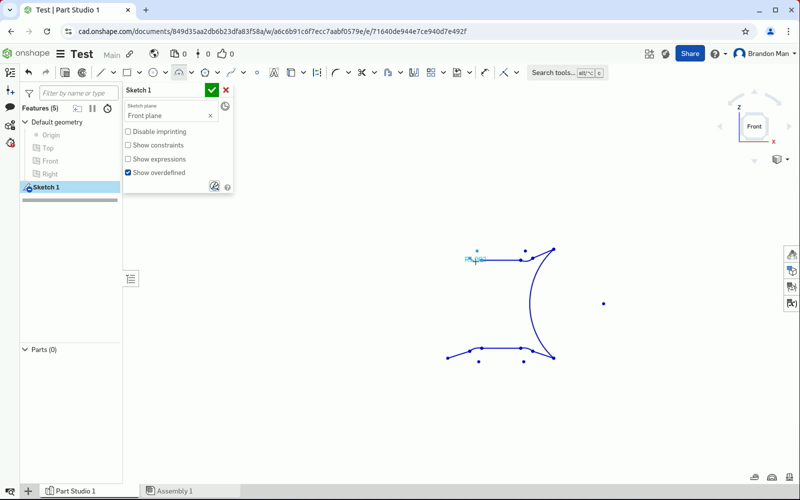
scroll(6)
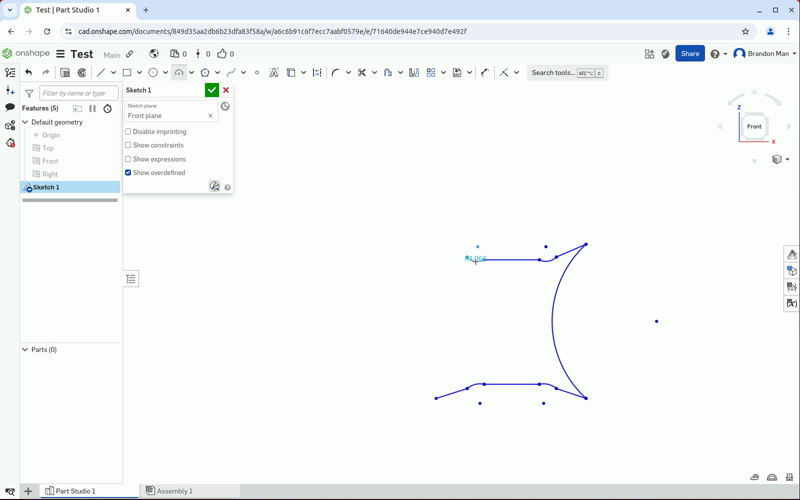
scroll(6)
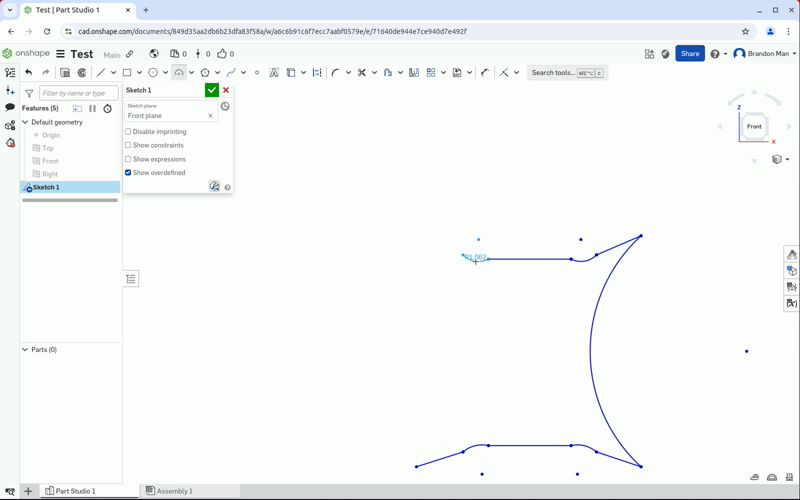
scroll(6)
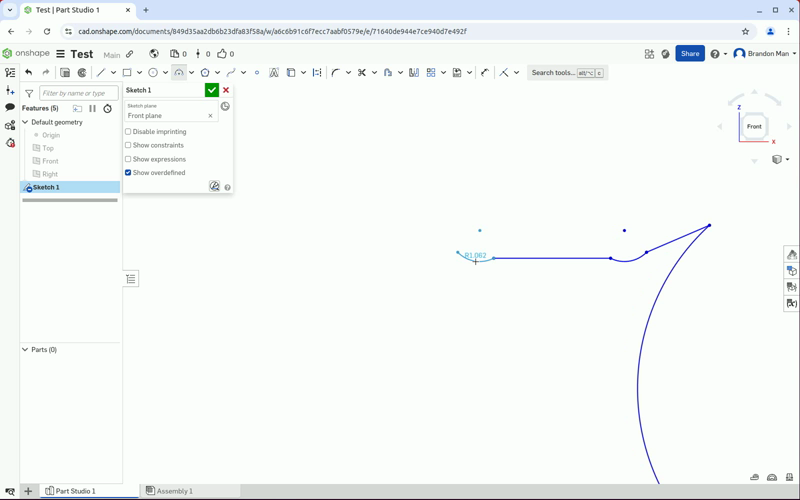
scroll(6)
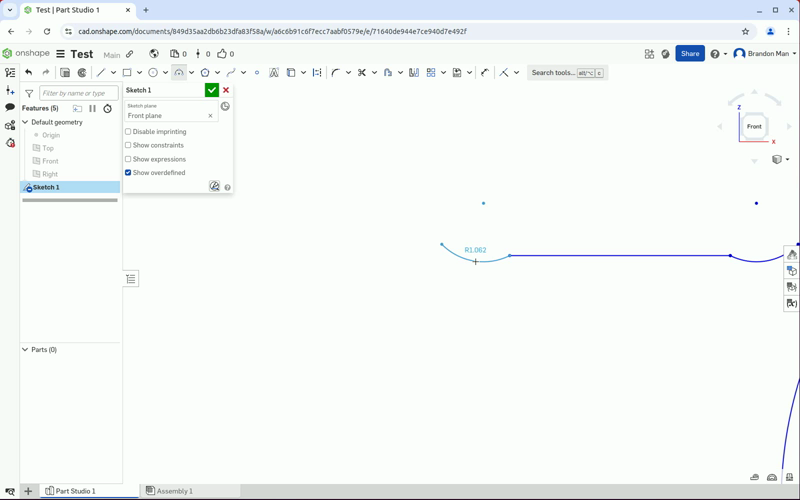
click(475, 261)
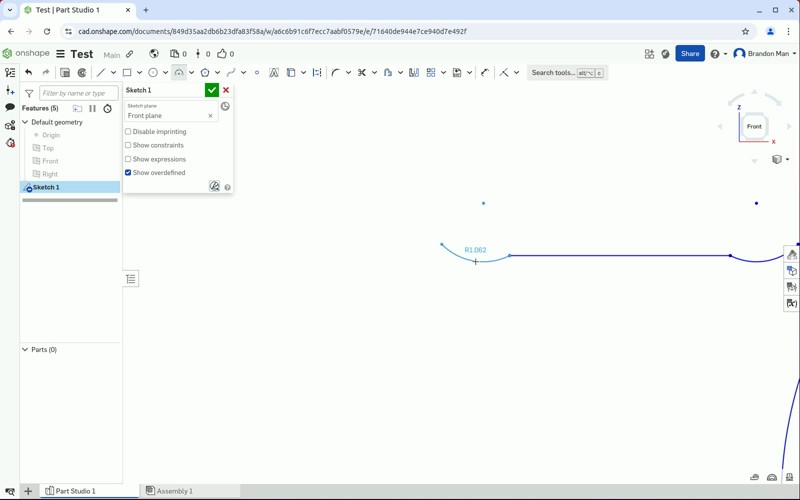
scroll(-6)
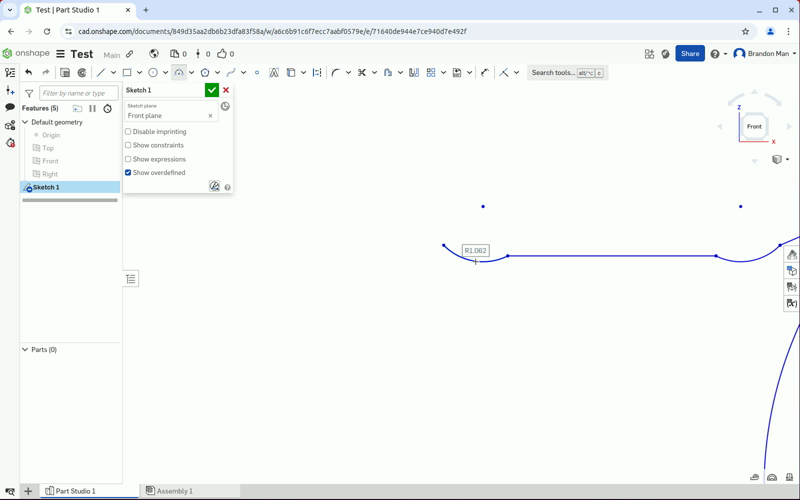
scroll(-6)
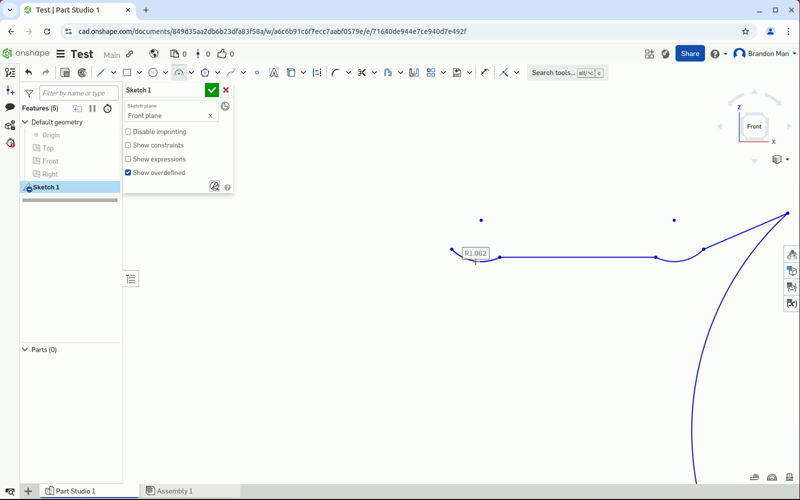
scroll(-6)
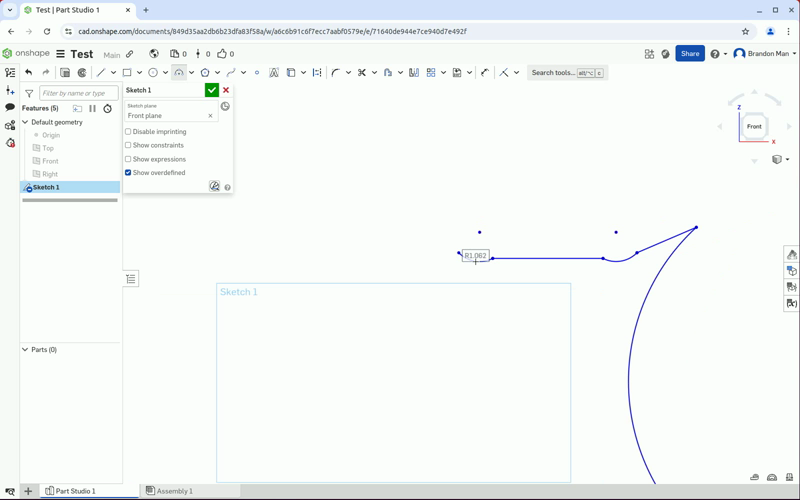
scroll(-6)
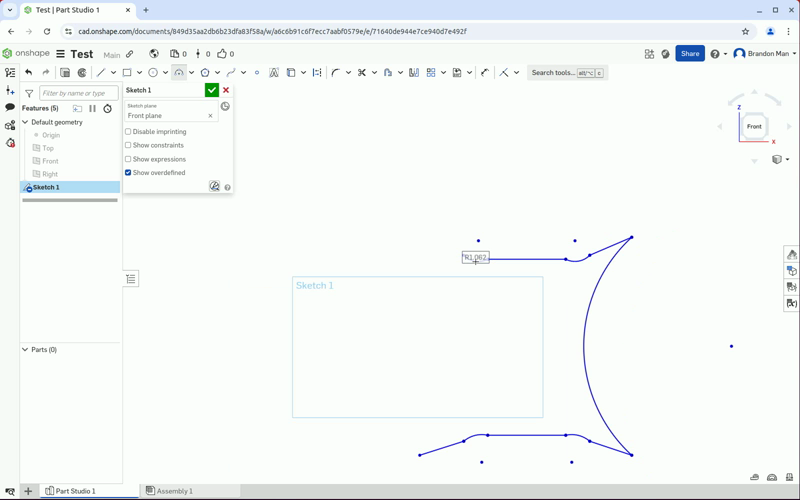
scroll(-6)
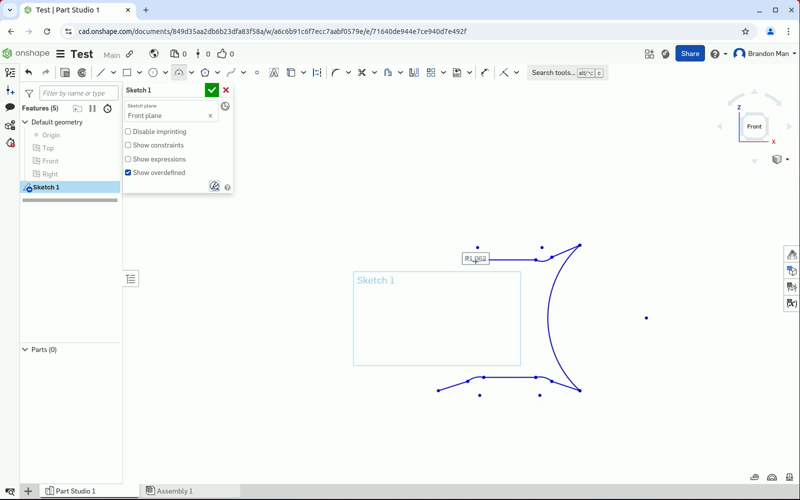
scroll(-6)
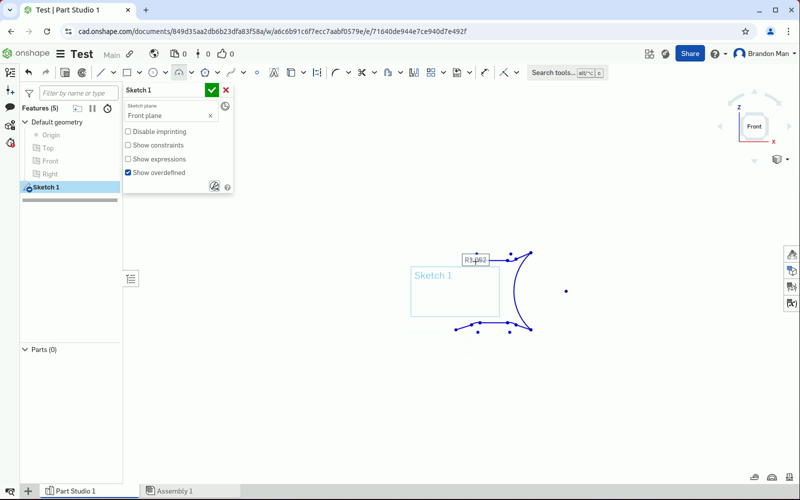
scroll(-6)
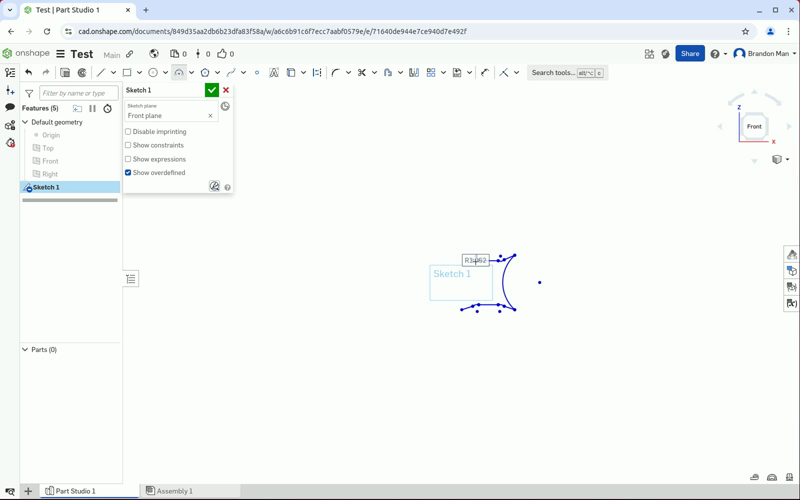
key_up(shift)
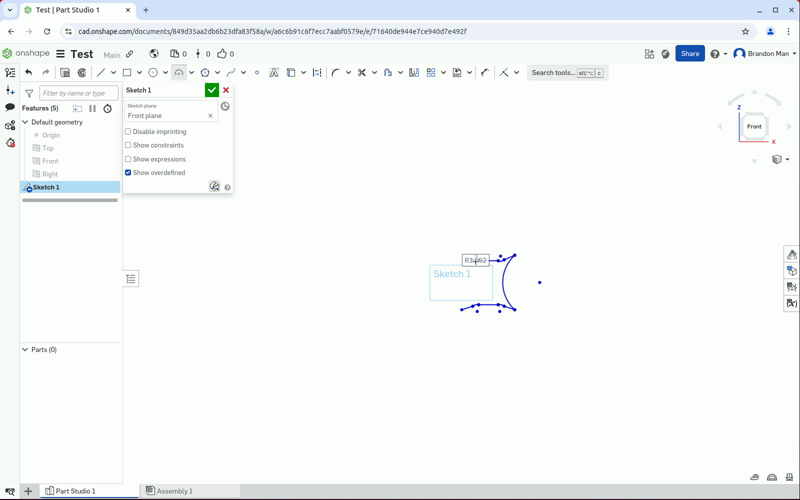
key(esc)
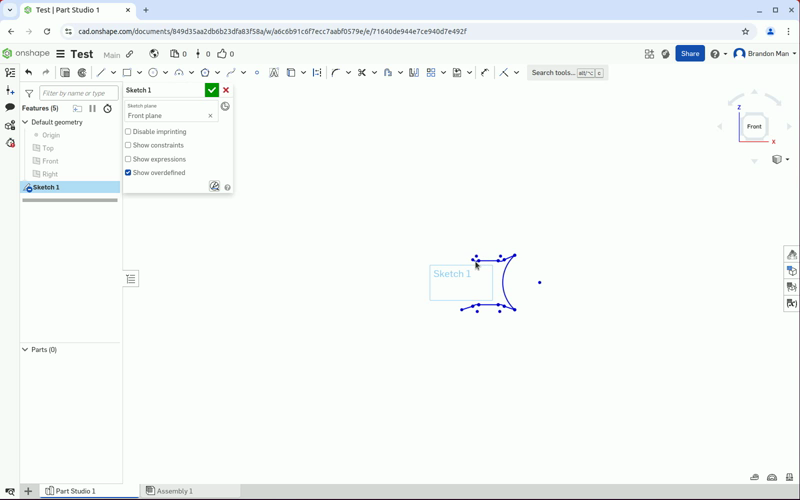
key(l)
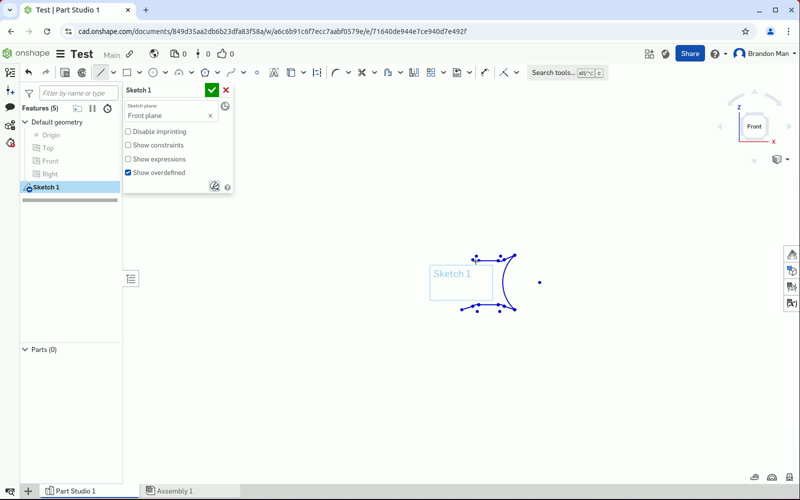
mouse_move(472, 259)
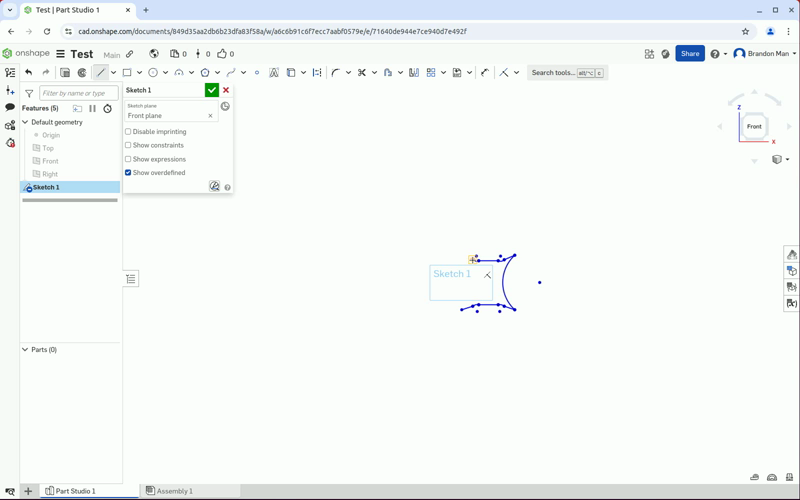
scroll(6)
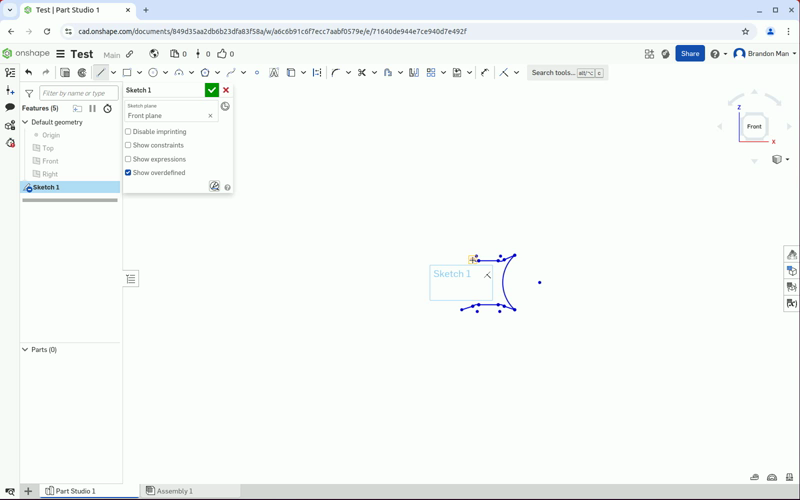
scroll(6)
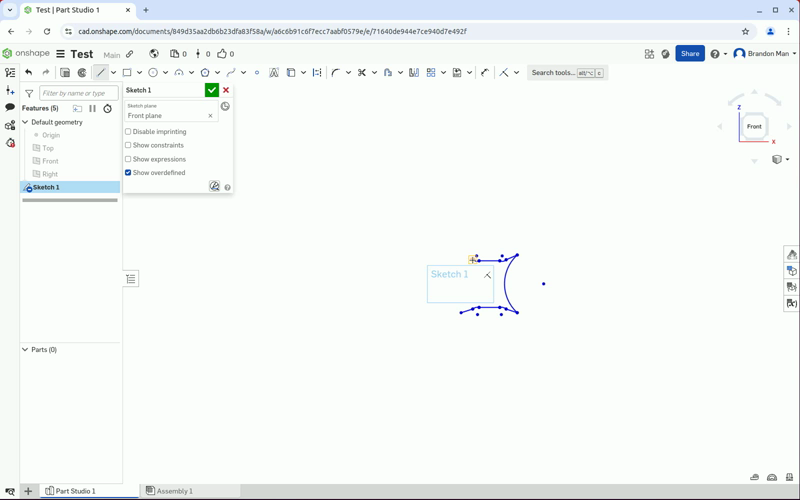
scroll(6)
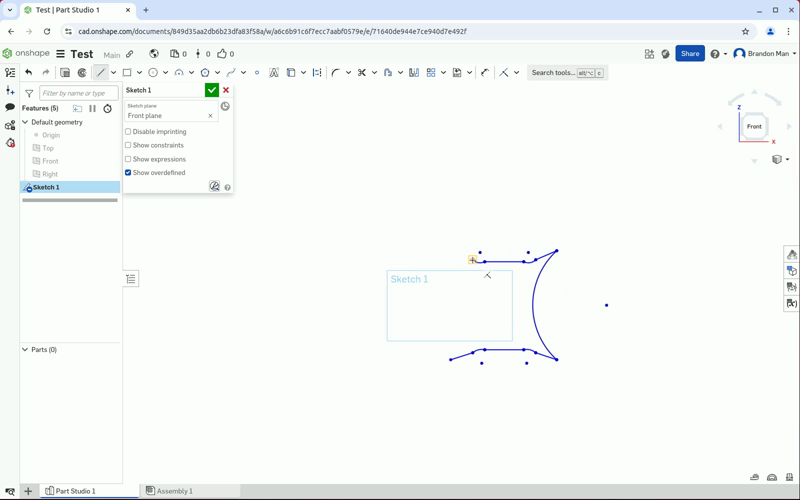
scroll(6)
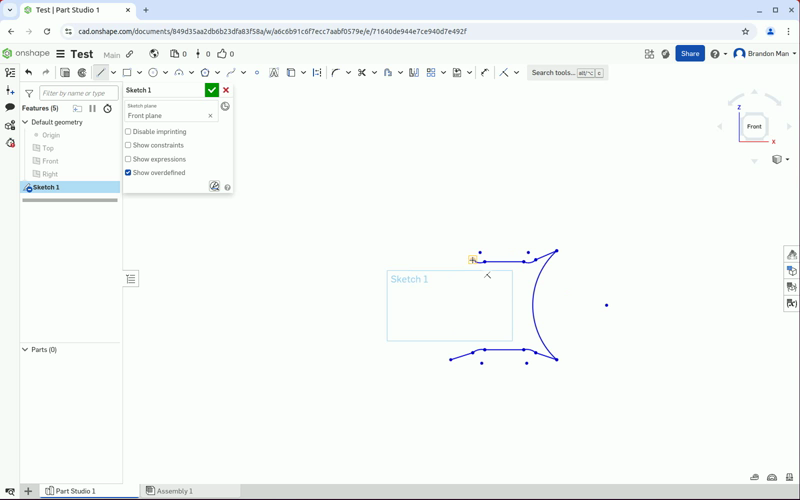
scroll(6)
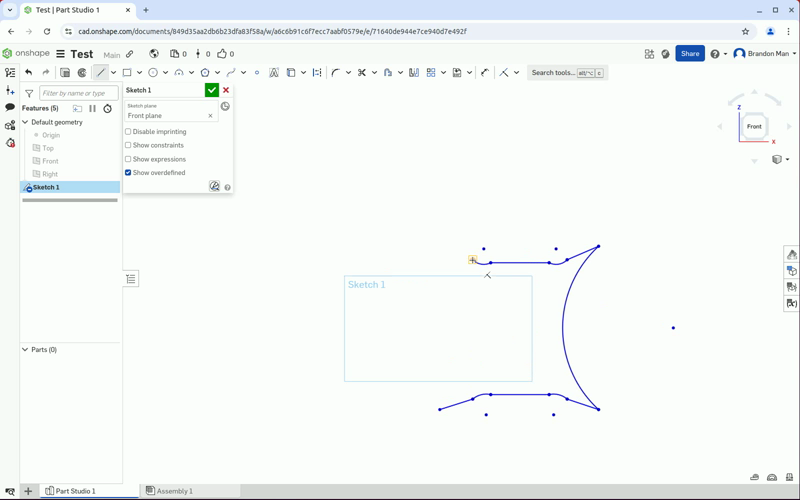
scroll(6)
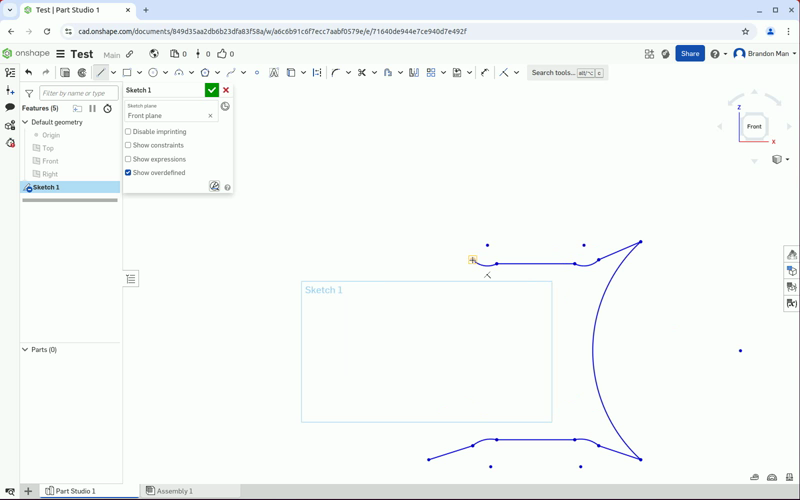
scroll(6)
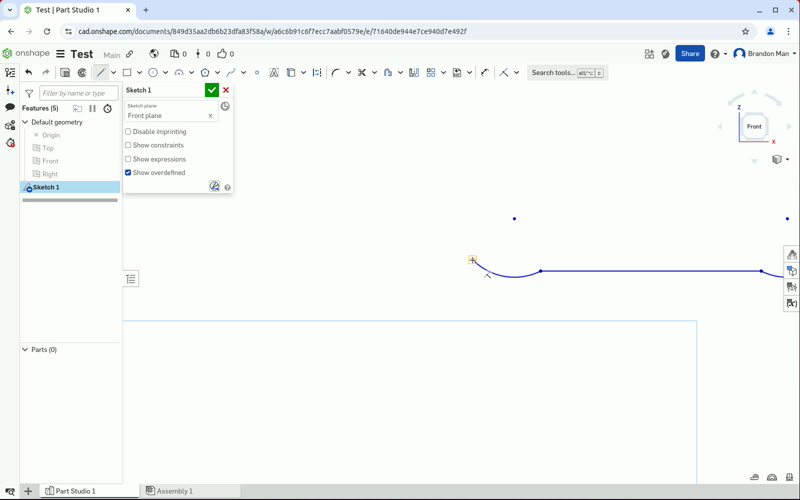
click(472, 259)
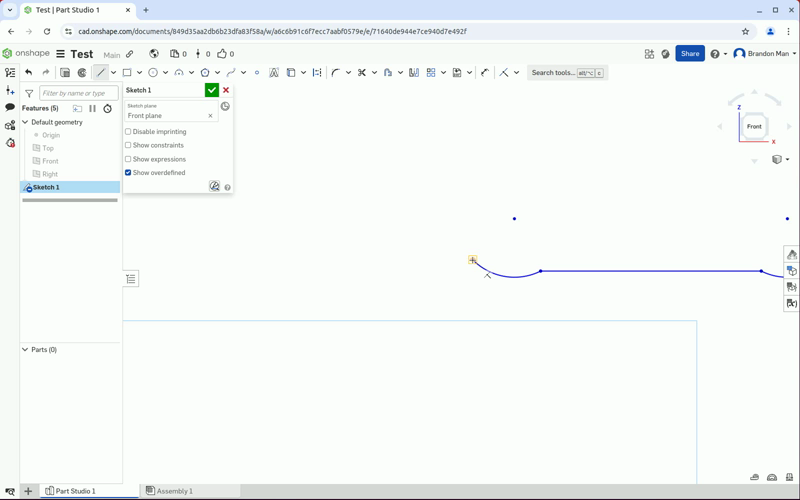
scroll(-6)
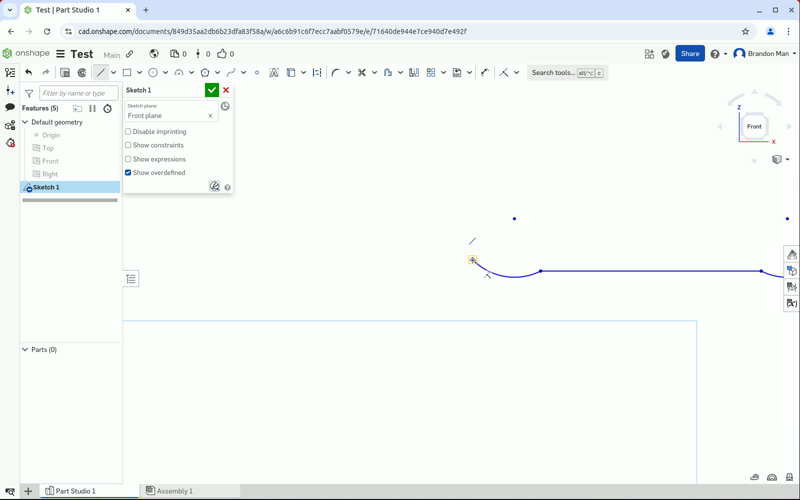
scroll(-6)
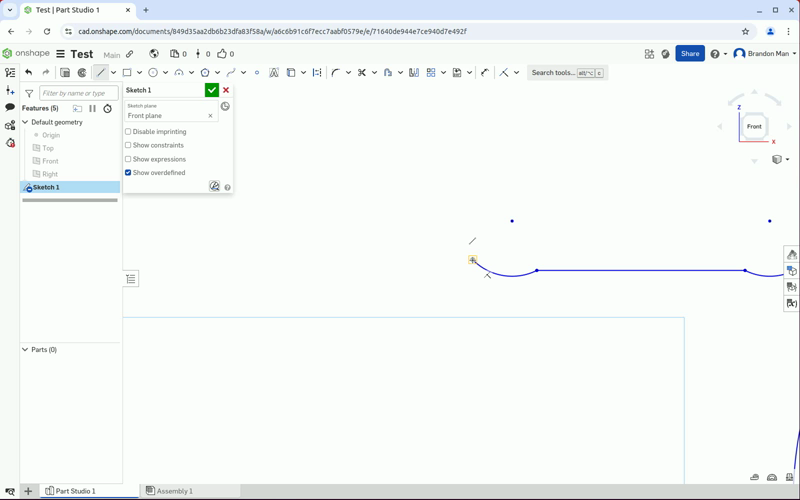
scroll(-6)
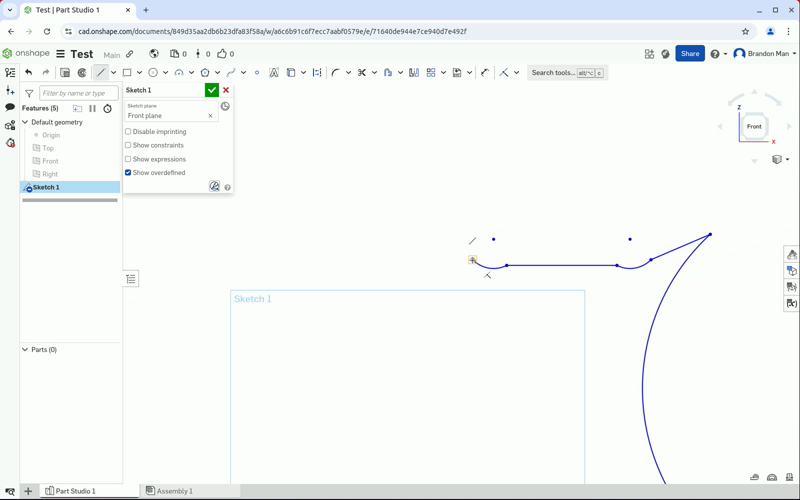
scroll(-6)
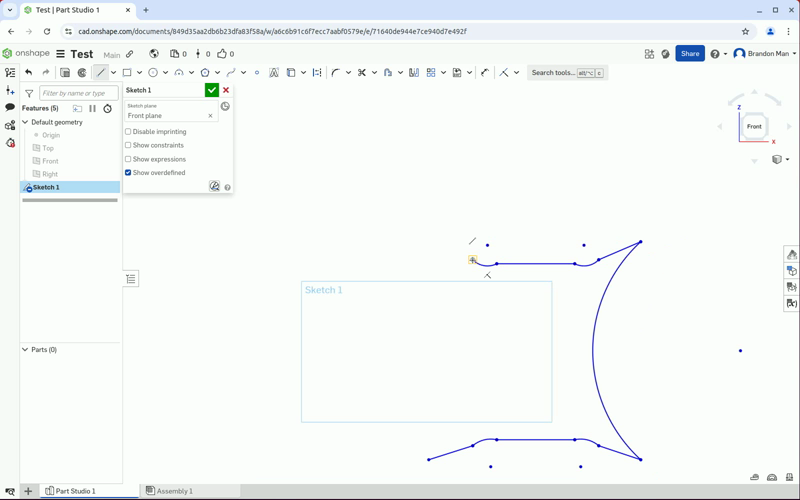
scroll(-6)
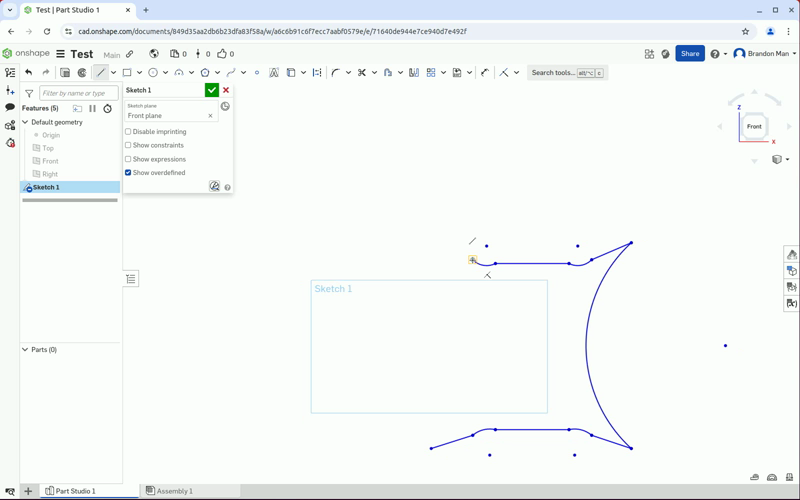
scroll(-6)
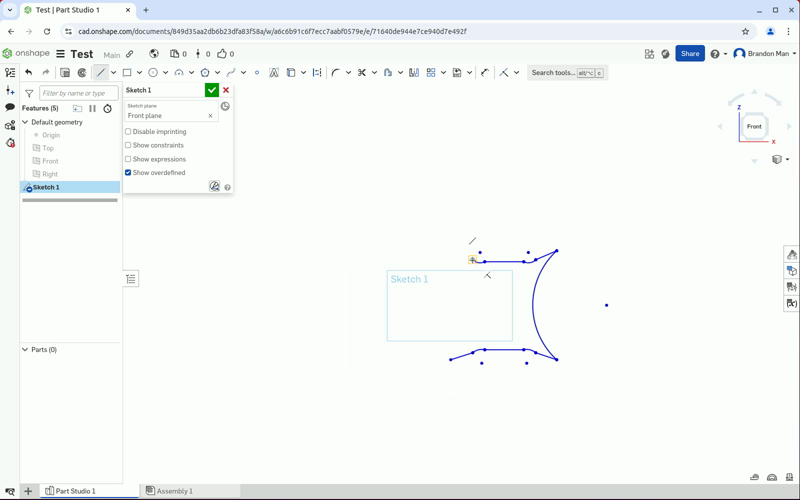
scroll(-6)
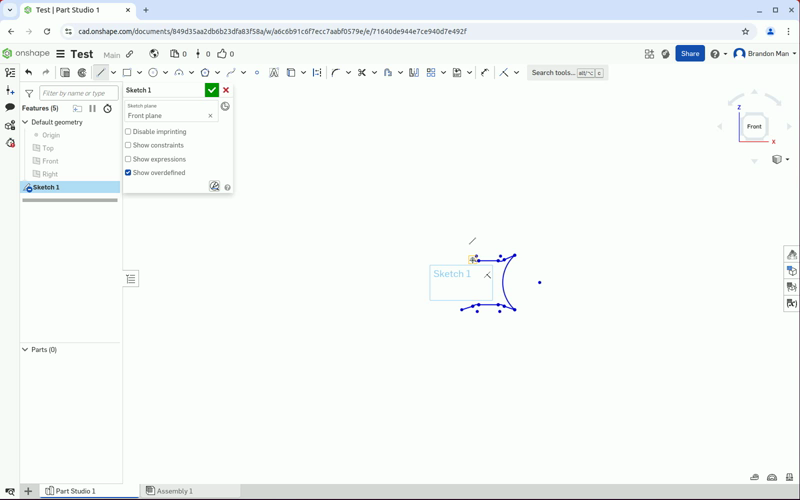
key_down(shift)
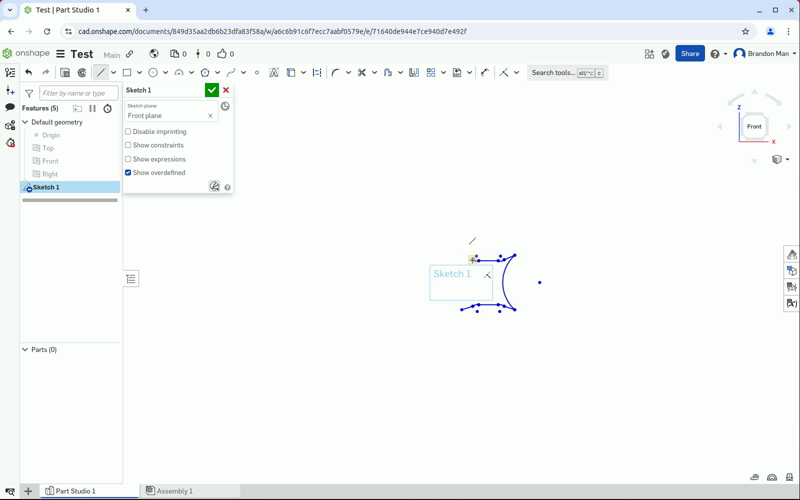
mouse_move(502, 259)
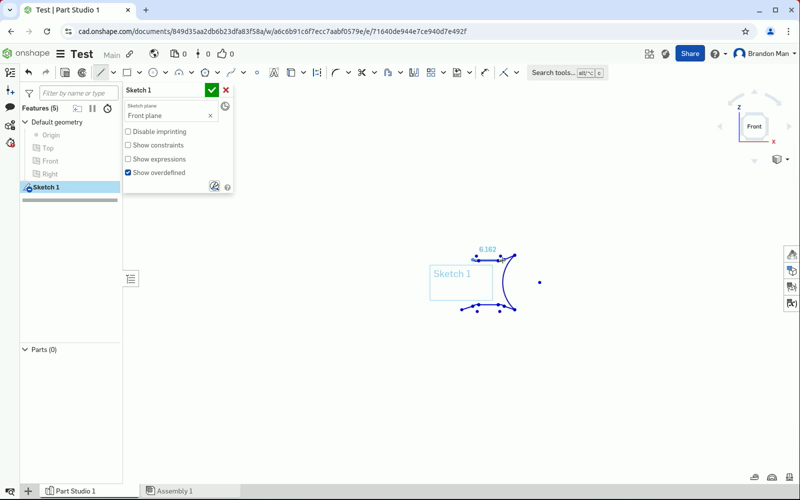
mouse_move(461, 255)
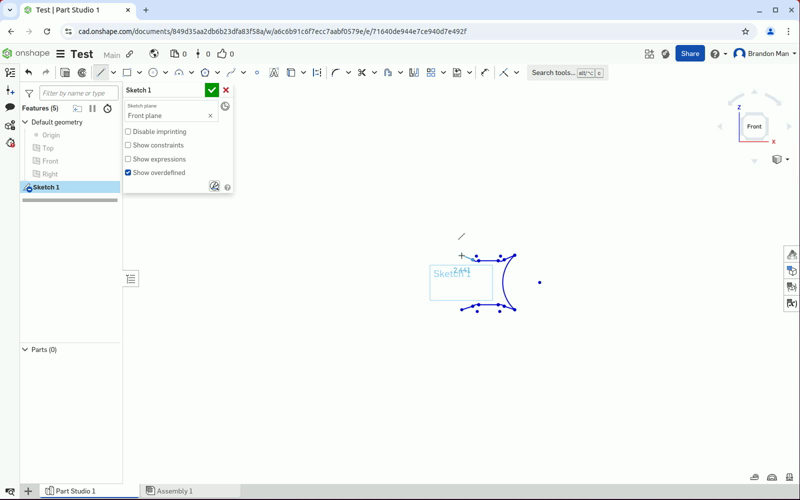
click(461, 255)
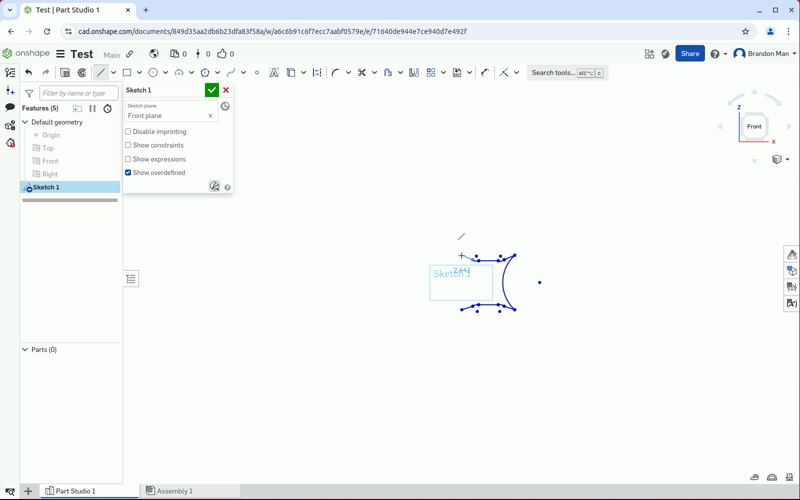
key_up(shift)
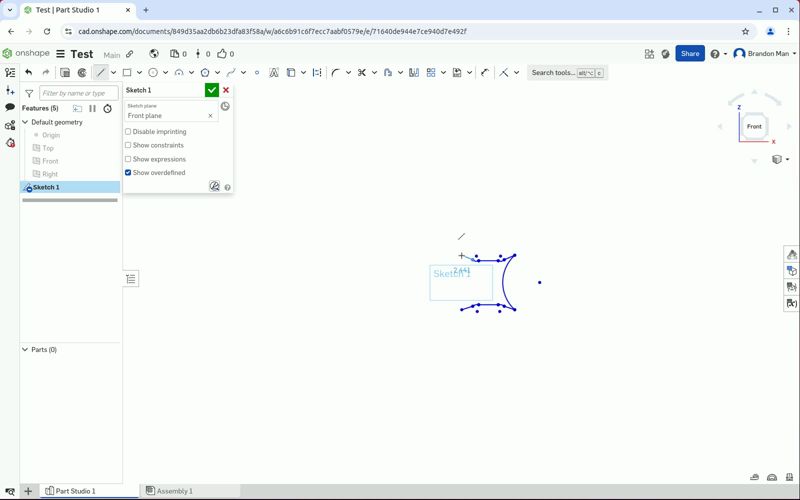
key(esc)
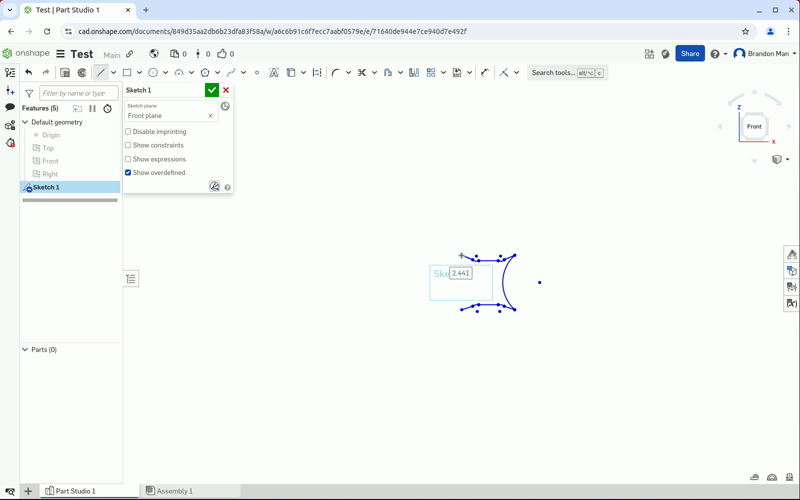
key(a)
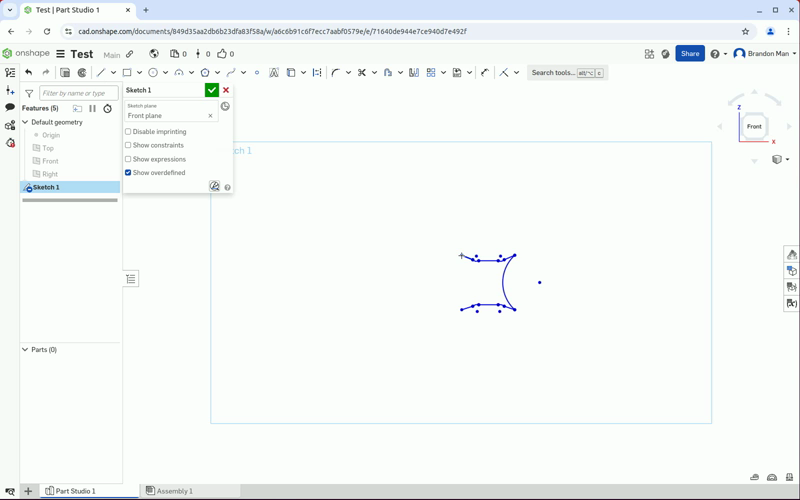
mouse_move(461, 255)
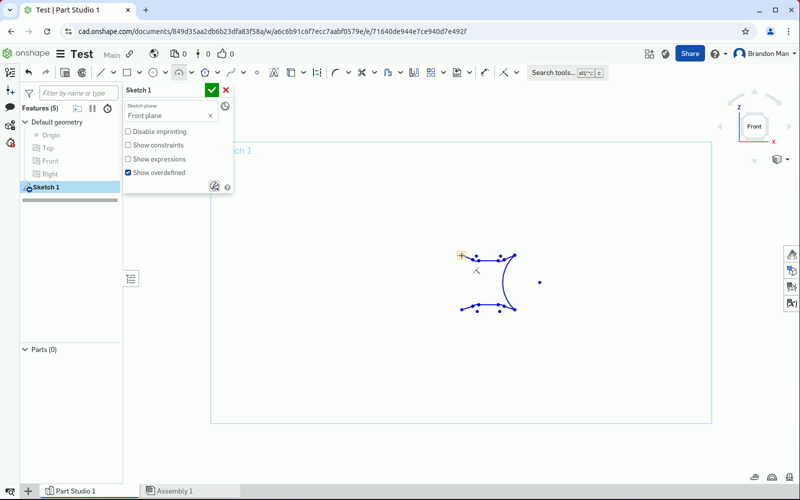
click(461, 255)
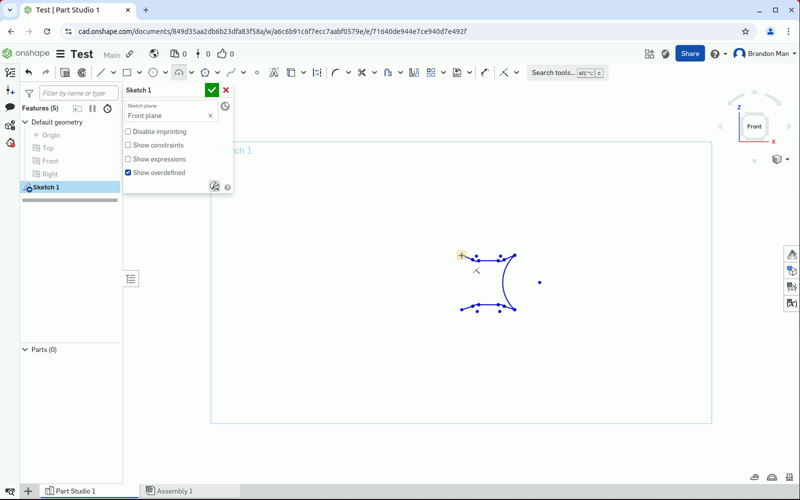
mouse_move(461, 309)
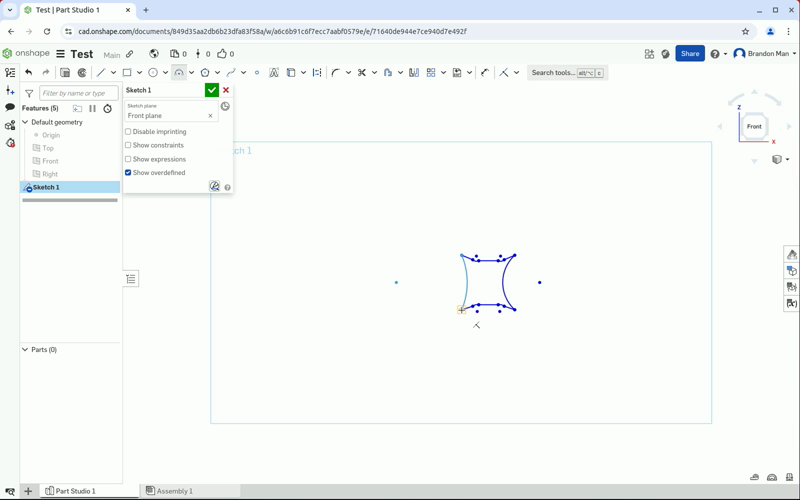
click(461, 309)
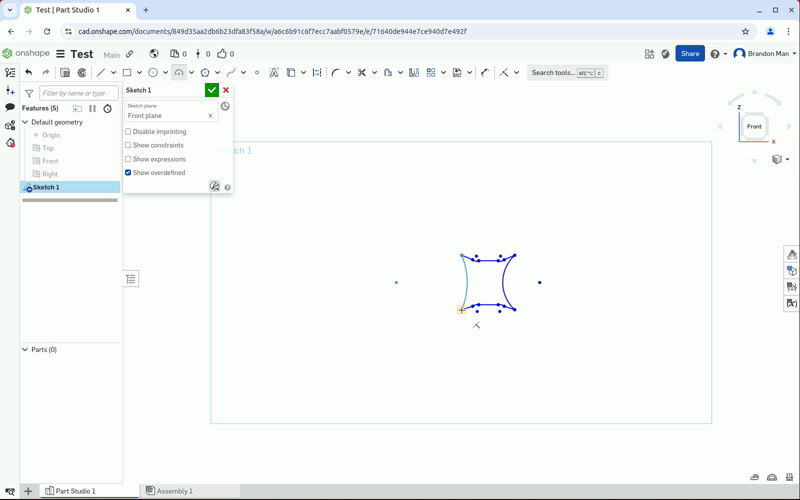
key_down(shift)
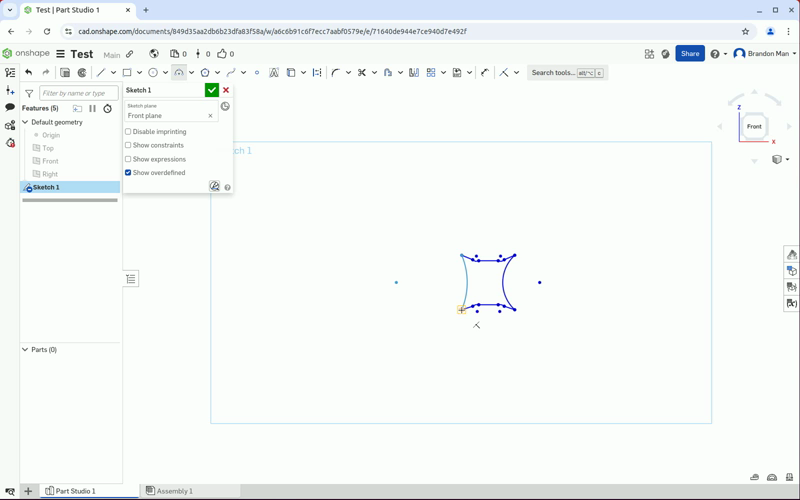
mouse_move(474, 282)
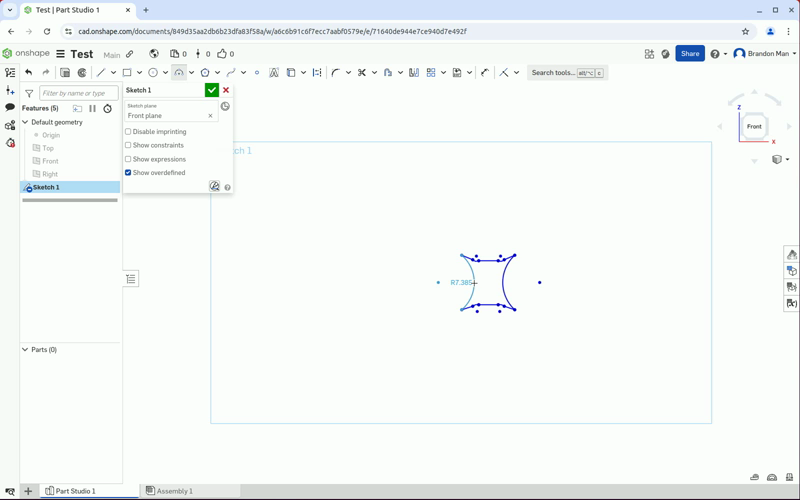
click(474, 282)
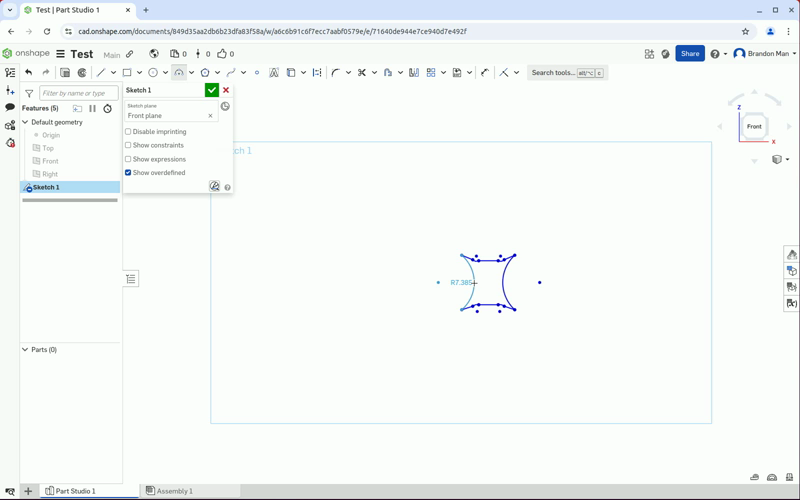
key_up(shift)
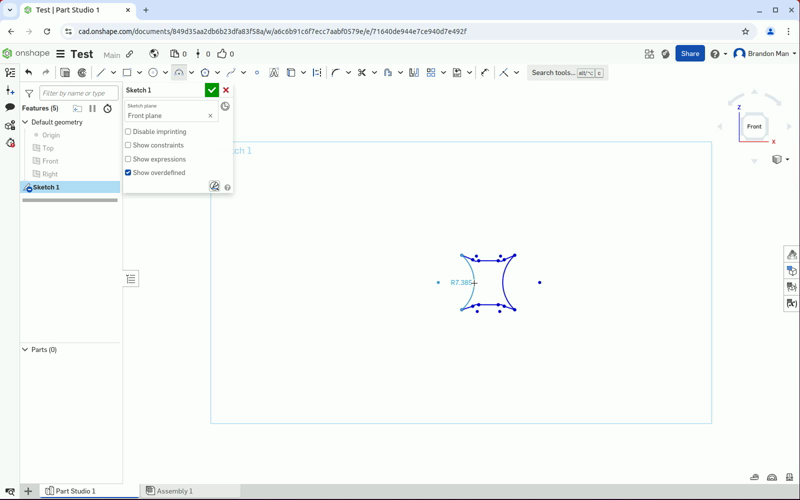
key(esc)
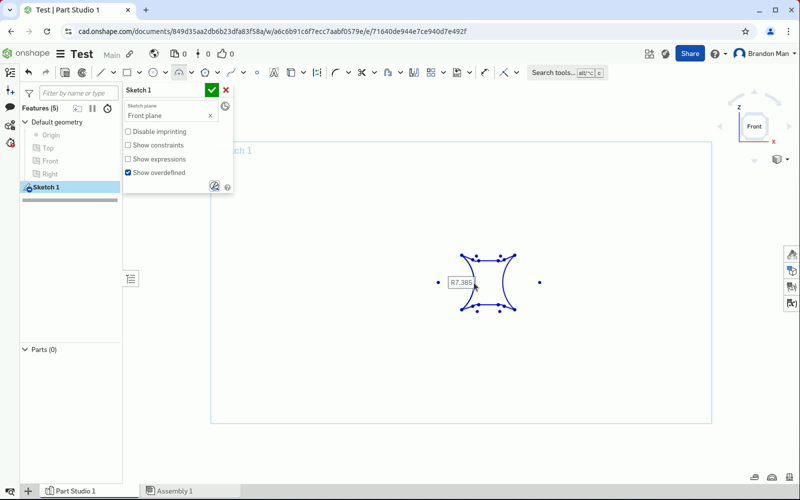
mouse_move(475, 275)
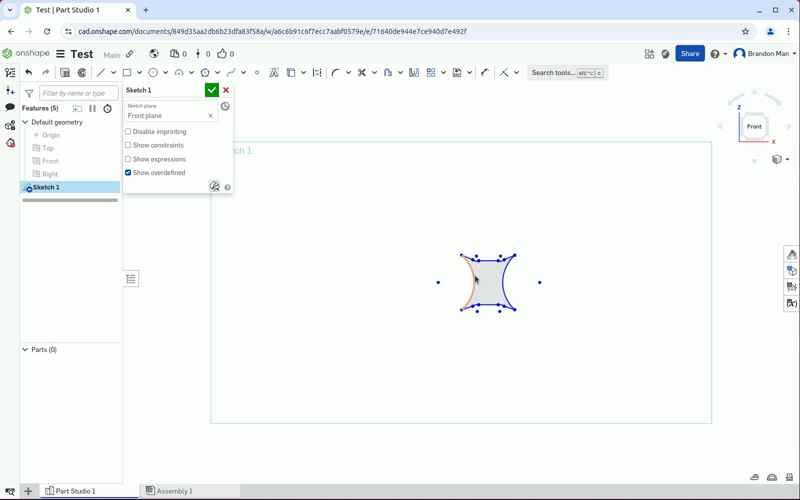
scroll(6)
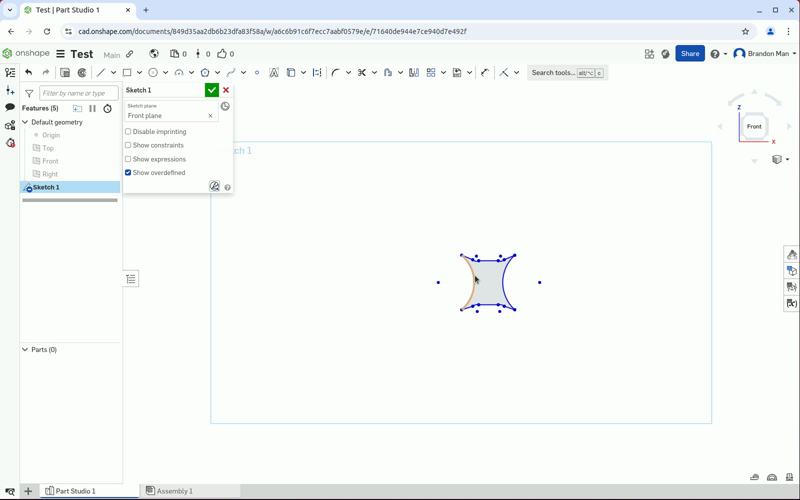
scroll(6)
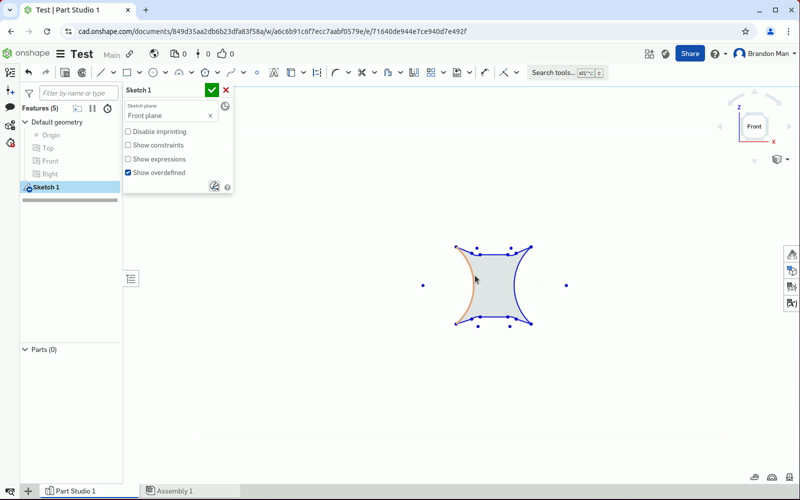
scroll(6)
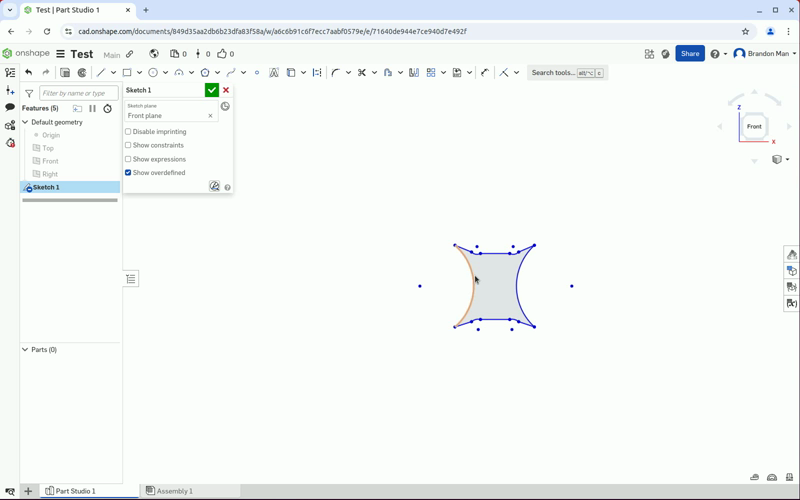
scroll(6)
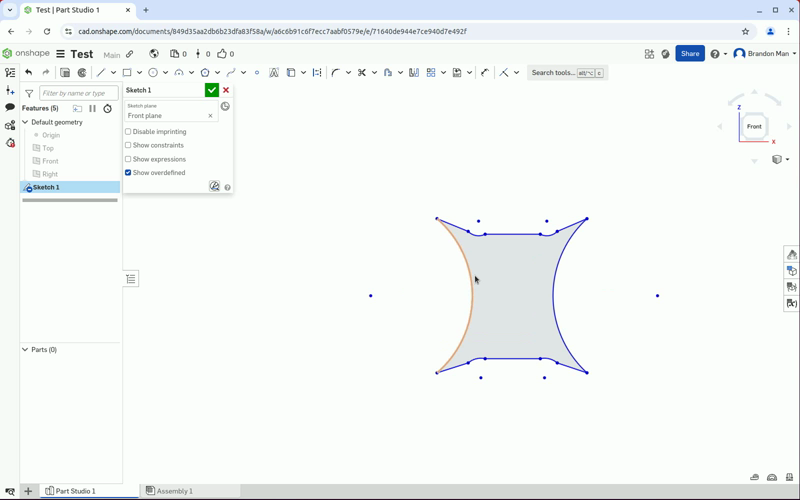
scroll(6)
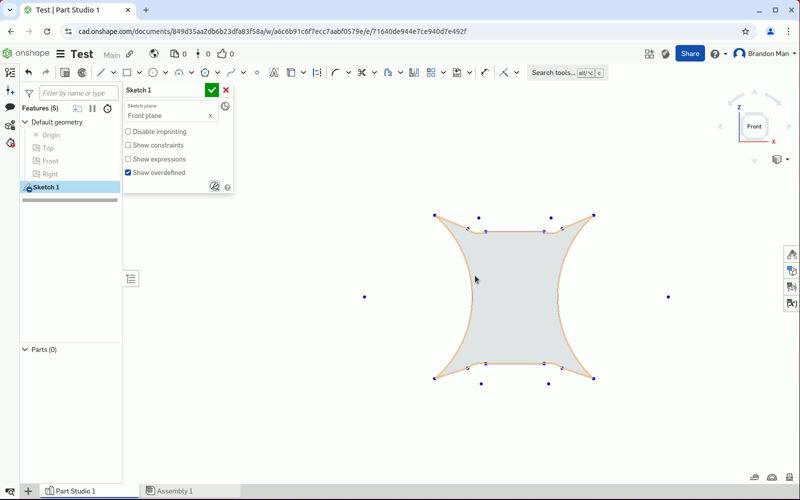
scroll(6)
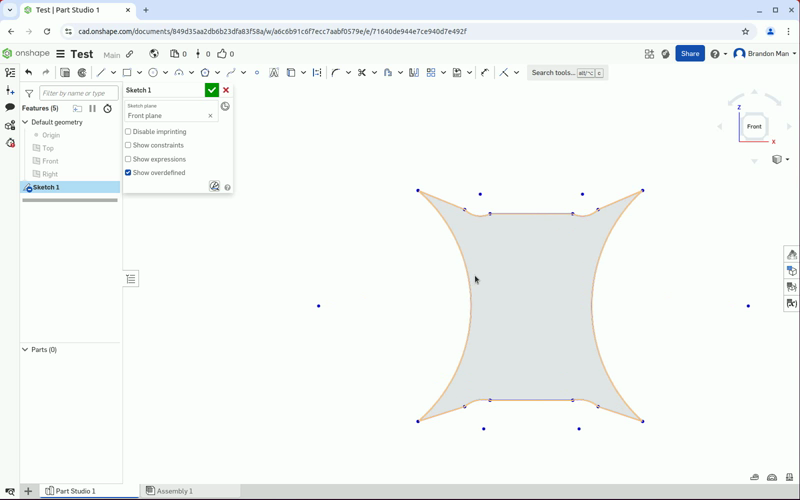
scroll(6)
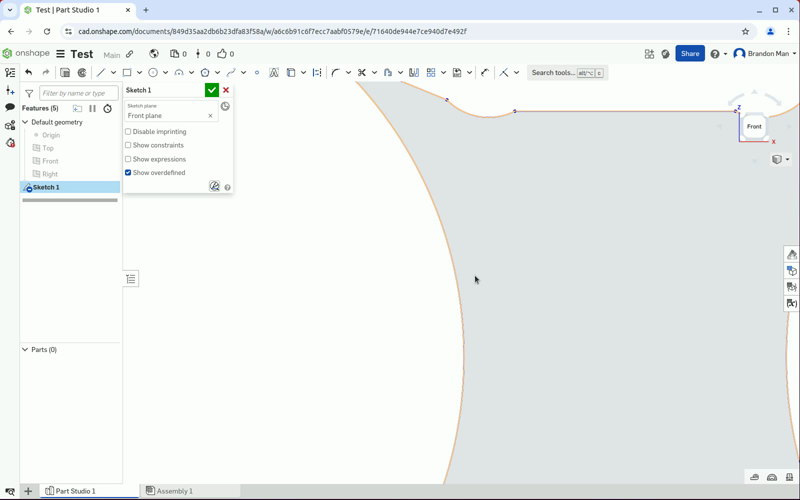
click(475, 275)
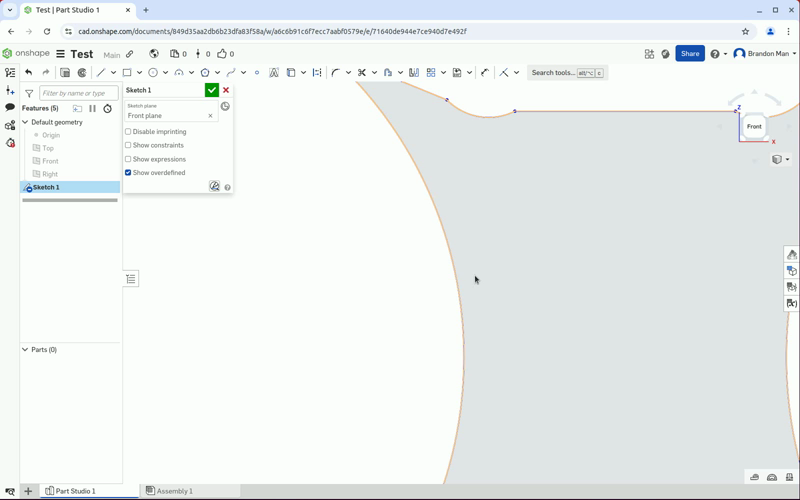
scroll(-6)
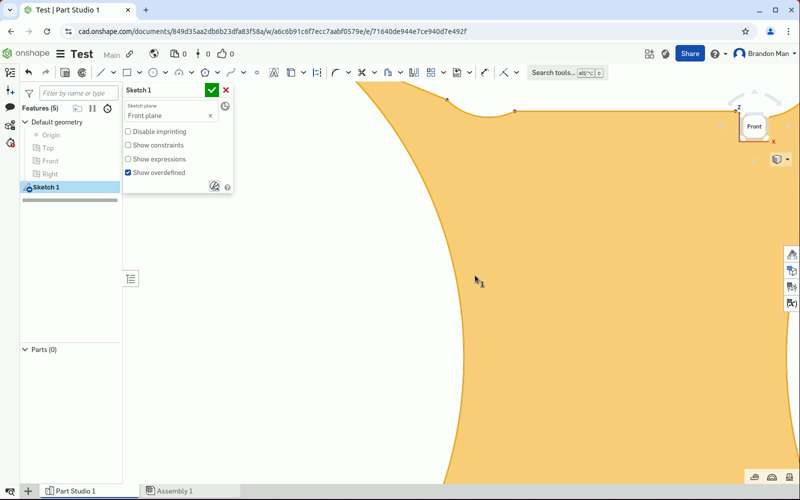
scroll(-6)
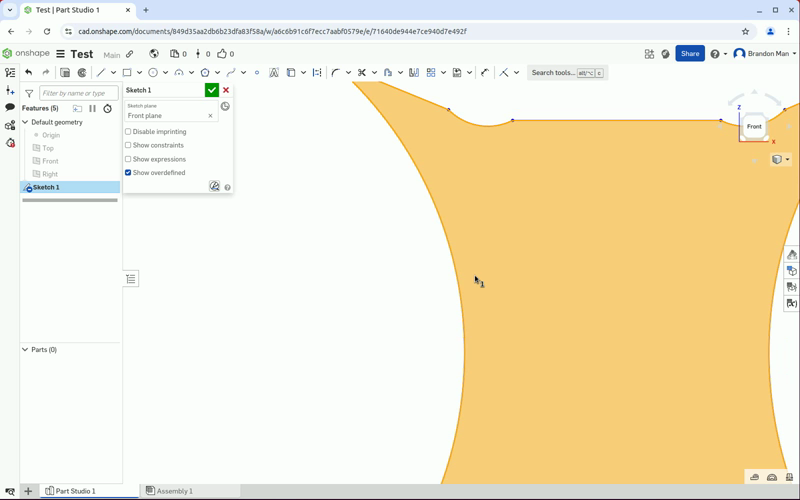
scroll(-6)
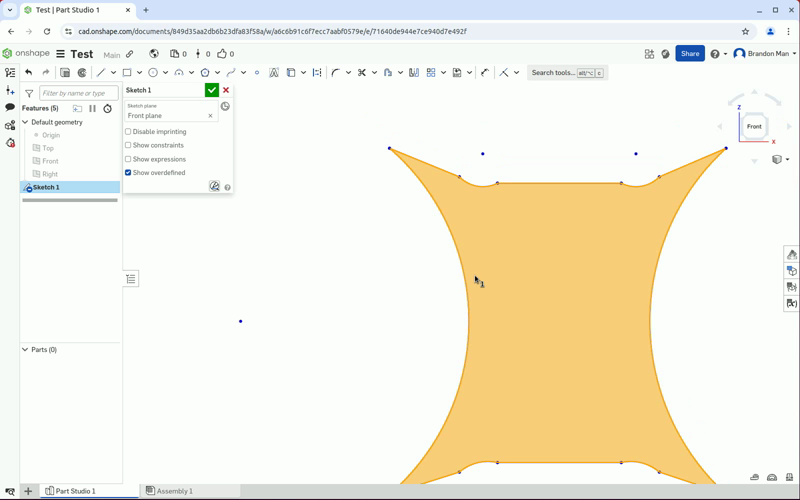
scroll(-6)
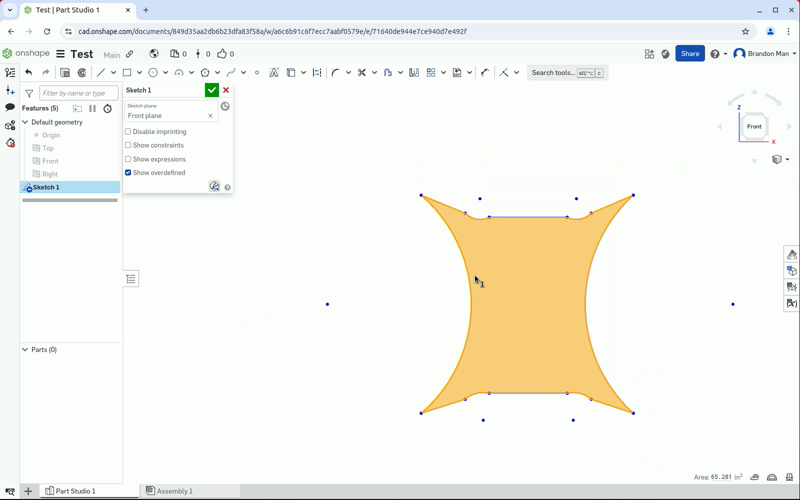
scroll(-6)
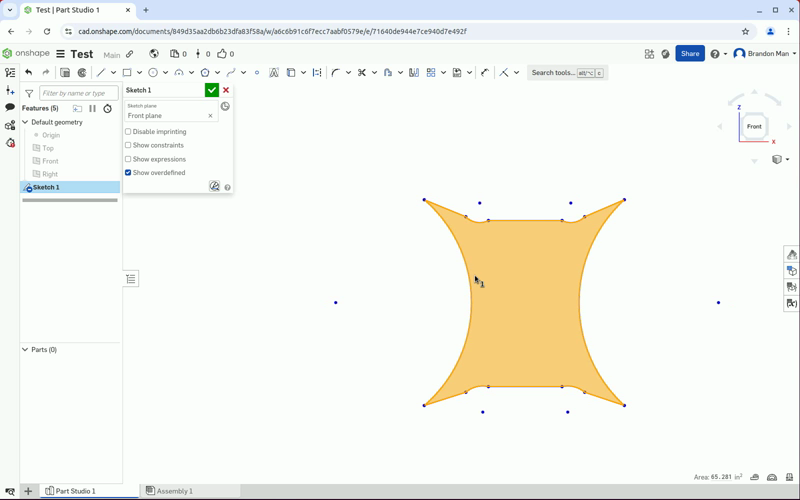
scroll(-6)
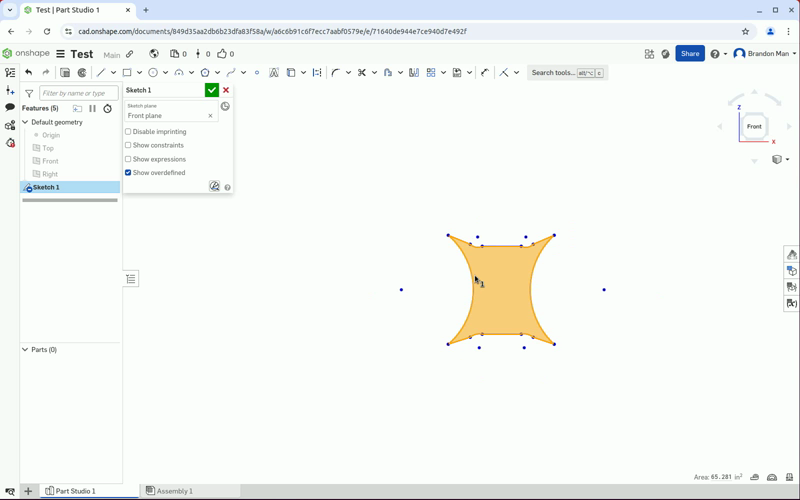
scroll(-6)
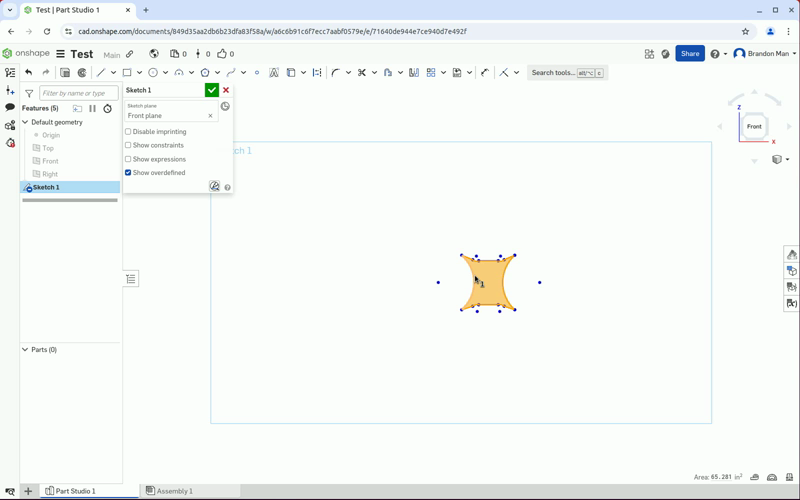
mouse_move(73, 352)
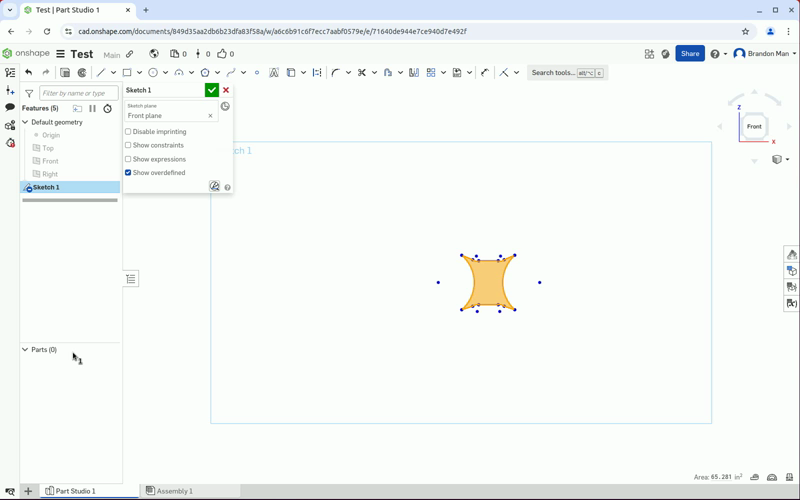
key(shift+y)
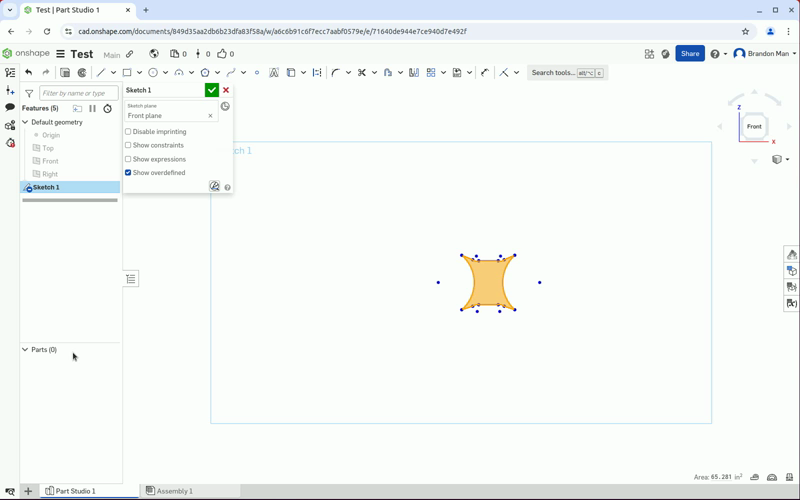
key(shift+e)
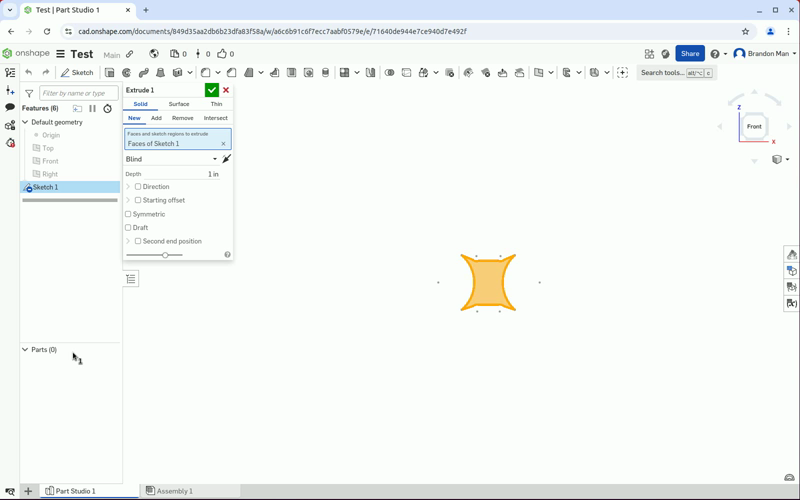
mouse_move(143, 106)
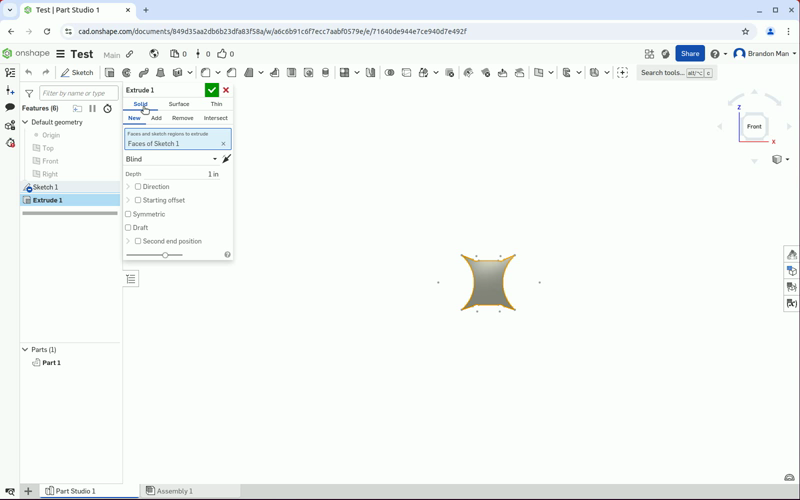
click(143, 106)
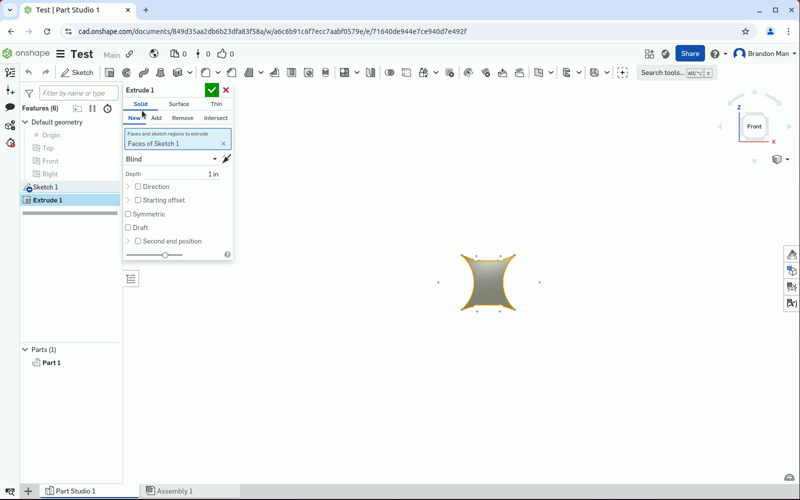
mouse_move(137, 120)
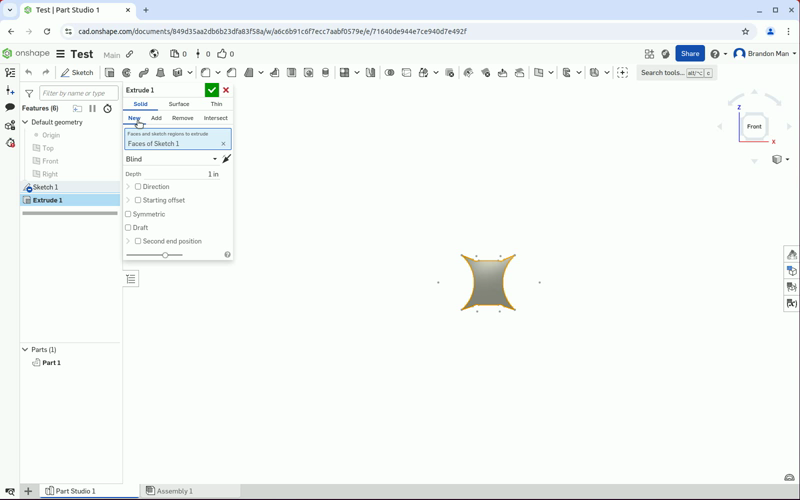
click(137, 120)
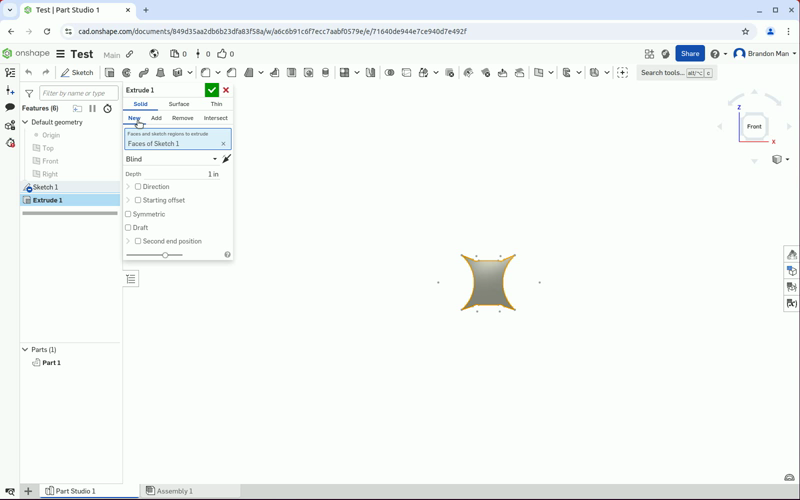
key(tab, 4)
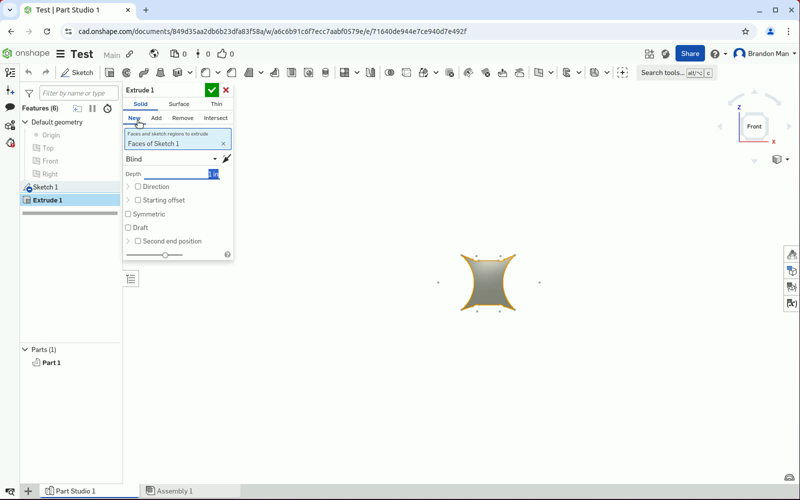
text(2.407)
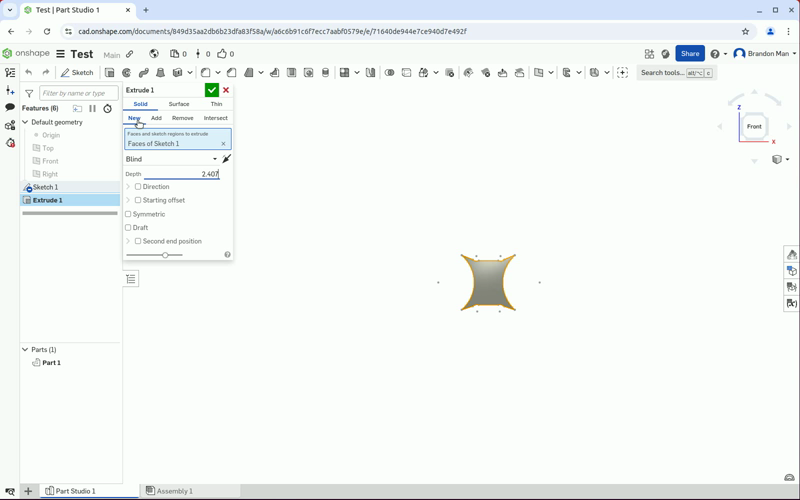
key(enter)
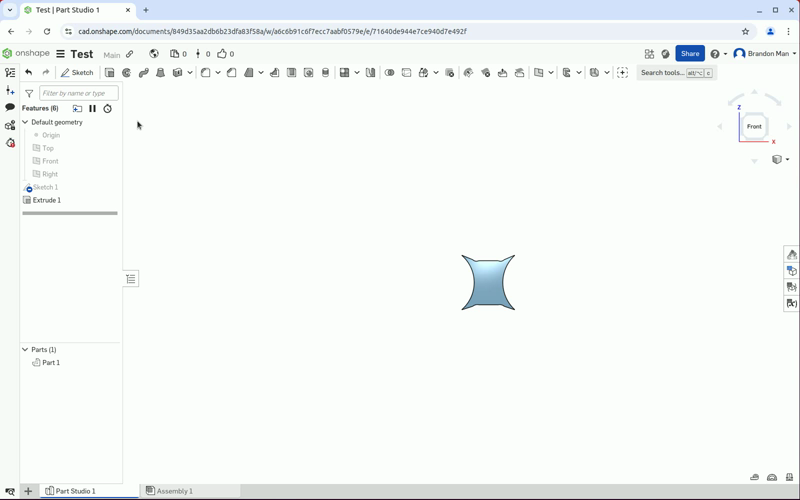
key(shift+h)
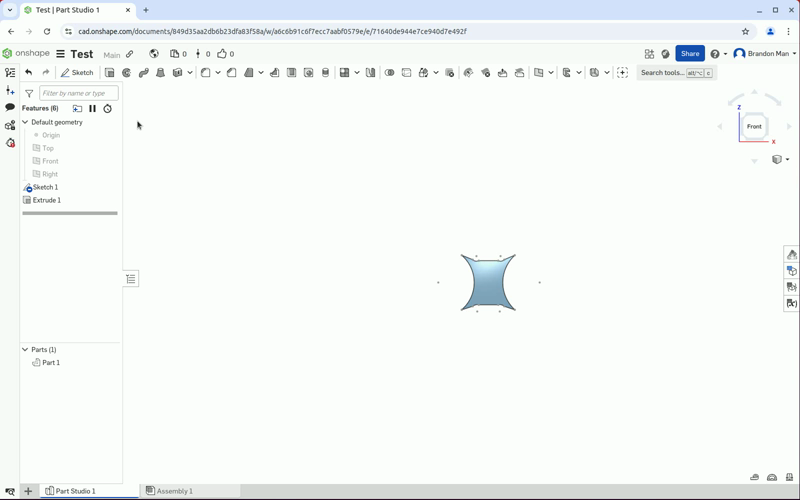
key(shift+h)
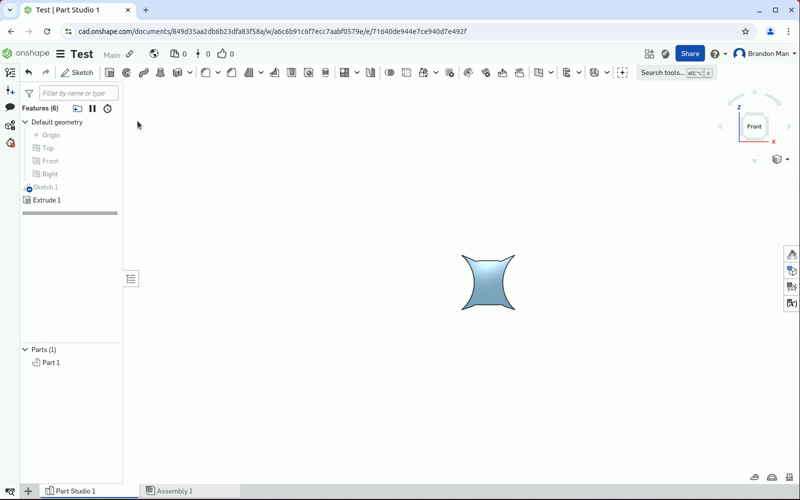
mouse_move(73, 189)
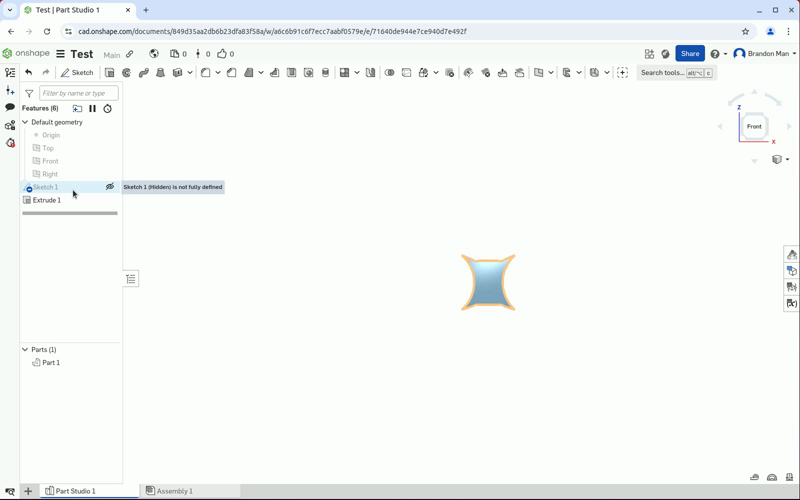
click(73, 189)
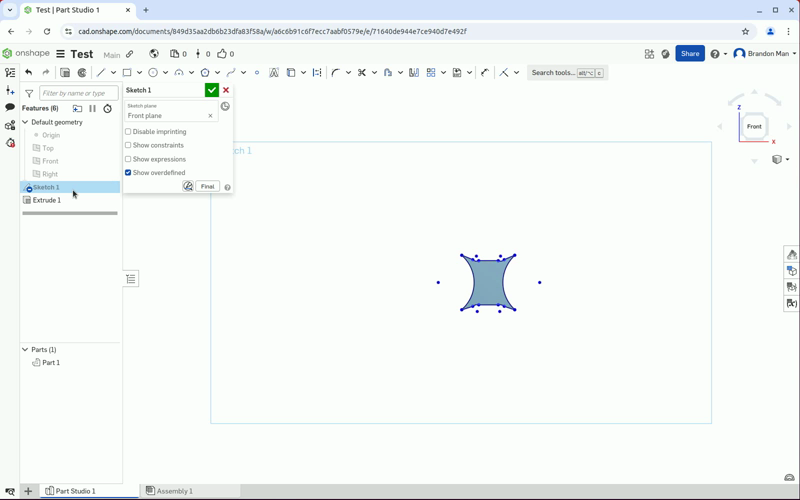
mouse_move(229, 92)
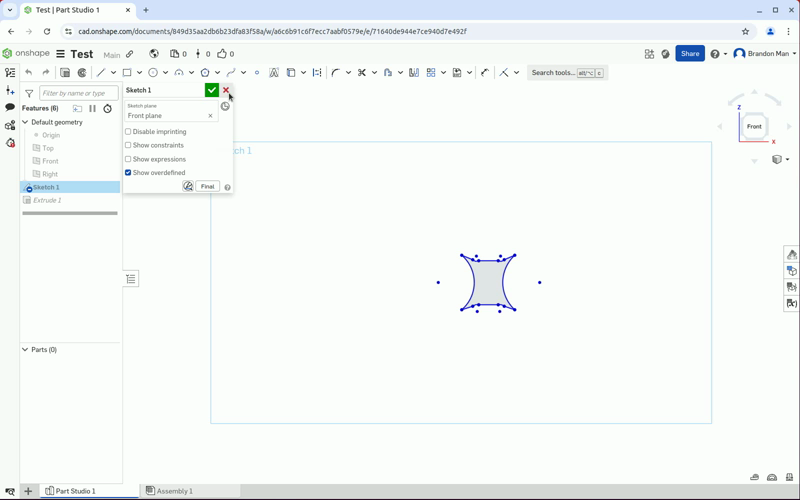
click(229, 92)
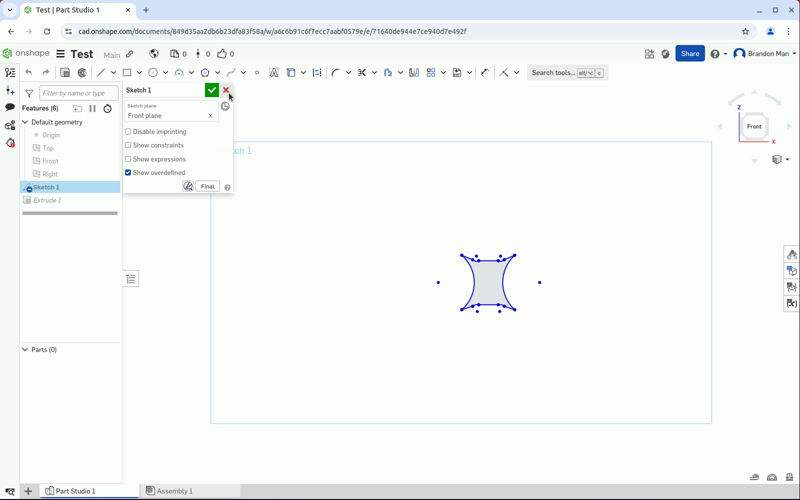
key(shift+s)
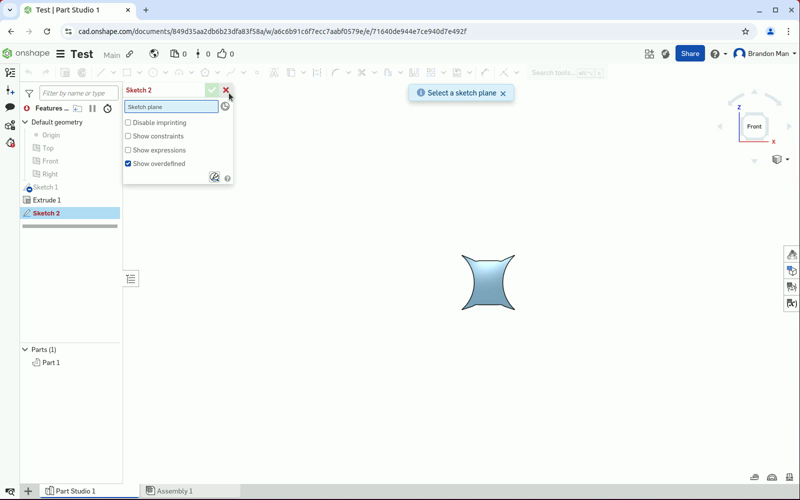
mouse_move(73, 163)
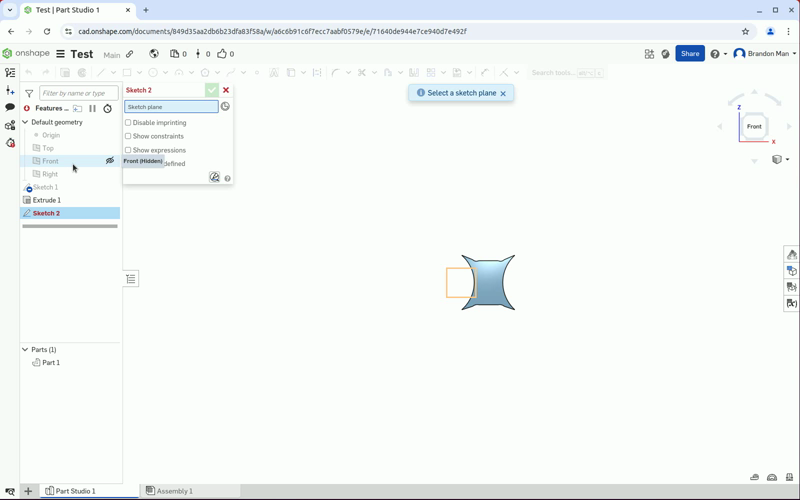
click(73, 163)
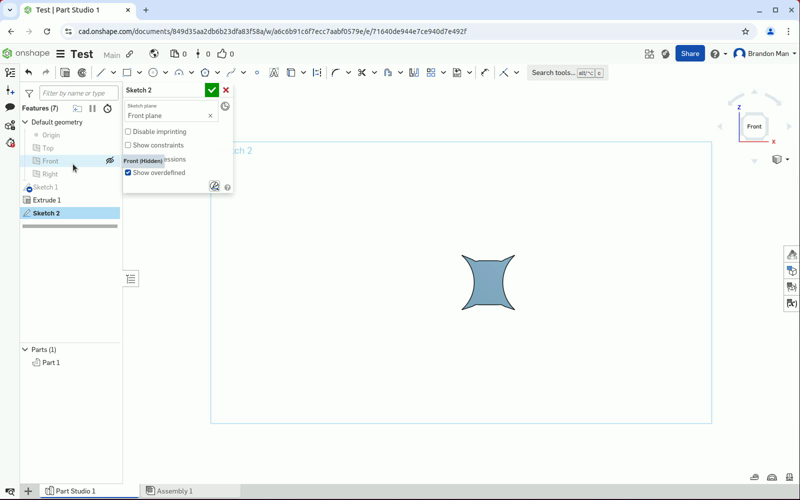
mouse_move(73, 352)
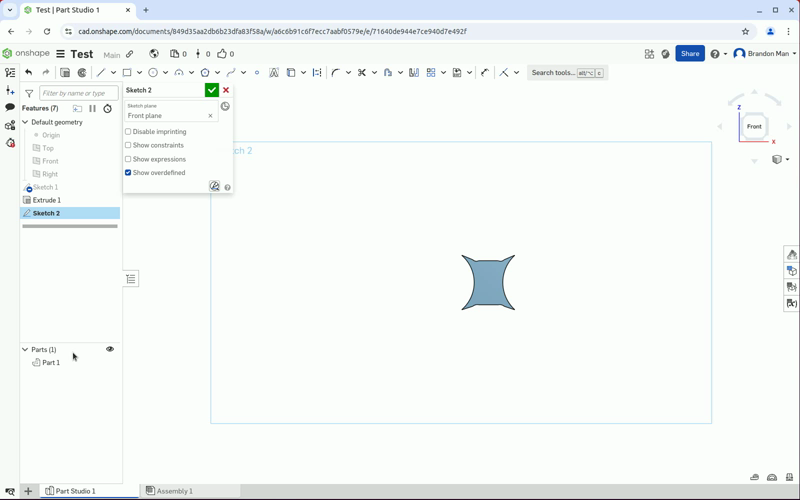
key(y)
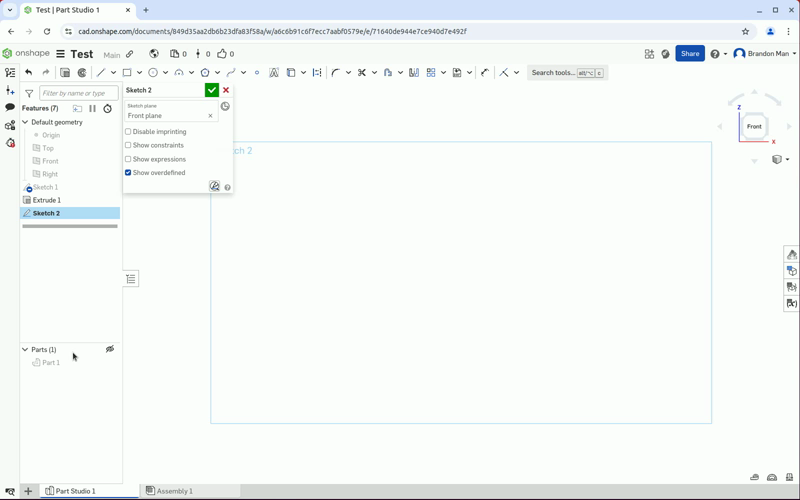
key(l)
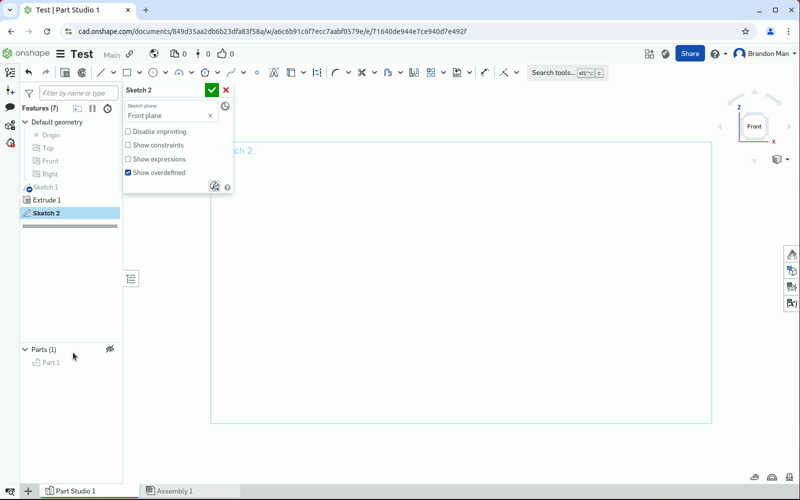
key_down(shift)
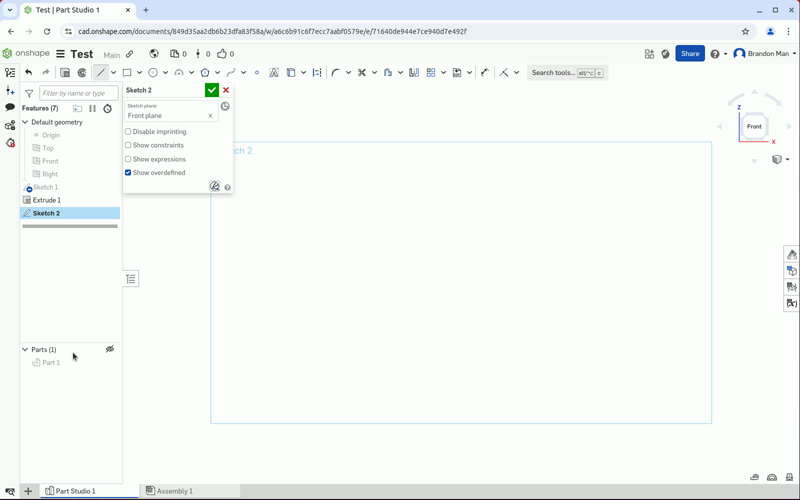
mouse_move(438, 318)
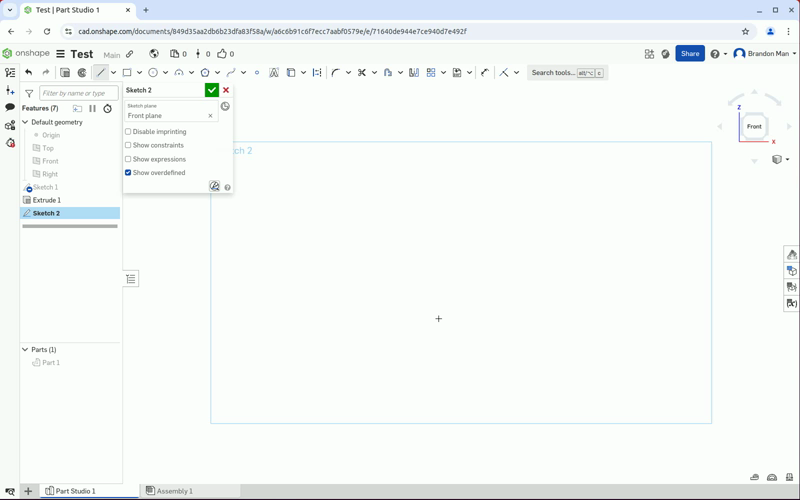
click(438, 318)
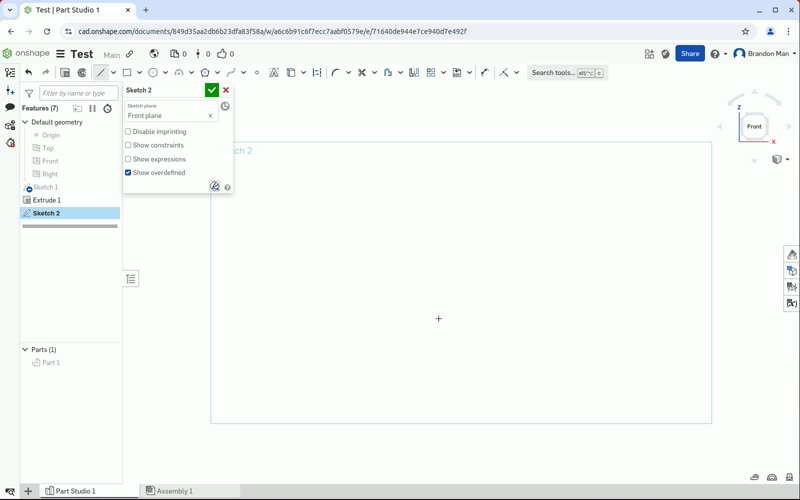
key_up(shift)
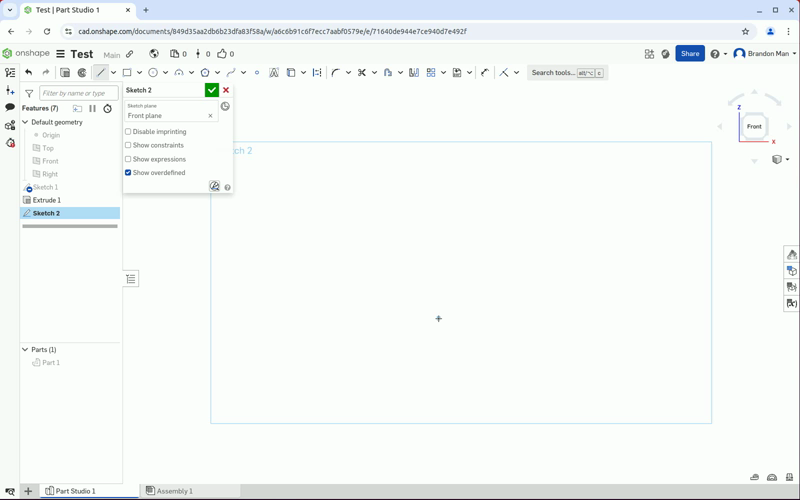
key_down(shift)
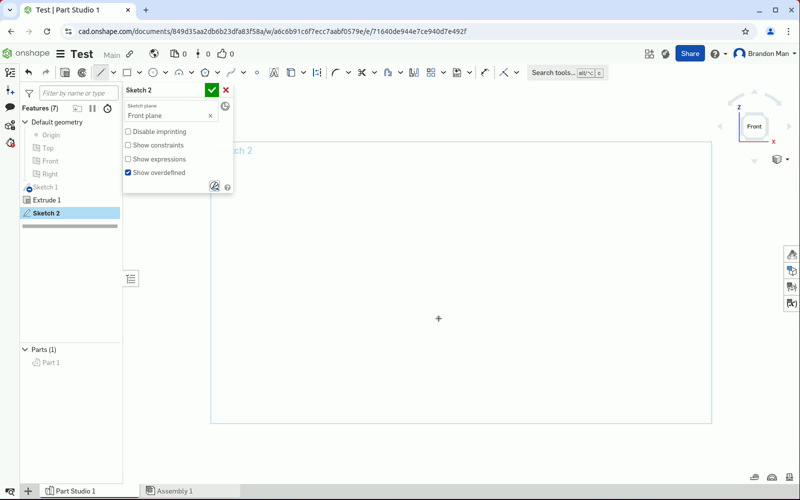
mouse_move(468, 318)
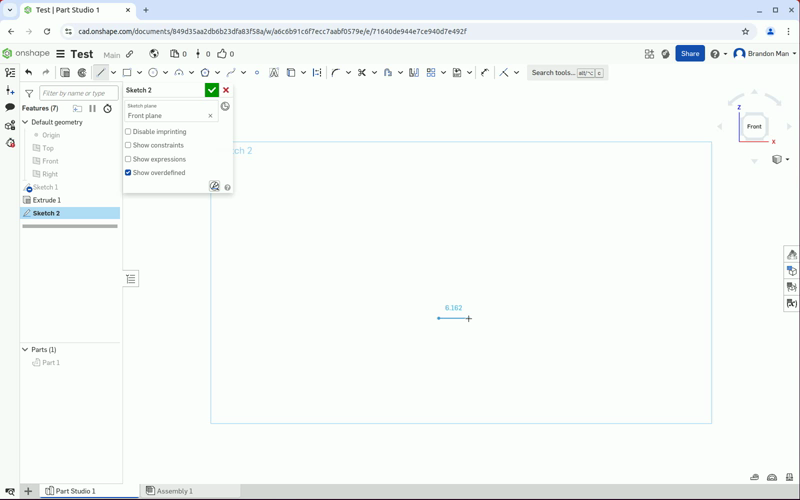
mouse_move(461, 309)
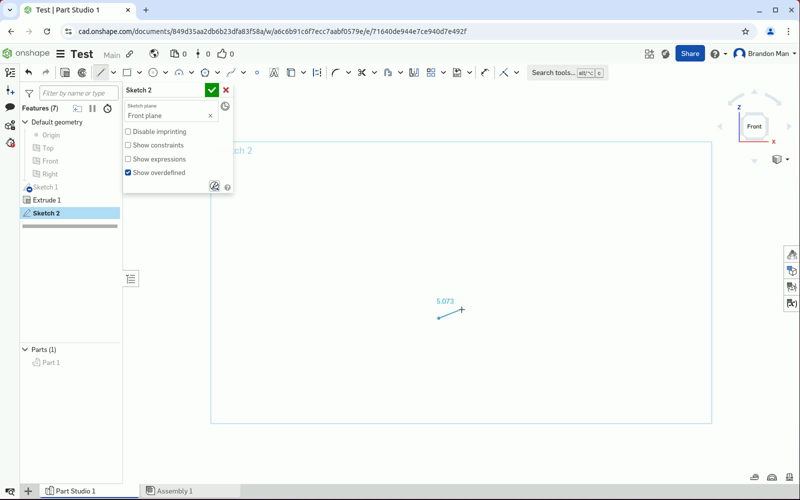
click(461, 309)
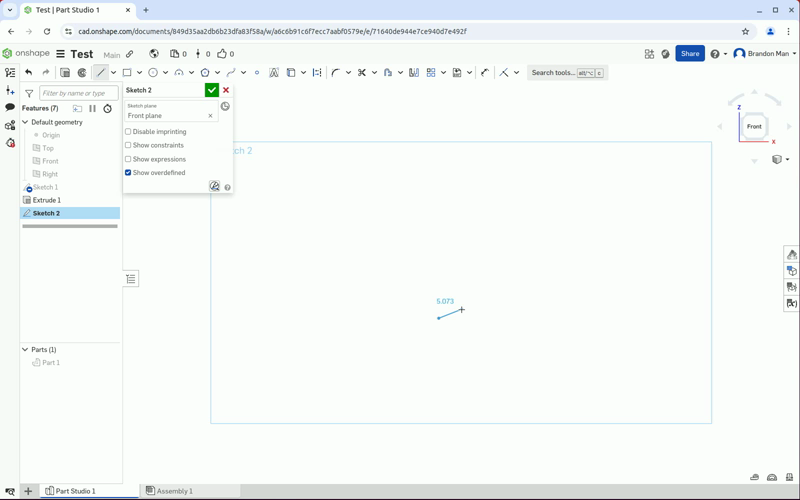
key_up(shift)
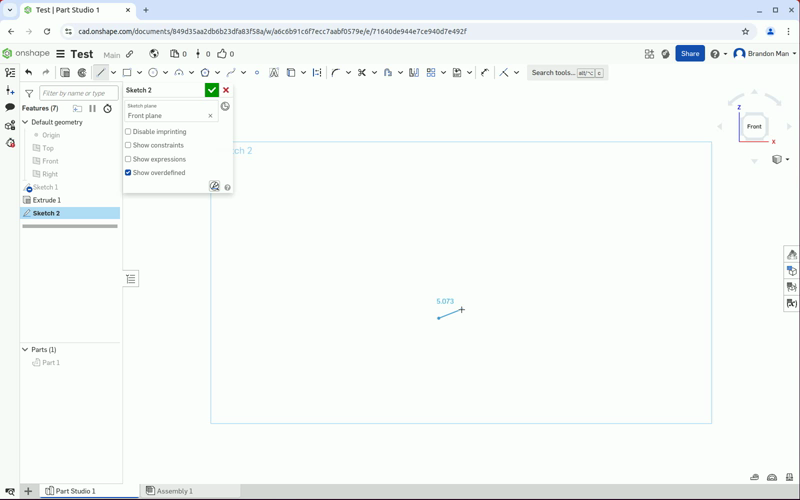
key(esc)
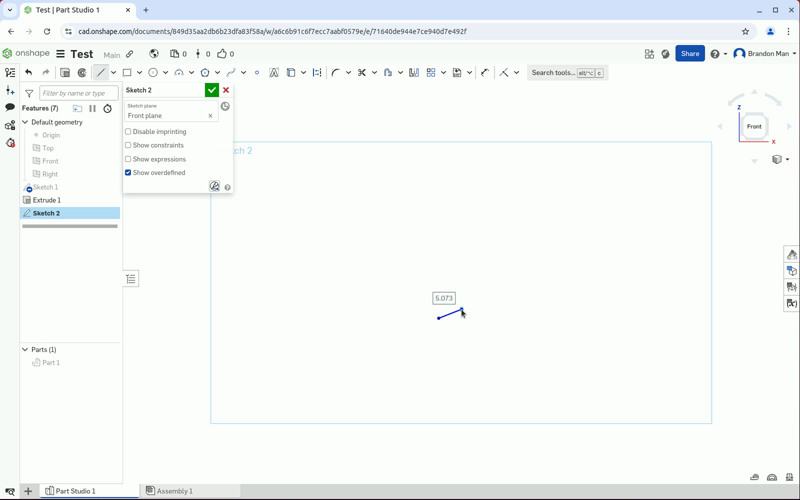
key(a)
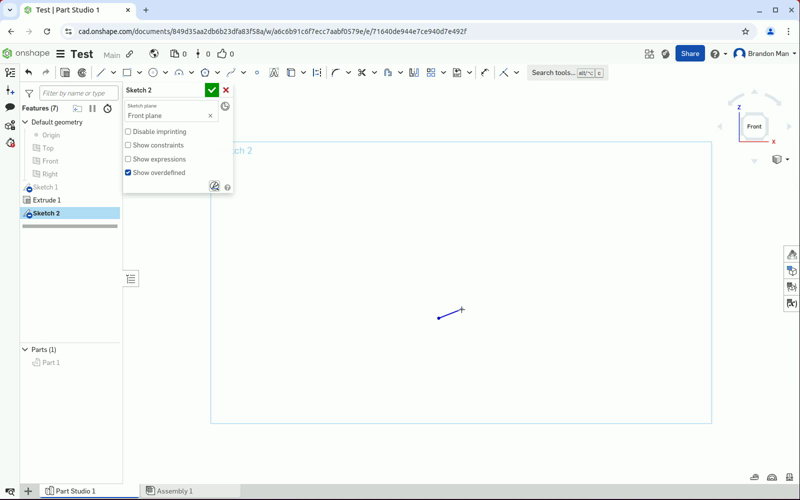
mouse_move(461, 309)
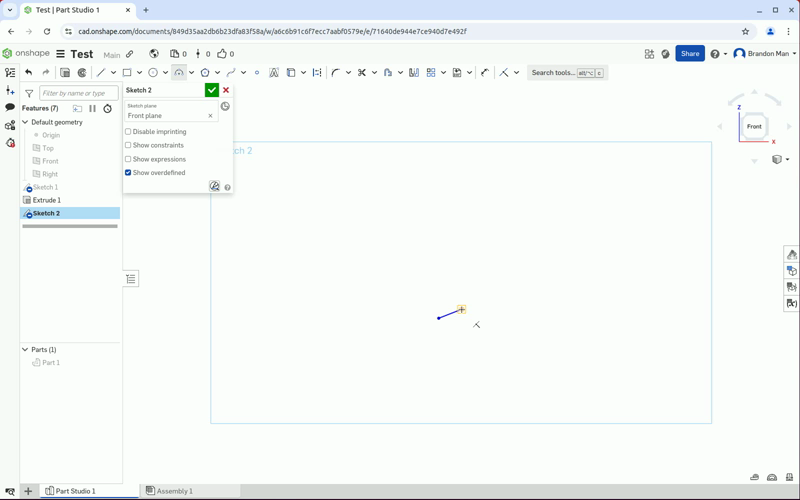
click(461, 309)
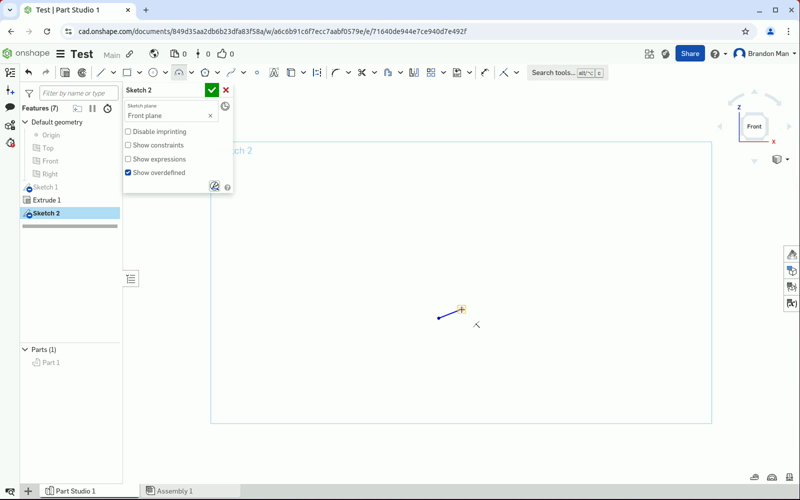
key_down(shift)
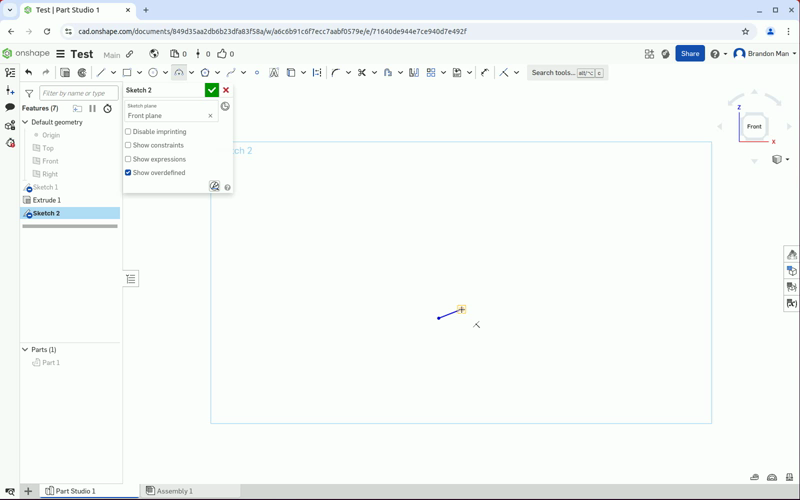
mouse_move(461, 255)
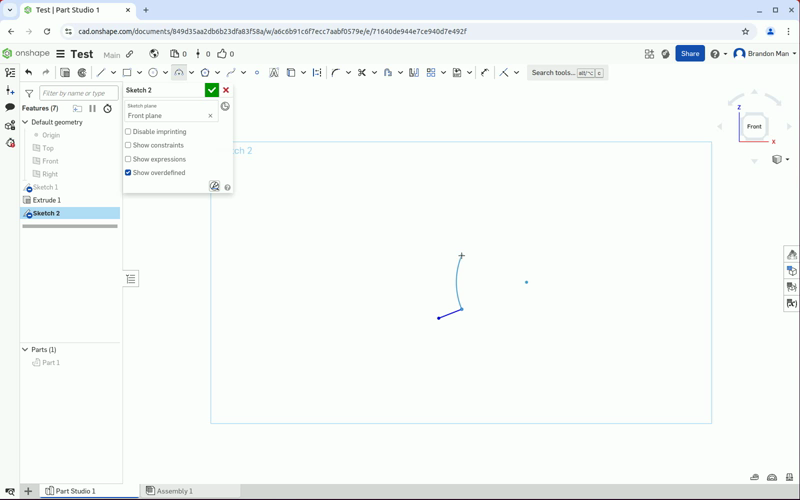
click(461, 255)
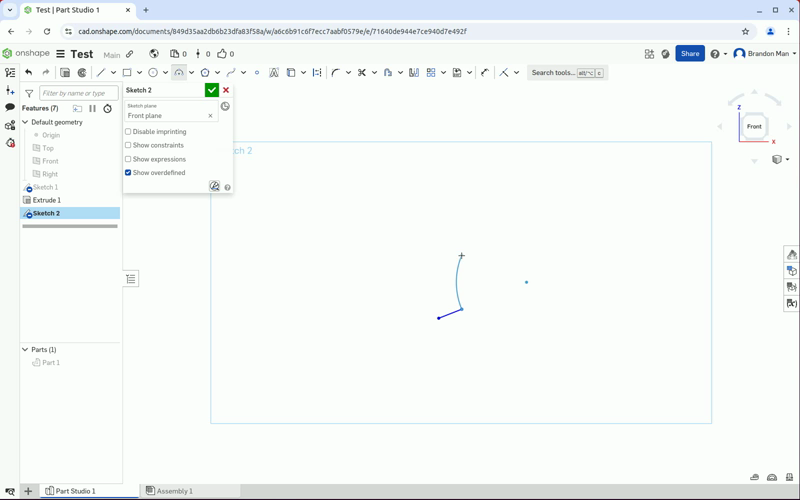
mouse_move(474, 282)
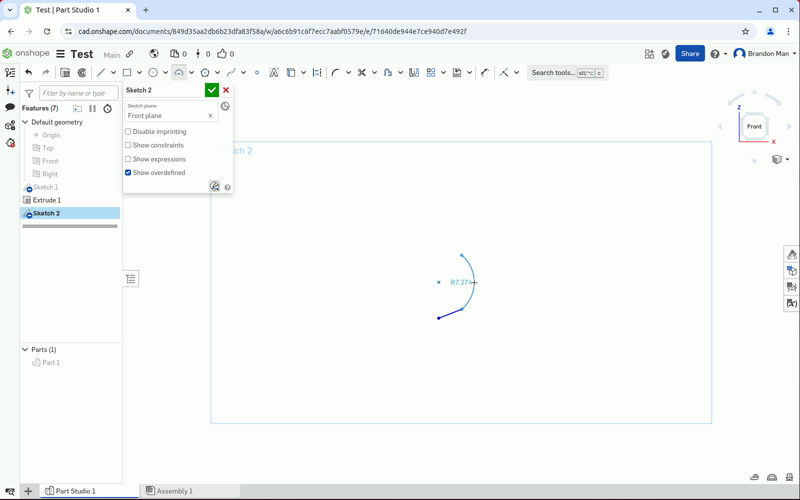
click(474, 282)
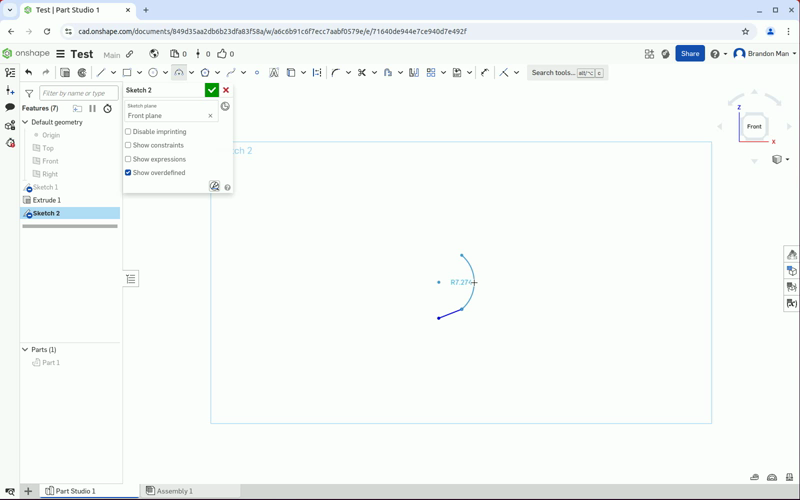
key_up(shift)
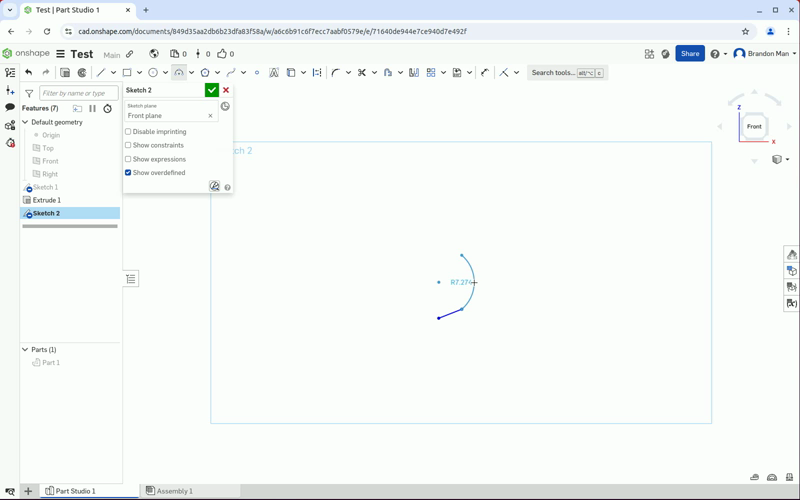
key(esc)
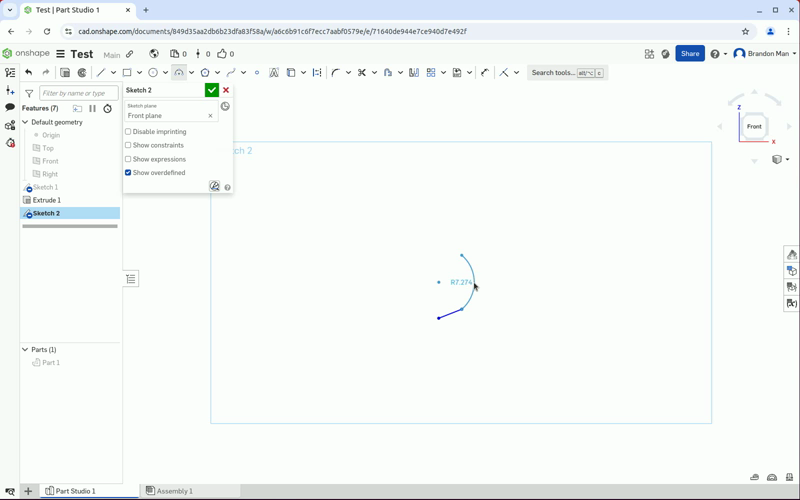
key(l)
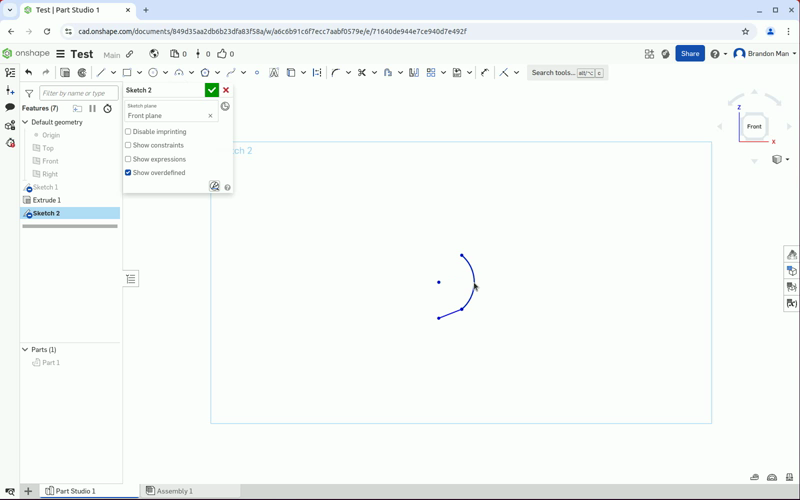
mouse_move(461, 255)
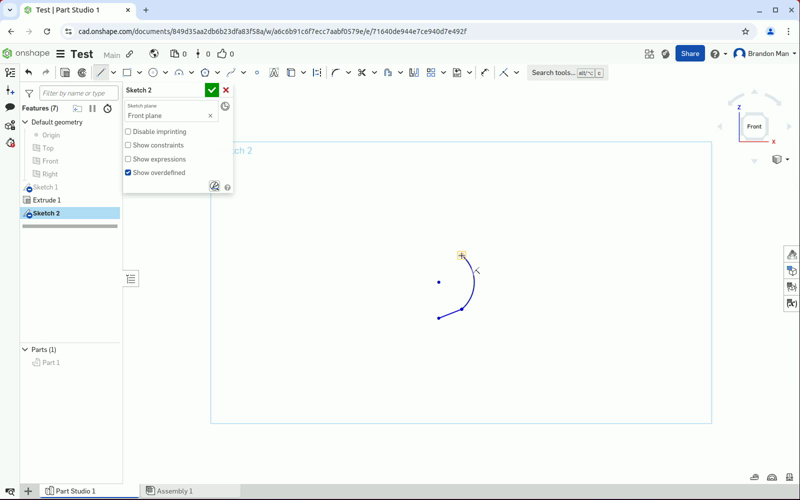
click(461, 255)
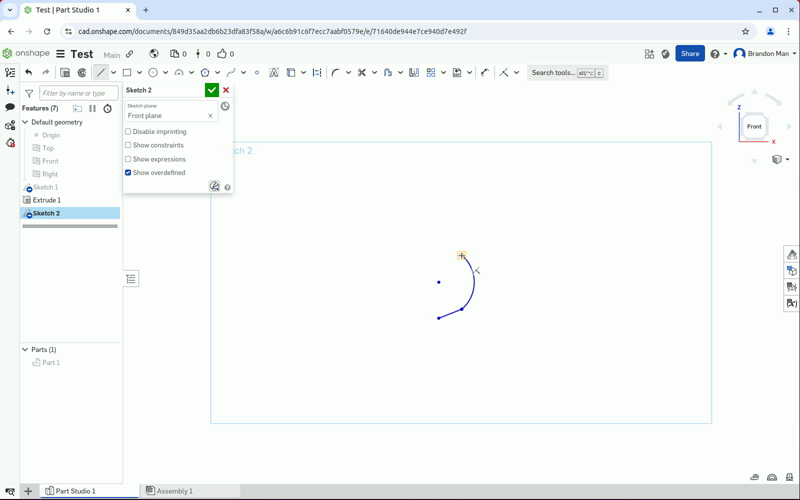
key_down(shift)
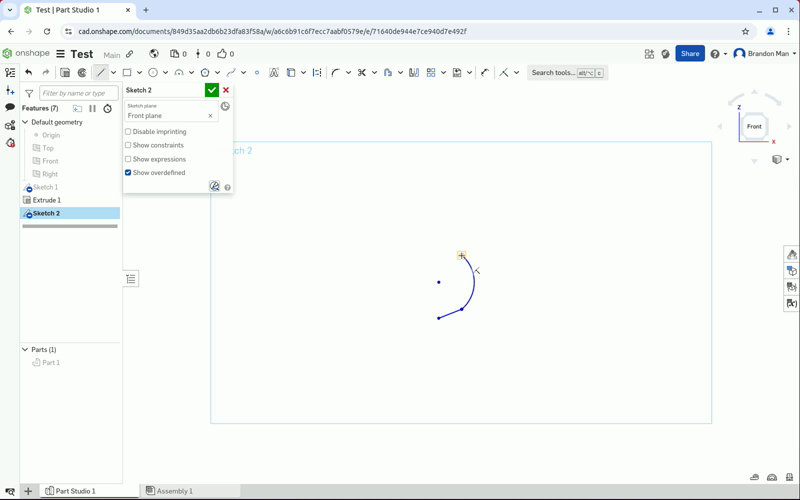
mouse_move(492, 255)
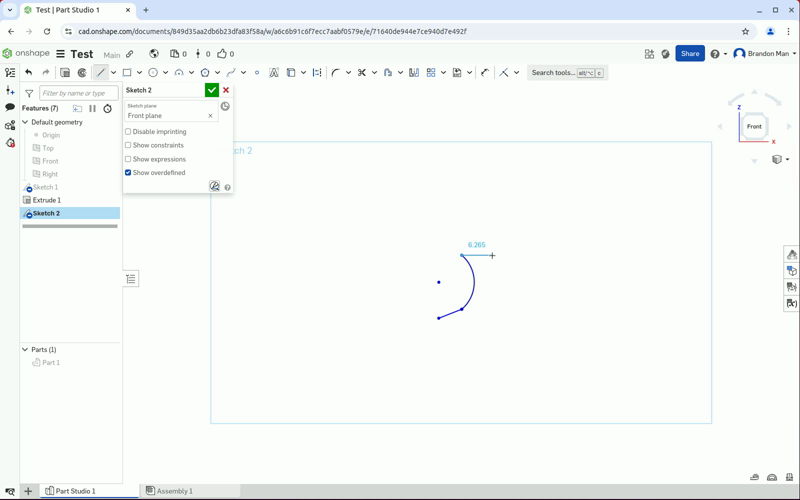
mouse_move(438, 246)
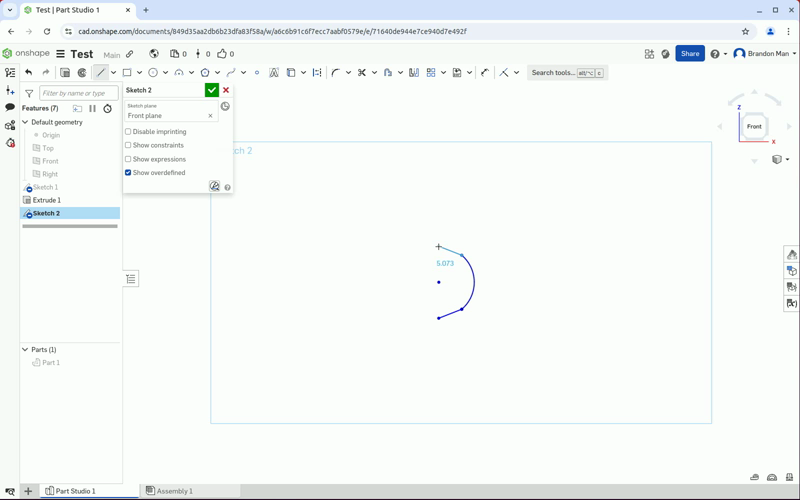
click(438, 246)
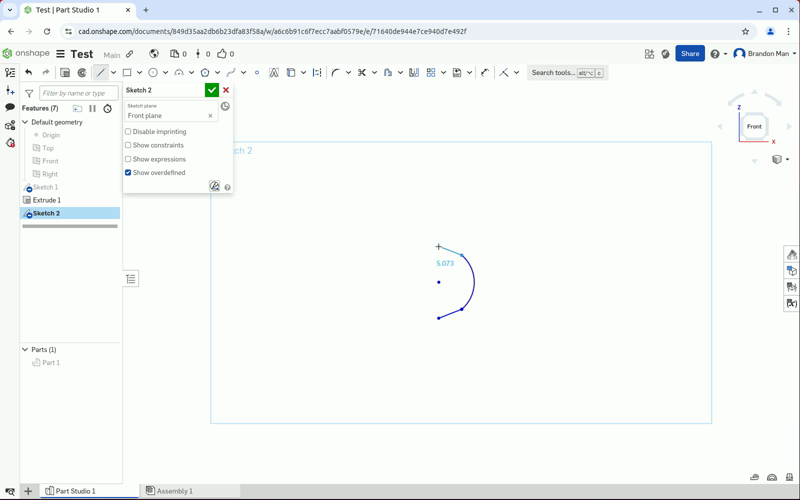
key_up(shift)
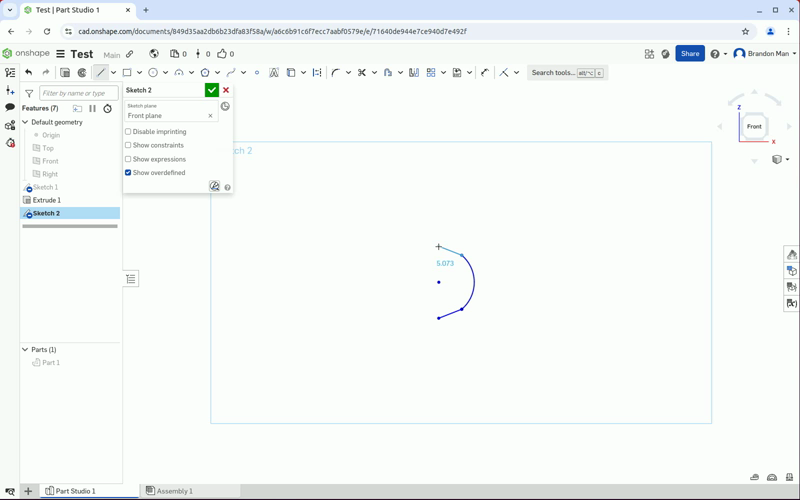
key(esc)
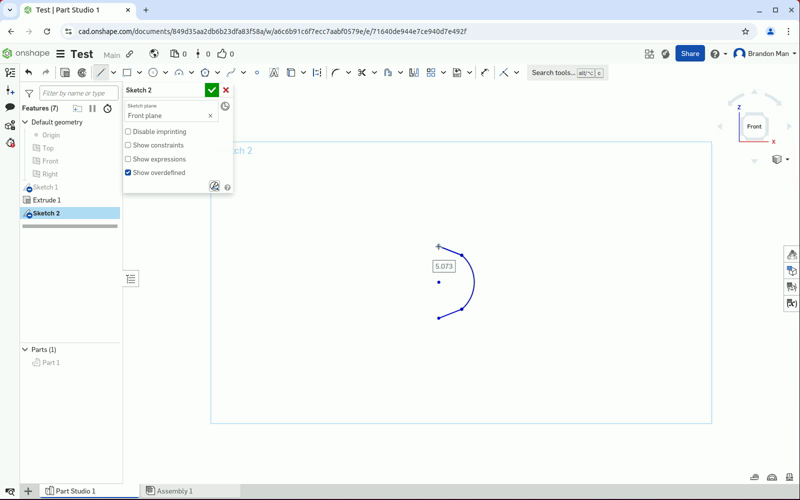
key(a)
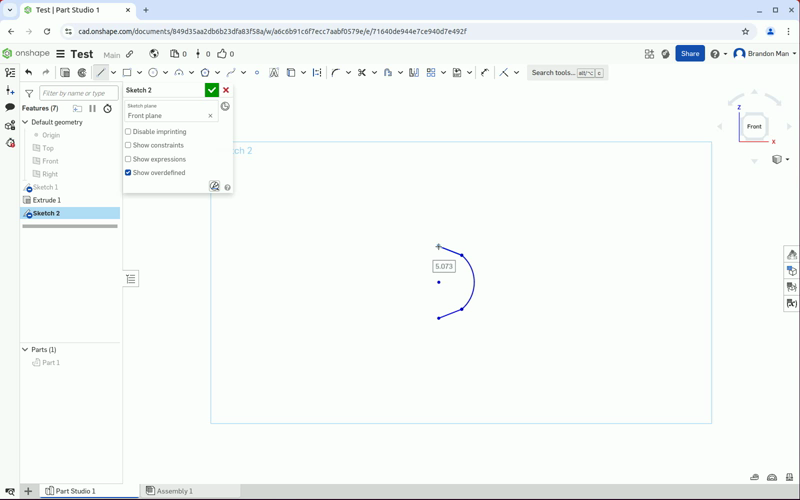
mouse_move(438, 246)
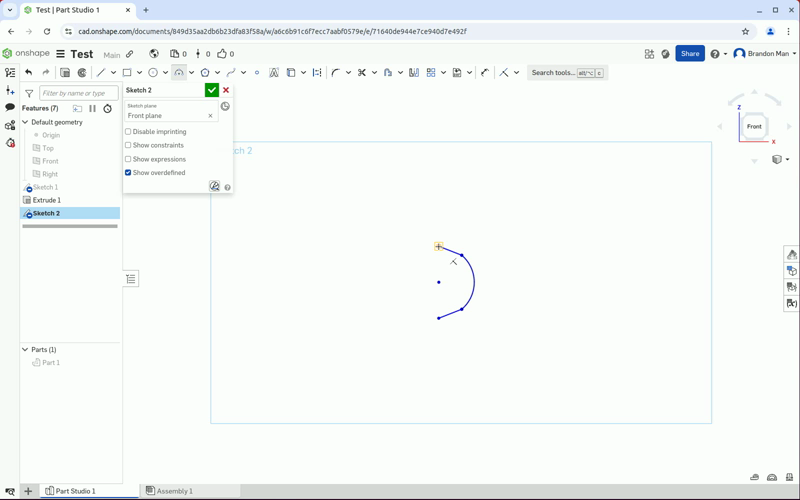
click(438, 246)
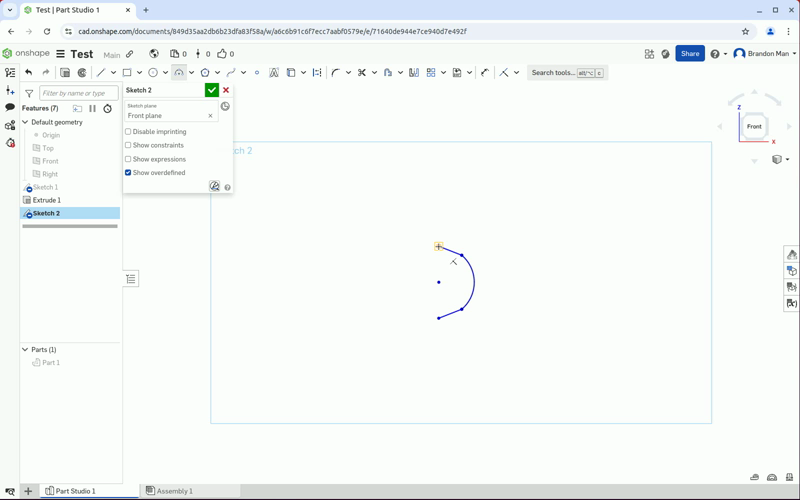
mouse_move(438, 318)
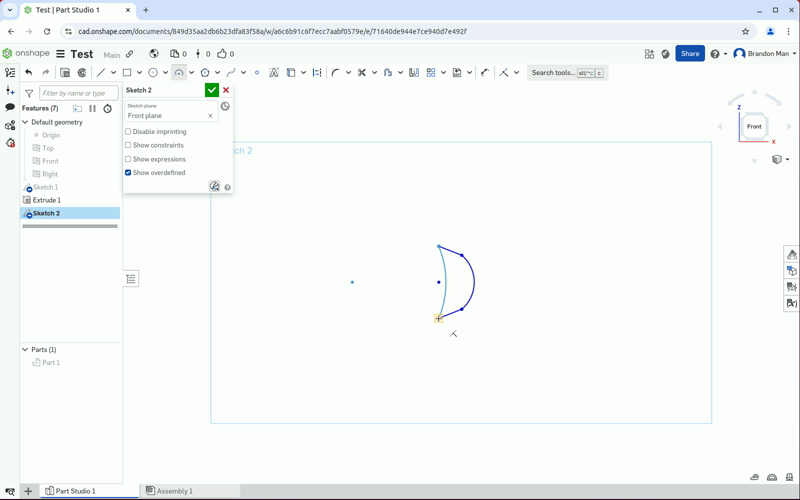
click(438, 318)
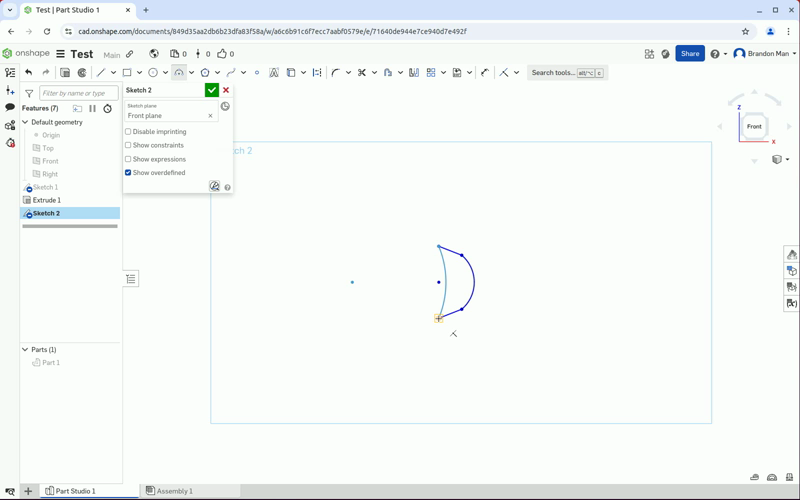
key_down(shift)
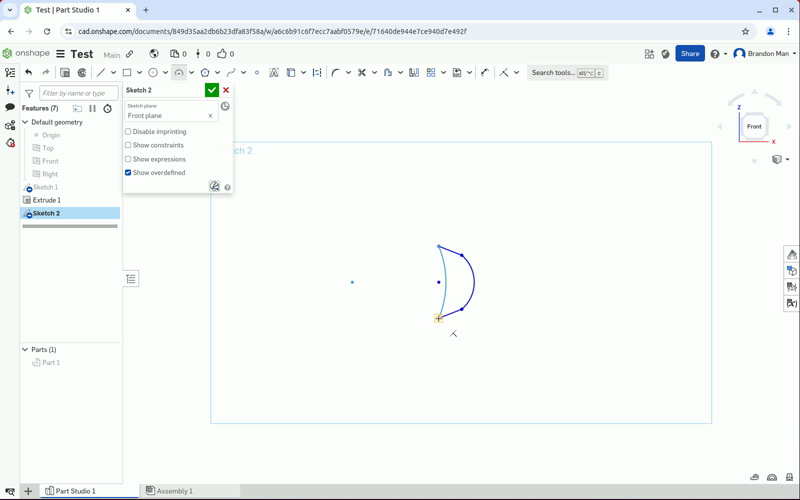
mouse_move(402, 282)
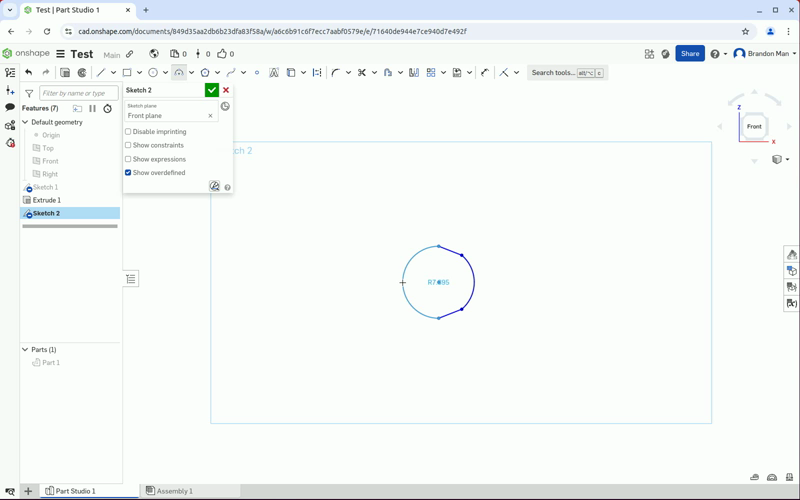
click(402, 282)
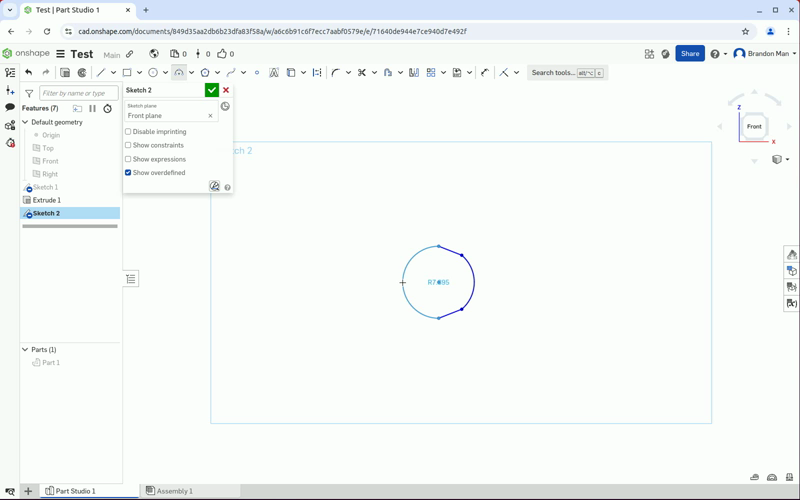
key_up(shift)
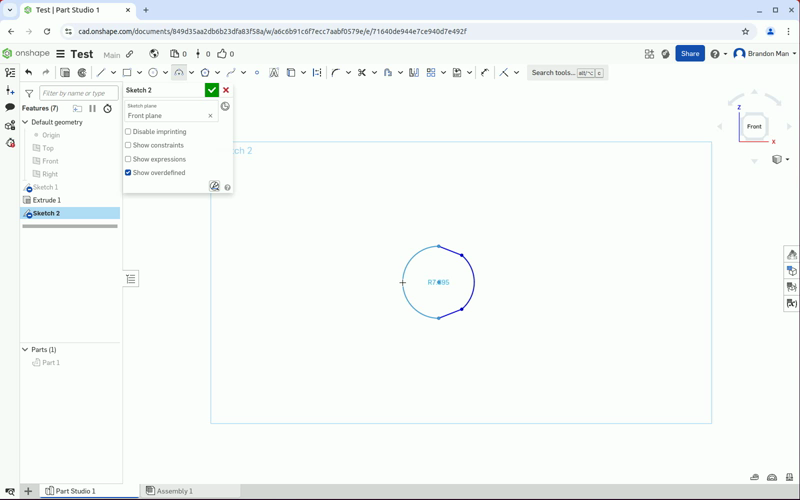
key(esc)
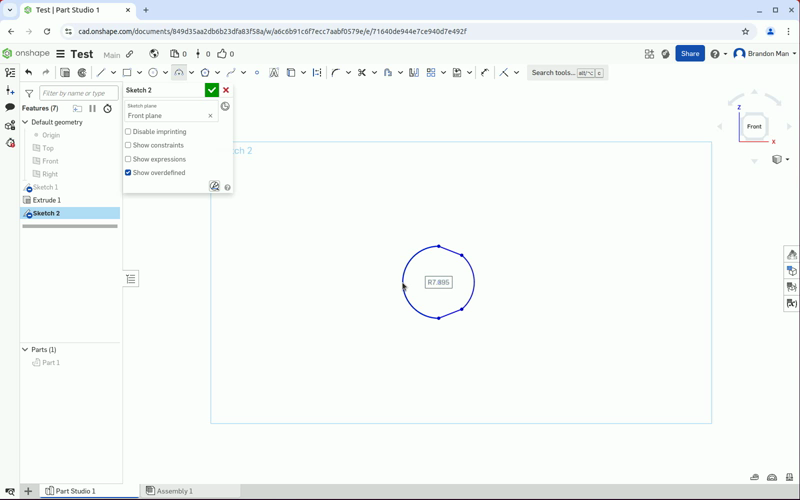
mouse_move(429, 273)
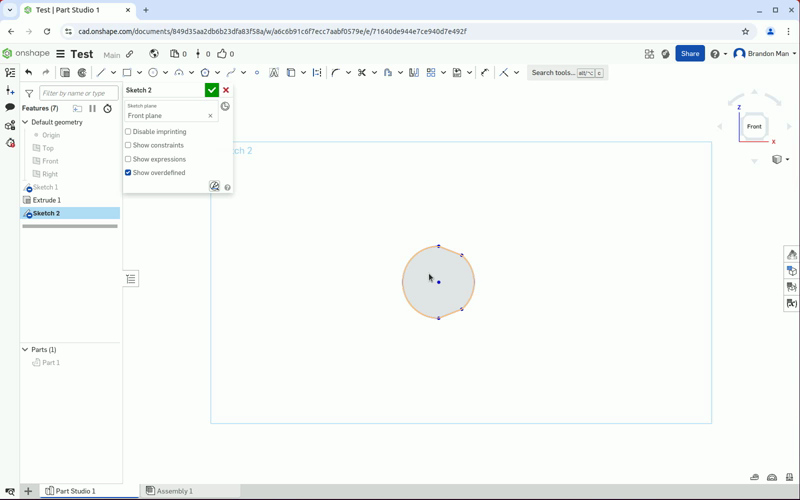
click(429, 273)
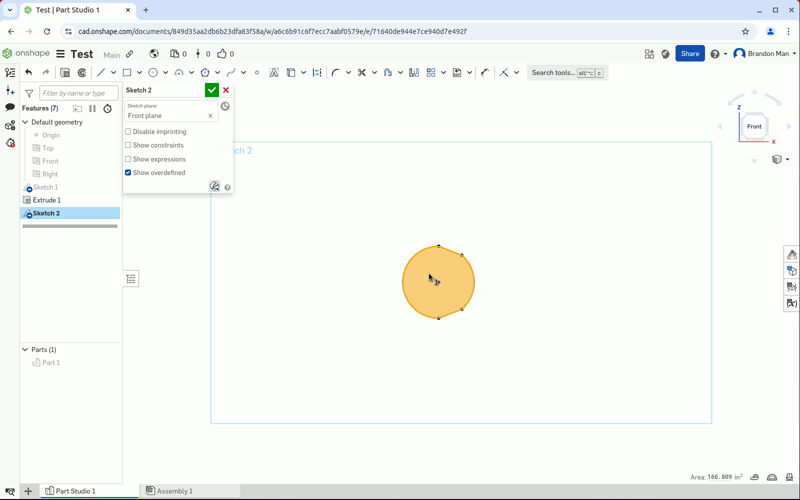
mouse_move(73, 352)
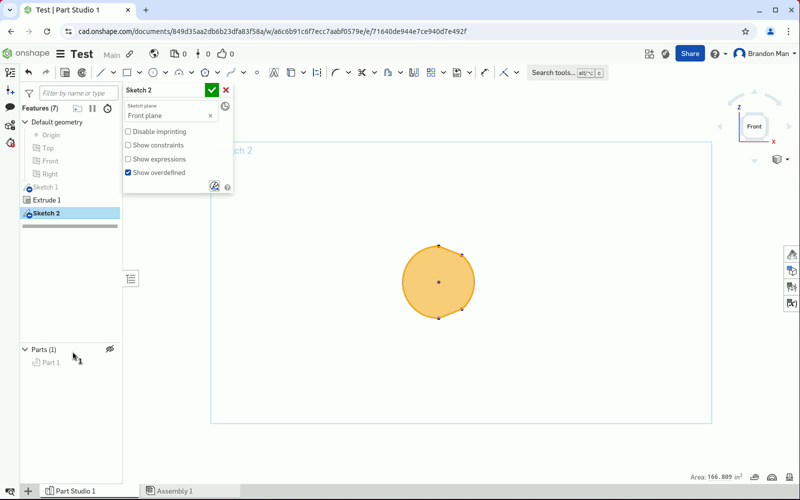
key(shift+y)
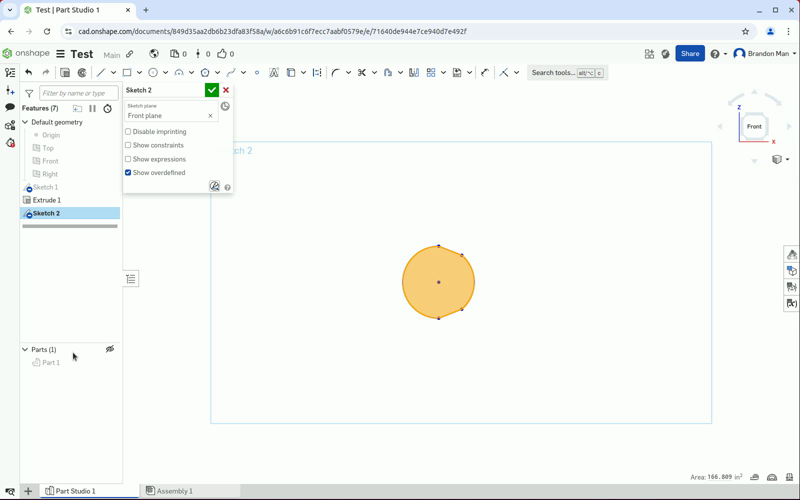
key(shift+e)
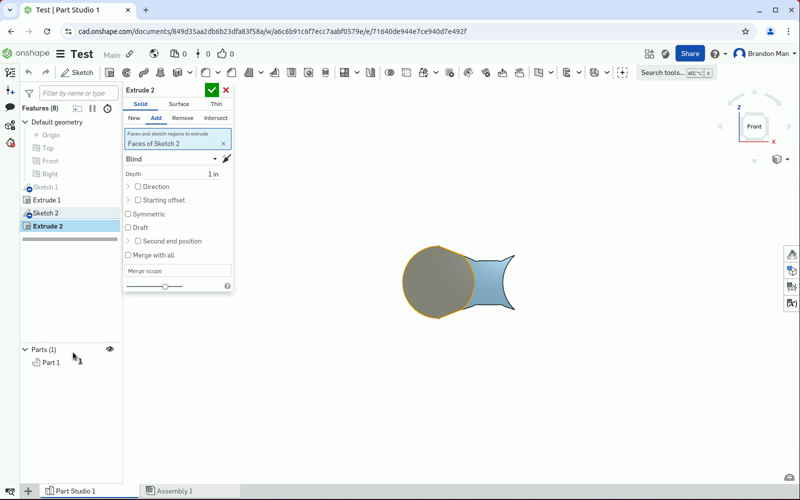
mouse_move(143, 106)
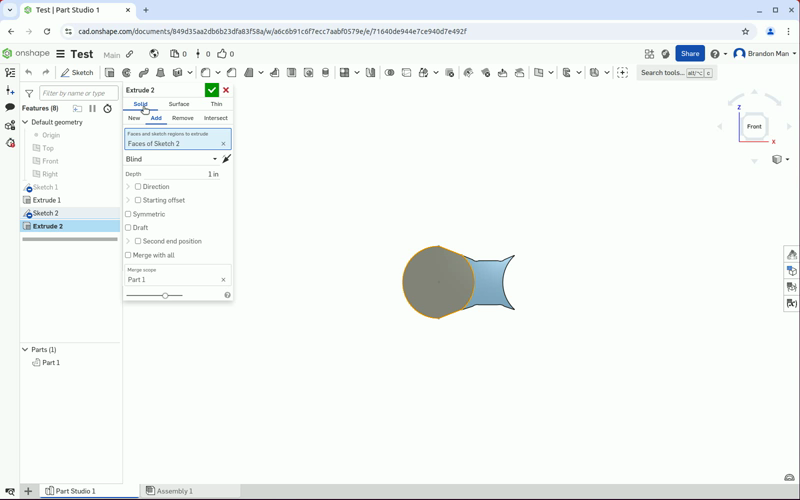
click(143, 106)
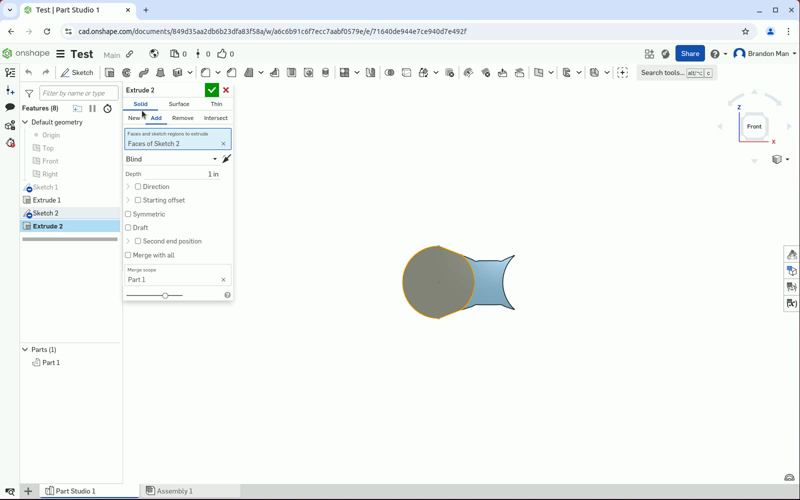
mouse_move(137, 120)
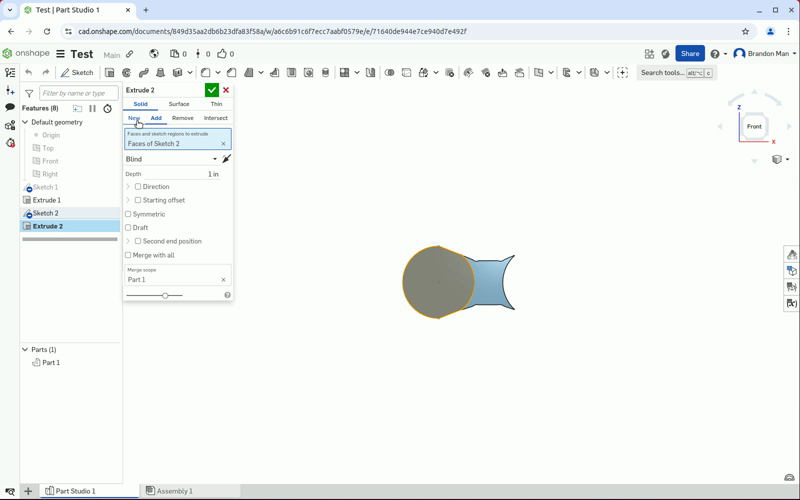
click(137, 120)
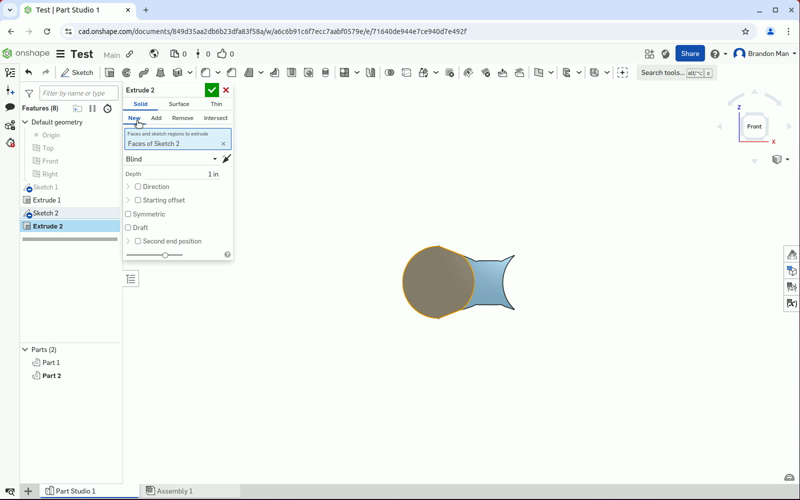
key(tab, 4)
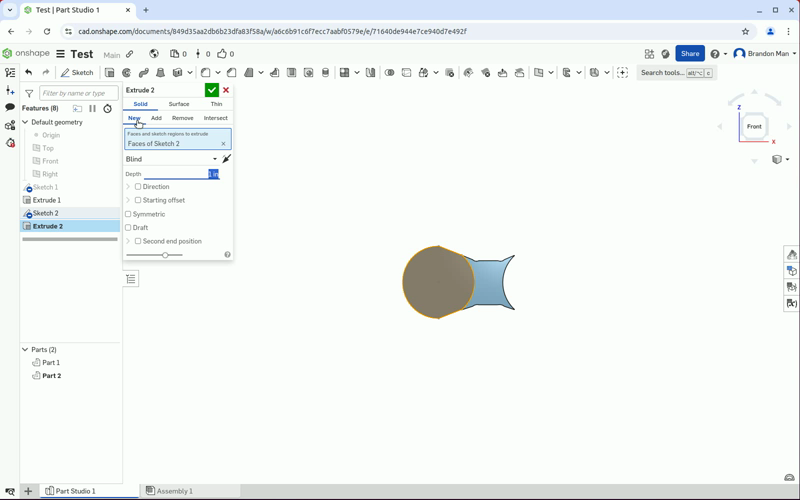
text(2.407)
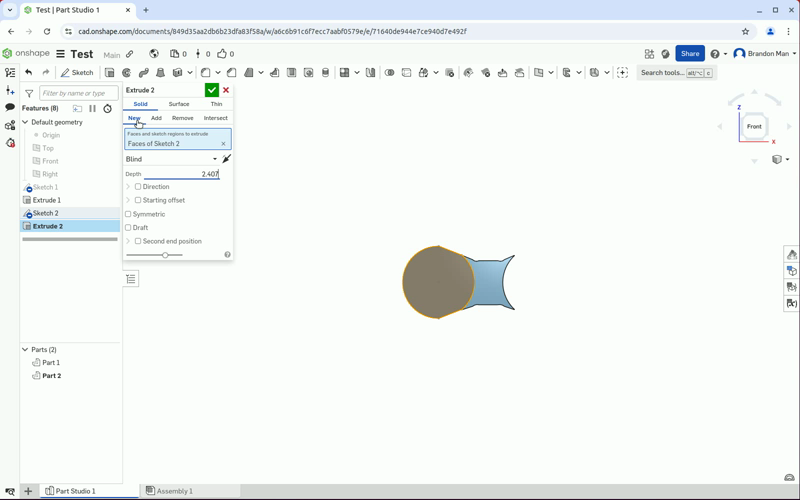
key(enter)
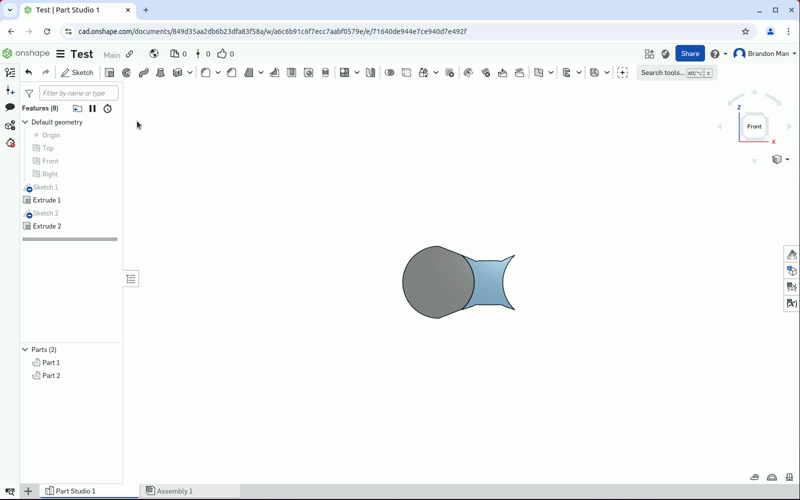
key(shift+h)
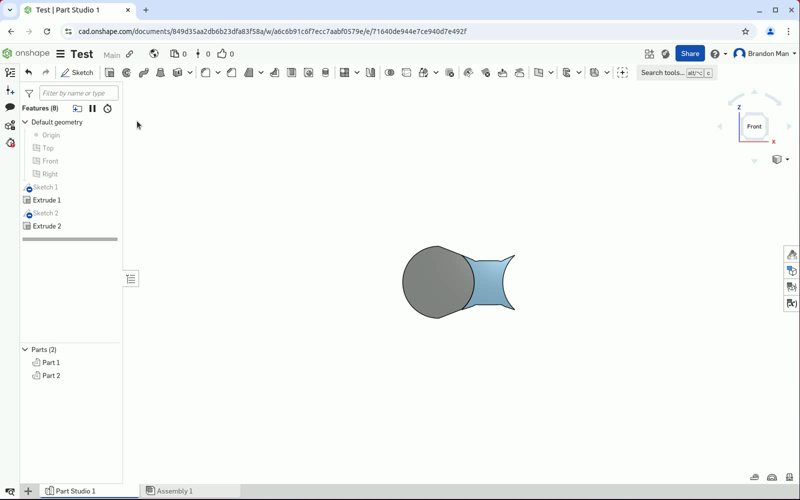
key(shift+h)
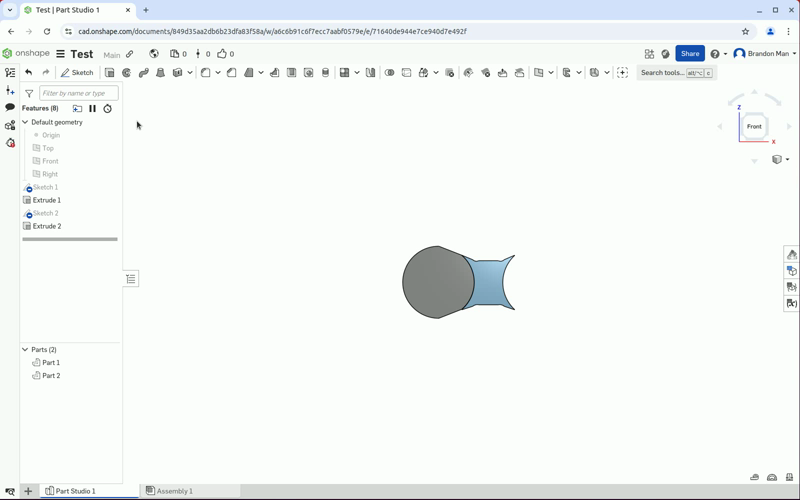
mouse_move(73, 189)
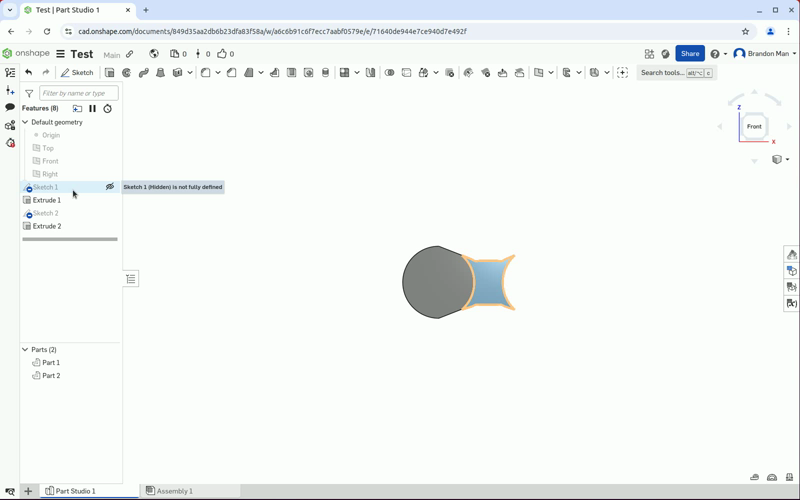
click(73, 189)
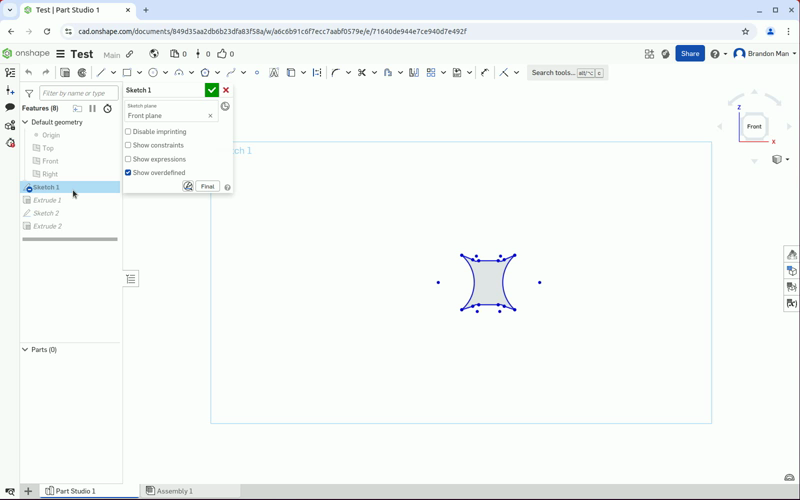
mouse_move(229, 92)
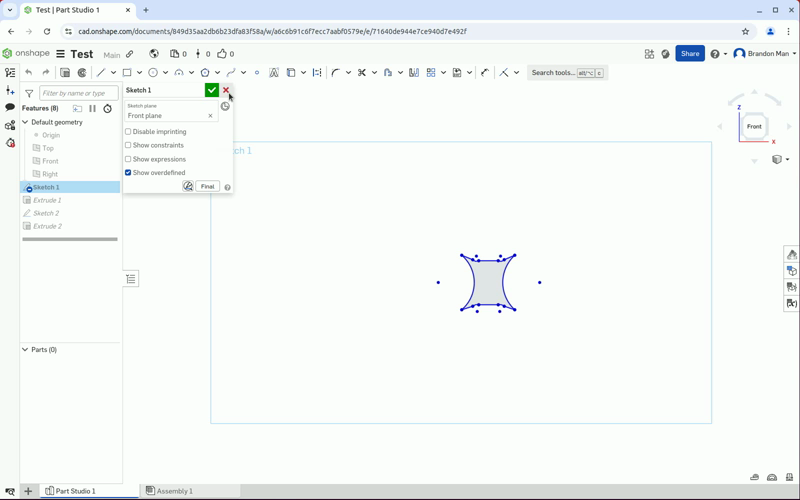
click(229, 92)
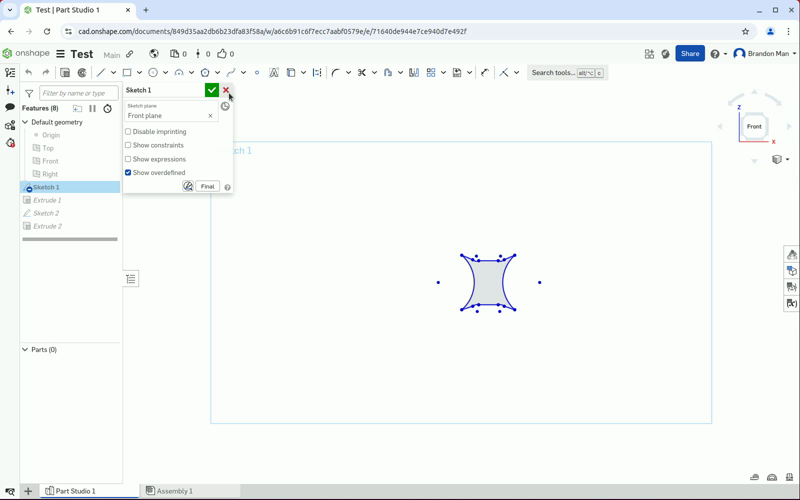
key(shift+s)
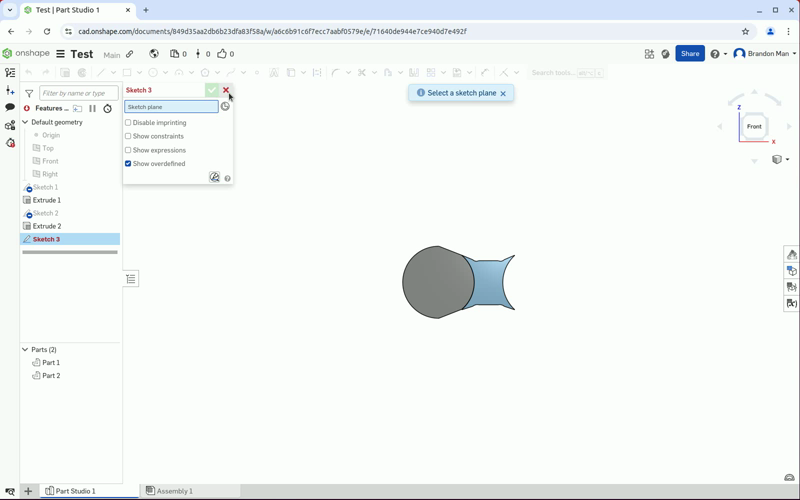
mouse_move(73, 163)
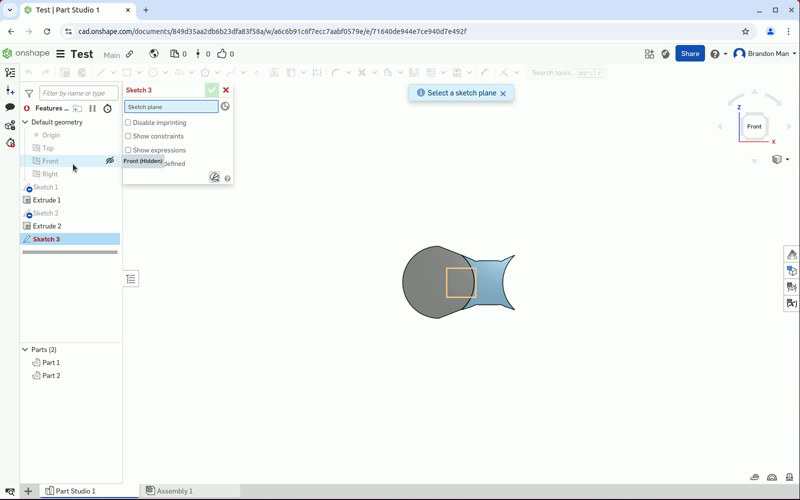
click(73, 163)
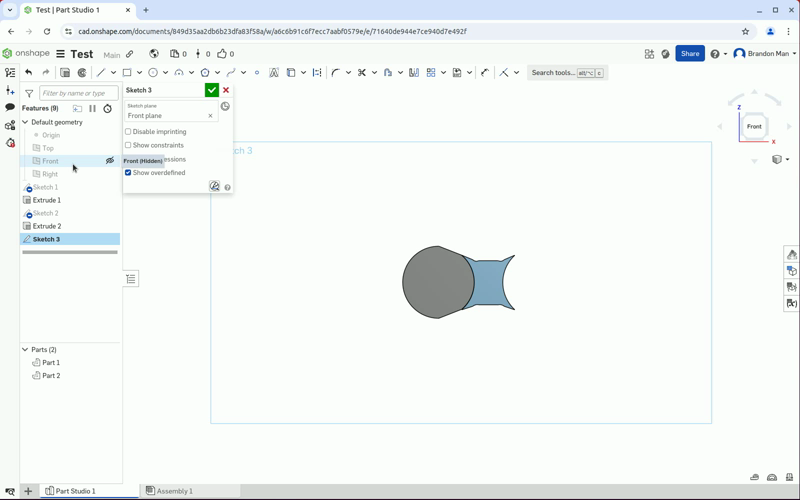
mouse_move(73, 352)
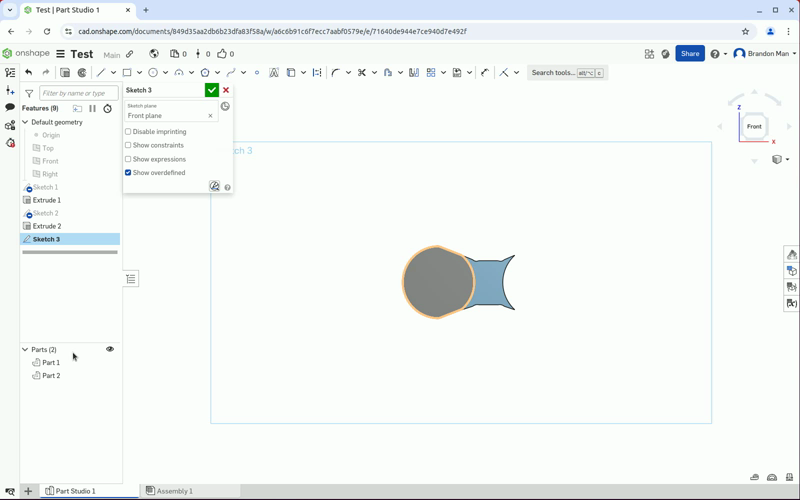
key(y)
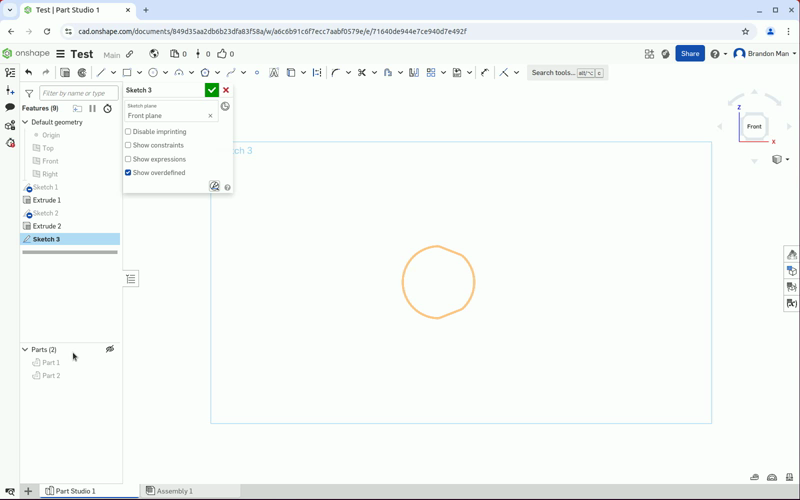
key(l)
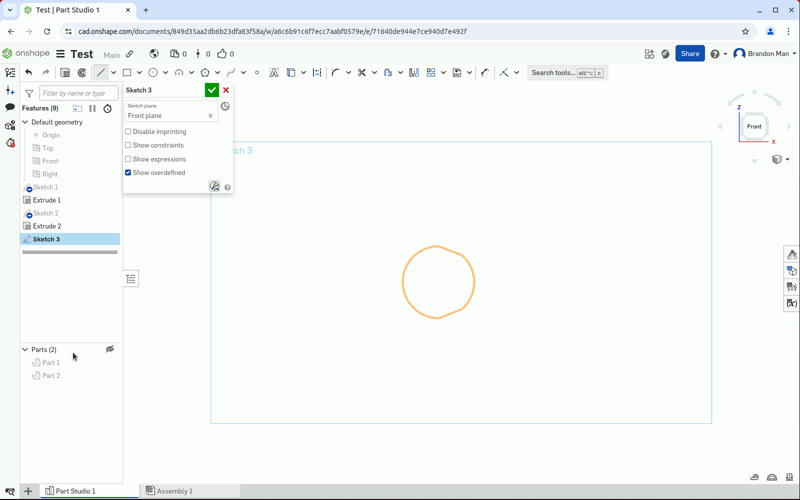
key_down(shift)
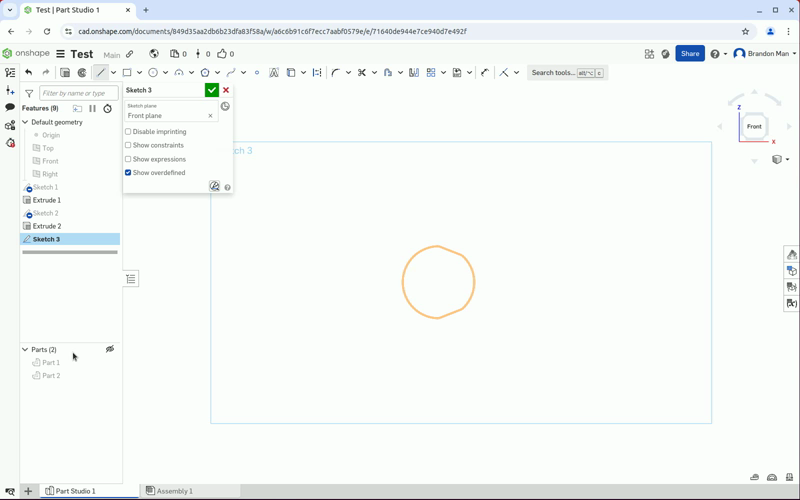
mouse_move(514, 309)
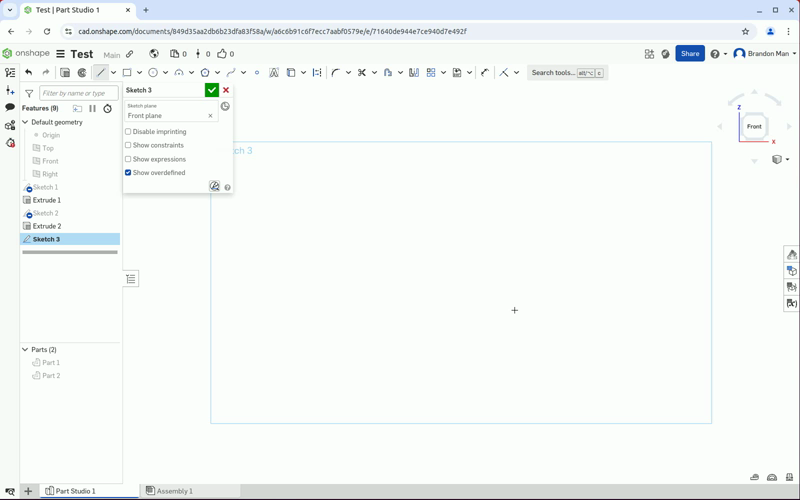
click(514, 309)
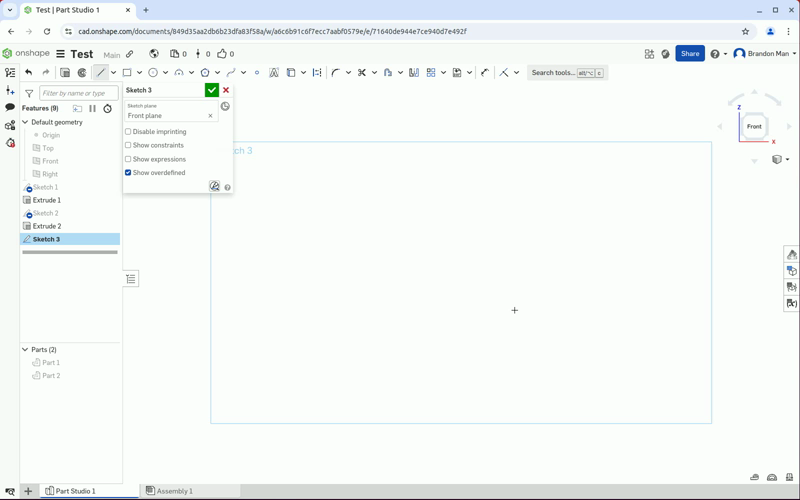
key_up(shift)
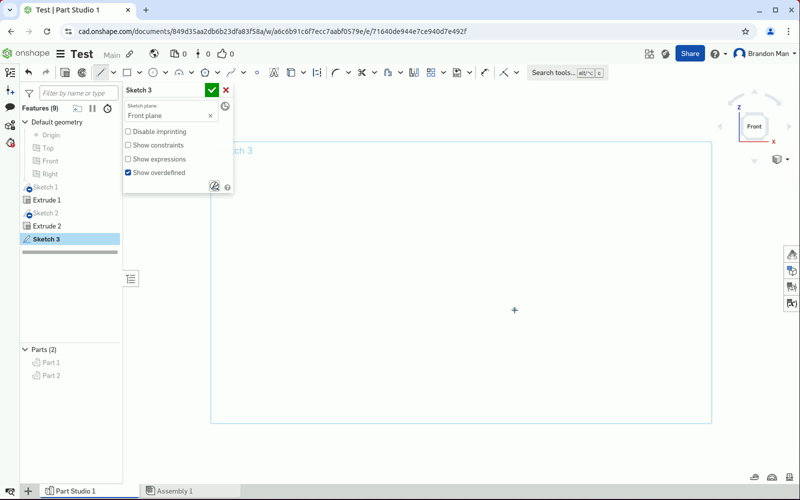
key_down(shift)
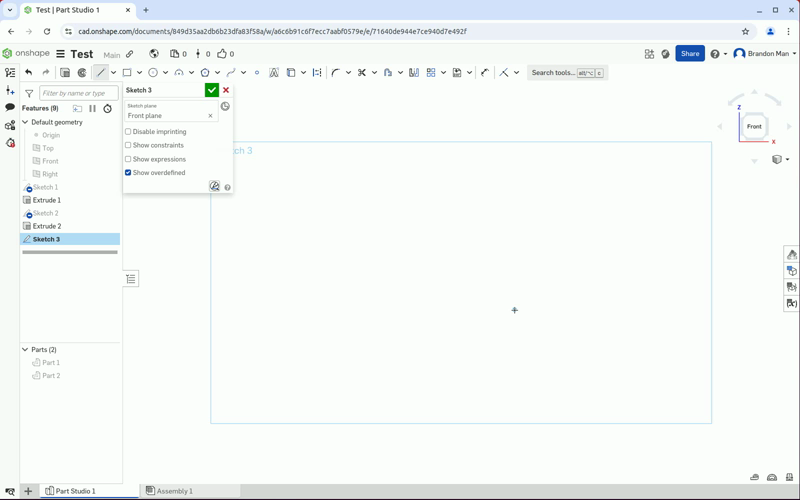
mouse_move(544, 309)
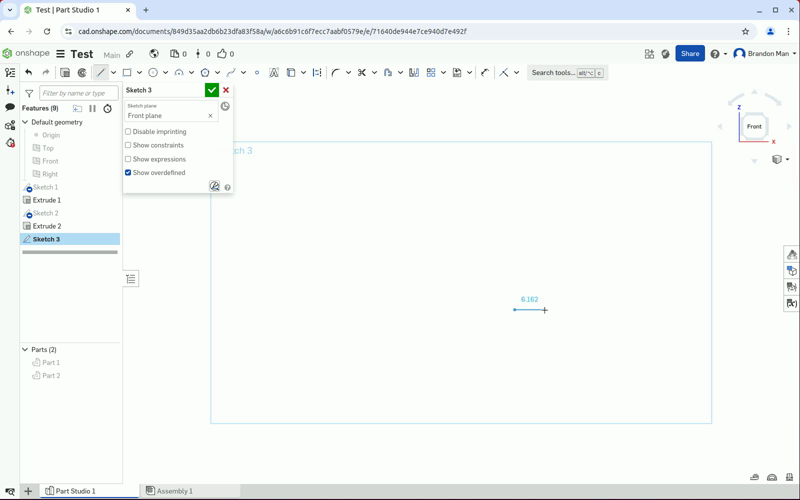
mouse_move(538, 318)
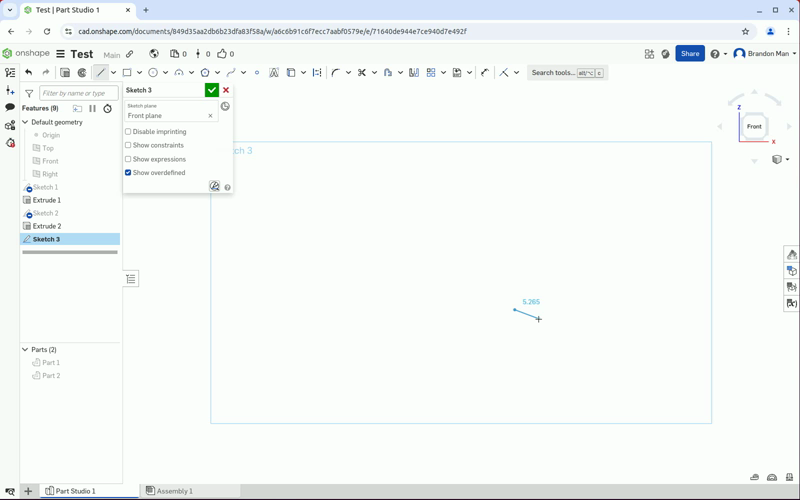
click(538, 318)
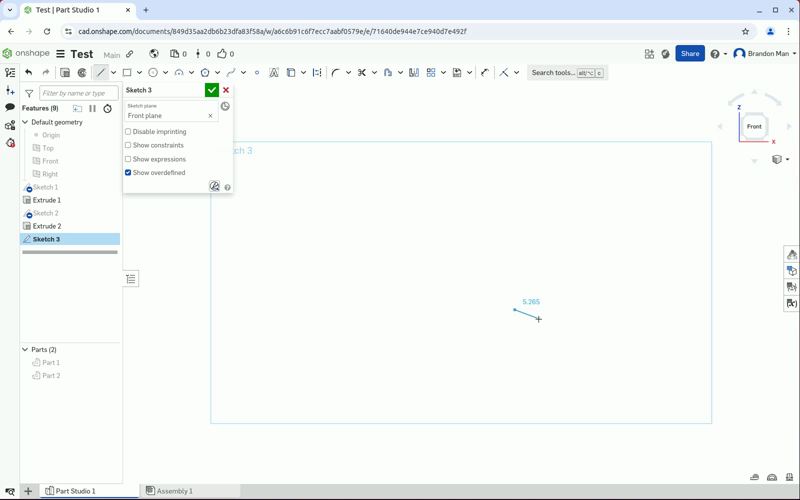
key_up(shift)
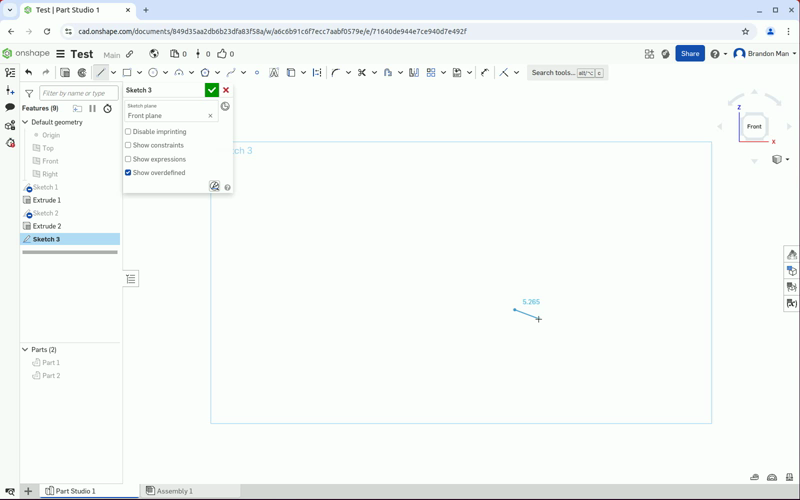
key(esc)
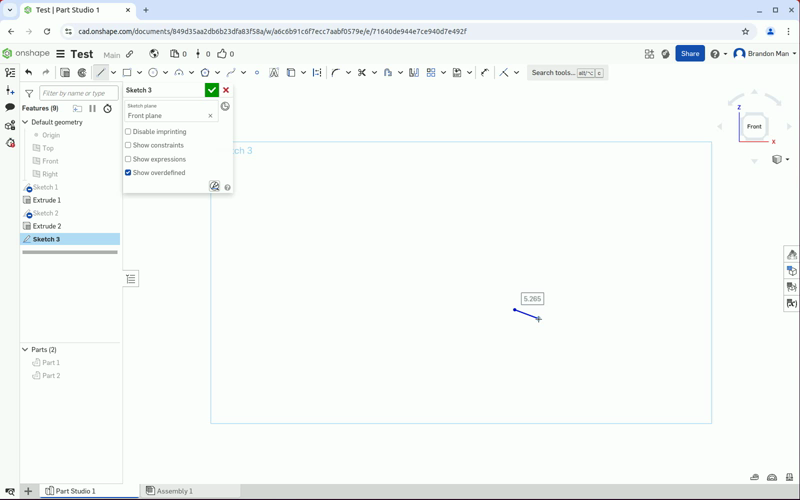
key(a)
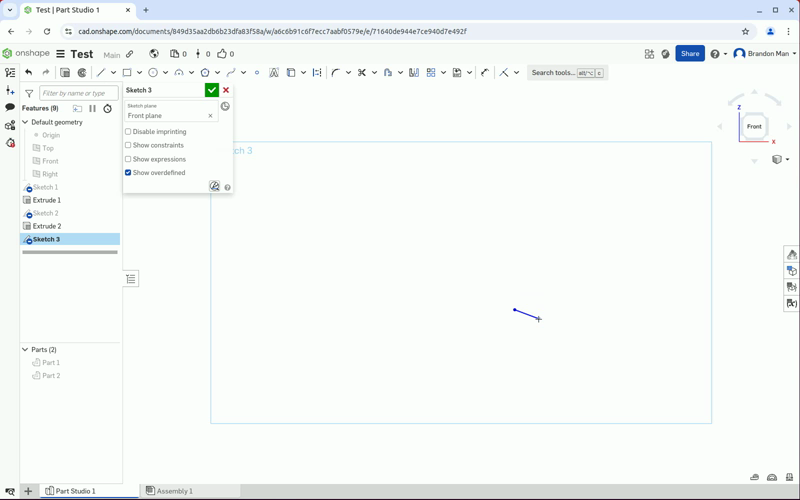
mouse_move(538, 318)
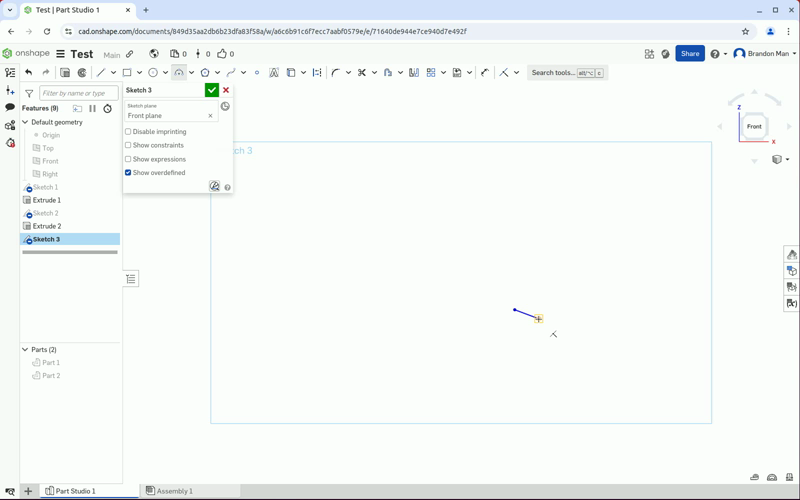
click(538, 318)
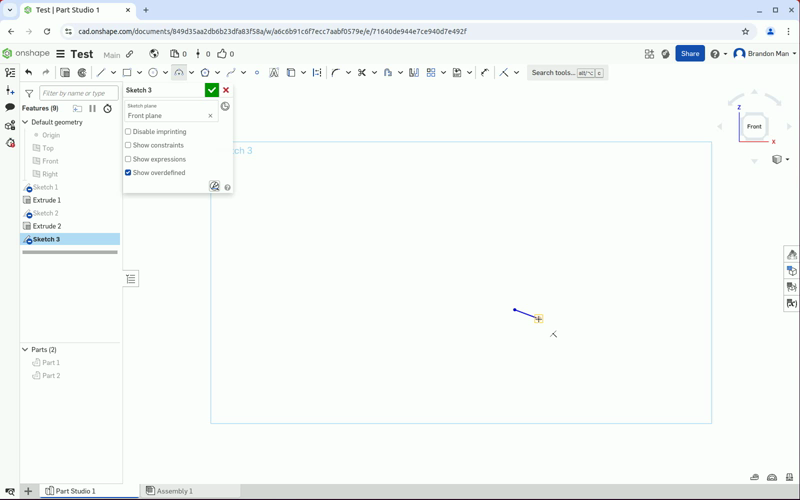
key_down(shift)
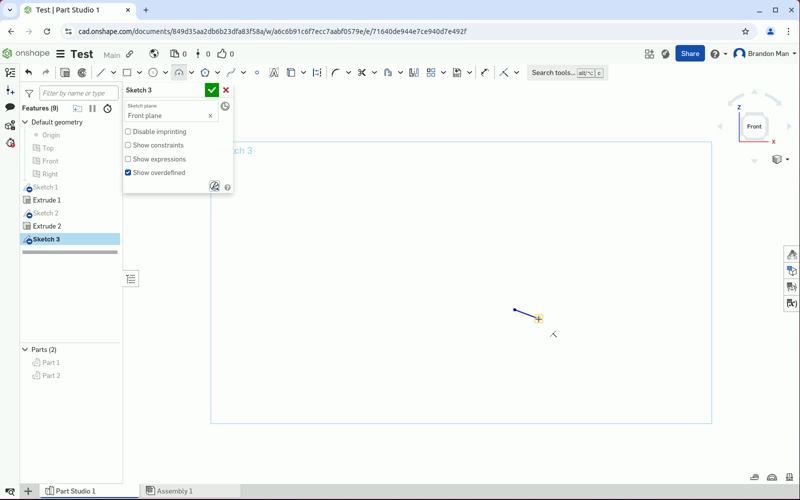
mouse_move(538, 247)
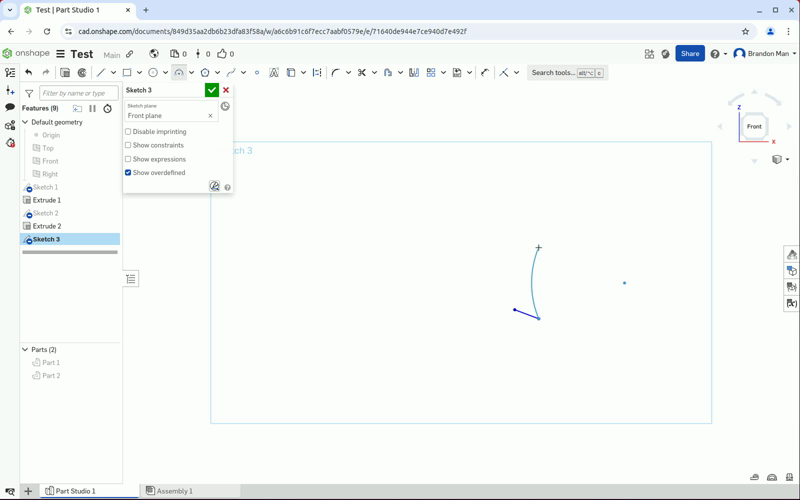
click(538, 247)
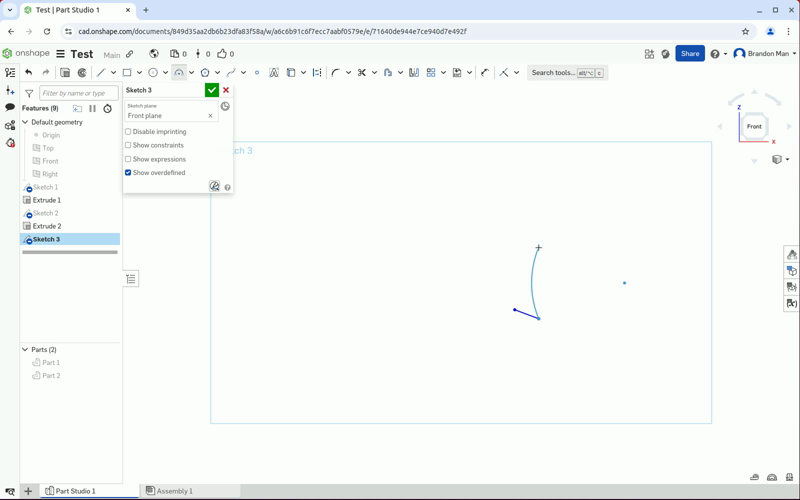
mouse_move(573, 282)
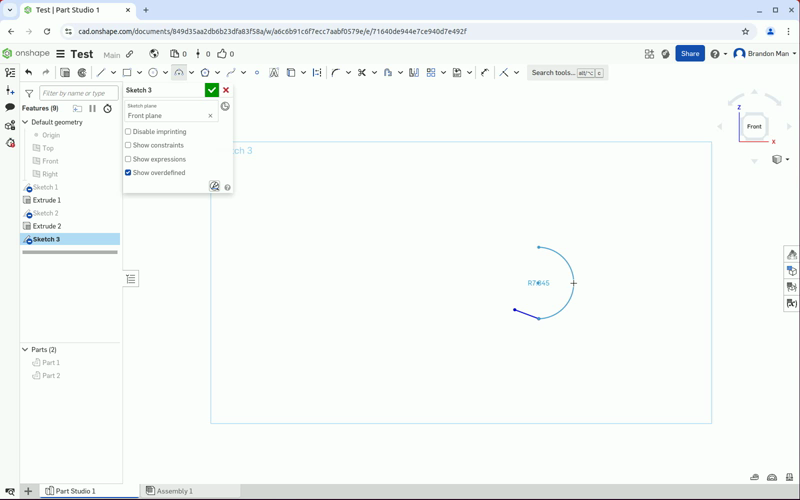
click(573, 282)
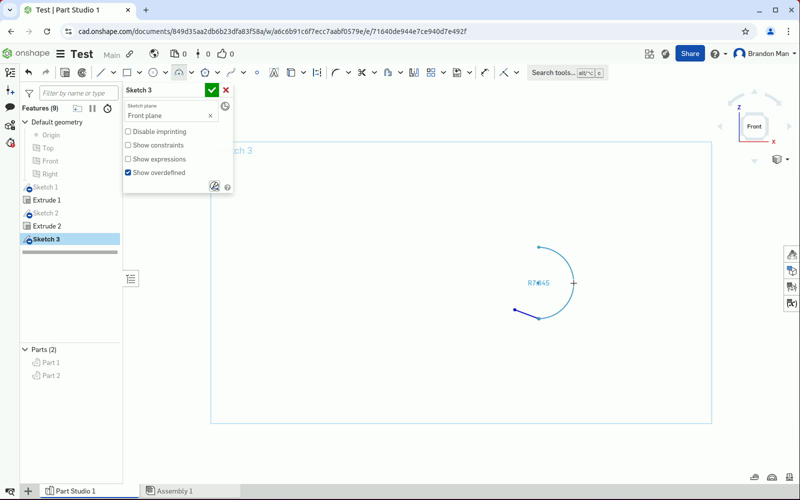
key_up(shift)
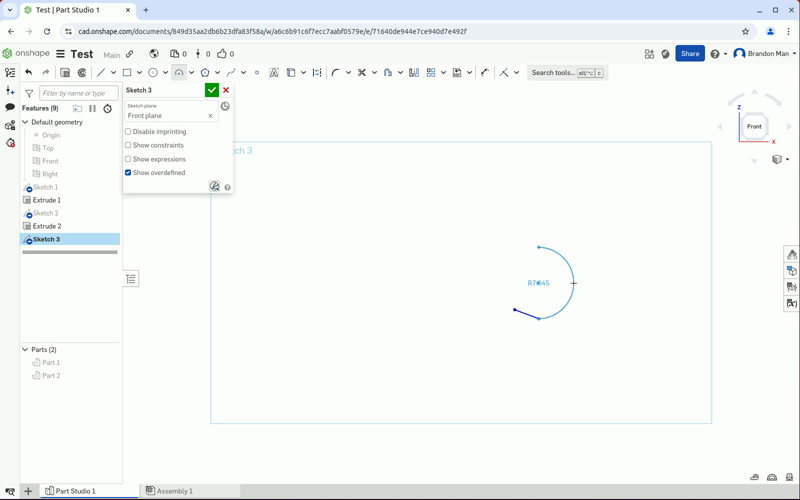
key(esc)
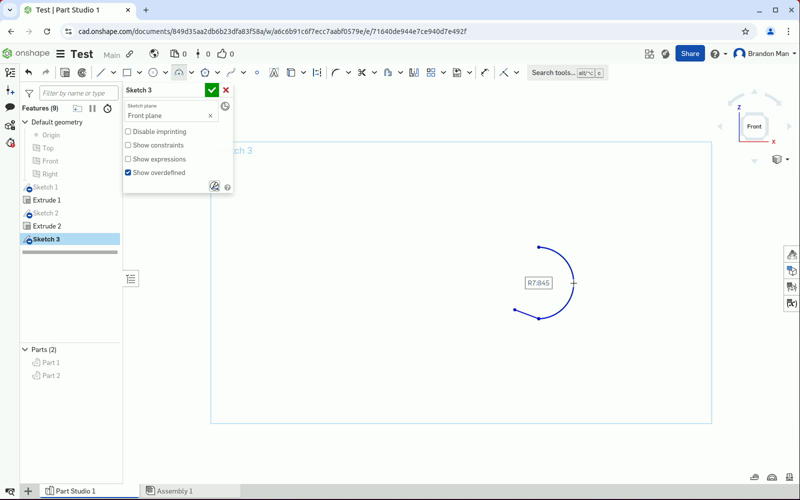
key(l)
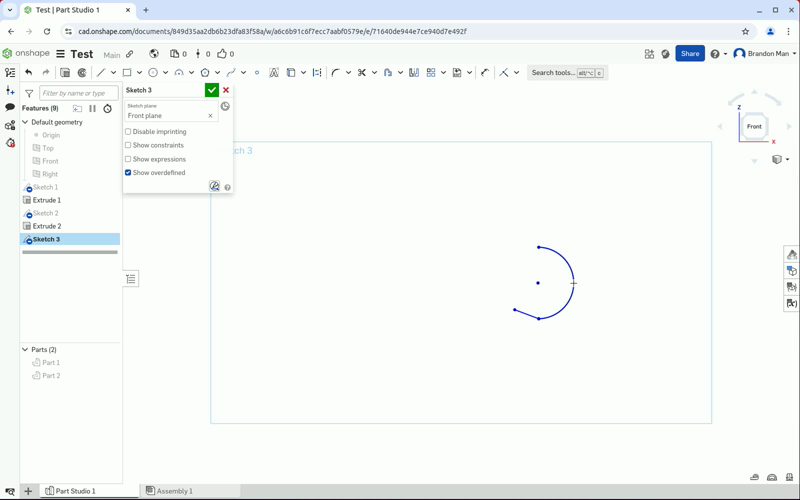
mouse_move(538, 247)
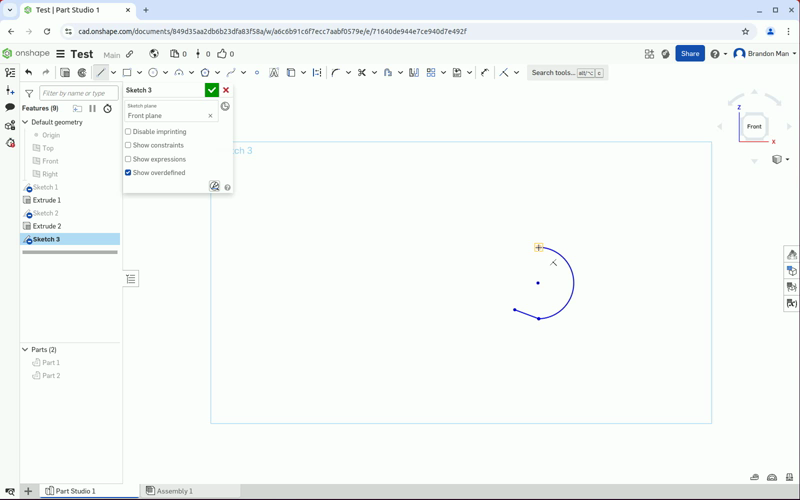
click(538, 247)
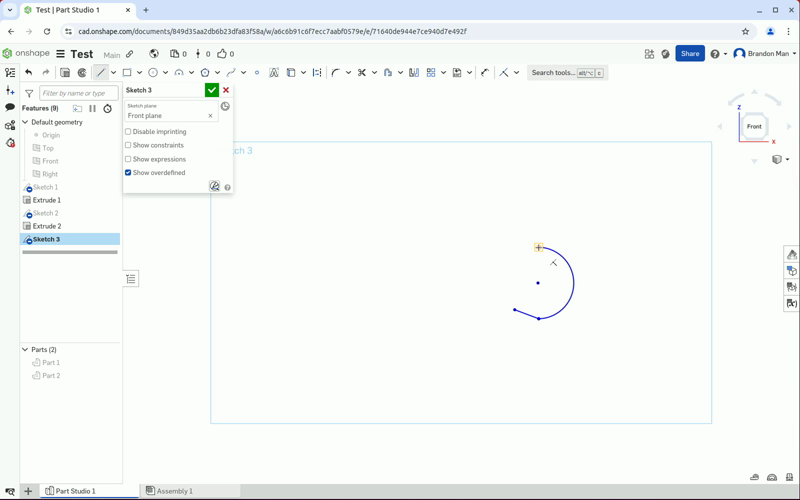
key_down(shift)
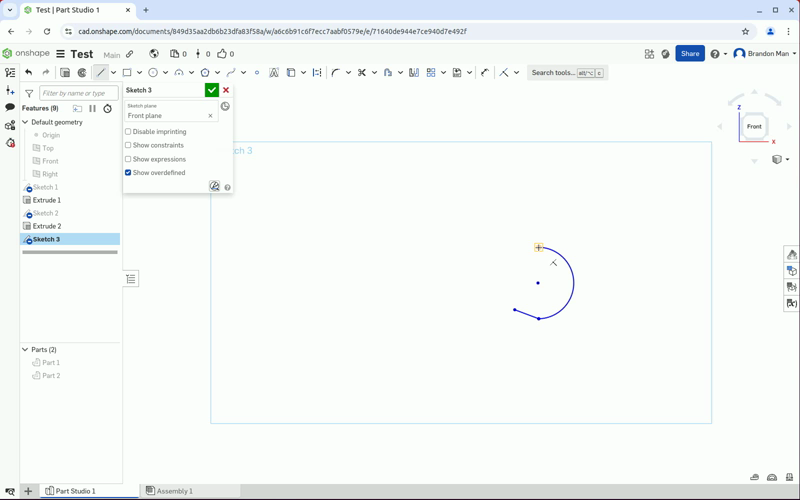
mouse_move(568, 247)
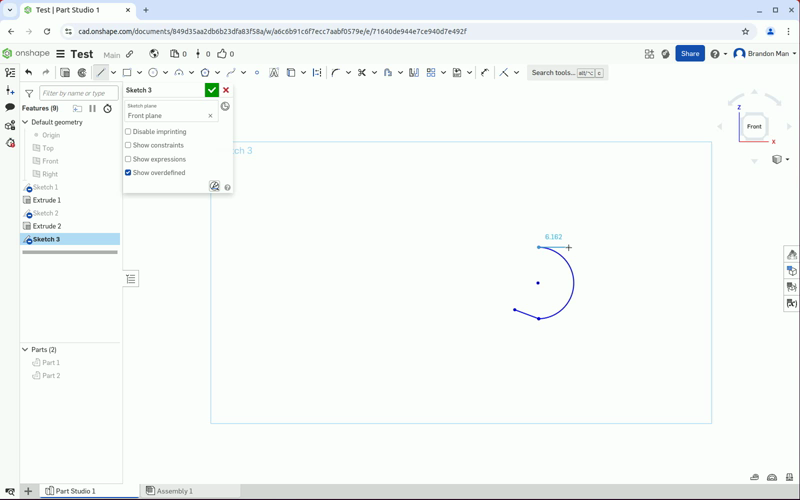
mouse_move(514, 255)
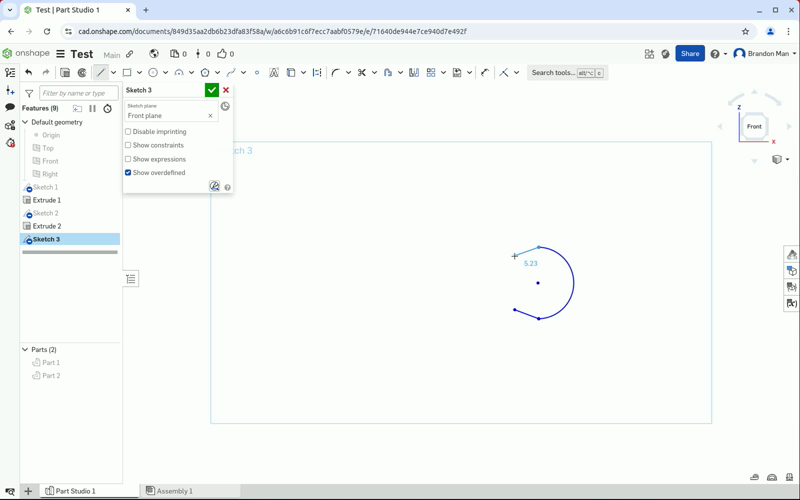
click(514, 255)
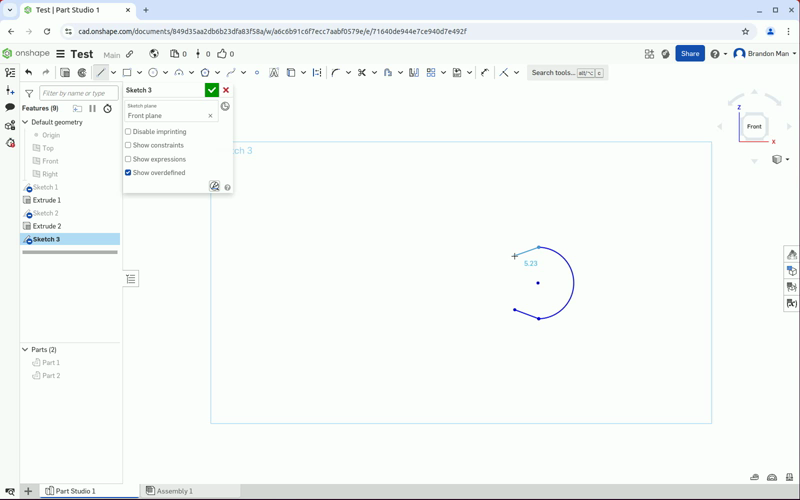
key_up(shift)
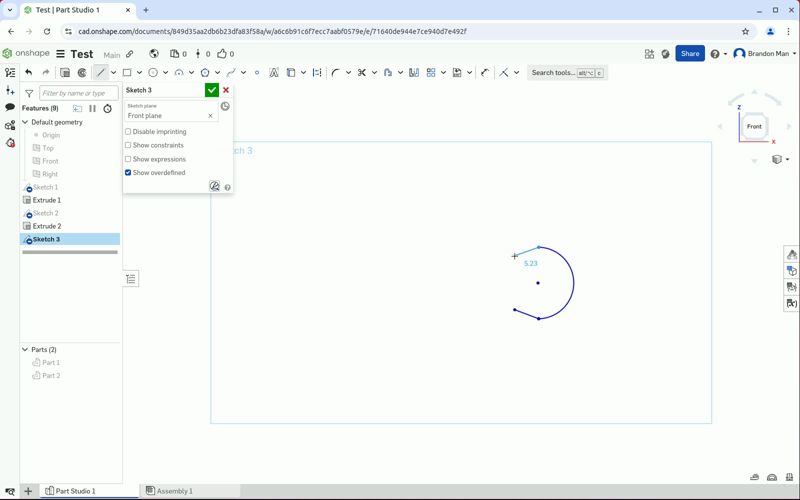
key(esc)
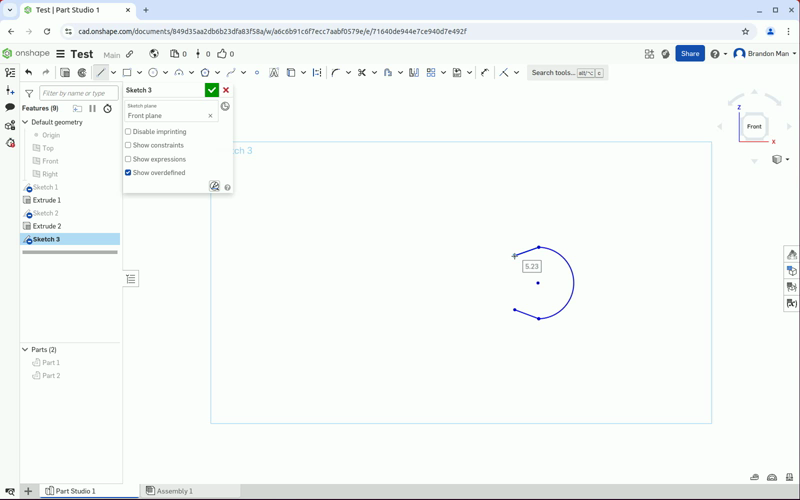
key(a)
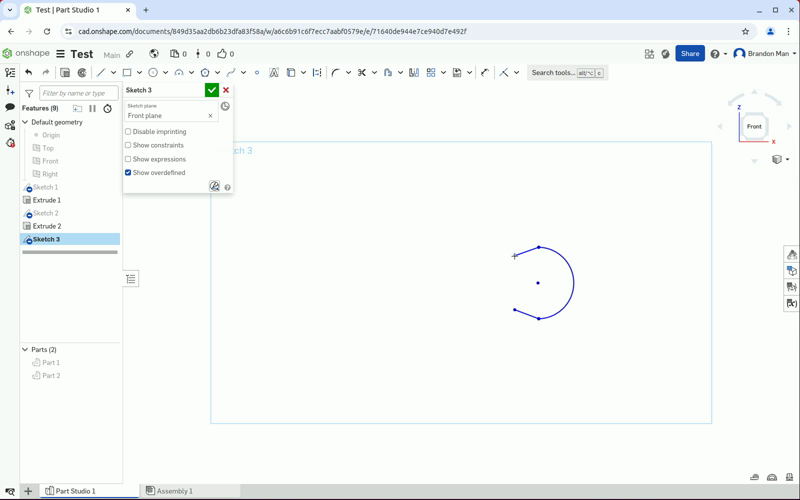
mouse_move(514, 255)
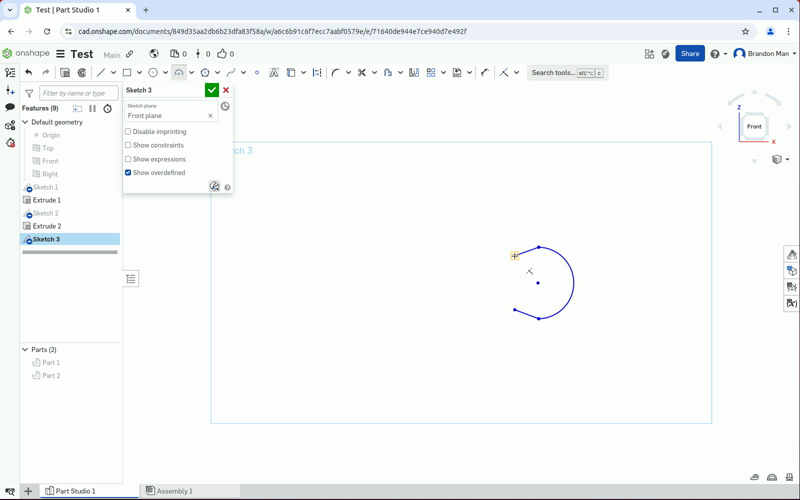
click(514, 255)
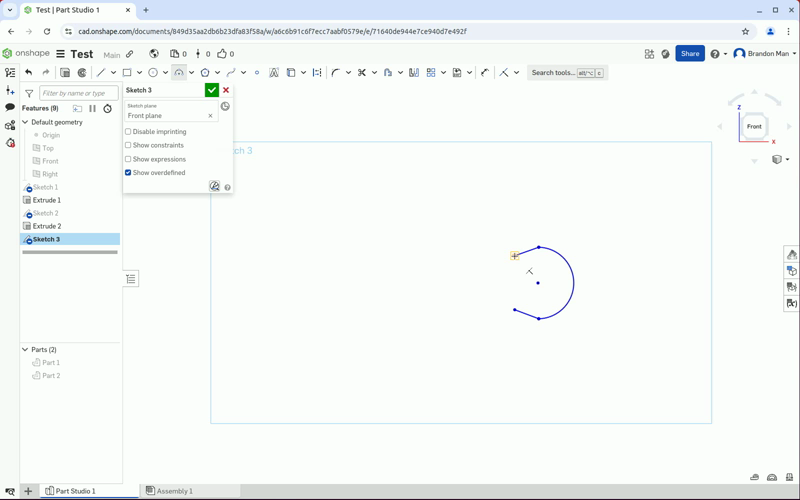
mouse_move(514, 309)
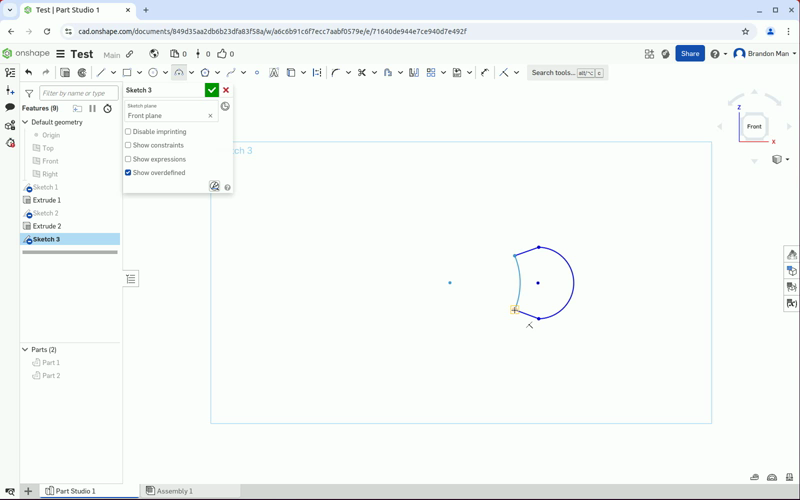
click(514, 309)
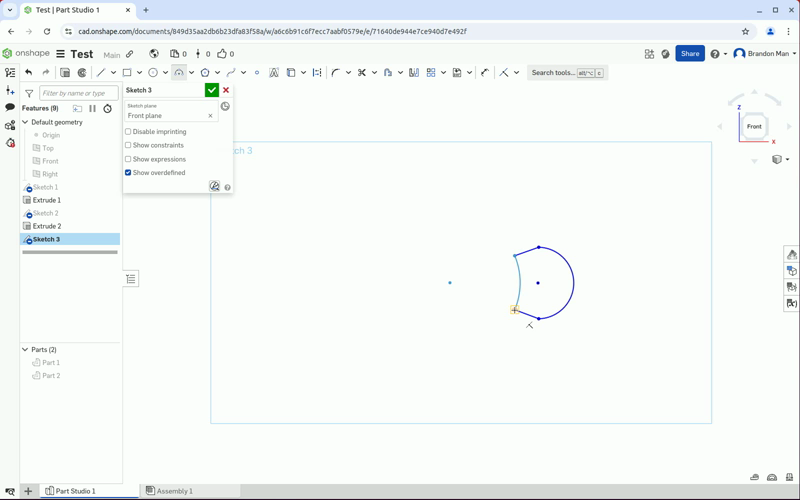
key_down(shift)
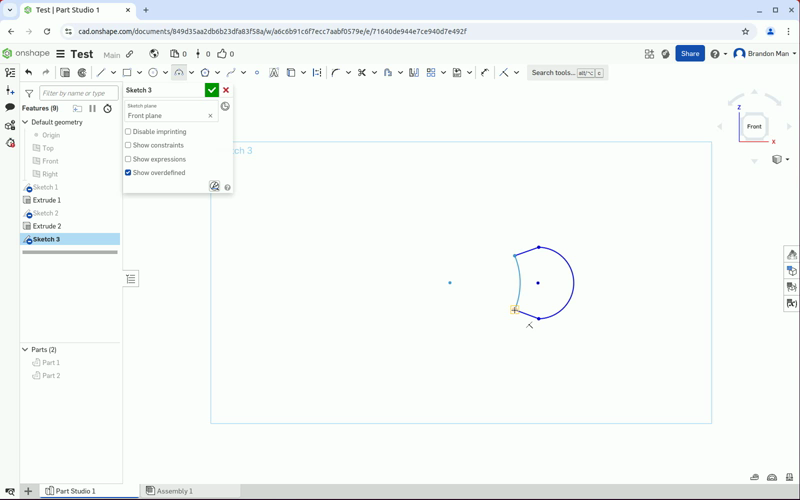
mouse_move(502, 282)
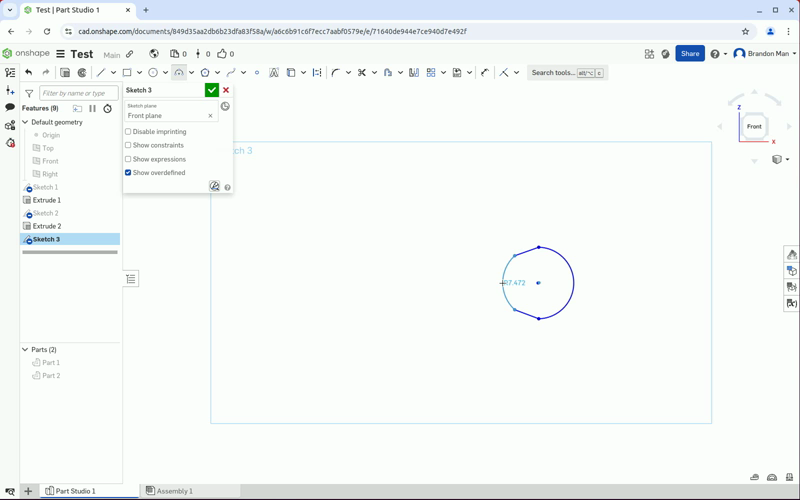
click(502, 282)
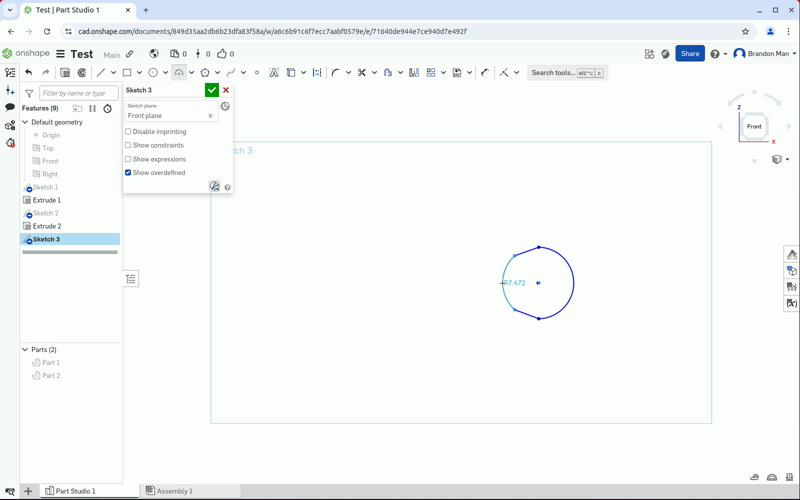
key_up(shift)
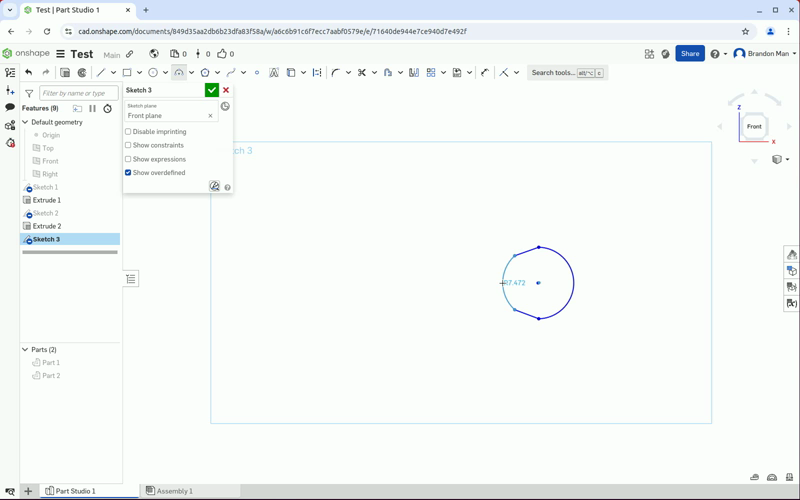
key(esc)
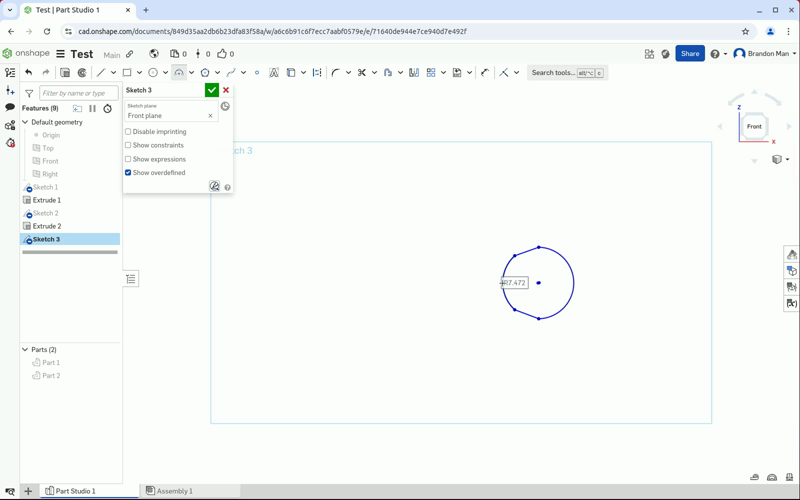
mouse_move(522, 266)
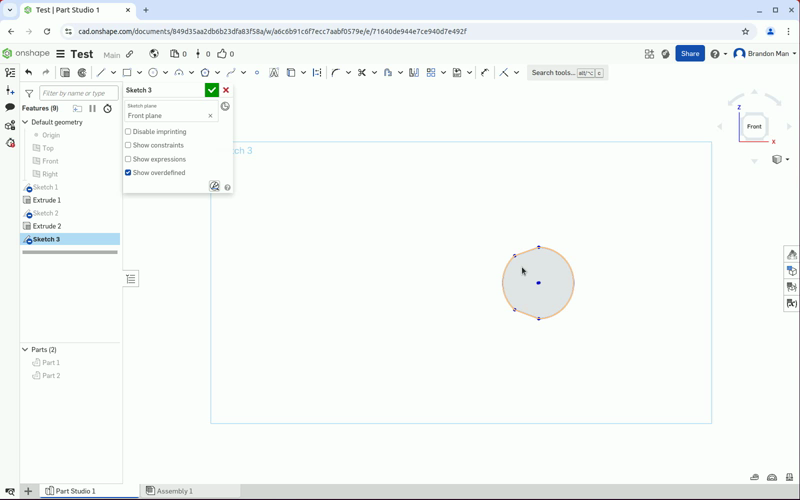
click(522, 266)
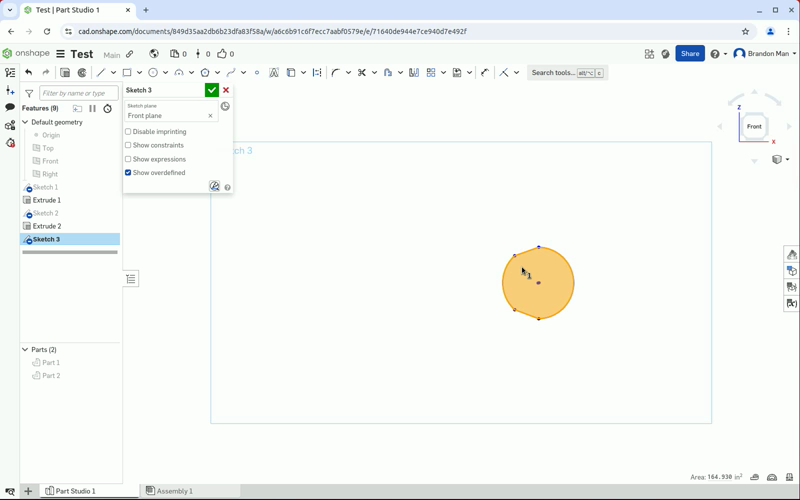
mouse_move(73, 352)
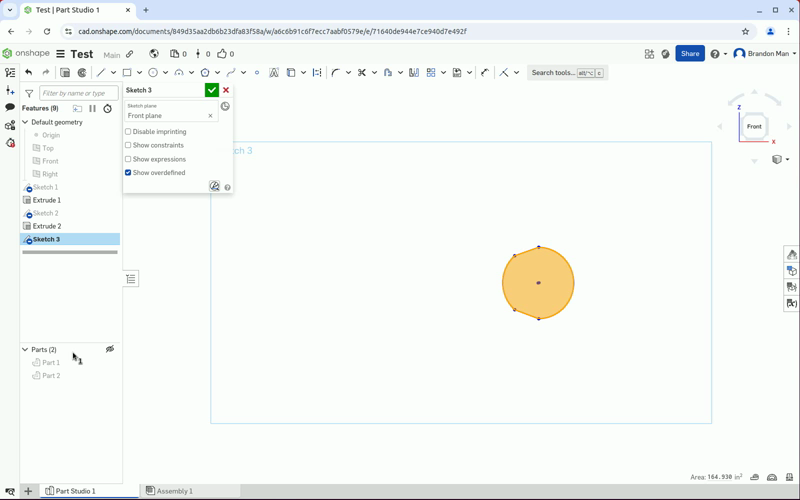
key(shift+y)
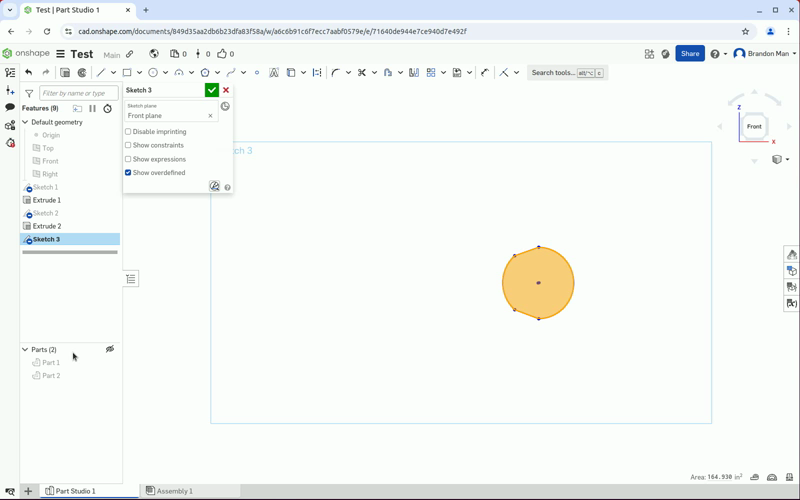
key(shift+e)
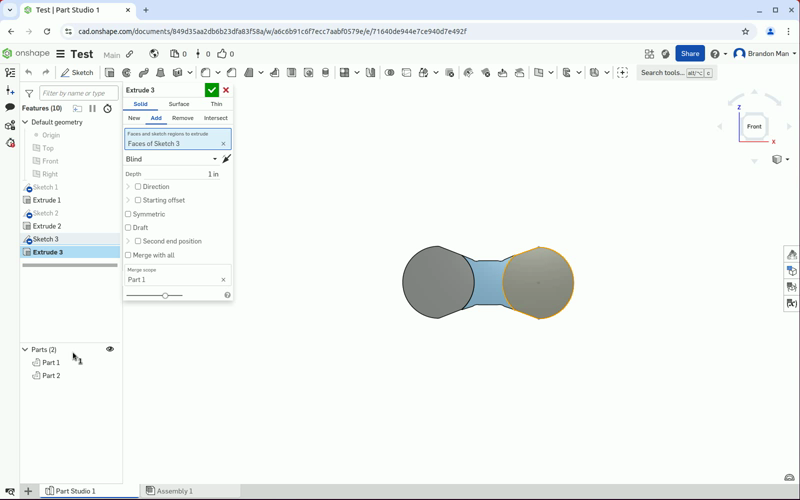
mouse_move(143, 106)
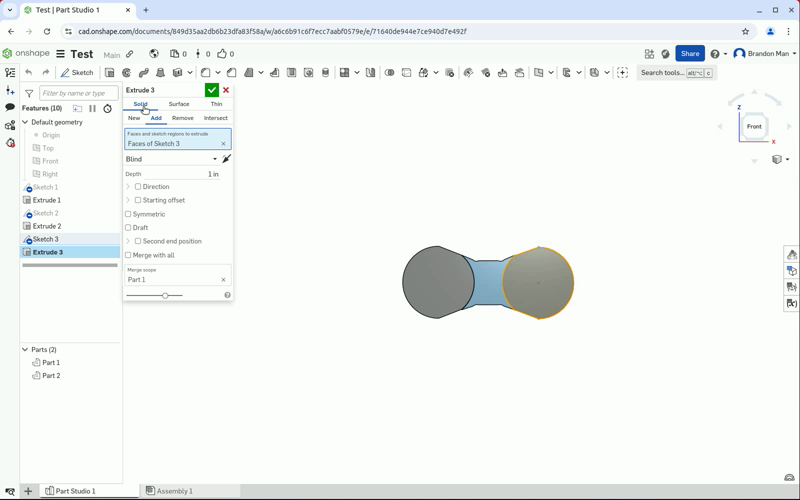
click(143, 106)
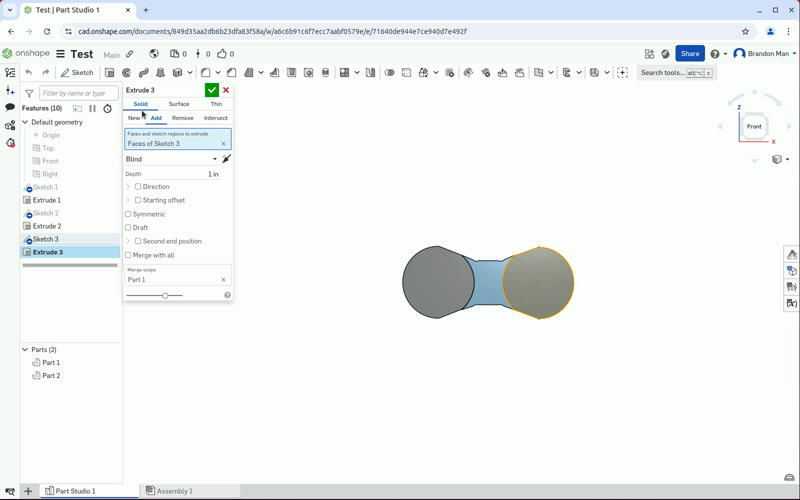
mouse_move(137, 120)
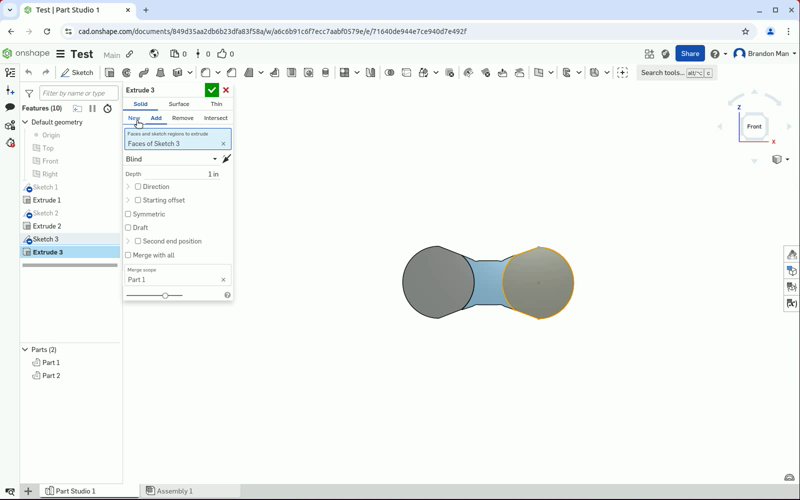
click(137, 120)
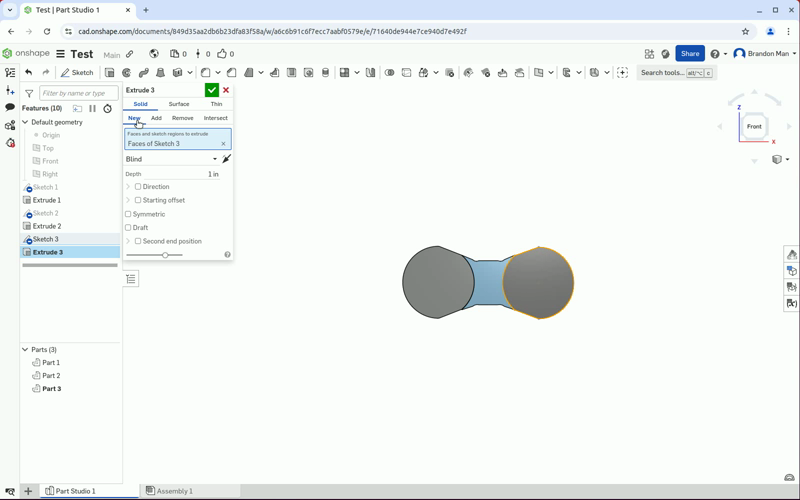
key(tab, 4)
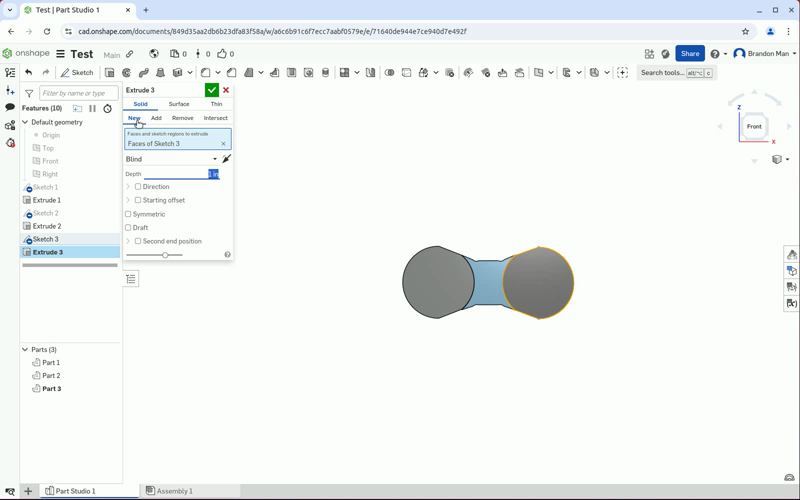
text(2.407)
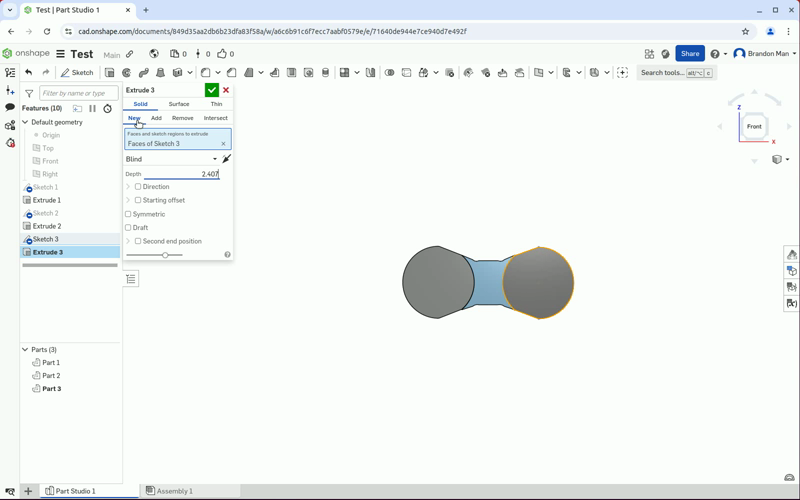
key(enter)
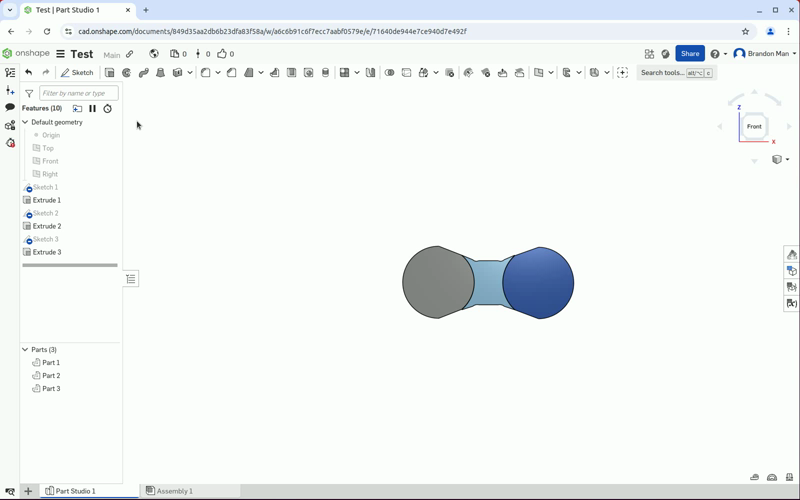
key(shift+h)
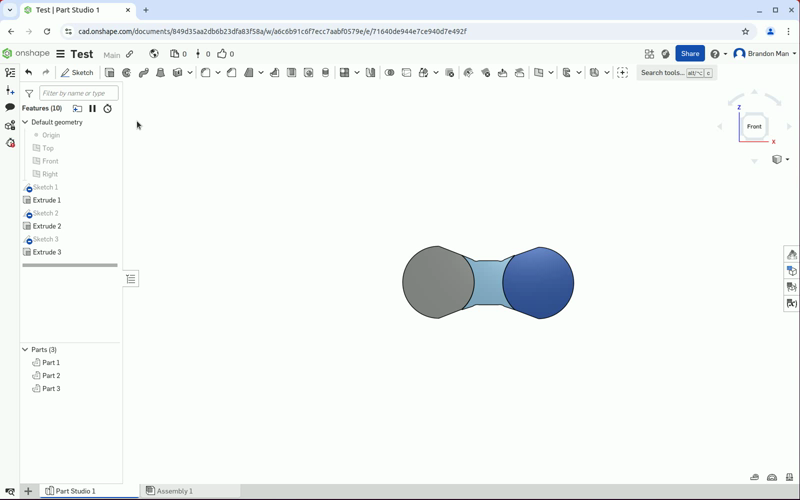
key(shift+h)
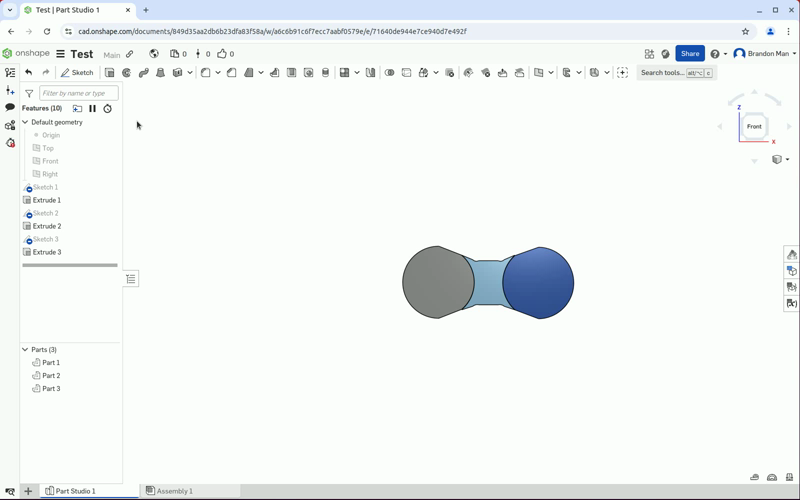
mouse_move(73, 189)
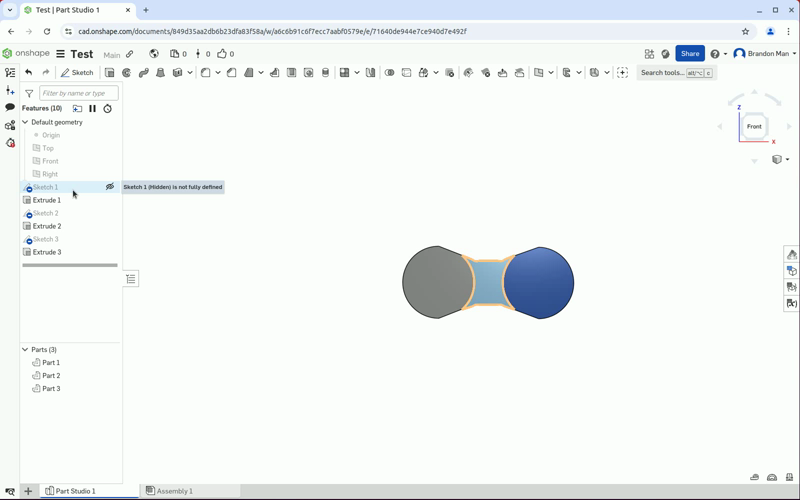
click(73, 189)
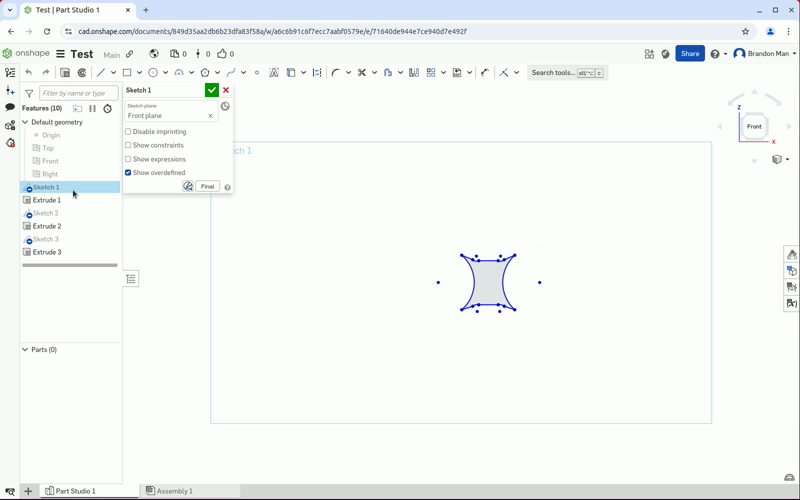
mouse_move(229, 92)
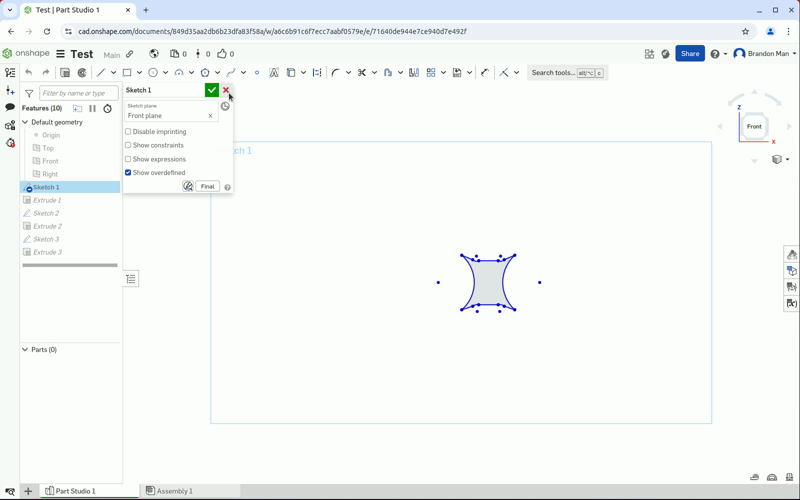
click(229, 92)
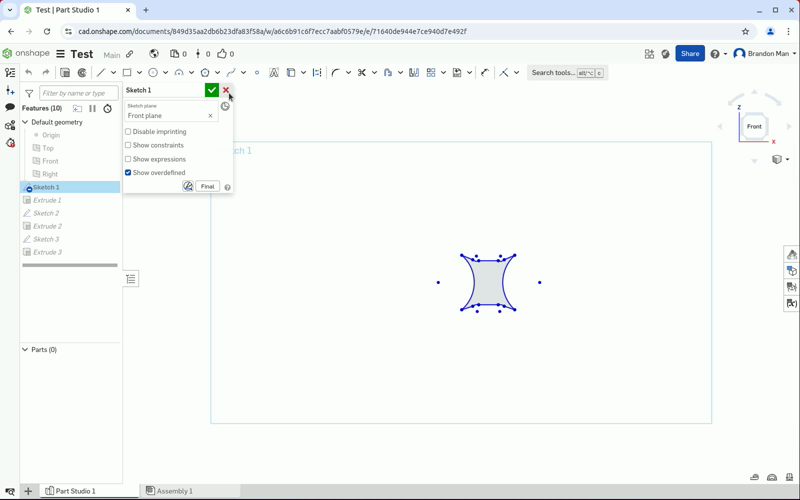
key(shift+s)
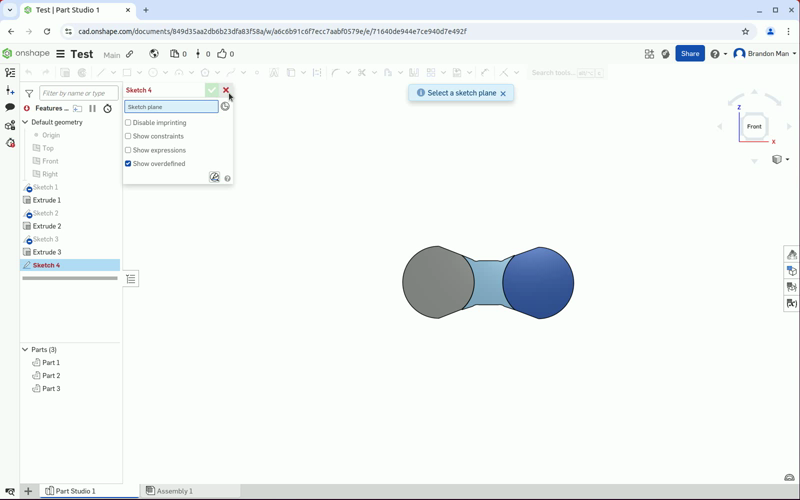
mouse_move(73, 163)
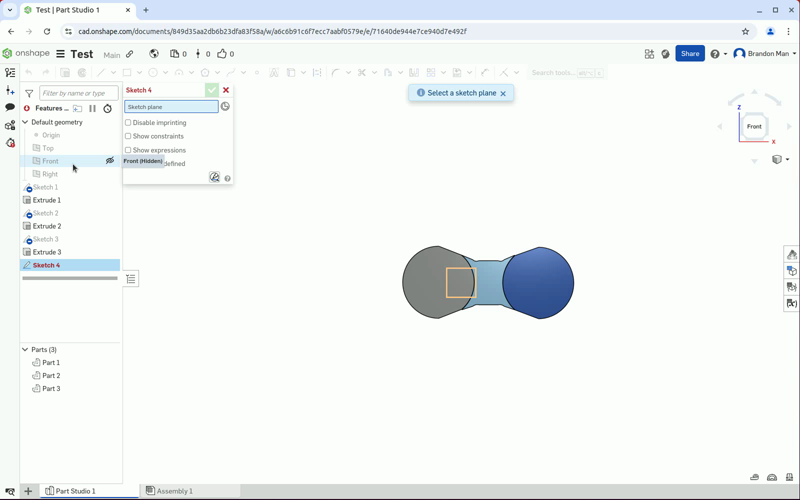
click(73, 163)
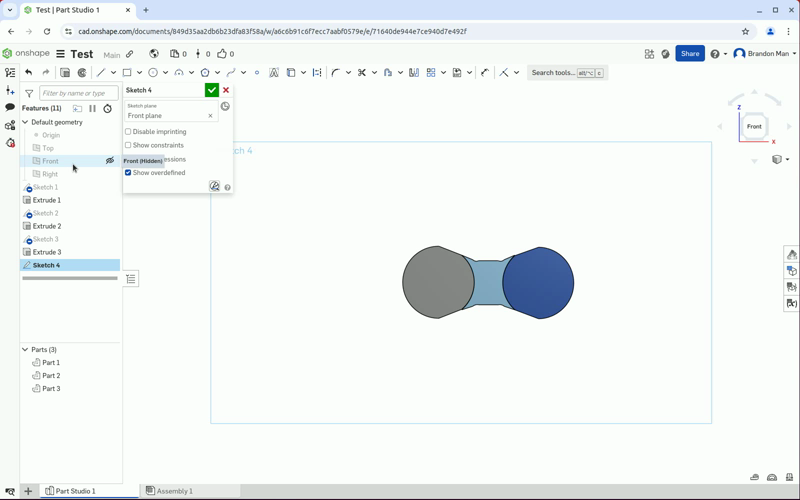
mouse_move(73, 352)
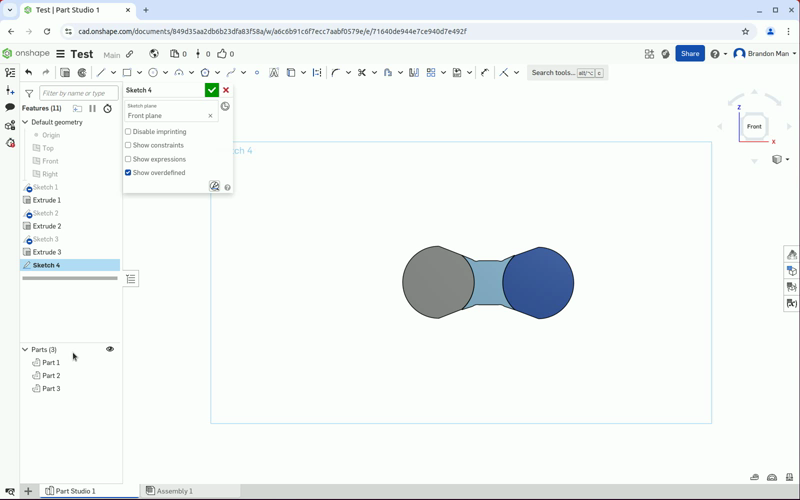
key(y)
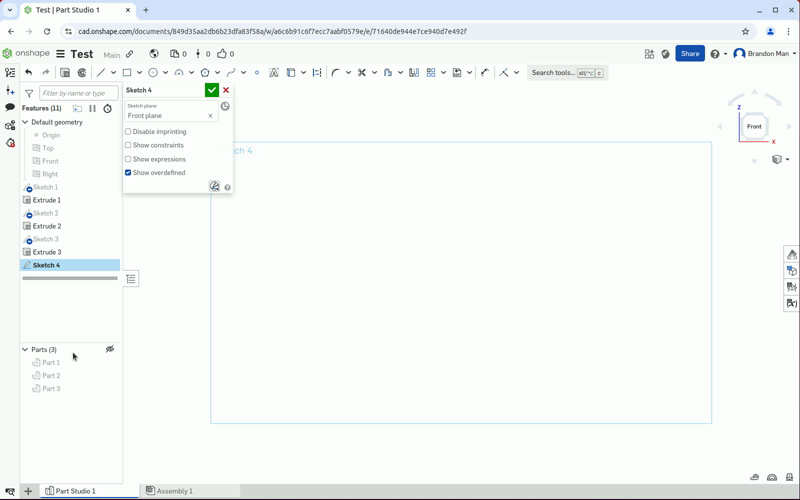
key(l)
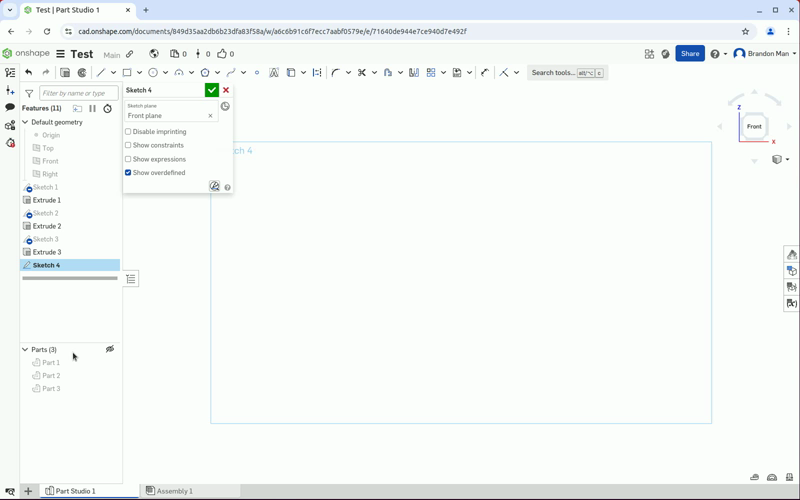
key_down(shift)
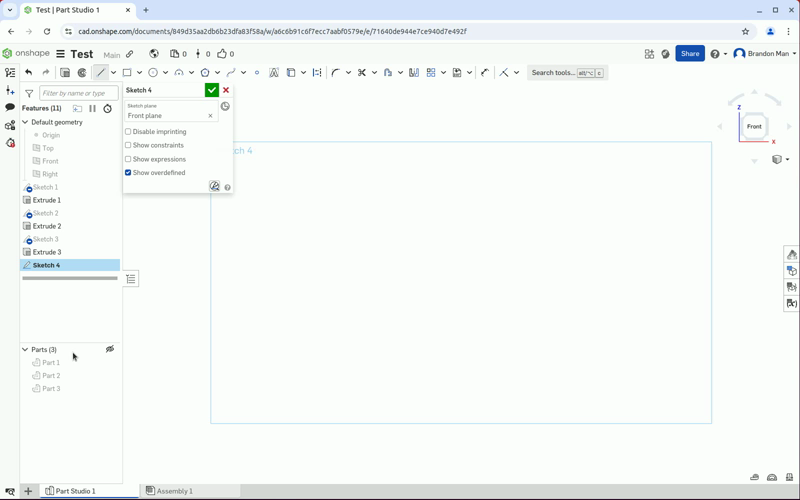
mouse_move(514, 255)
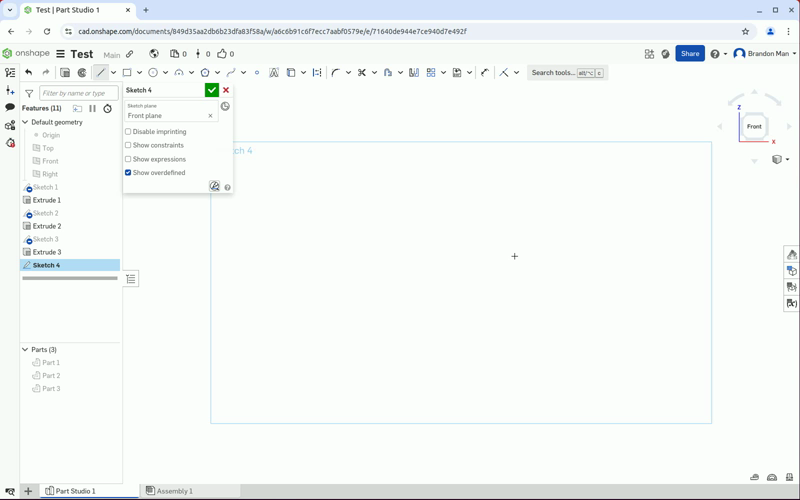
click(514, 255)
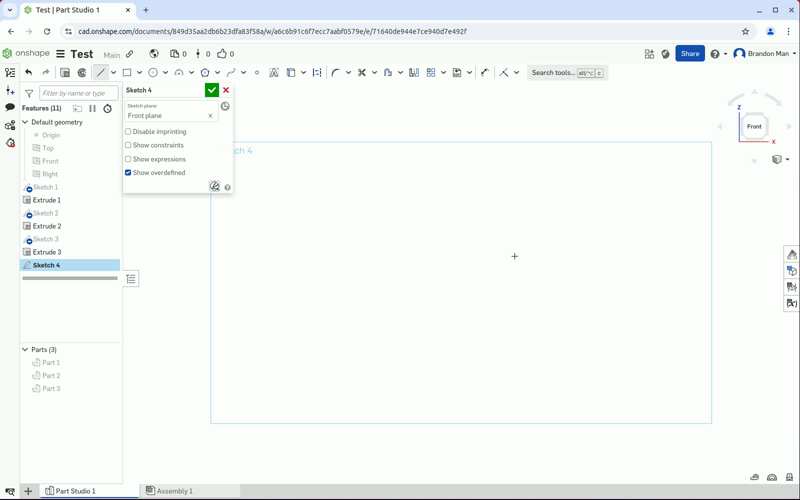
key_up(shift)
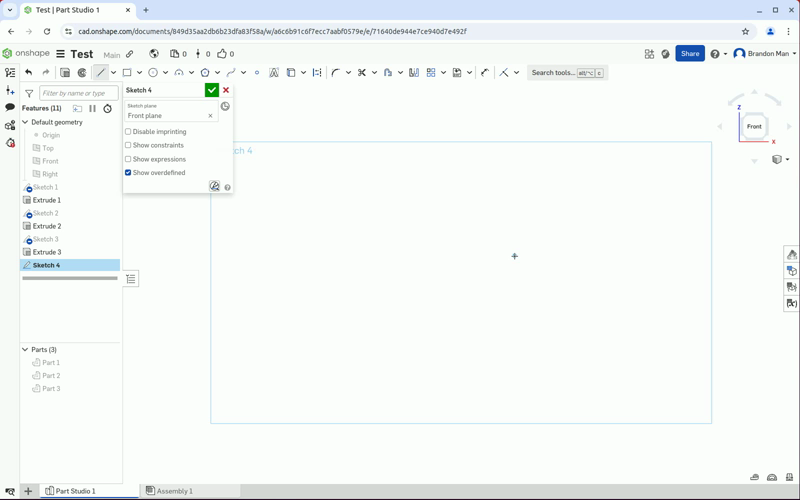
key_down(shift)
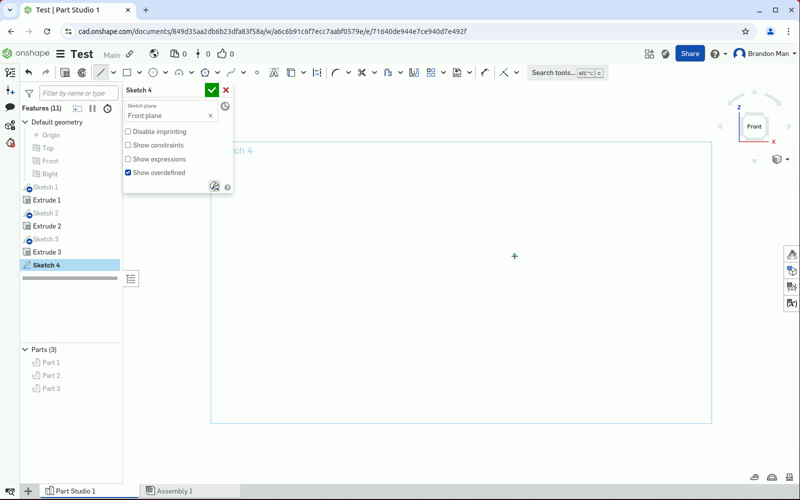
mouse_move(544, 255)
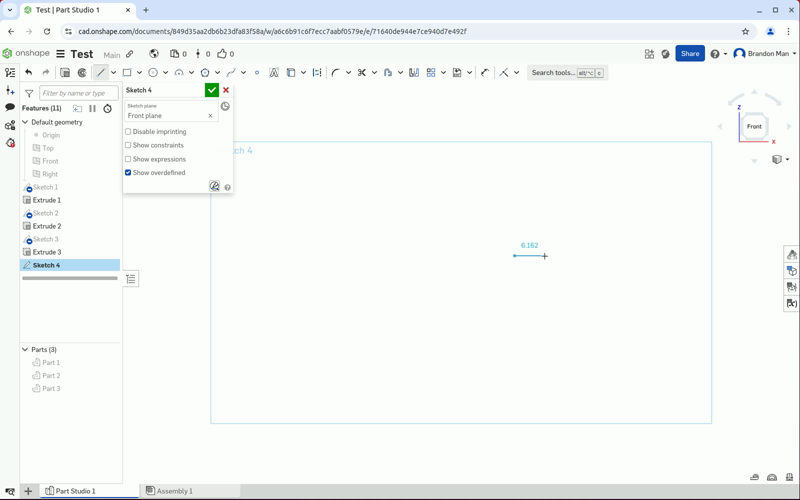
mouse_move(539, 246)
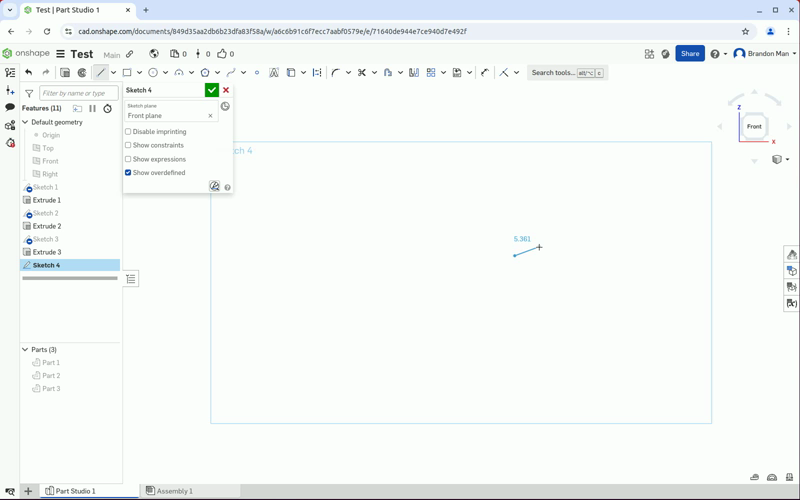
click(539, 246)
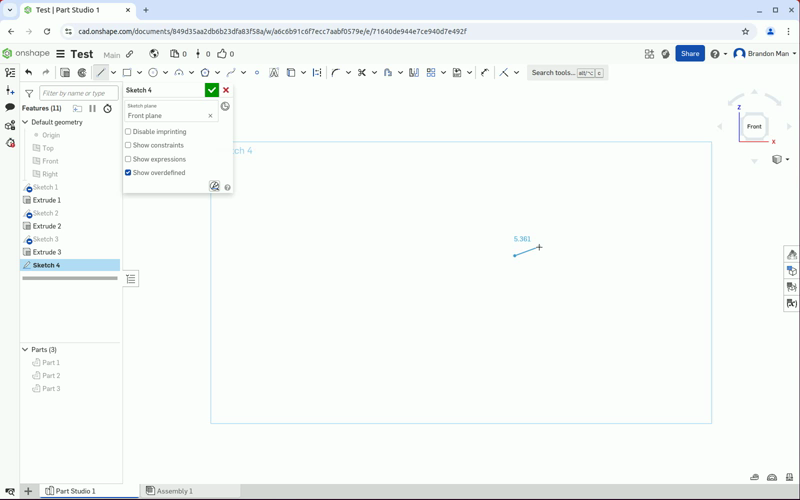
key_up(shift)
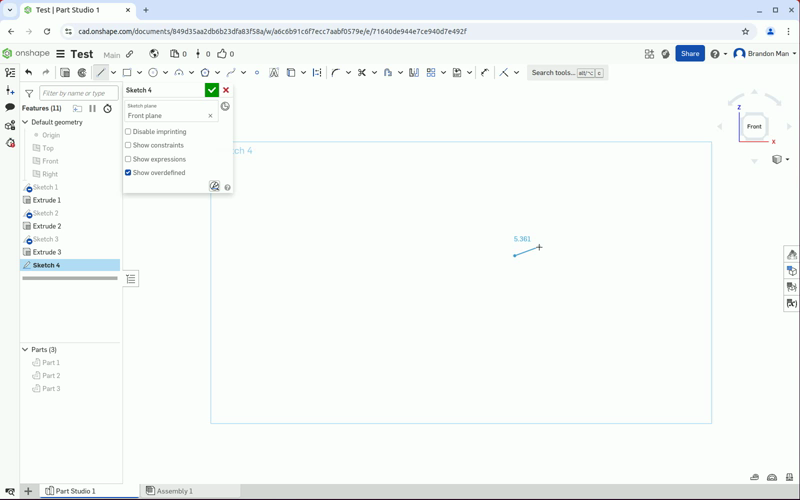
key(esc)
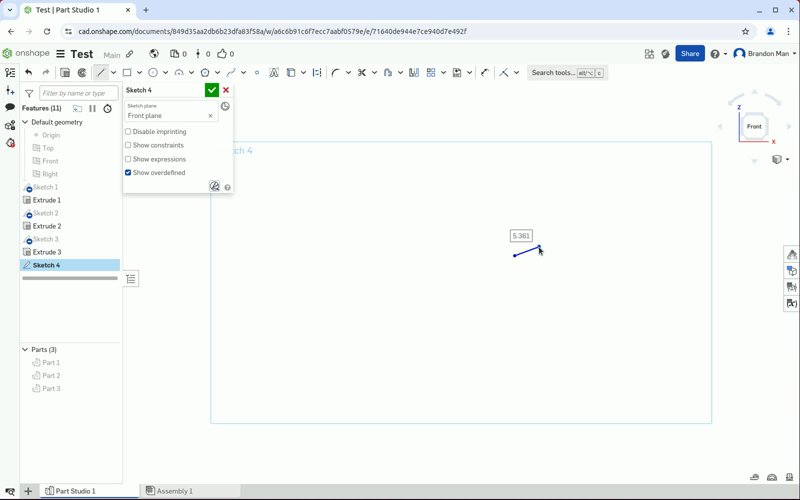
key(a)
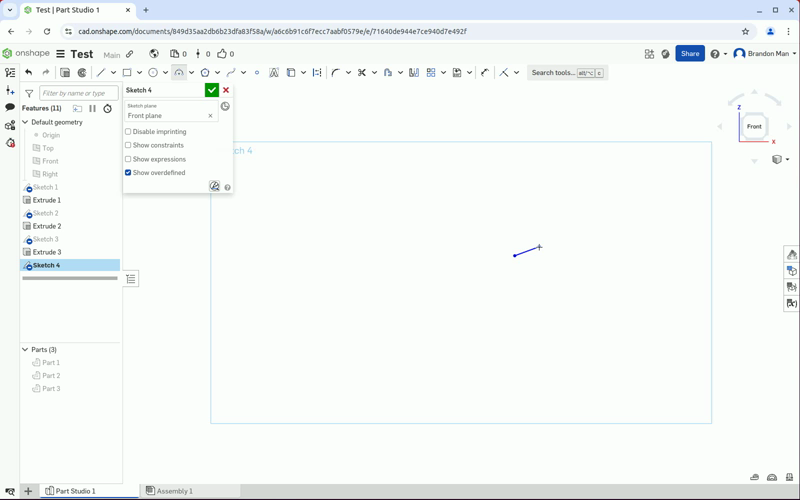
mouse_move(539, 246)
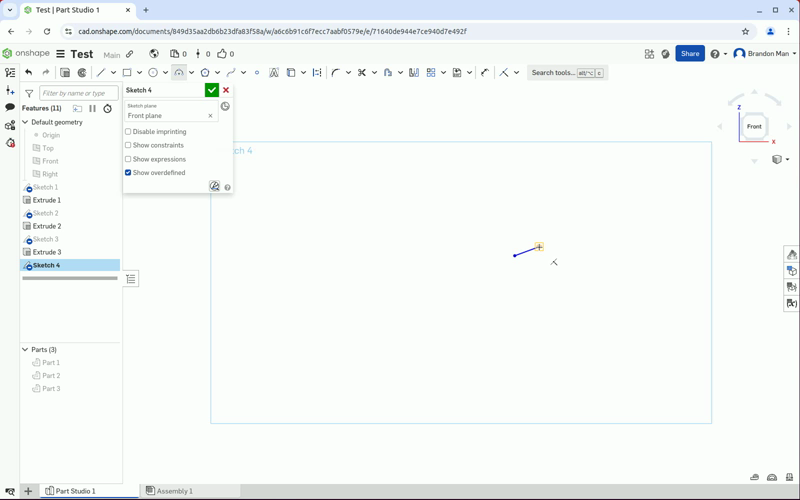
click(539, 246)
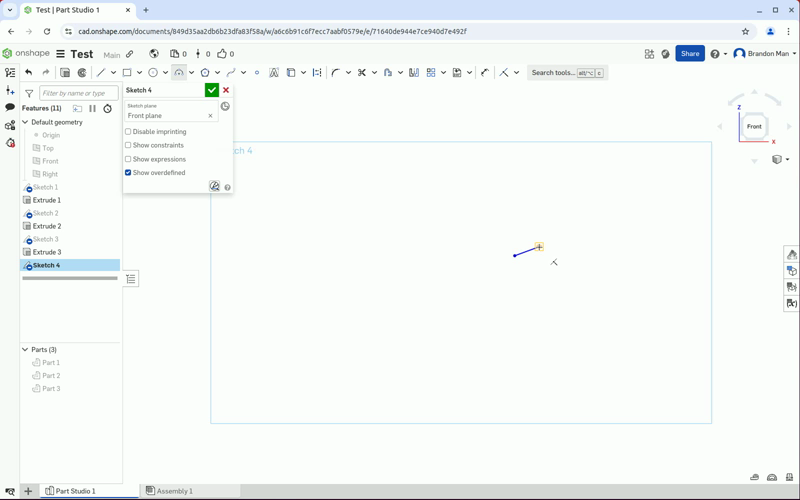
mouse_move(514, 255)
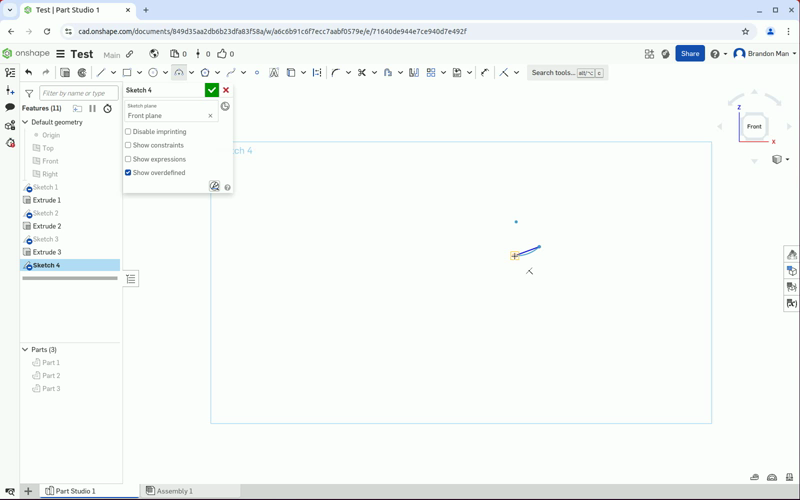
click(514, 255)
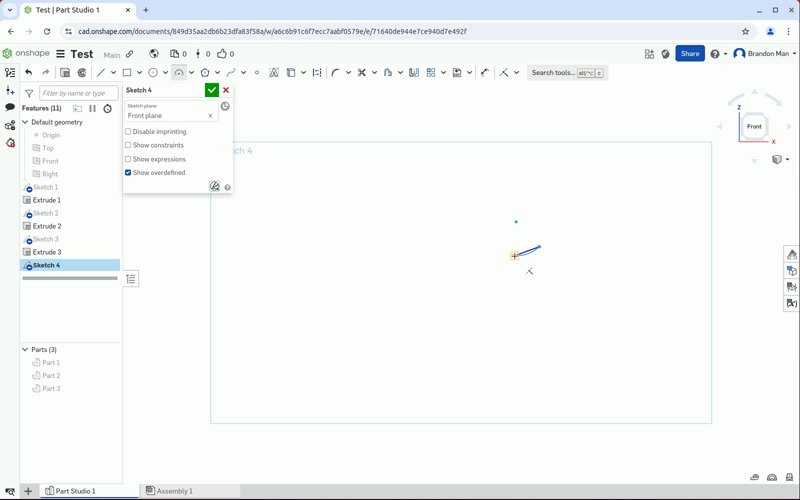
key_down(shift)
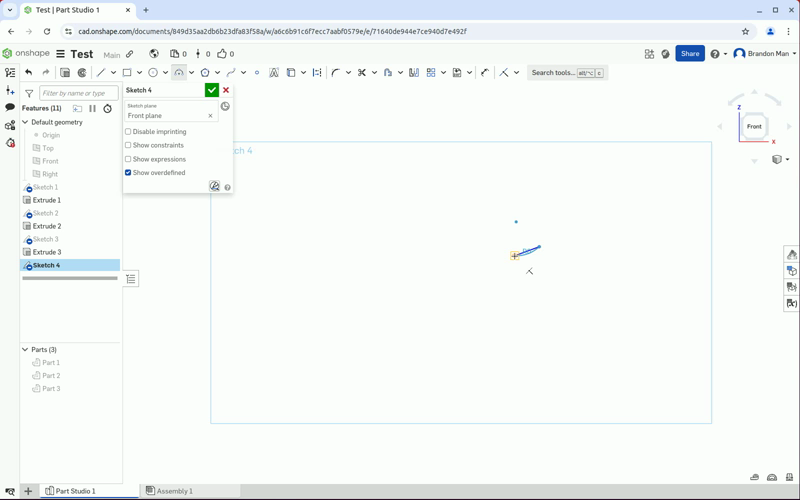
mouse_move(525, 249)
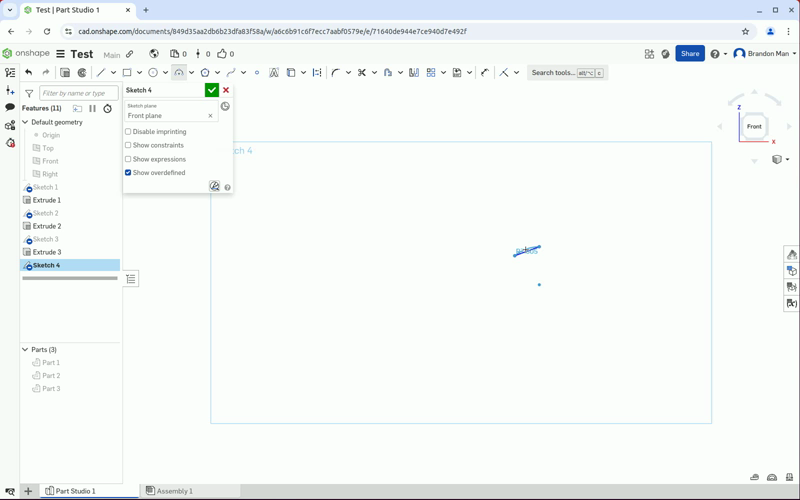
click(525, 249)
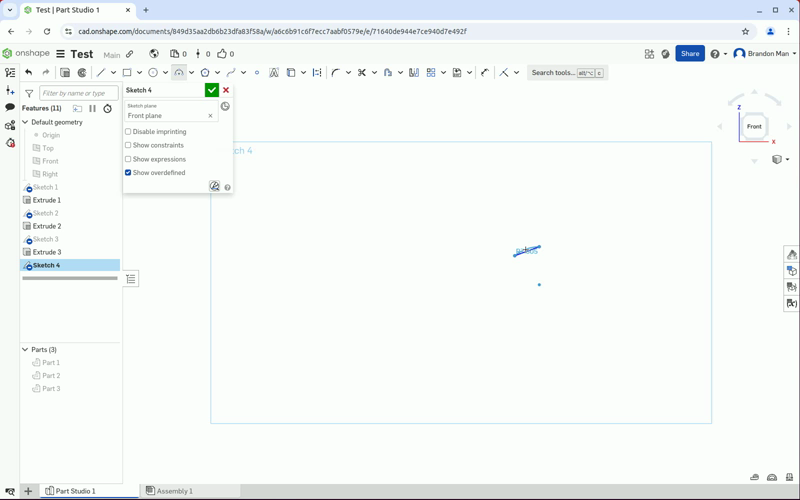
key_up(shift)
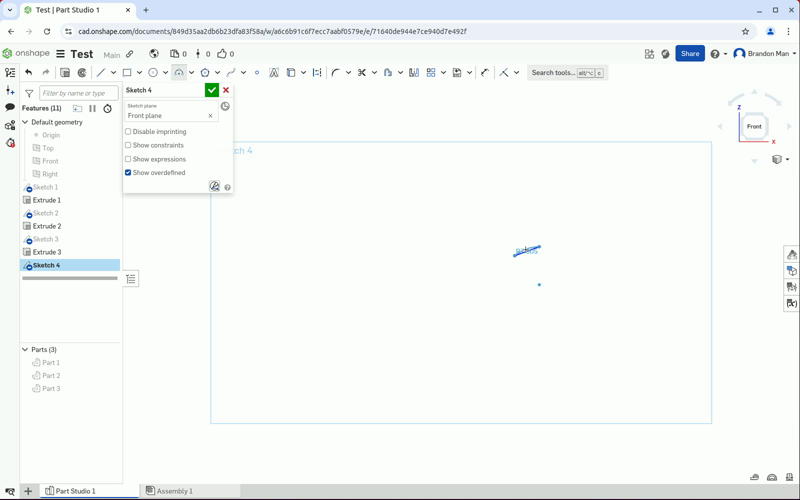
key(esc)
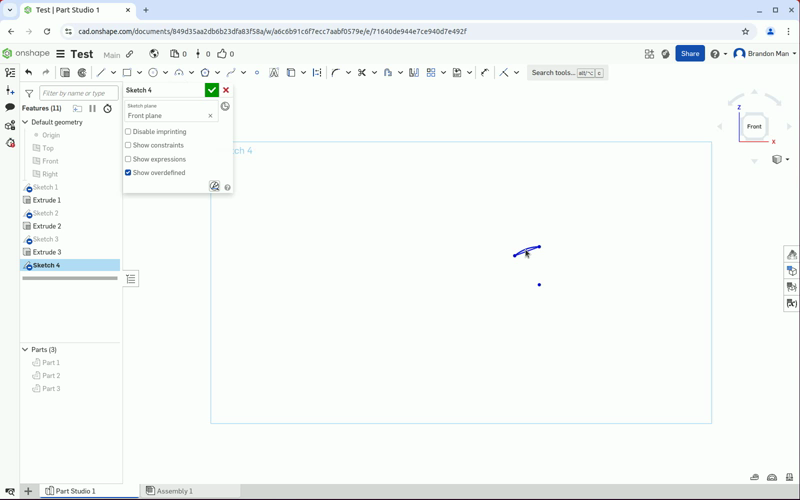
mouse_move(529, 249)
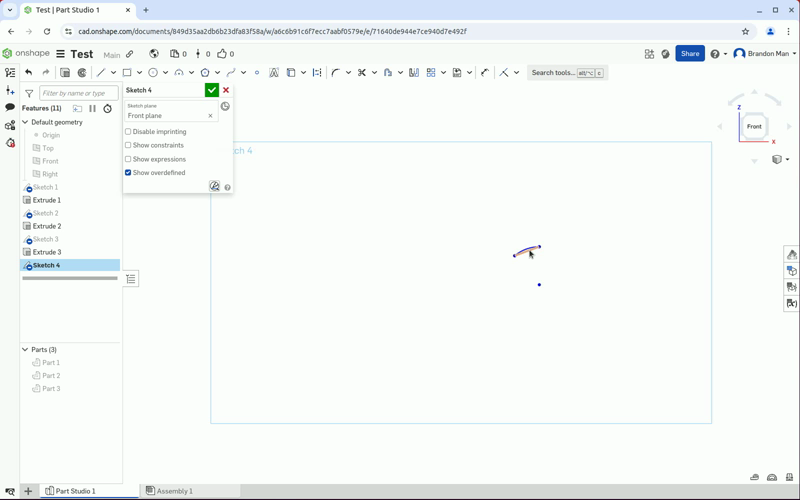
scroll(6)
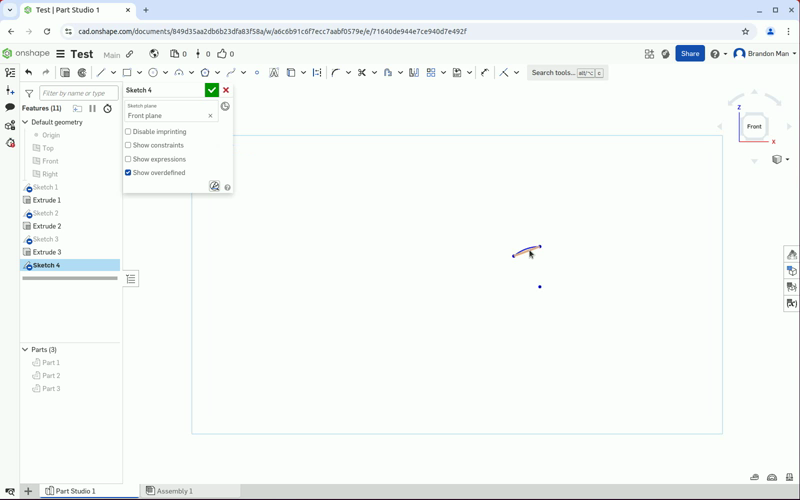
scroll(6)
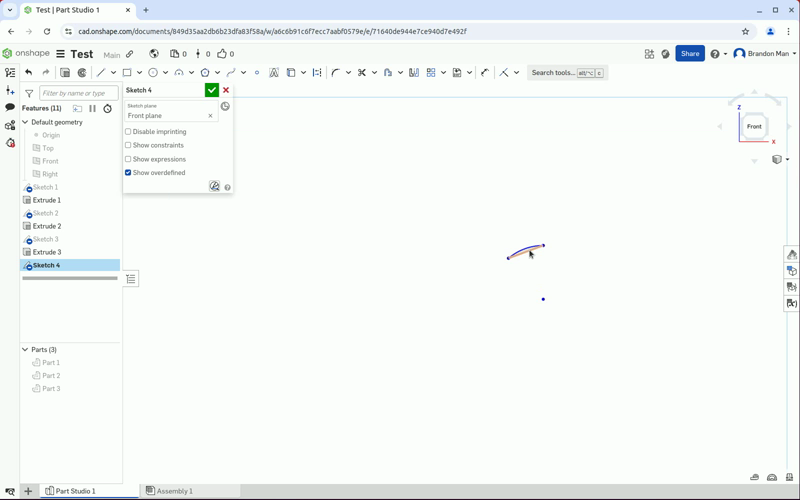
scroll(6)
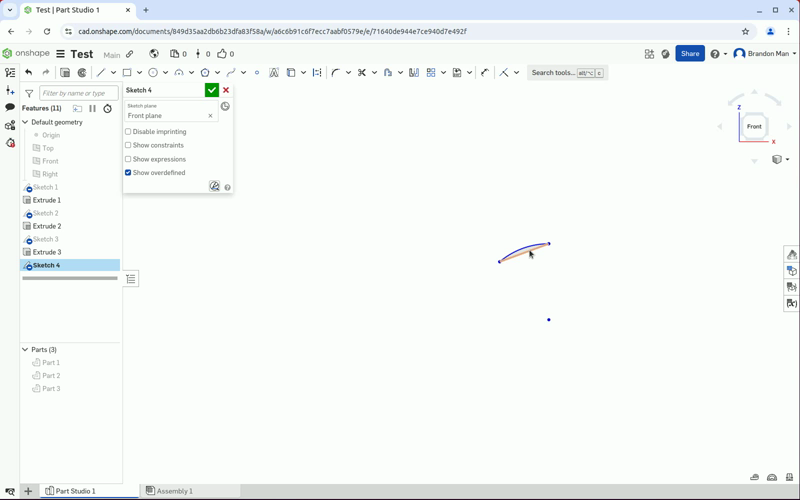
scroll(6)
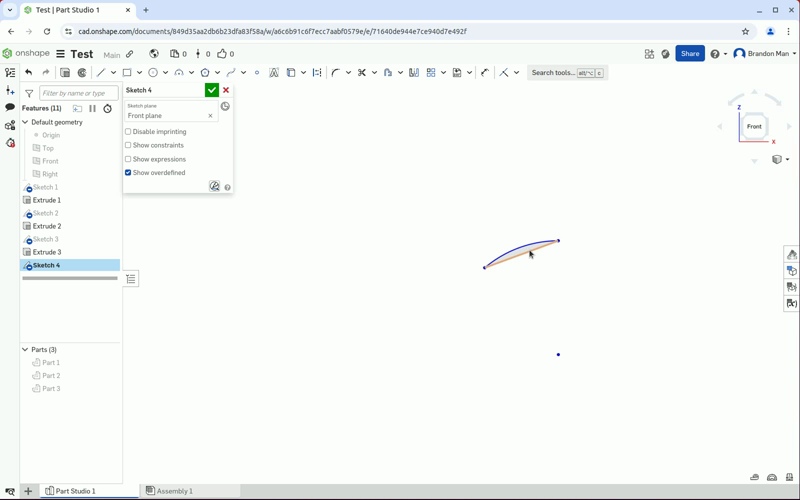
scroll(6)
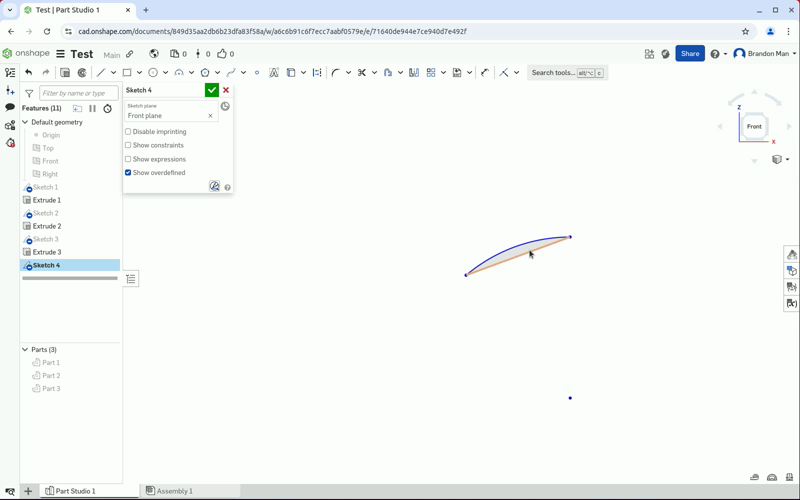
scroll(6)
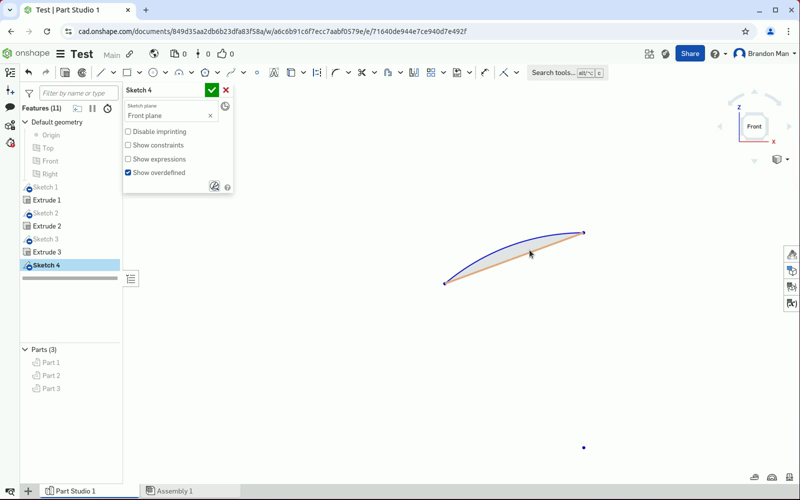
scroll(6)
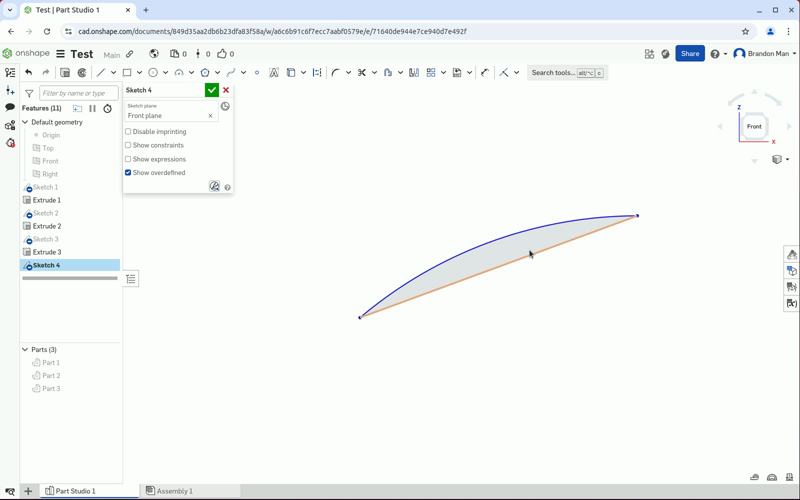
click(529, 249)
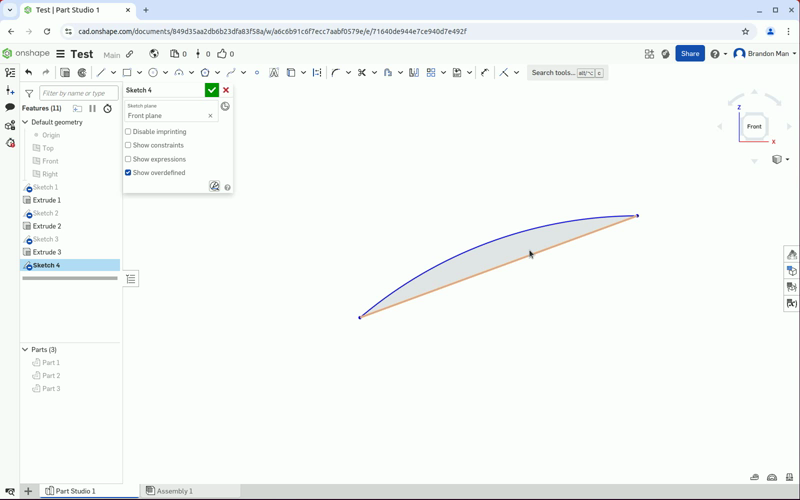
scroll(-6)
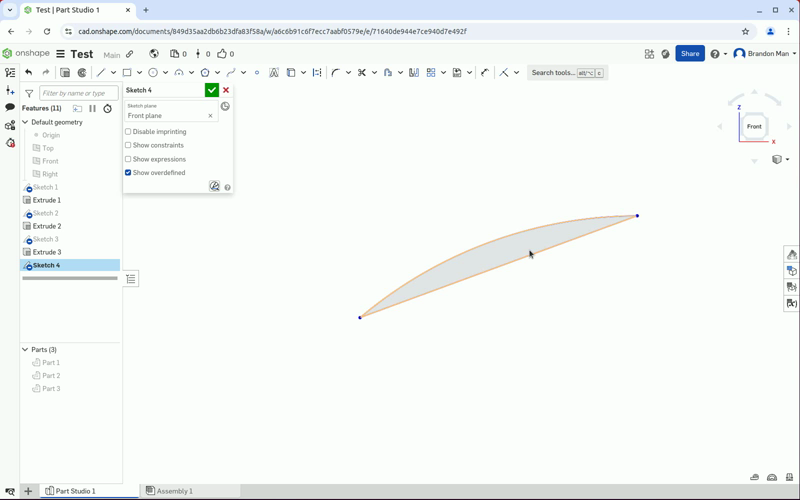
scroll(-6)
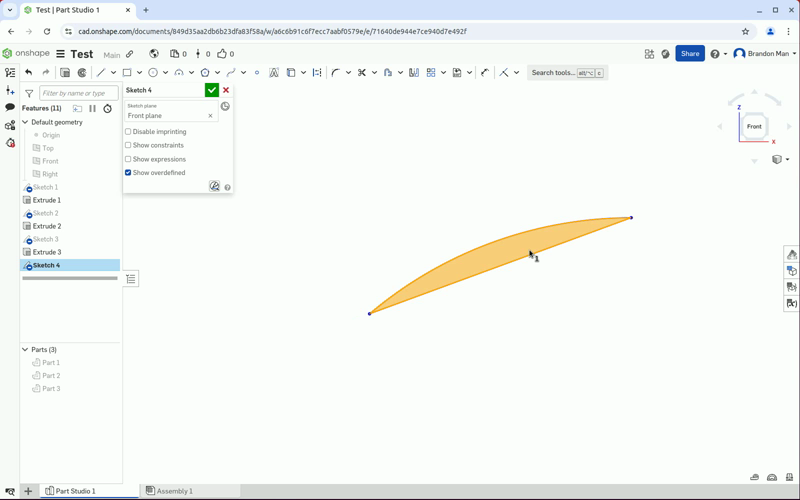
scroll(-6)
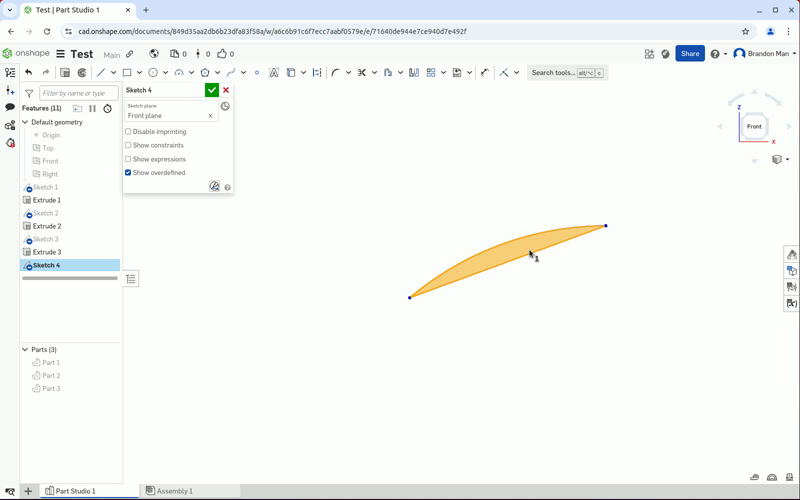
scroll(-6)
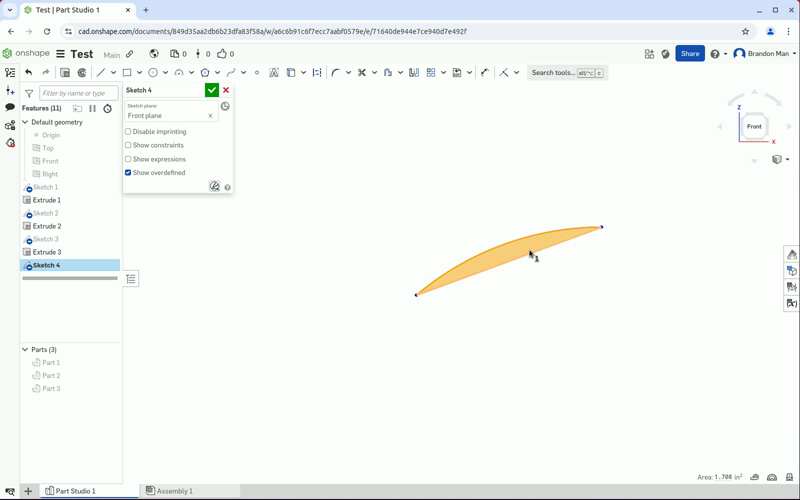
scroll(-6)
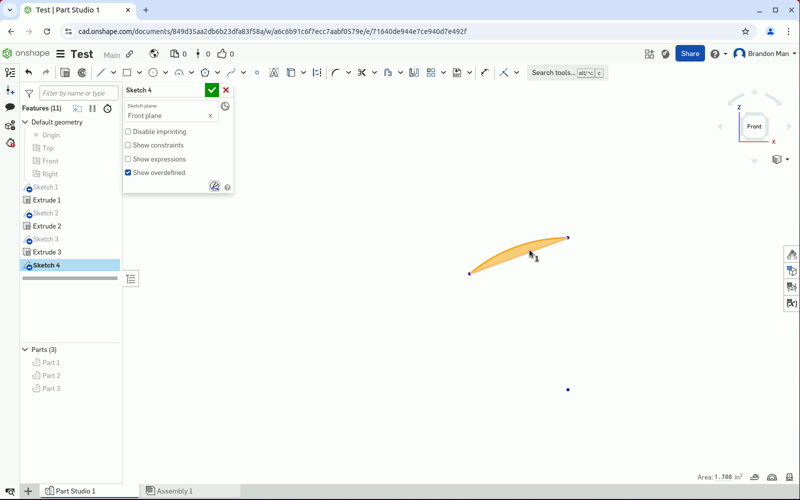
scroll(-6)
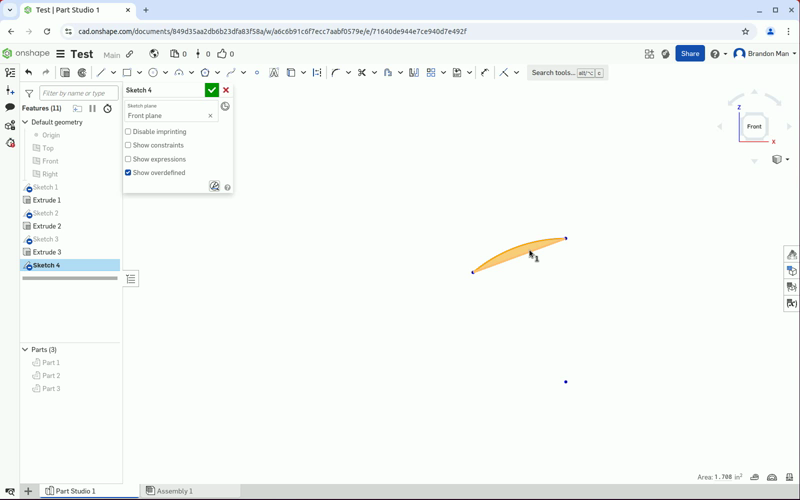
scroll(-6)
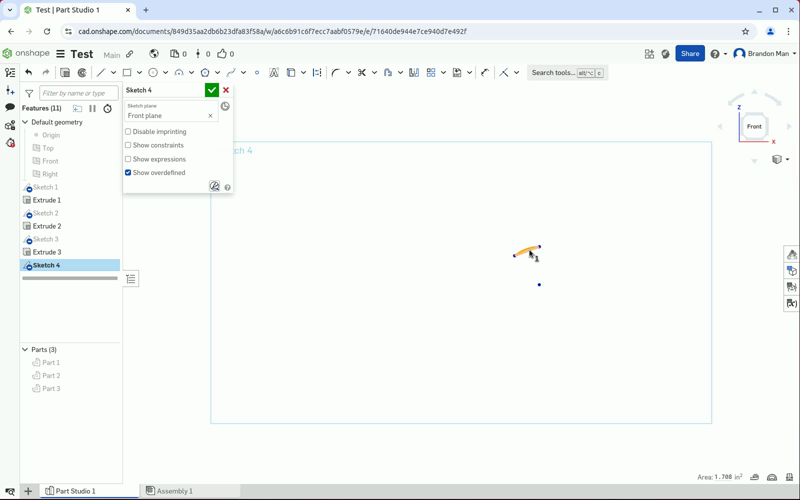
mouse_move(73, 352)
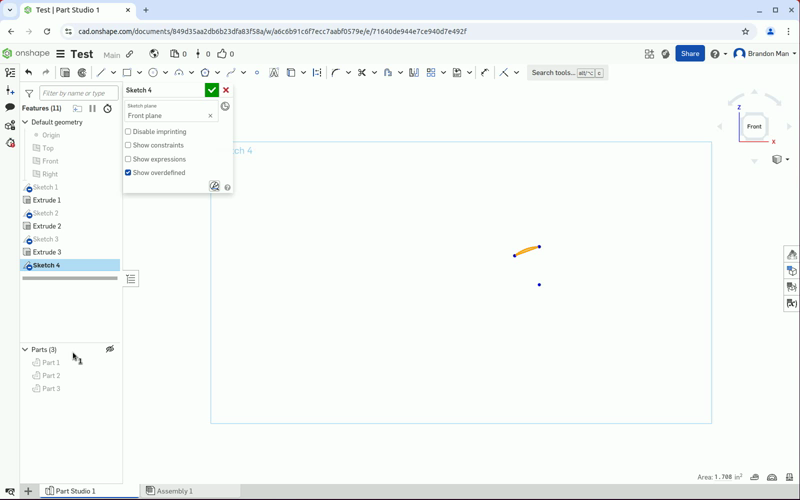
key(shift+y)
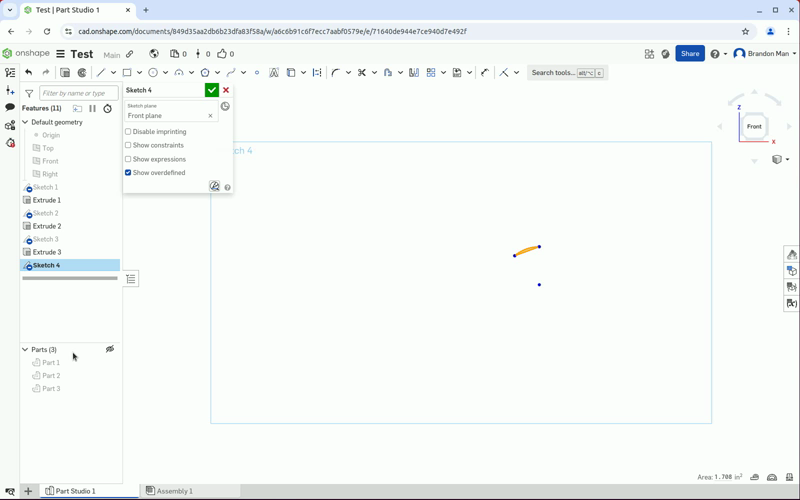
key(shift+e)
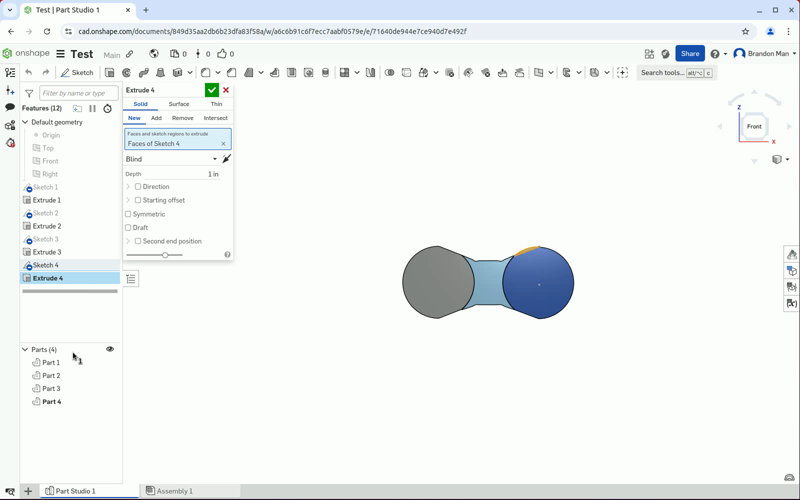
mouse_move(143, 106)
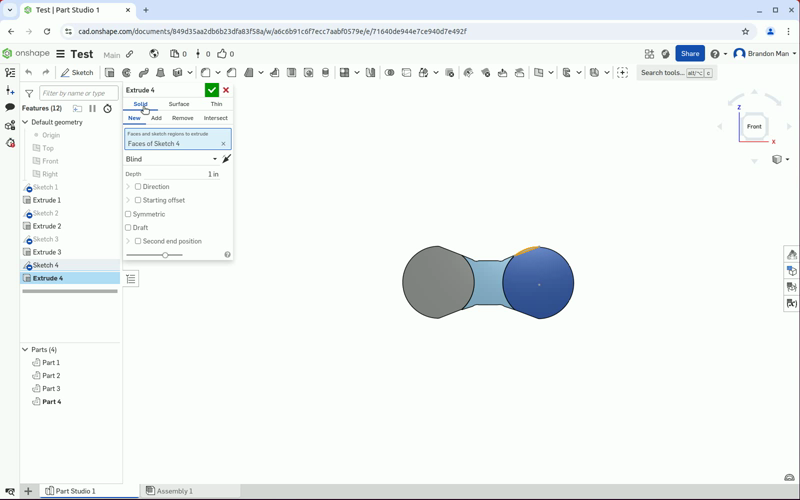
click(143, 106)
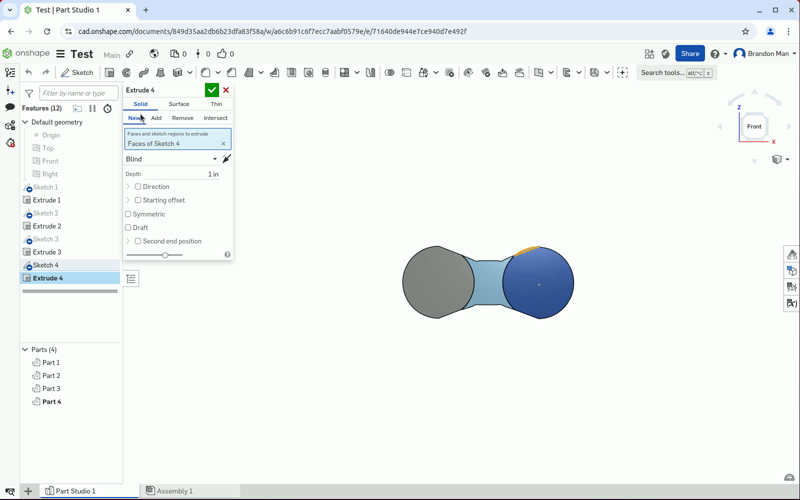
mouse_move(137, 120)
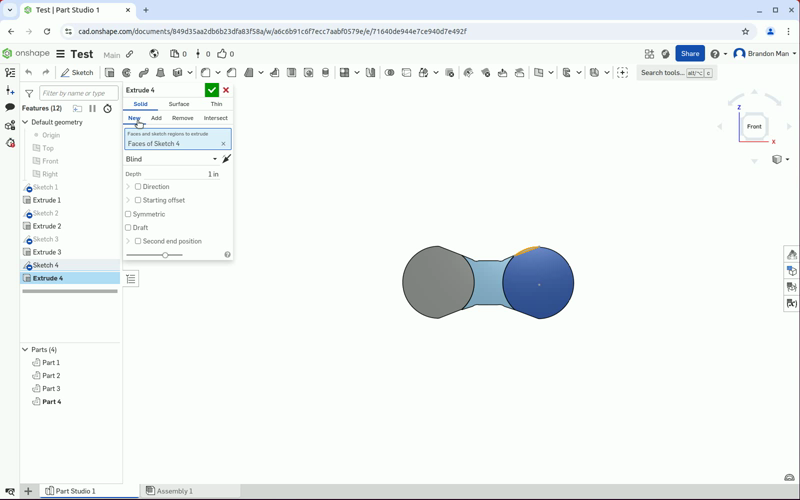
click(137, 120)
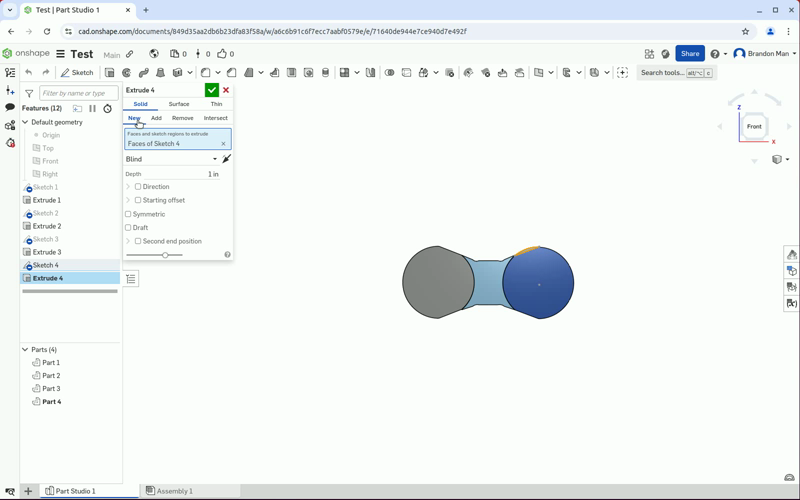
key(tab, 4)
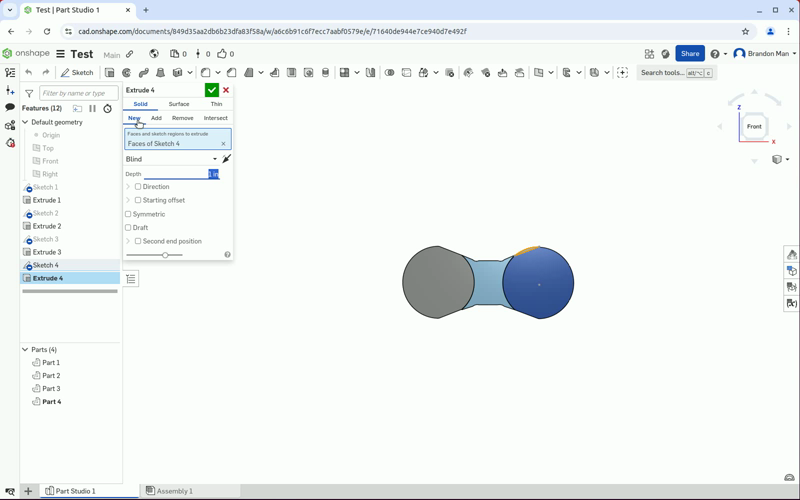
text(2.407)
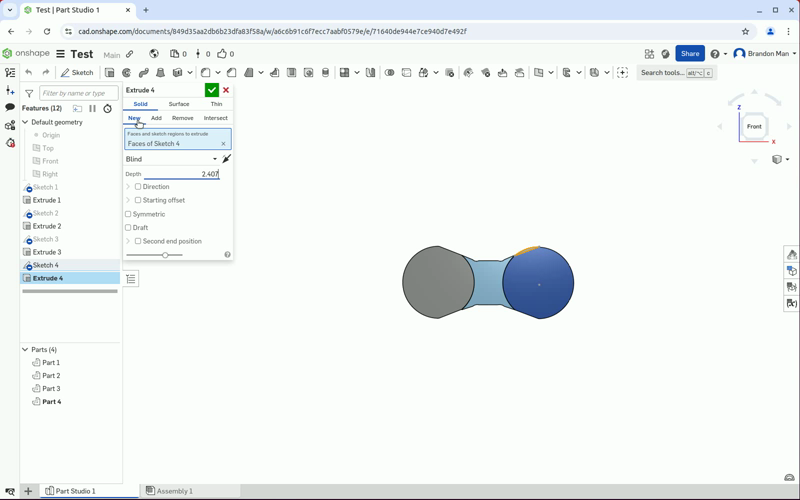
key(enter)
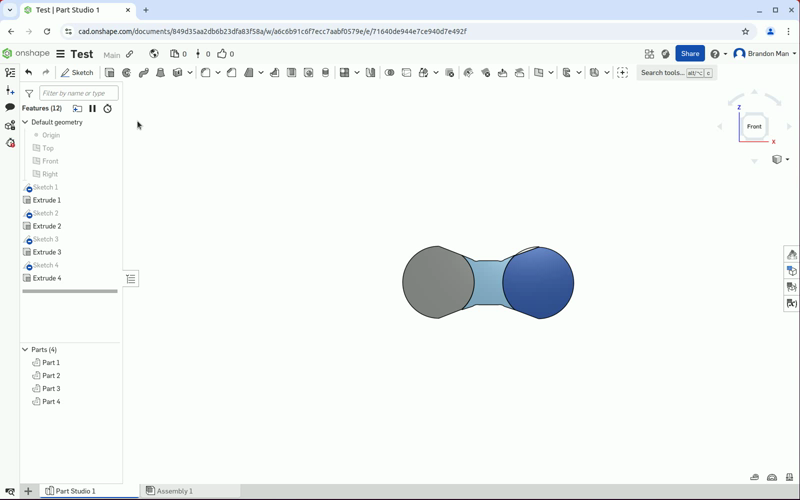
key(shift+h)
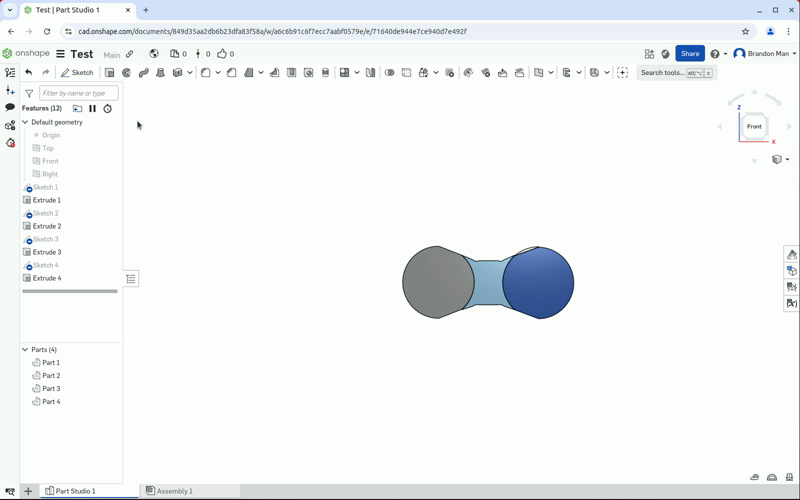
key(shift+h)
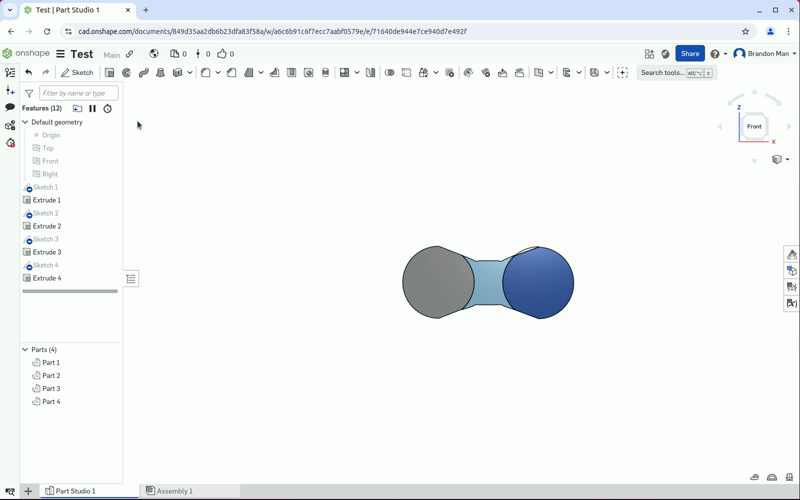
mouse_move(73, 189)
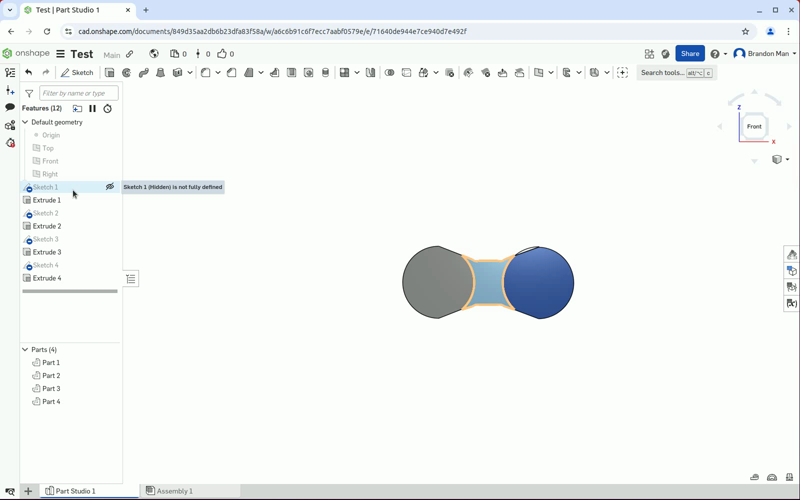
click(73, 189)
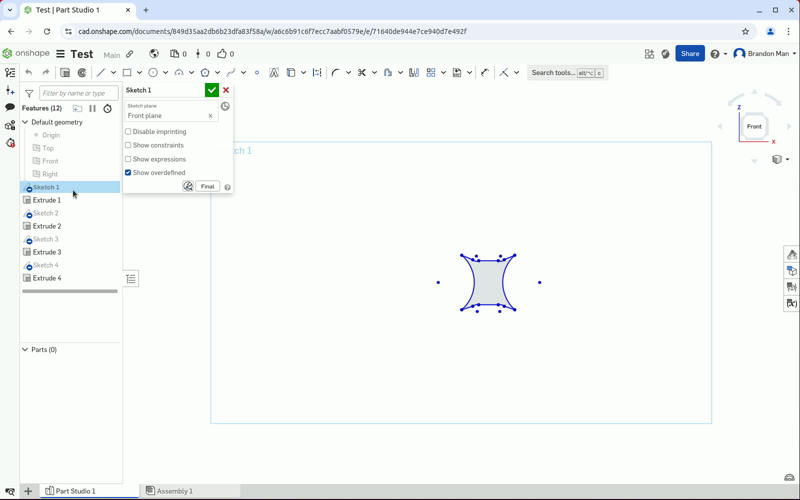
mouse_move(229, 92)
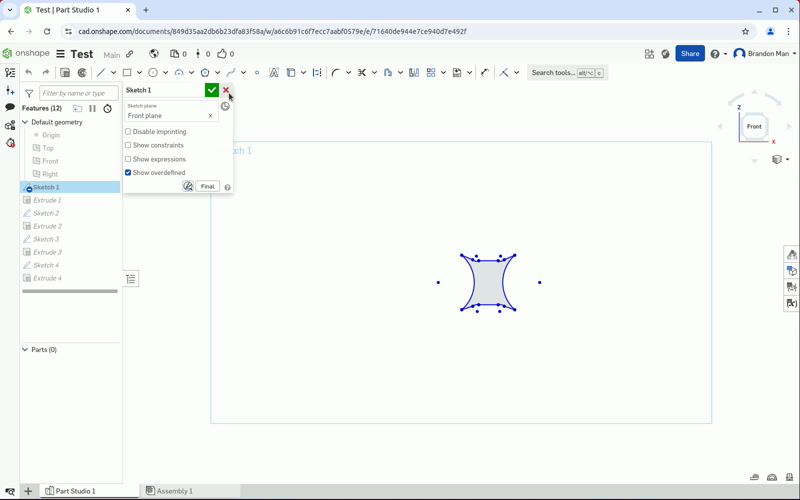
click(229, 92)
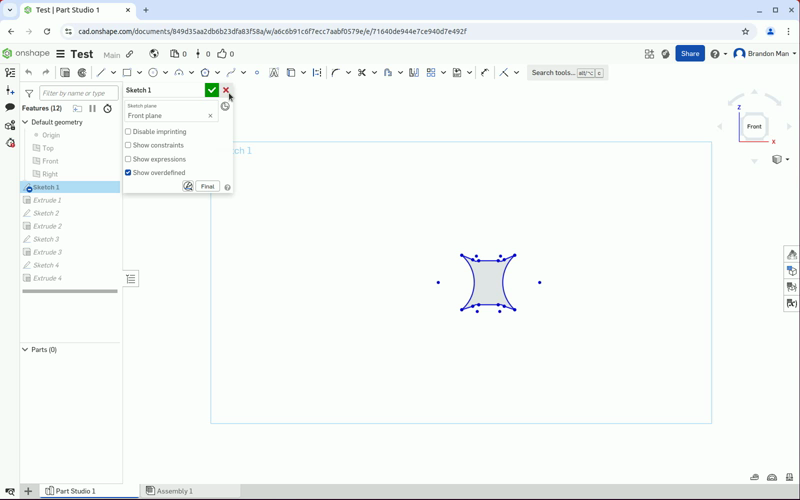
key(shift+s)
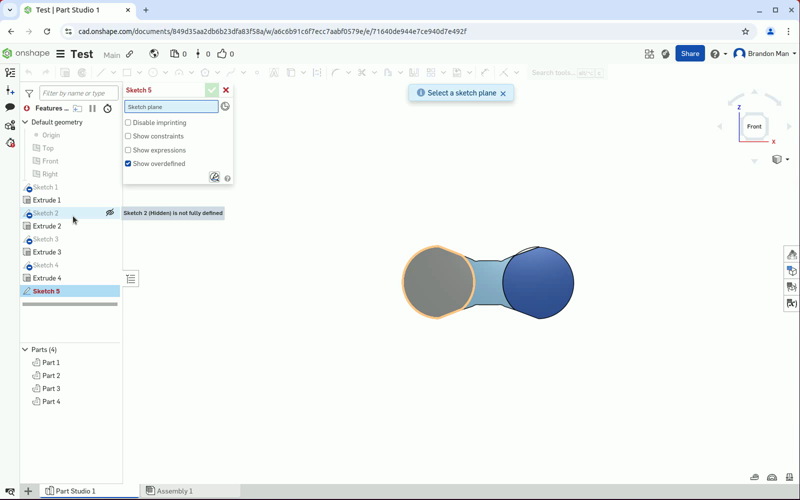
scroll(3)
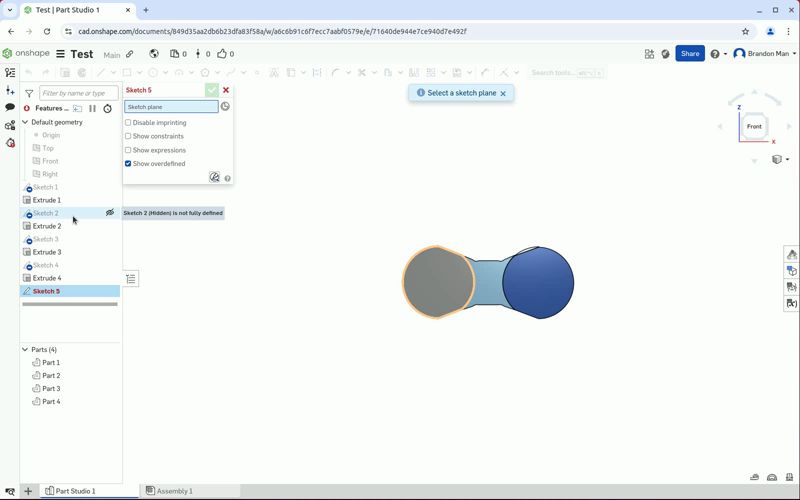
mouse_move(73, 163)
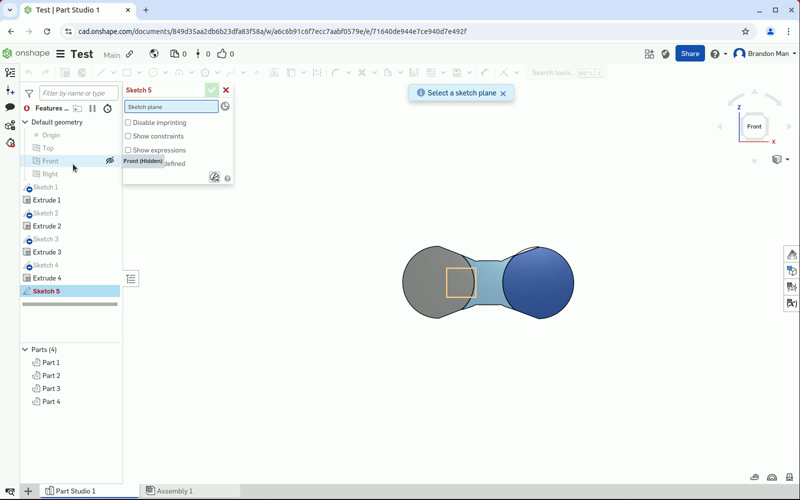
click(73, 163)
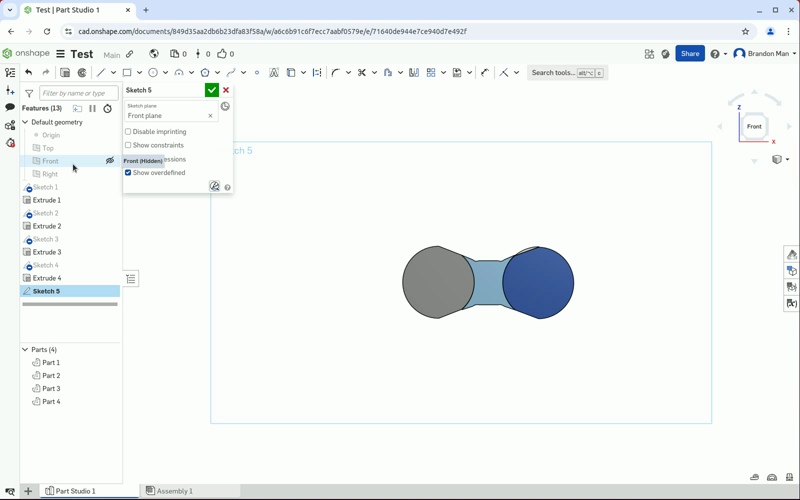
mouse_move(73, 352)
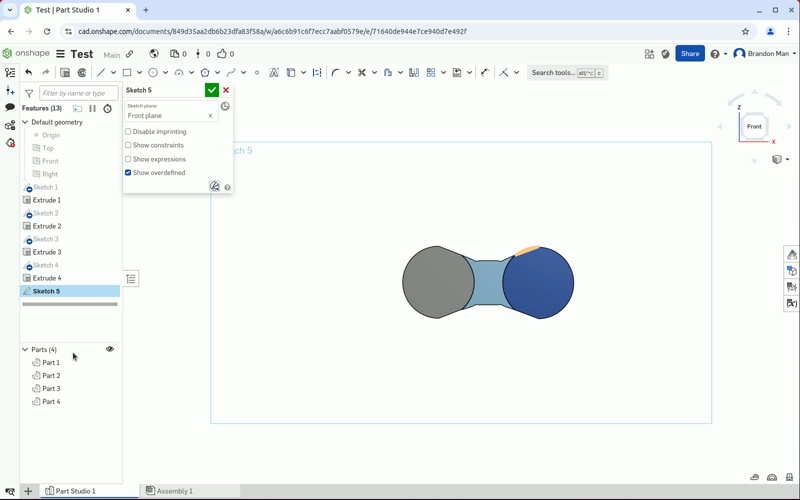
key(y)
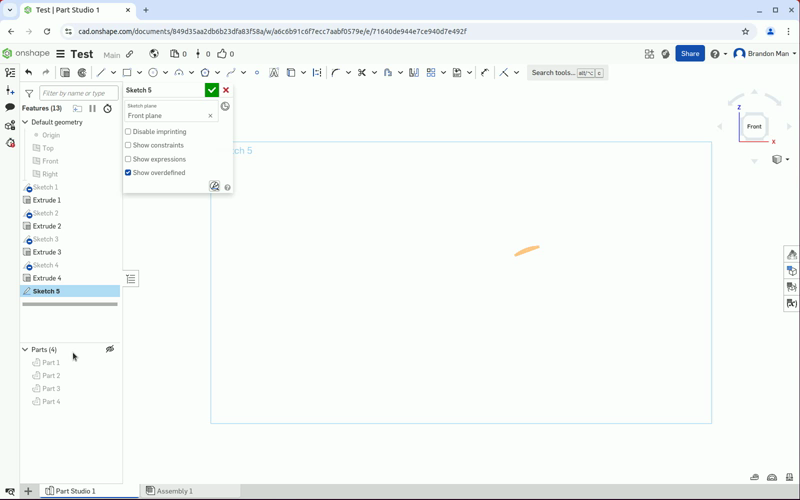
key(l)
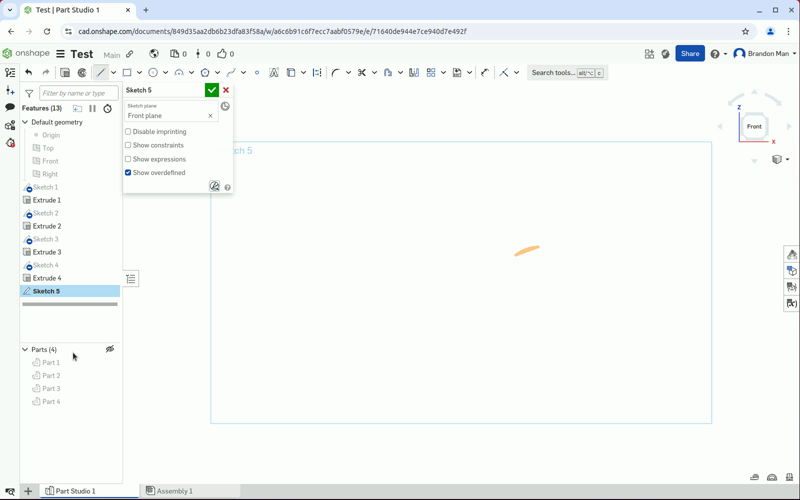
key_down(shift)
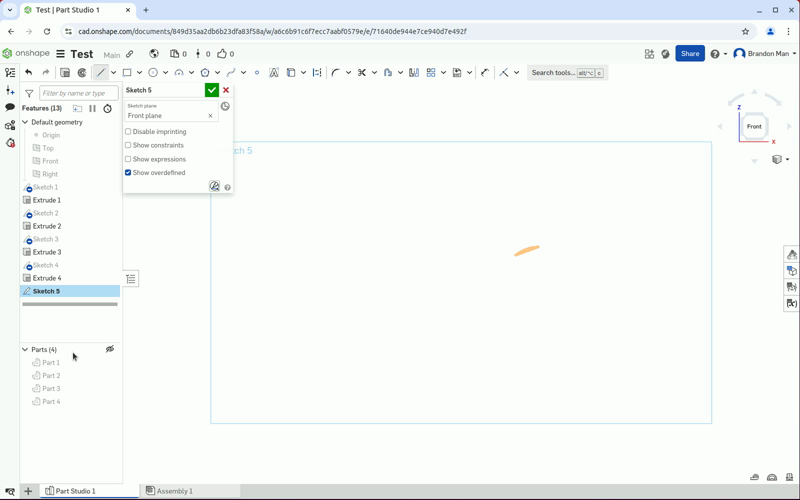
mouse_move(438, 247)
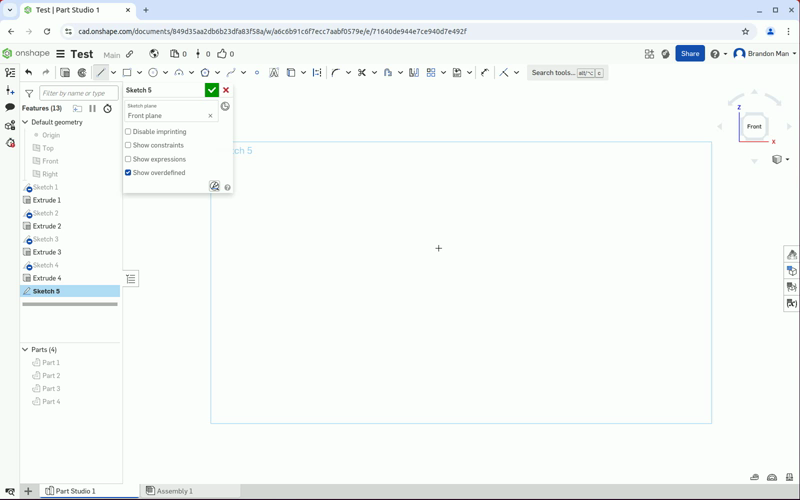
click(438, 247)
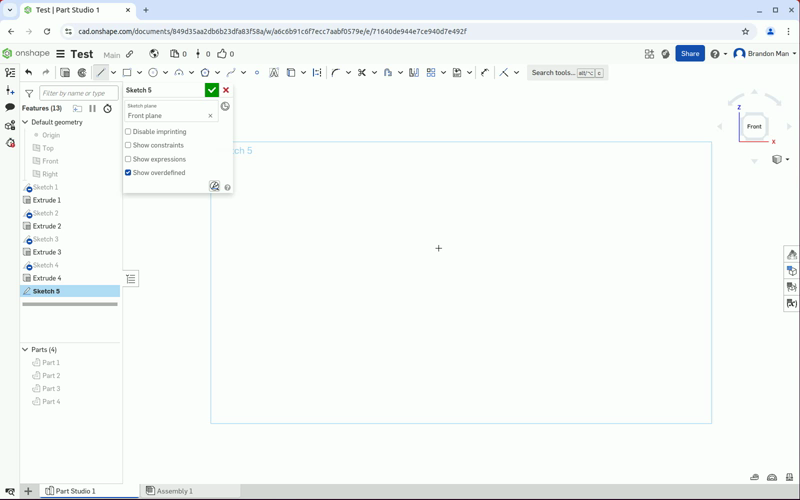
key_up(shift)
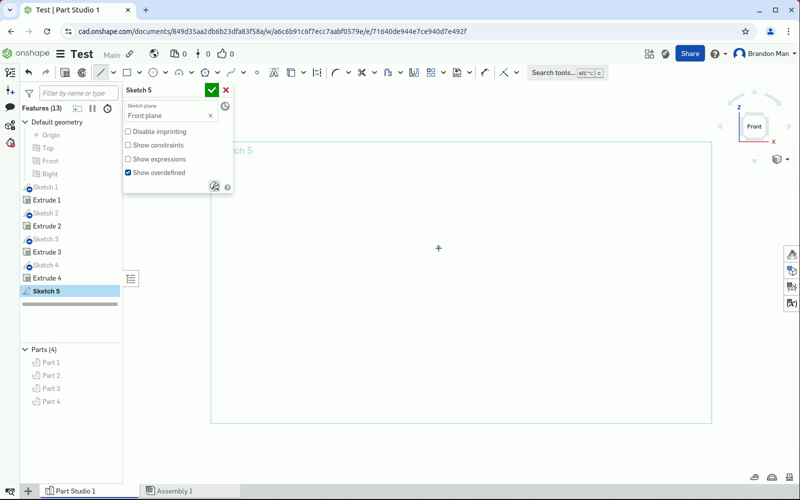
key_down(shift)
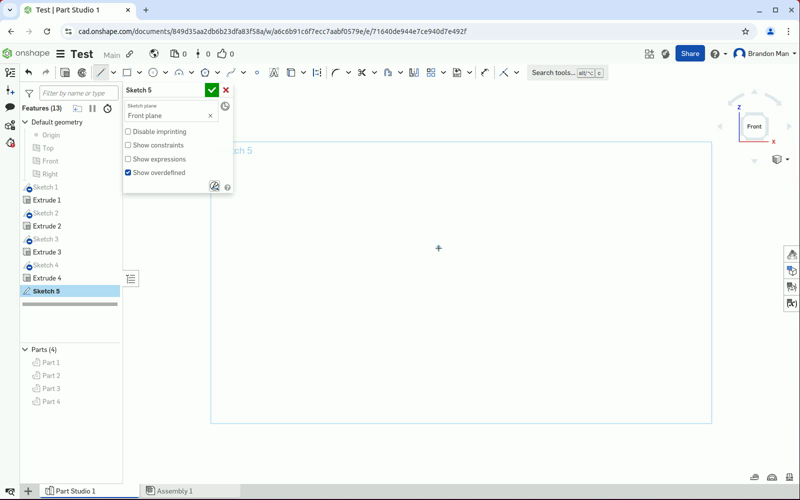
mouse_move(468, 247)
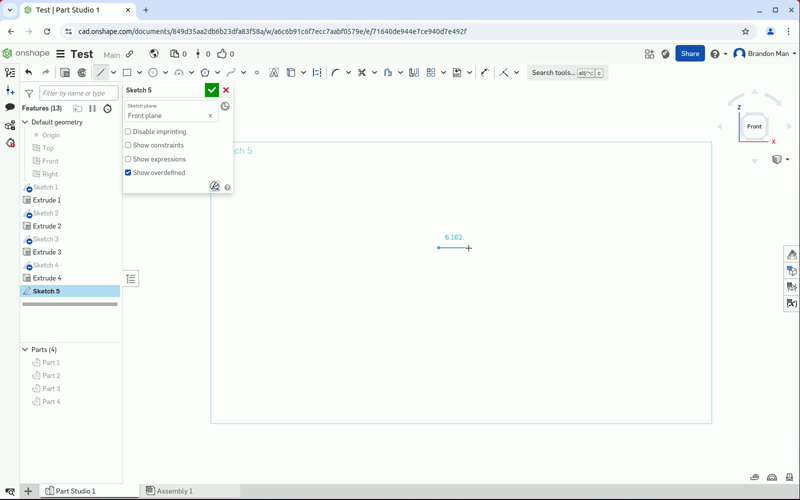
mouse_move(462, 257)
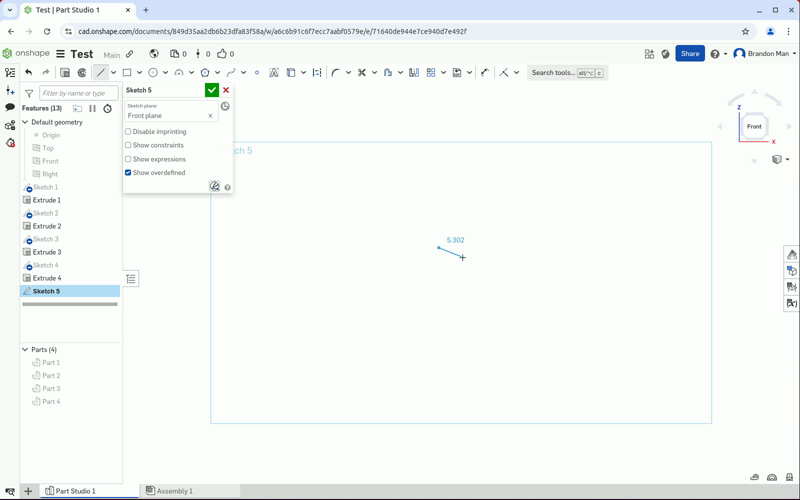
click(462, 257)
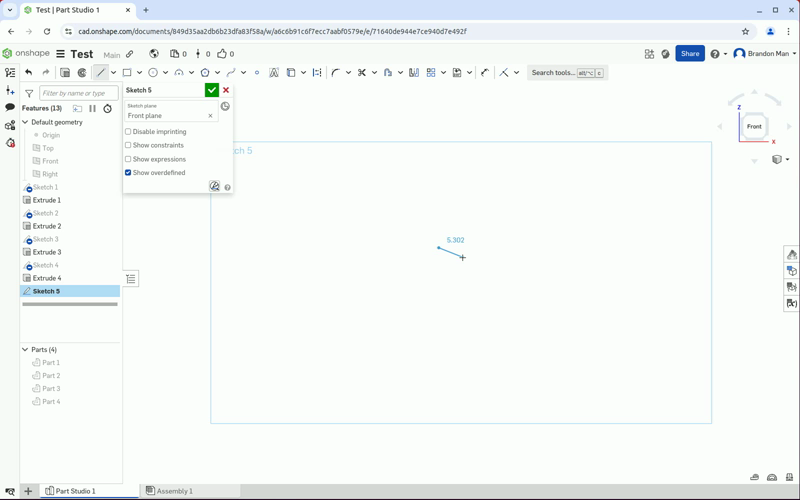
key_up(shift)
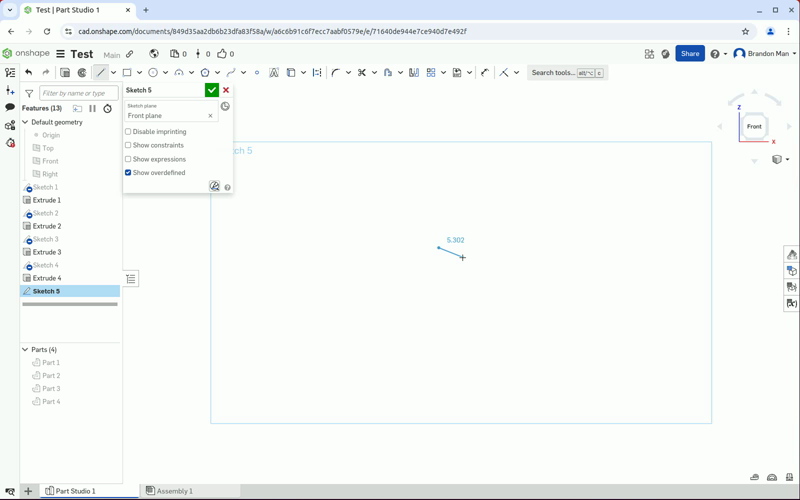
key(esc)
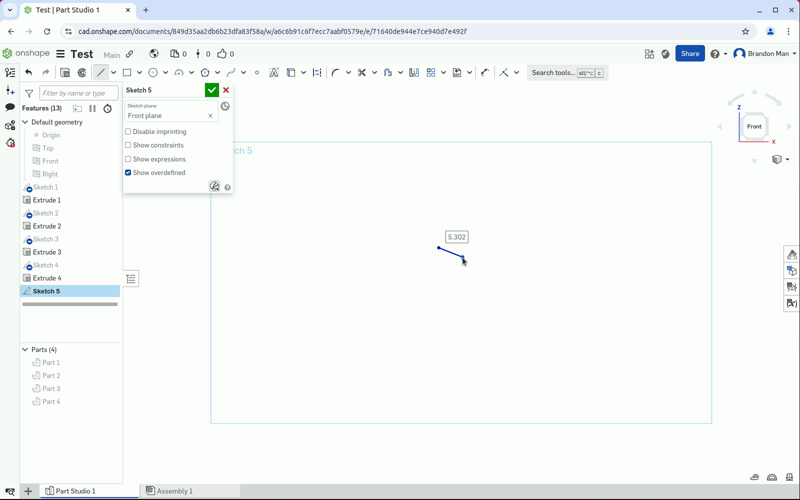
key(a)
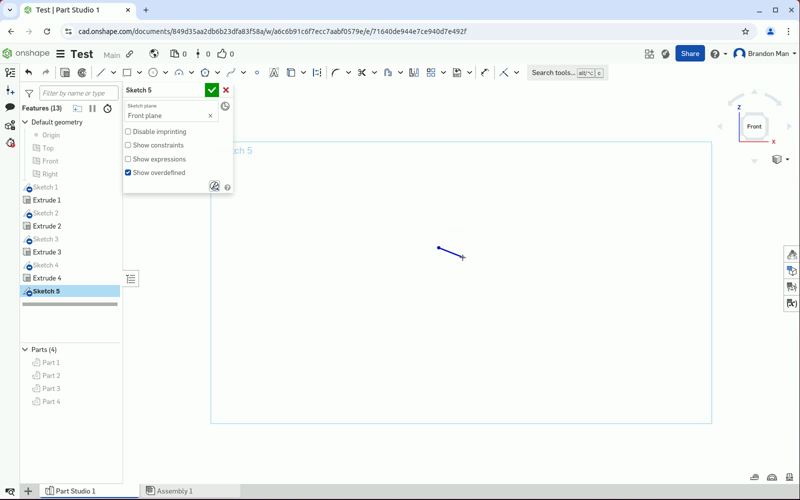
mouse_move(462, 257)
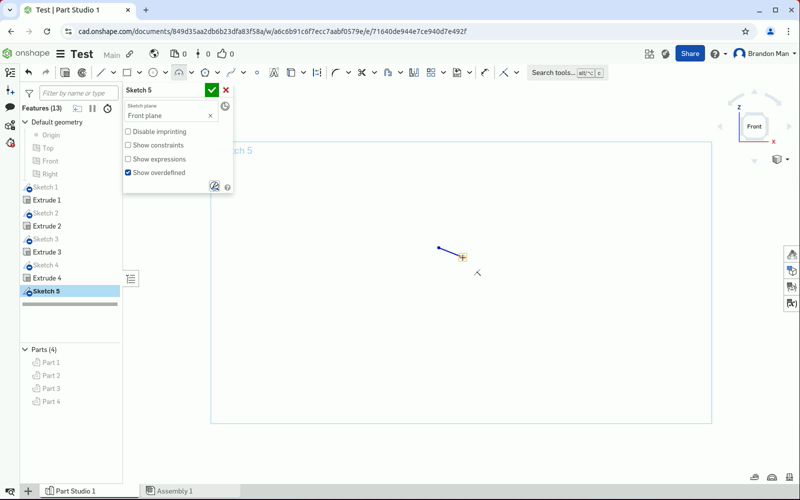
click(462, 257)
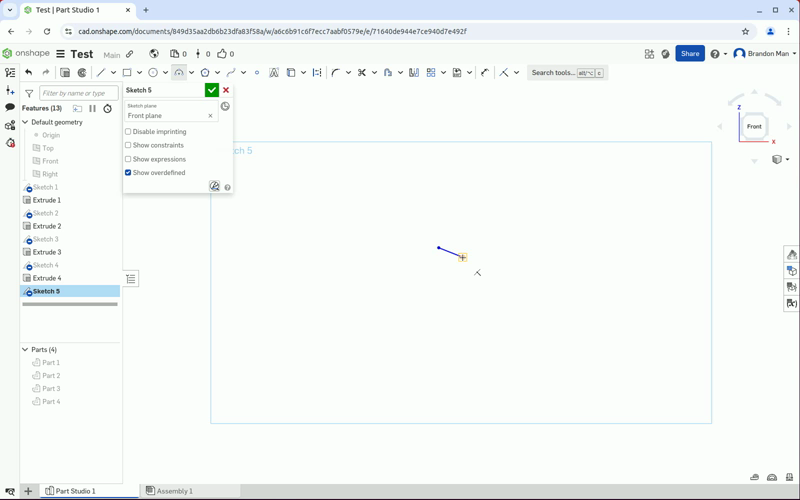
mouse_move(438, 247)
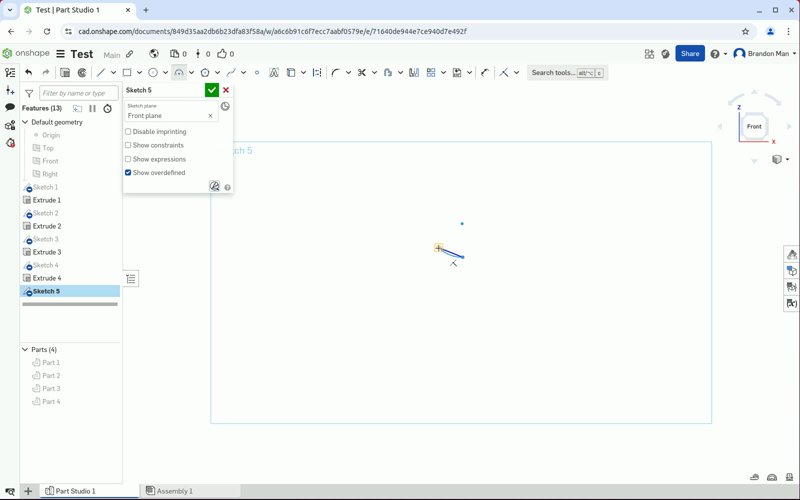
click(438, 247)
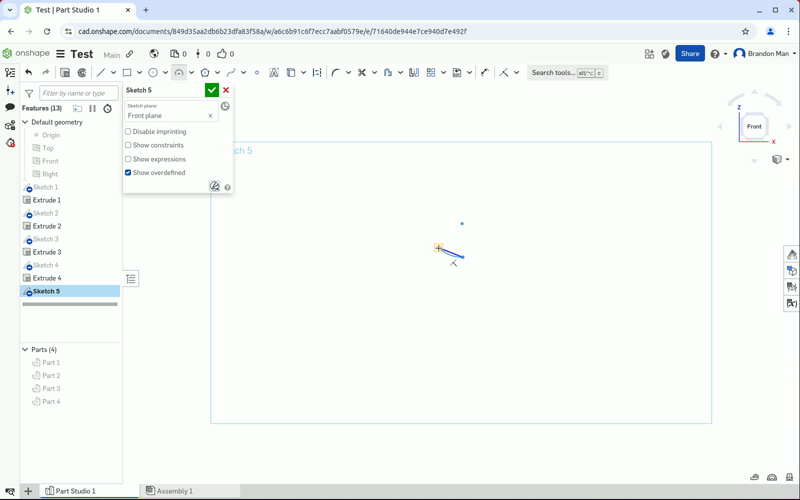
key_down(shift)
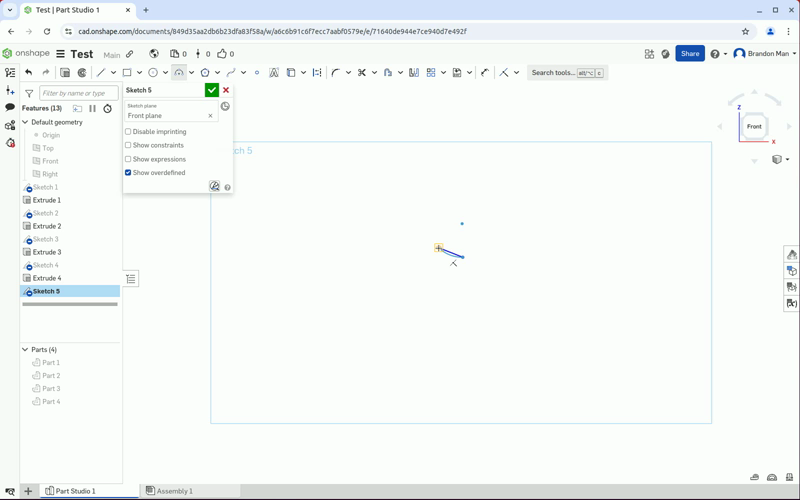
mouse_move(451, 250)
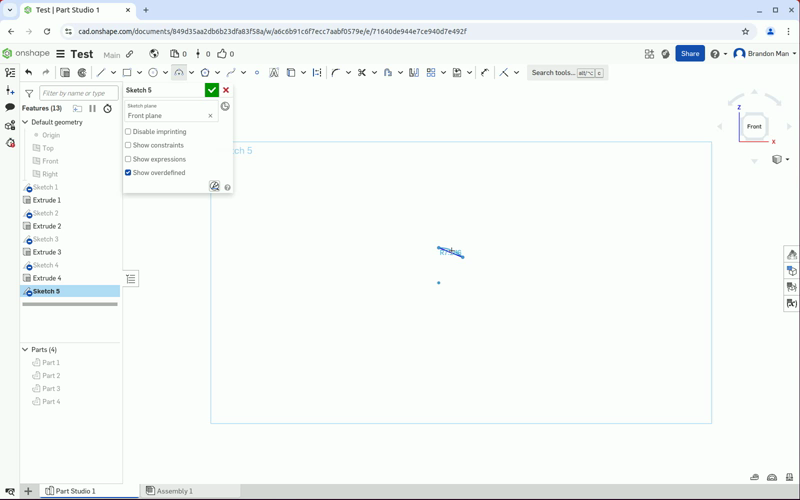
click(451, 250)
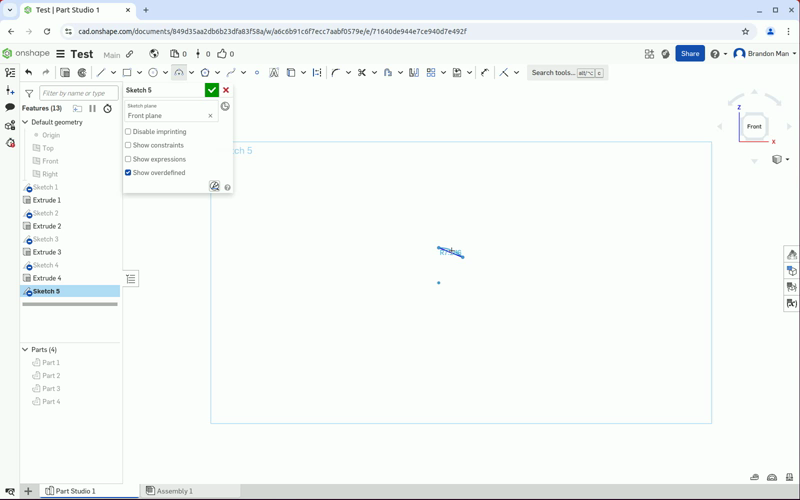
key_up(shift)
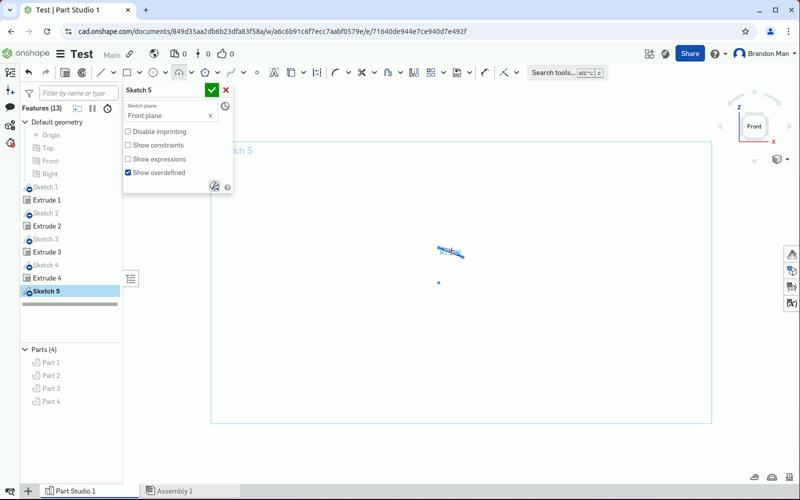
key(esc)
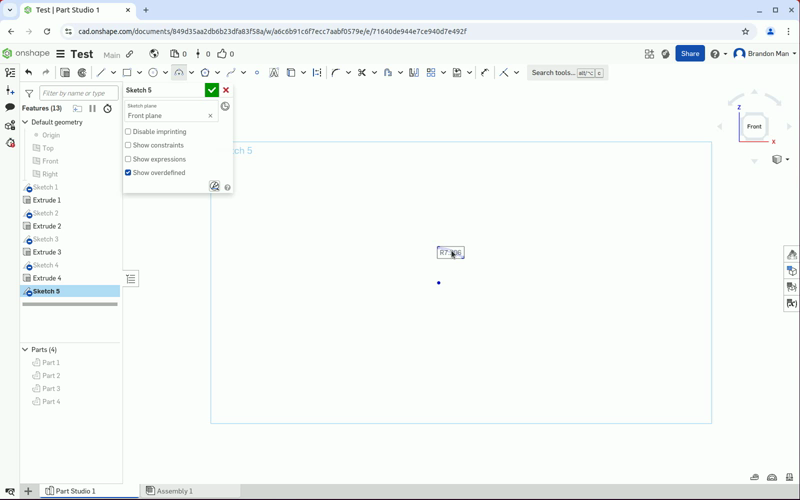
mouse_move(454, 251)
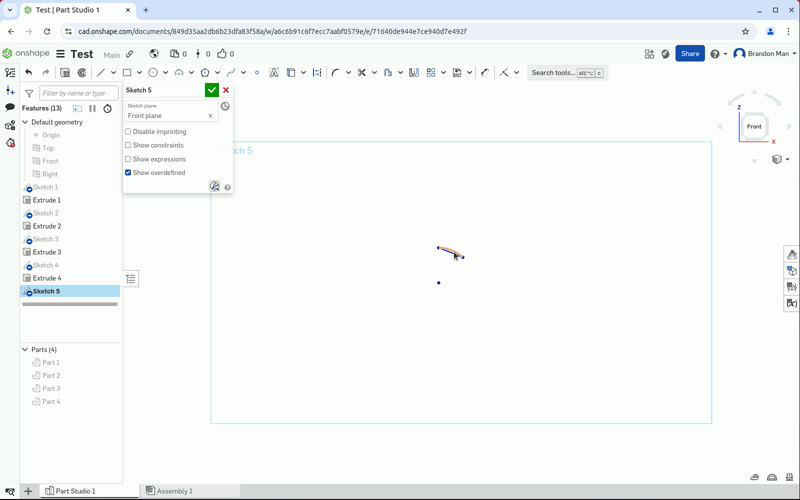
scroll(6)
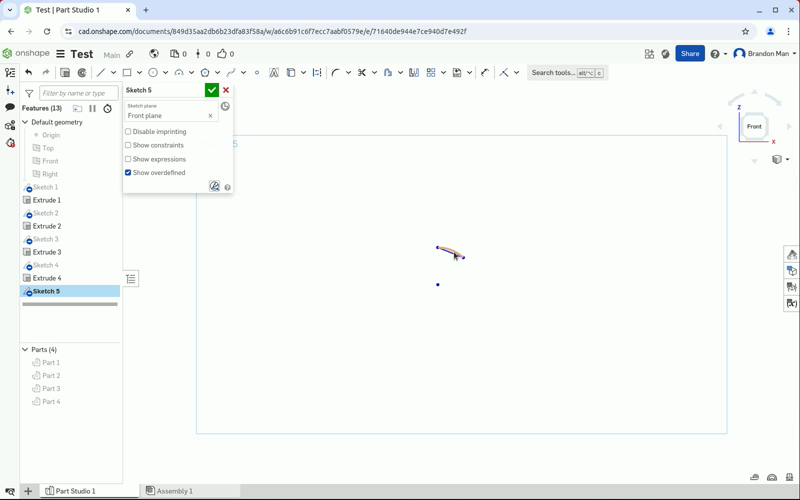
scroll(6)
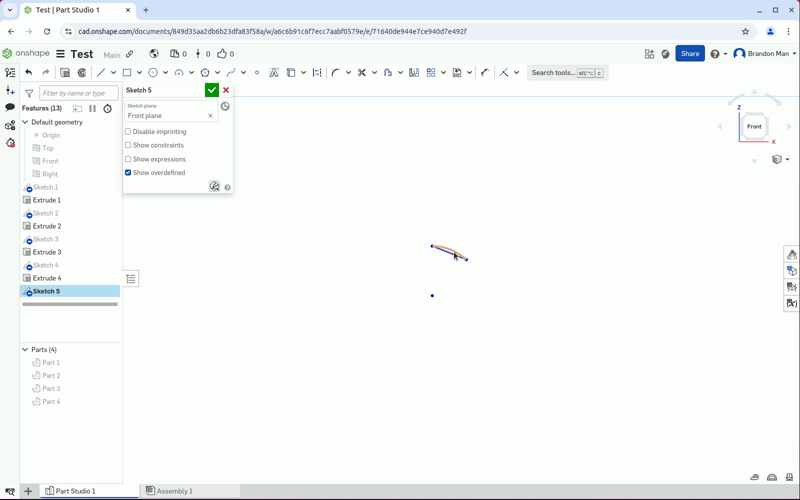
scroll(6)
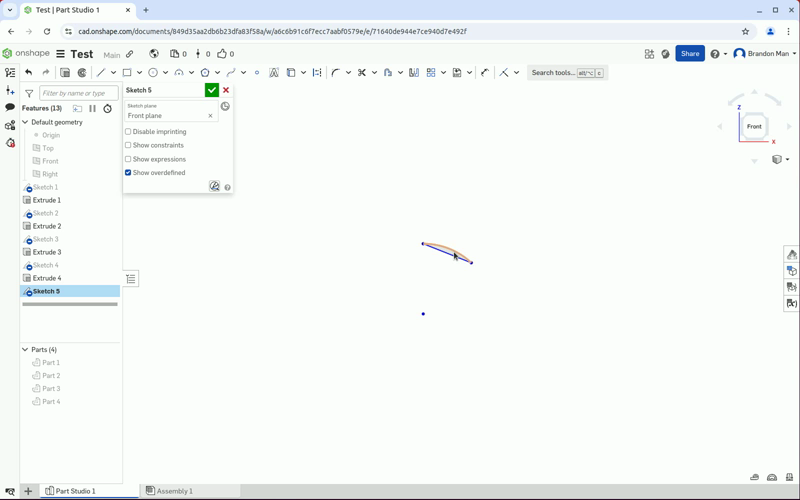
scroll(6)
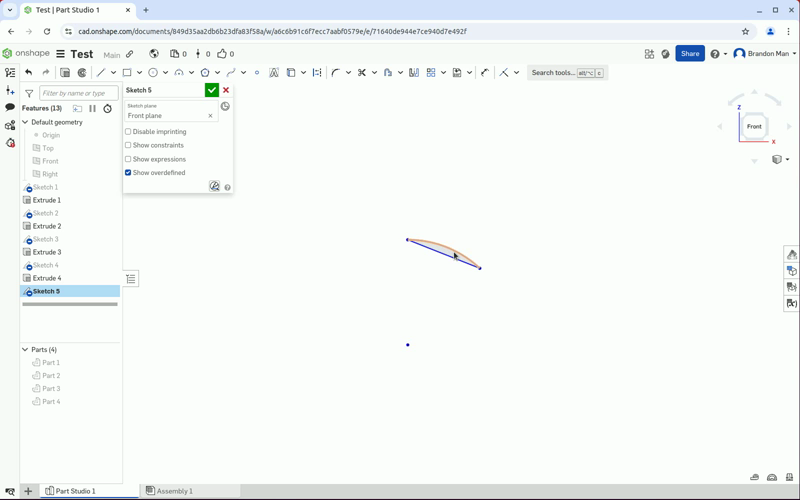
scroll(6)
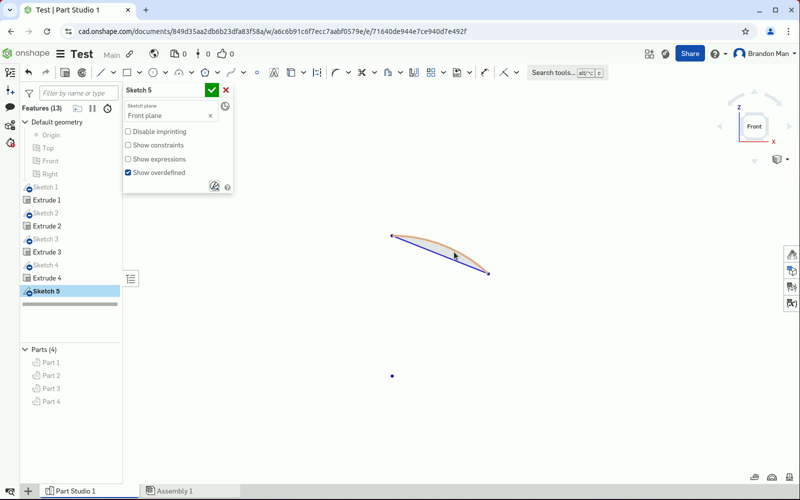
scroll(6)
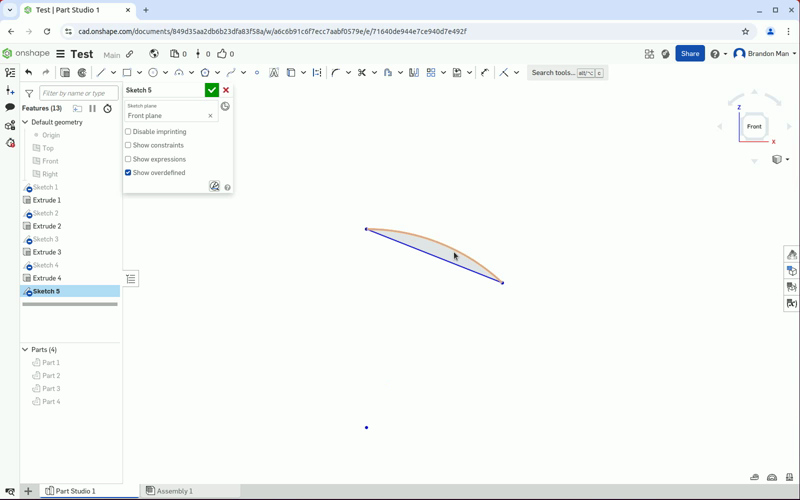
scroll(6)
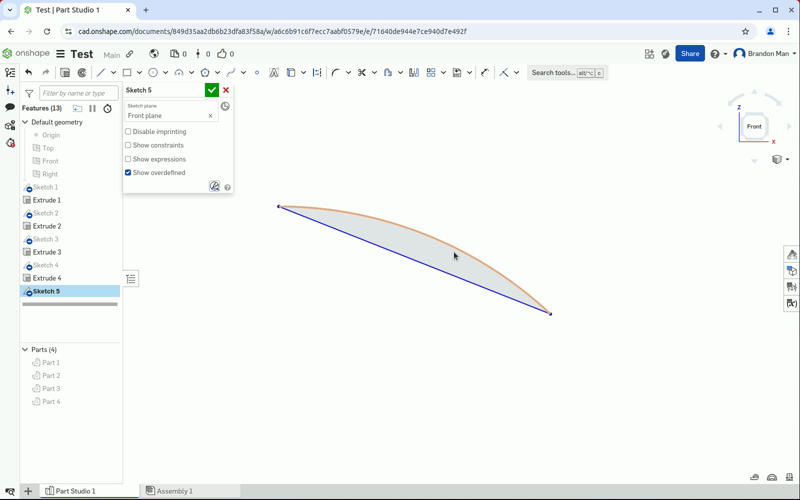
click(454, 251)
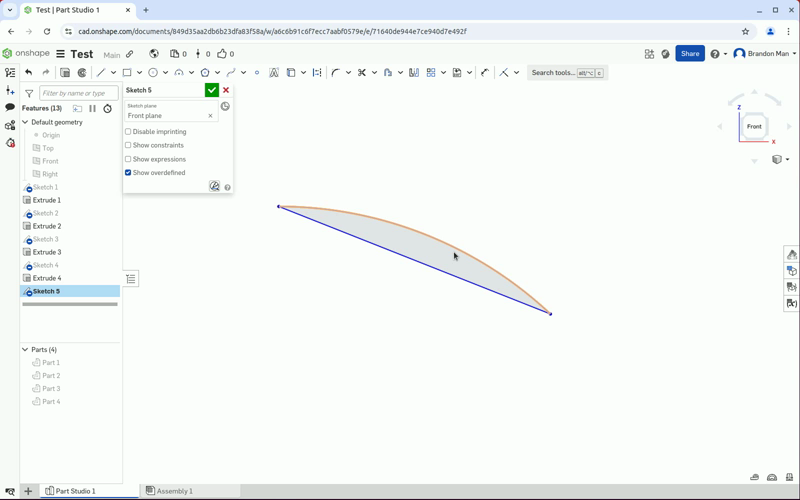
scroll(-6)
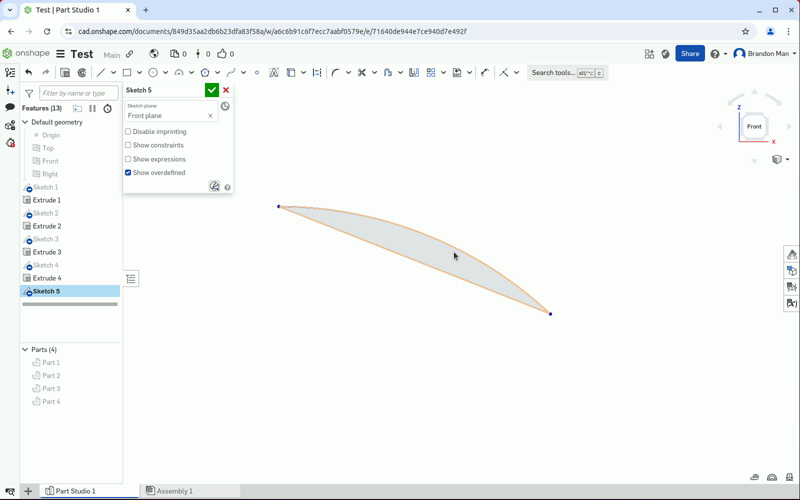
scroll(-6)
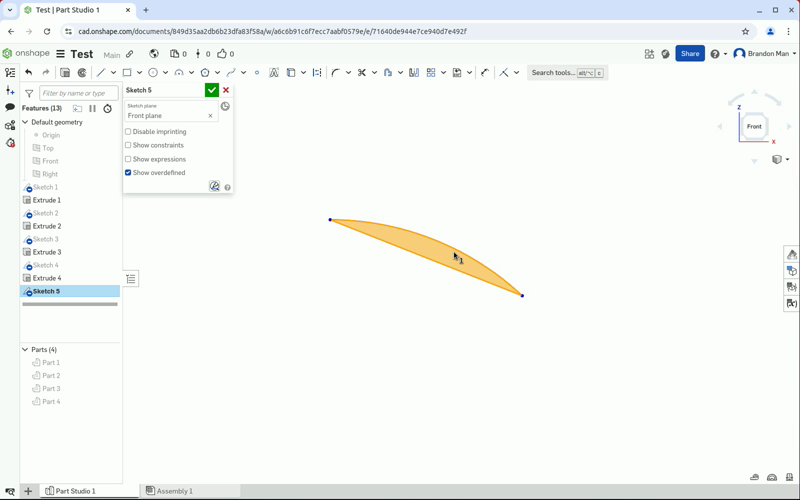
scroll(-6)
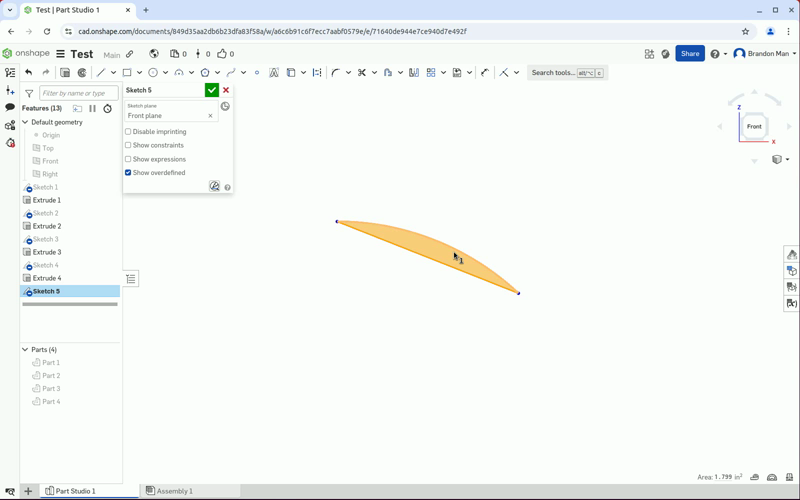
scroll(-6)
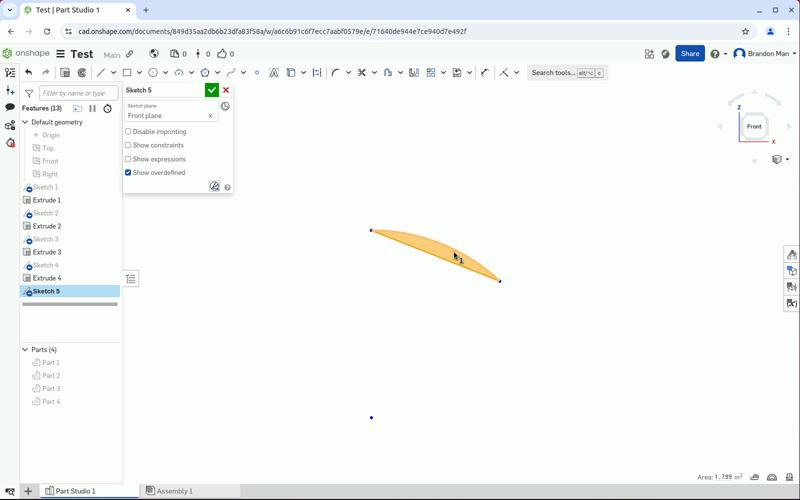
scroll(-6)
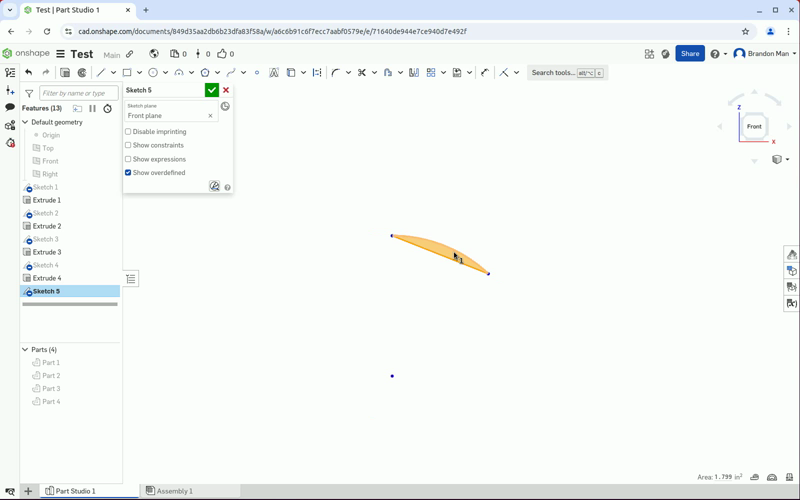
scroll(-6)
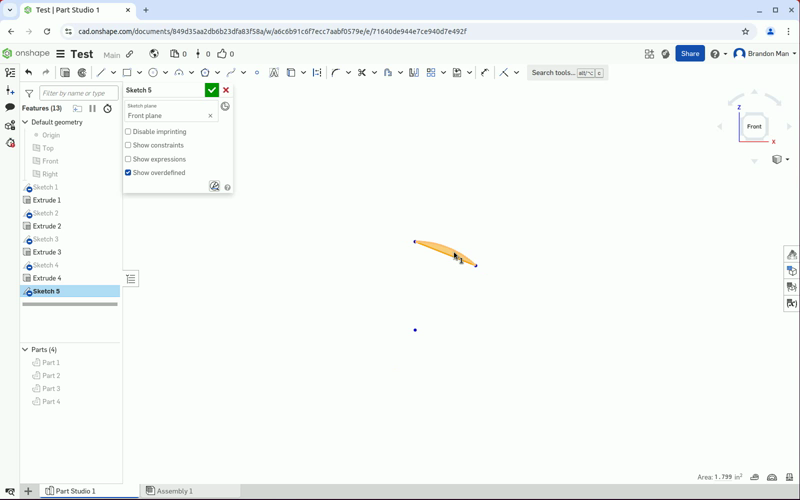
scroll(-6)
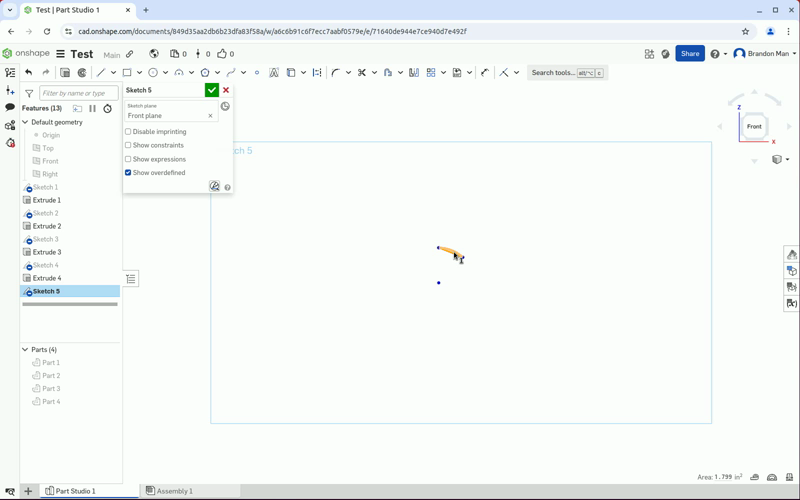
mouse_move(73, 352)
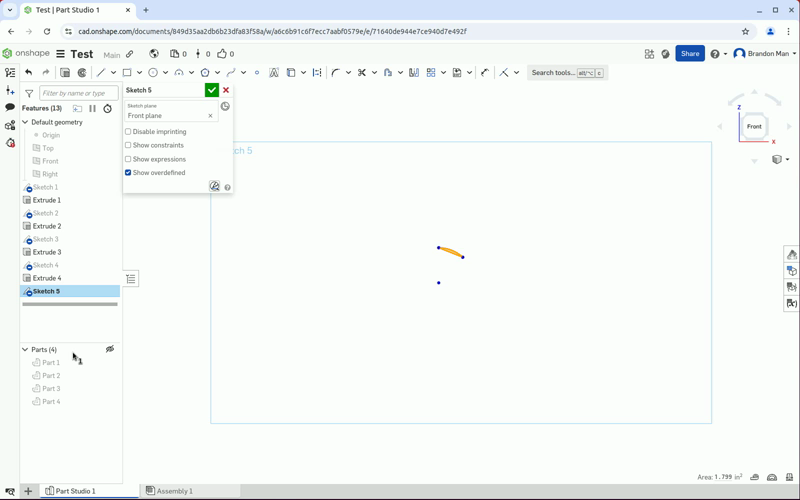
key(shift+y)
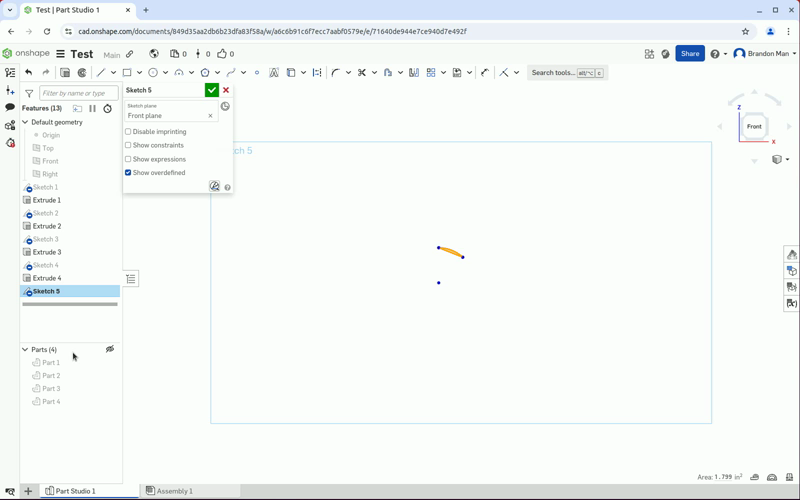
key(shift+e)
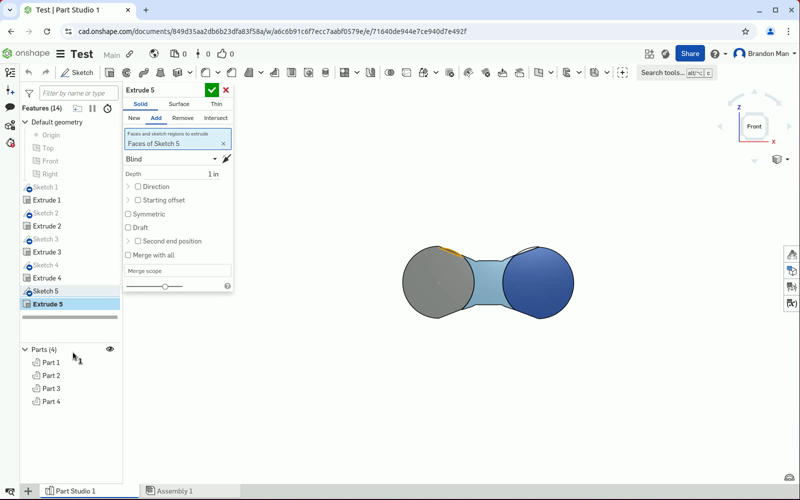
mouse_move(143, 106)
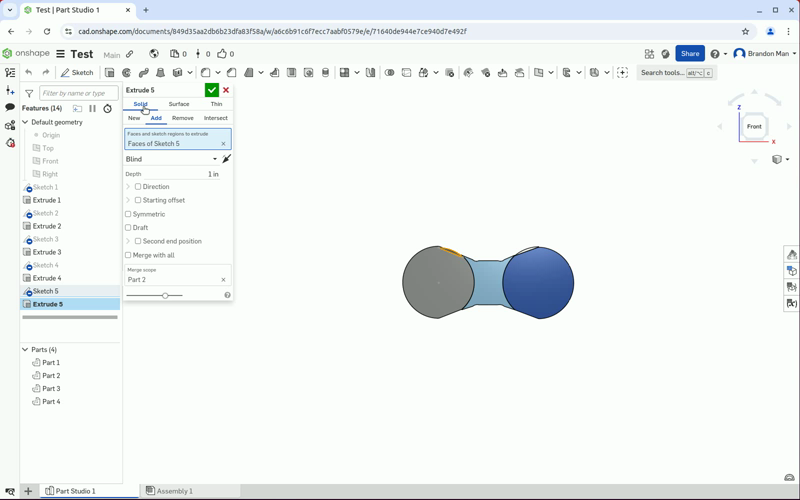
click(143, 106)
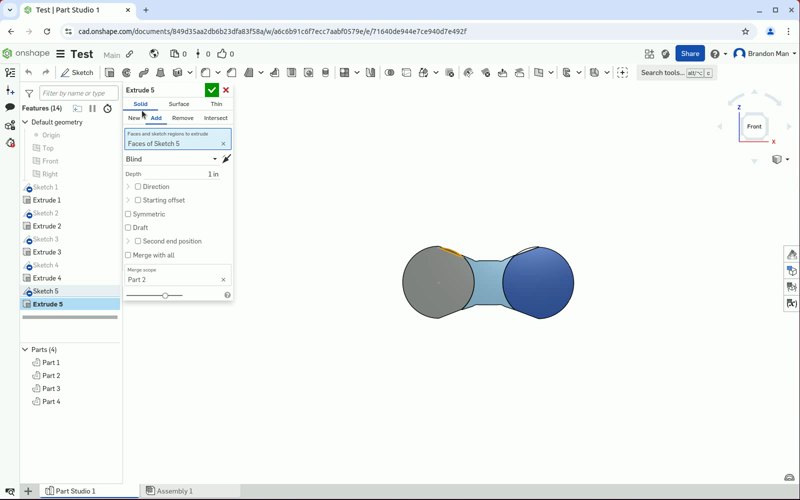
mouse_move(137, 120)
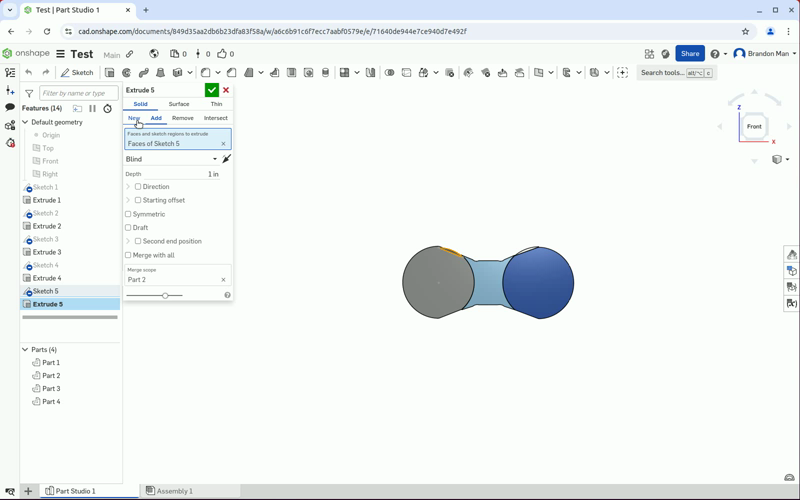
click(137, 120)
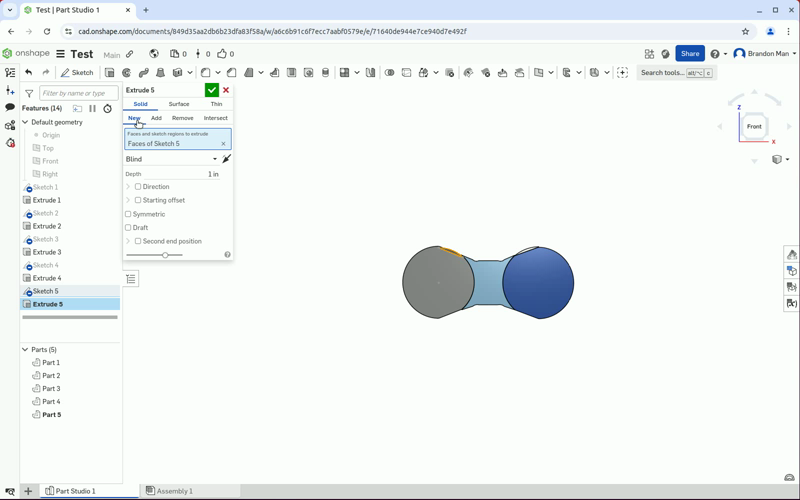
key(tab, 4)
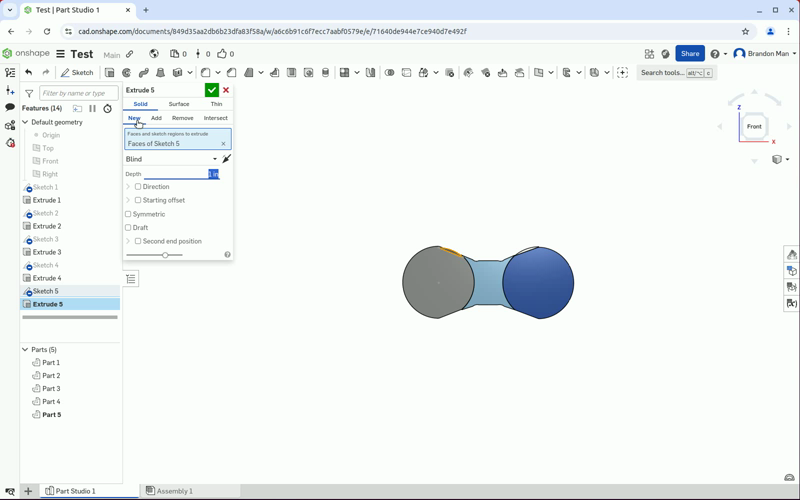
text(2.407)
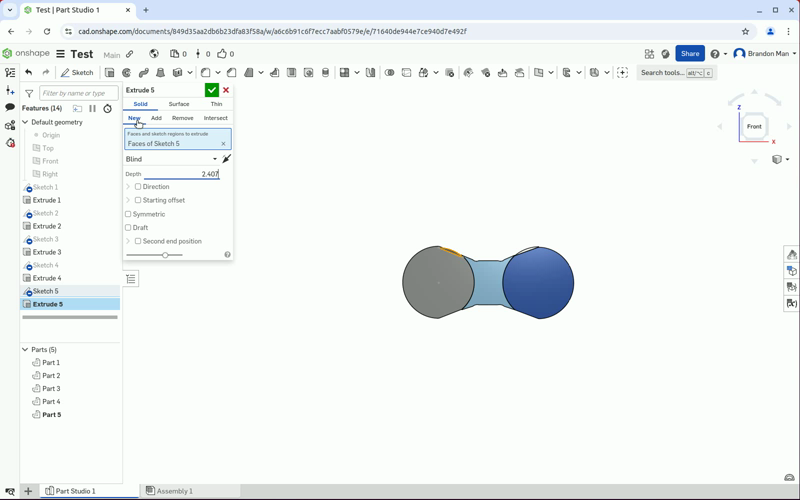
key(enter)
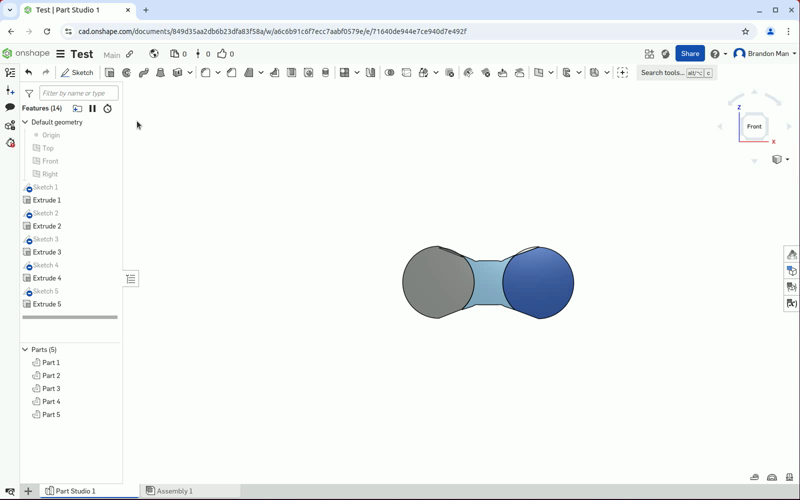
key(shift+h)
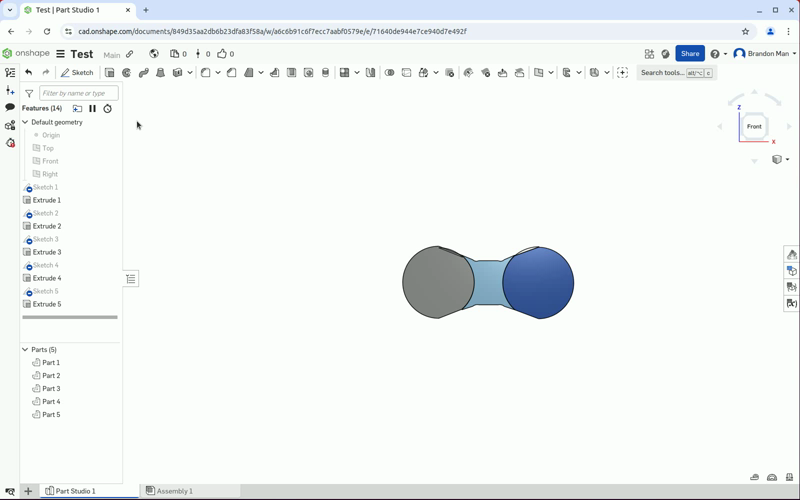
key(shift+h)
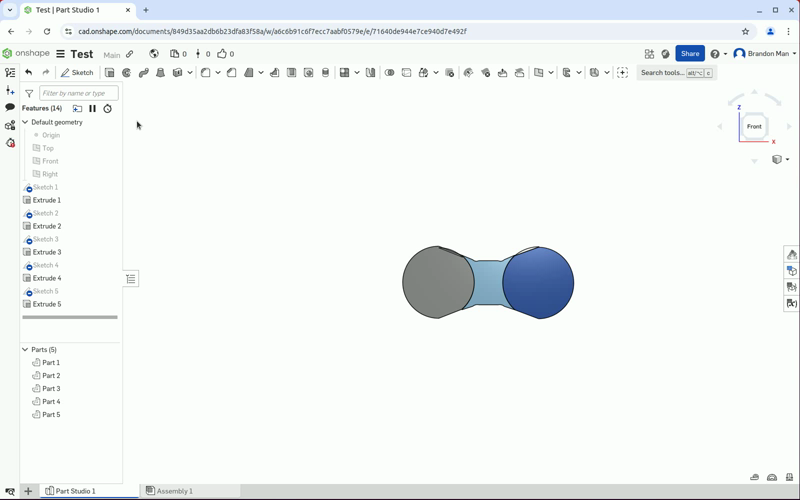
mouse_move(73, 189)
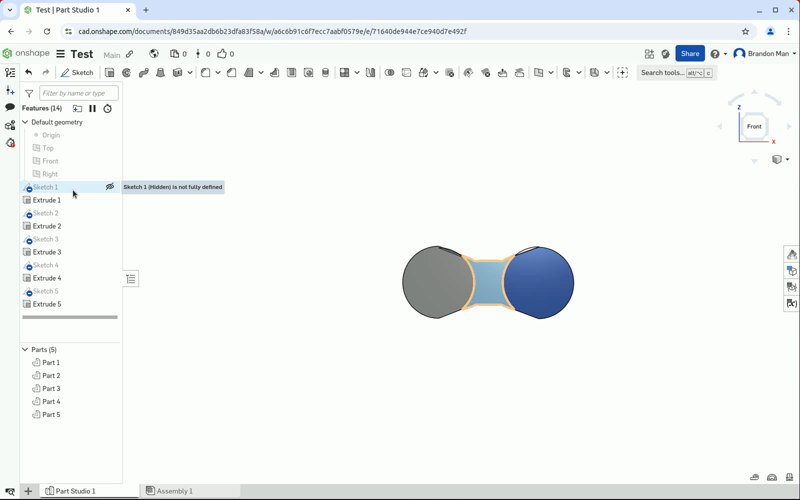
click(73, 189)
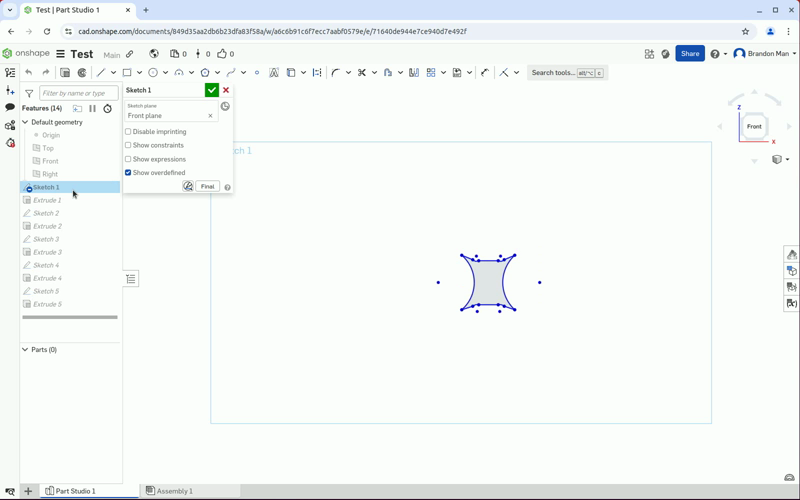
mouse_move(229, 92)
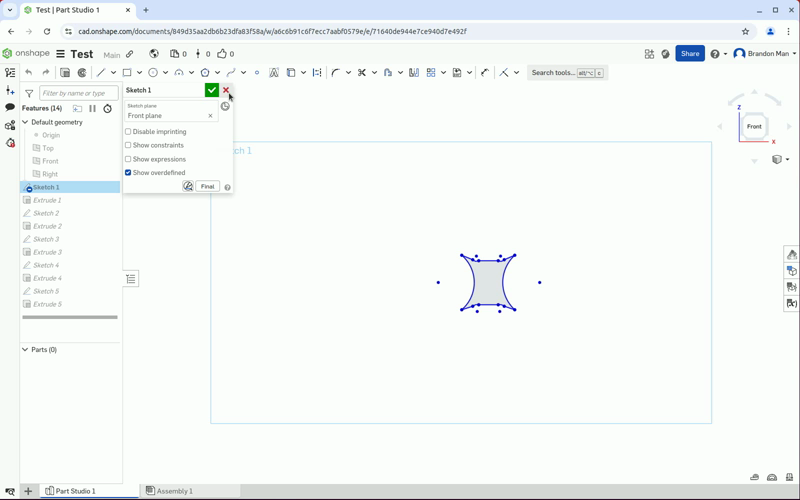
click(229, 92)
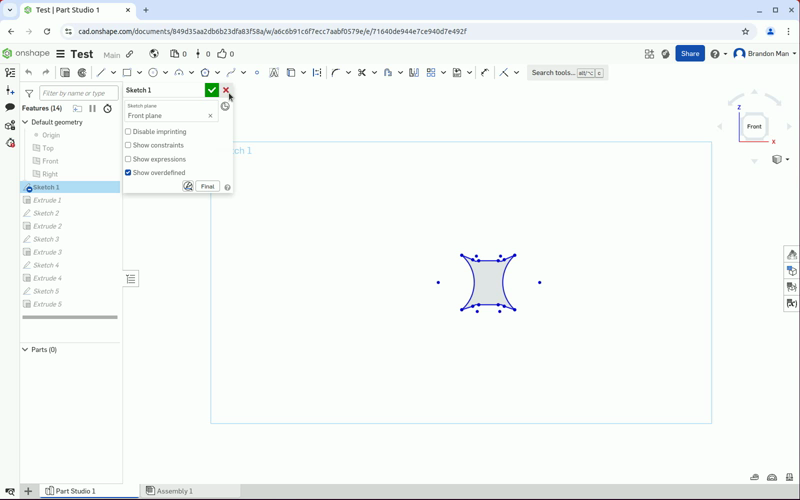
key(shift+s)
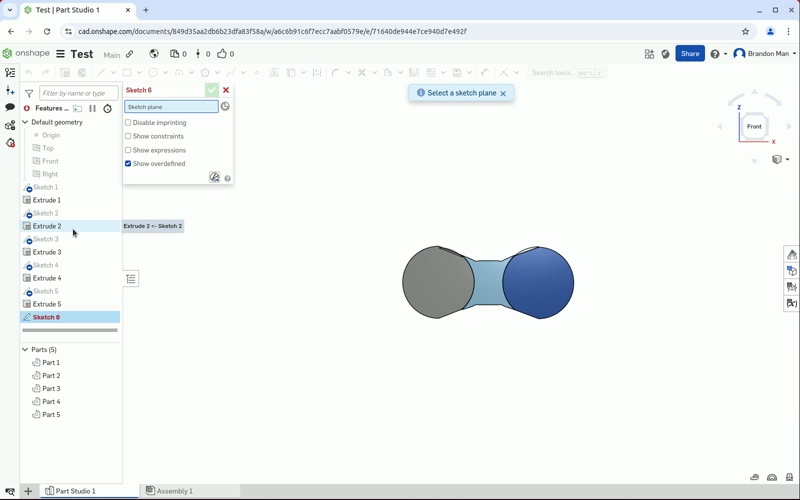
scroll(3)
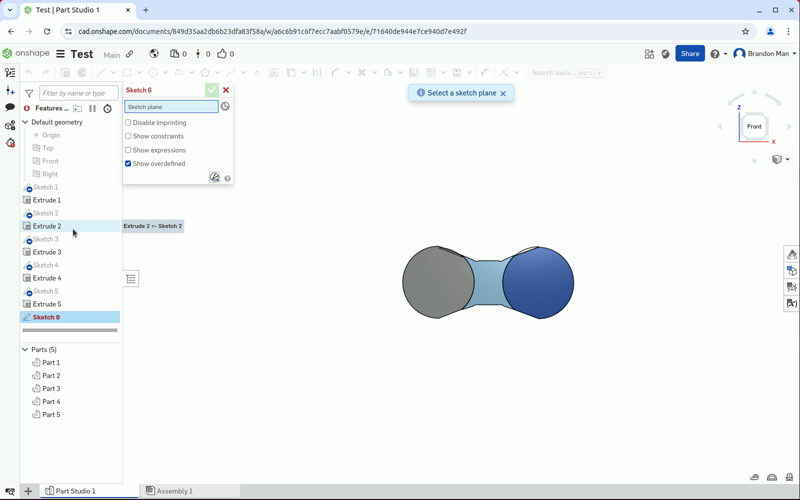
mouse_move(73, 163)
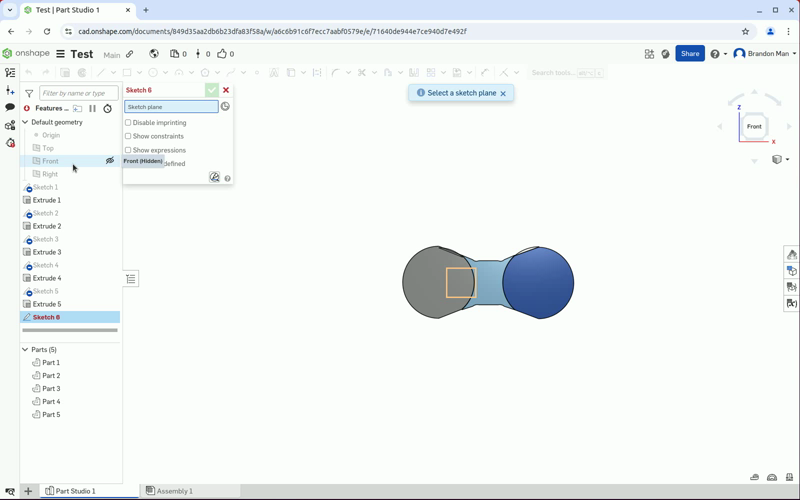
click(73, 163)
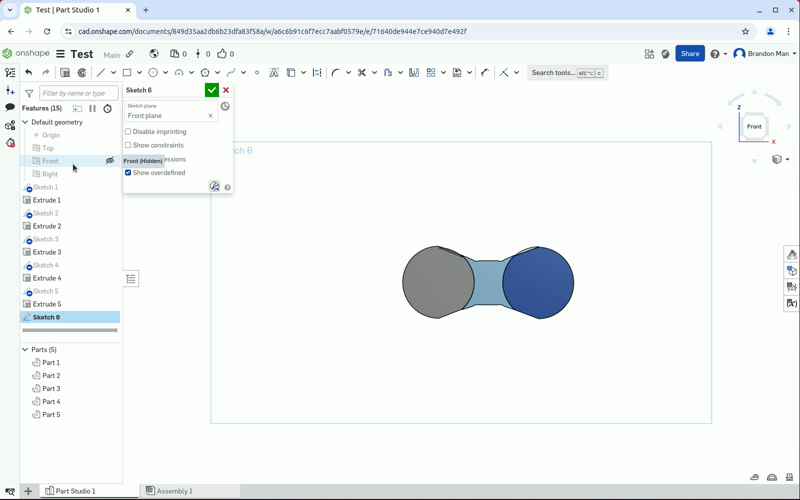
mouse_move(73, 352)
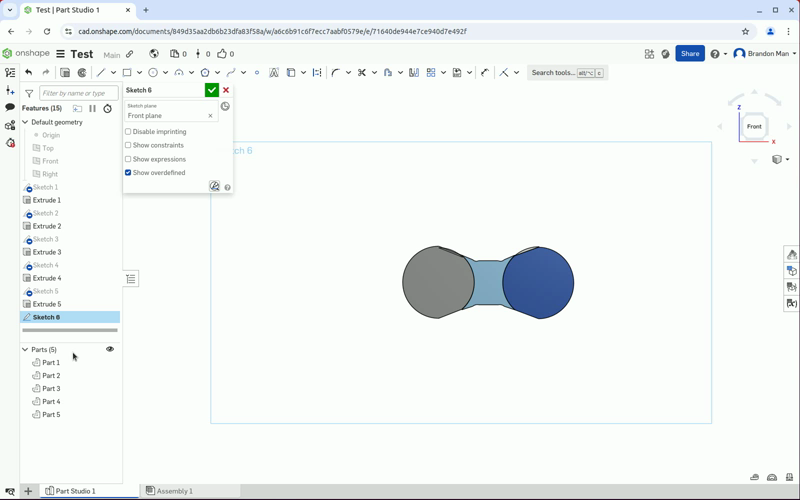
key(y)
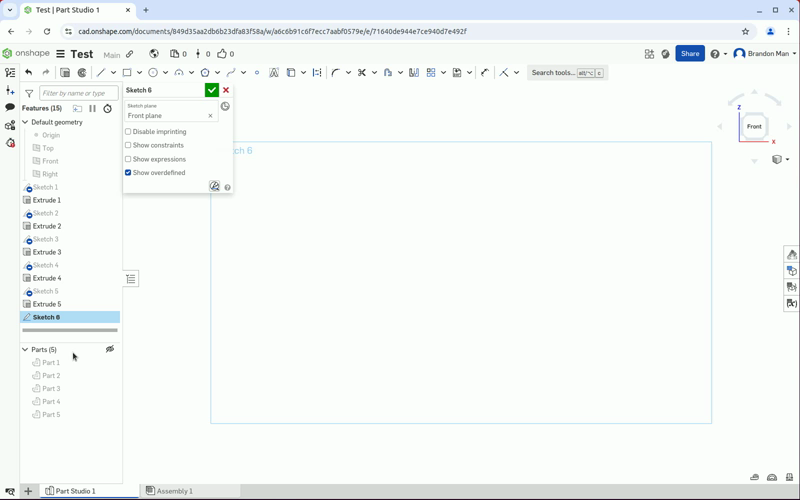
key(a)
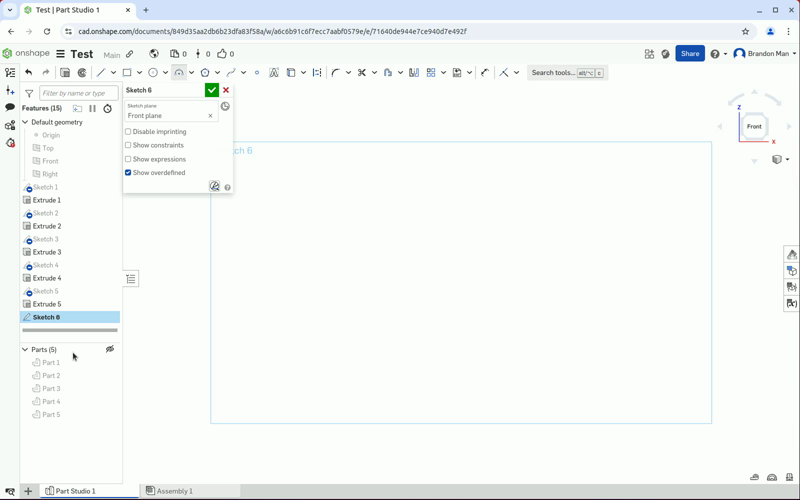
key_down(shift)
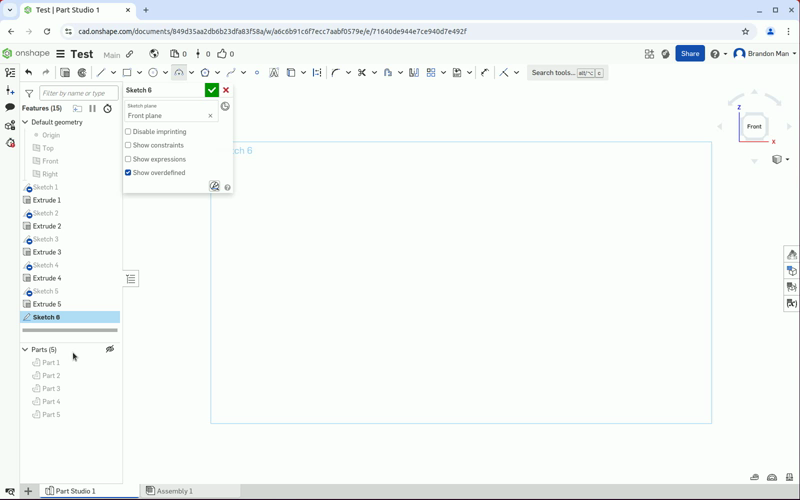
mouse_move(438, 318)
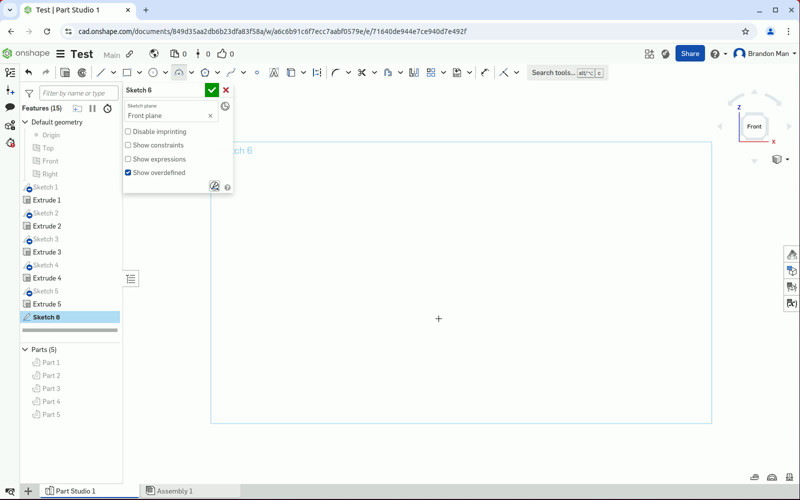
click(438, 318)
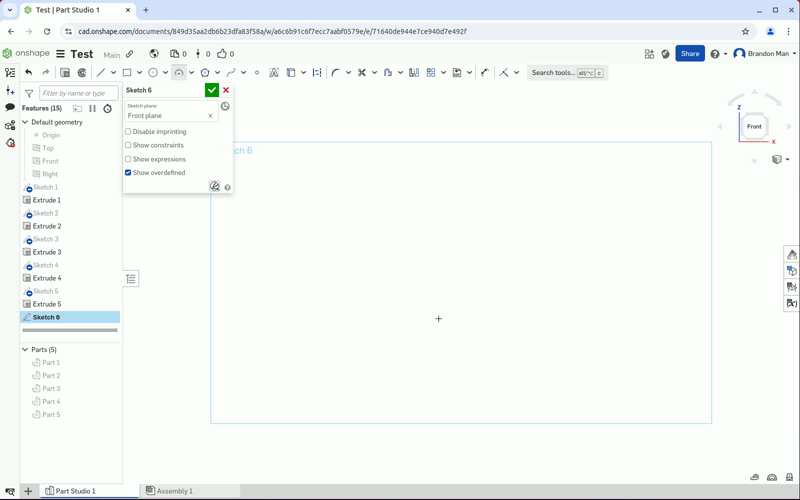
key_up(shift)
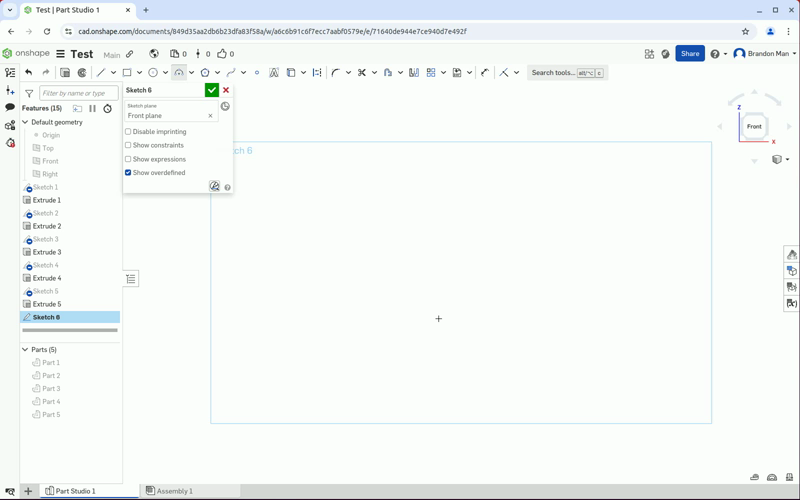
key_down(shift)
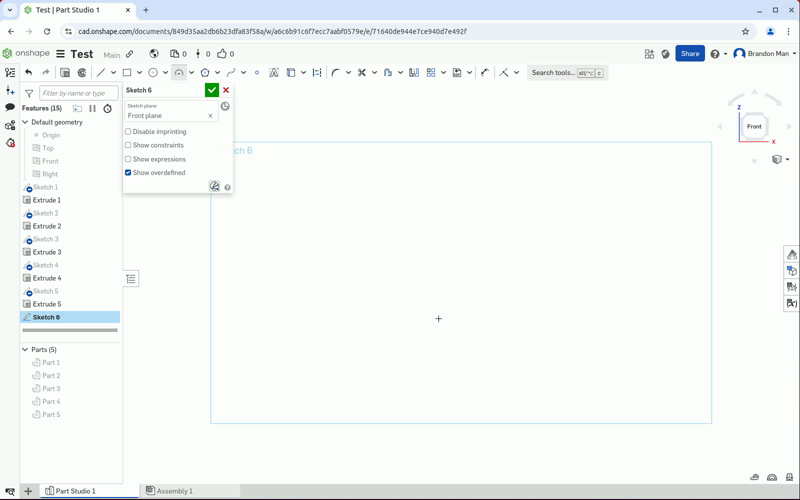
mouse_move(462, 308)
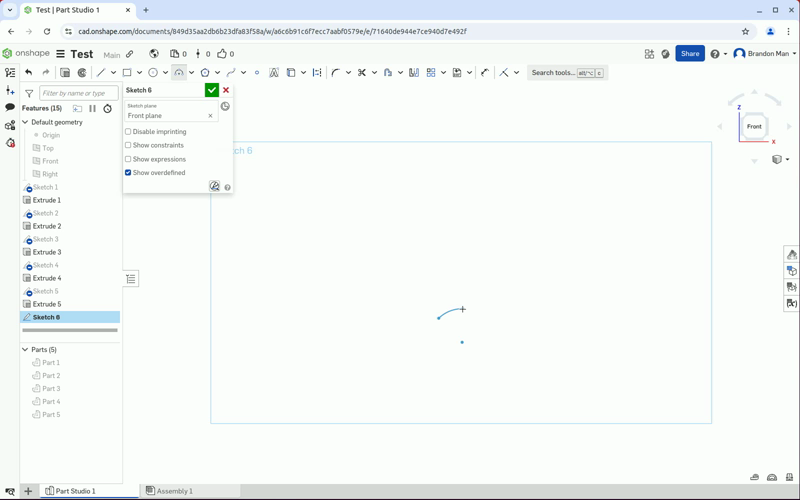
click(462, 308)
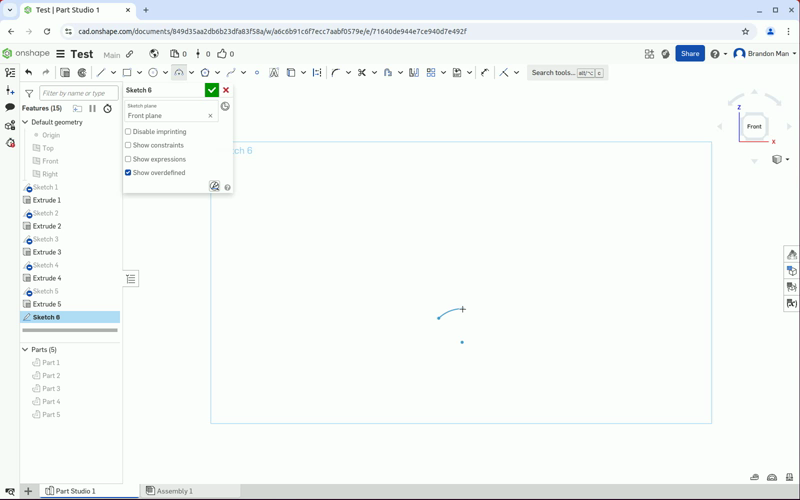
mouse_move(451, 315)
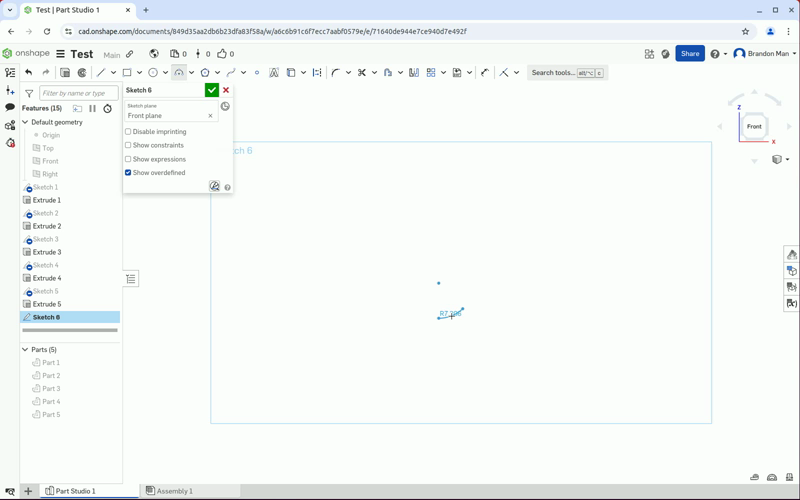
click(451, 315)
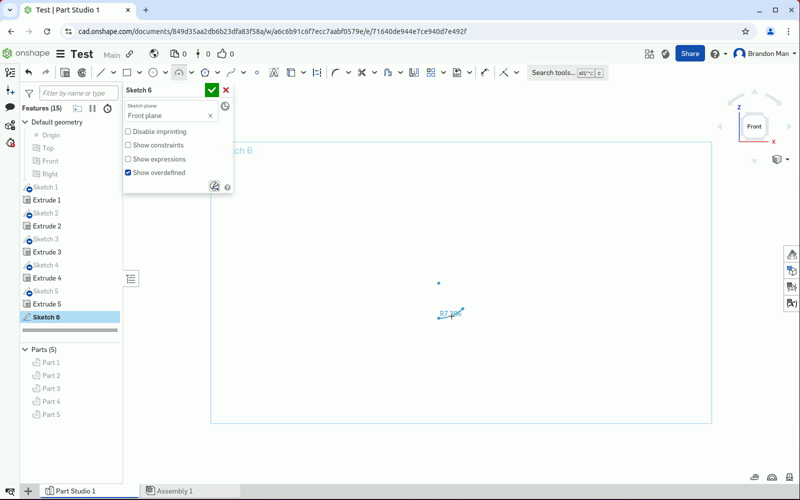
key_up(shift)
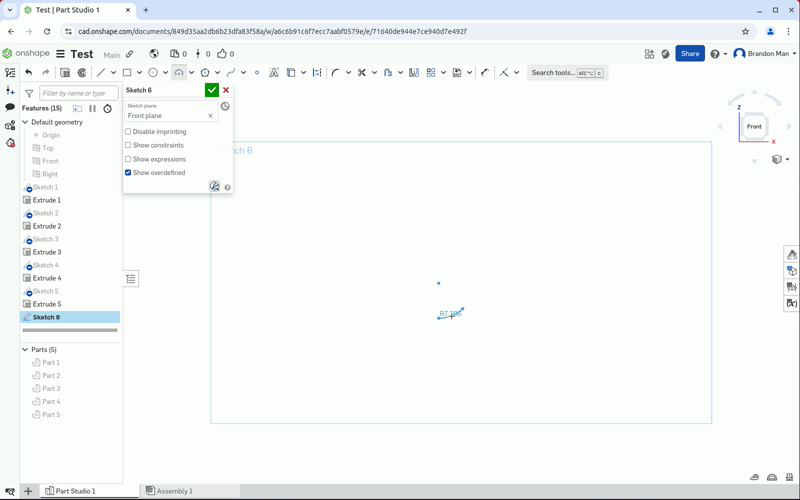
key(esc)
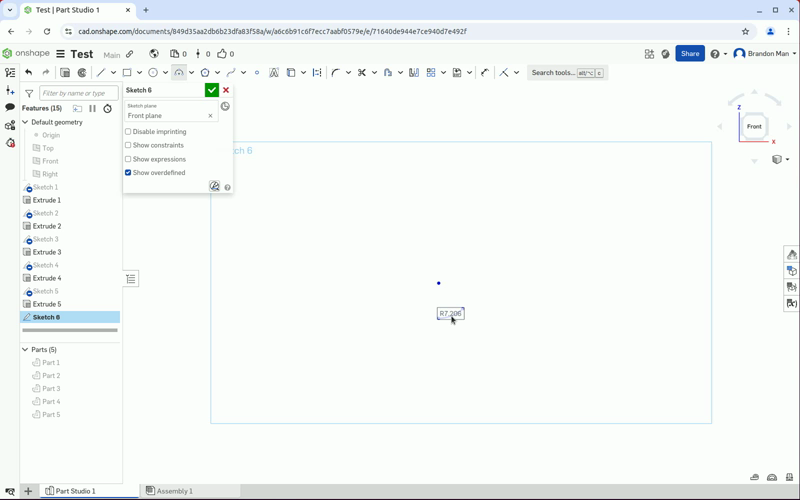
key(l)
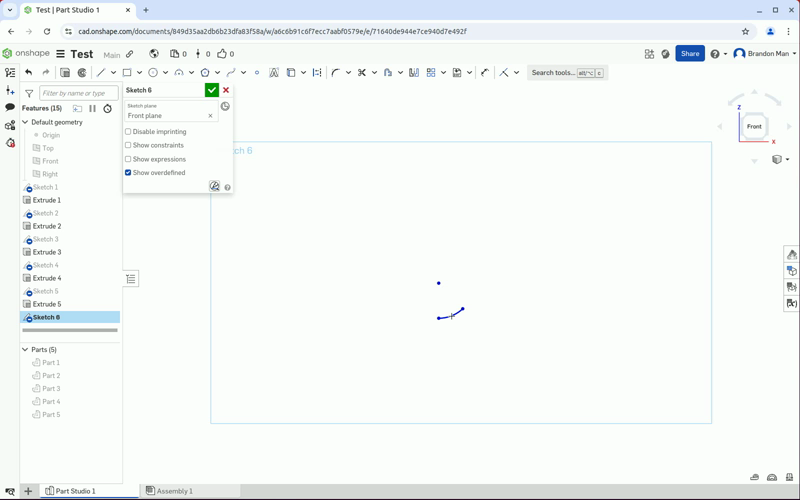
mouse_move(462, 308)
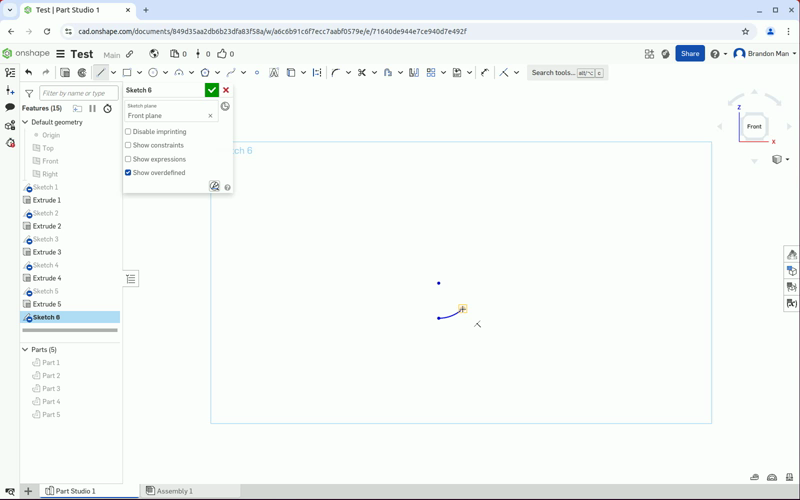
click(462, 308)
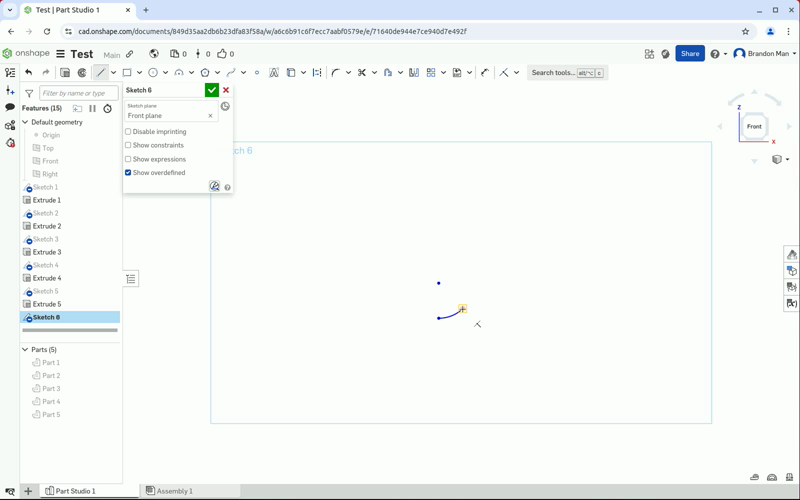
mouse_move(492, 308)
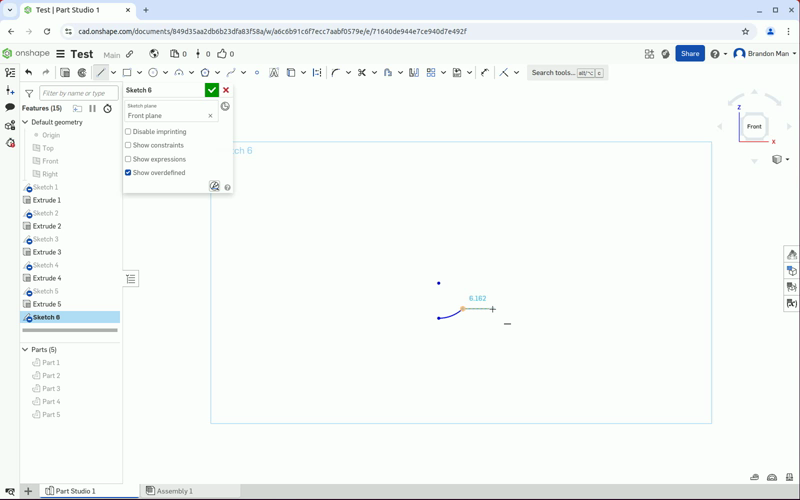
key_down(shift)
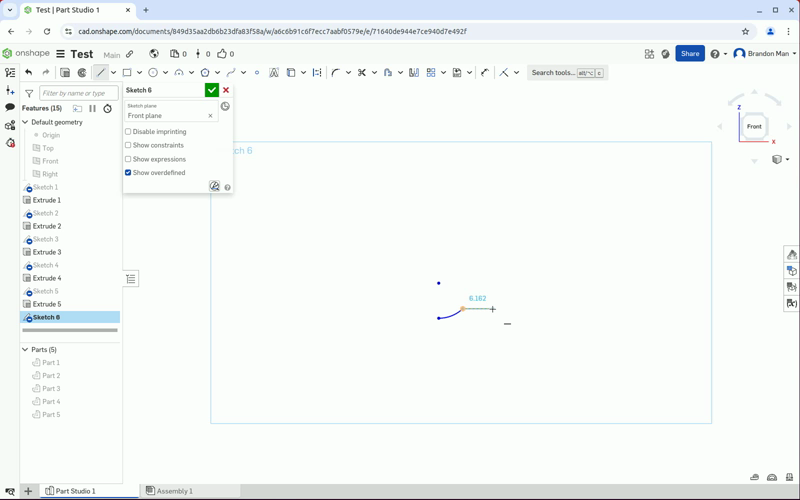
mouse_move(438, 318)
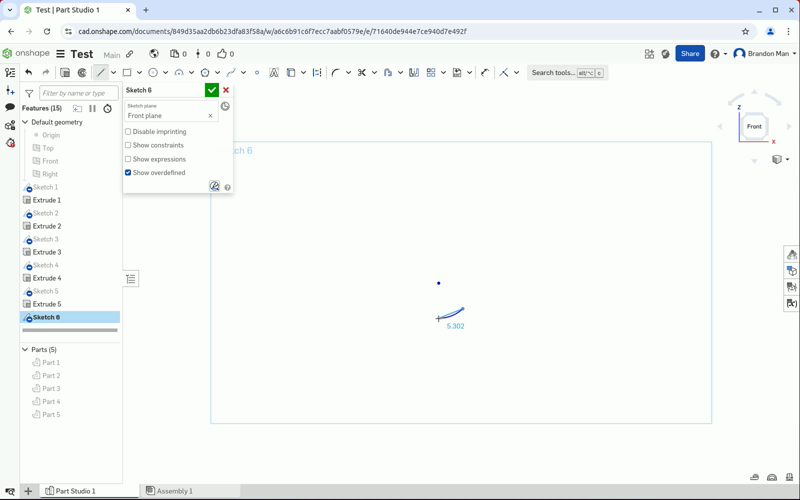
key_up(shift)
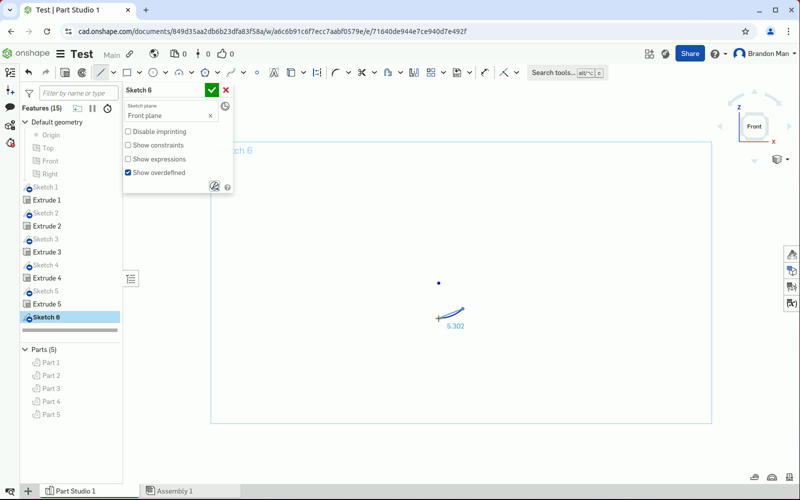
click(438, 318)
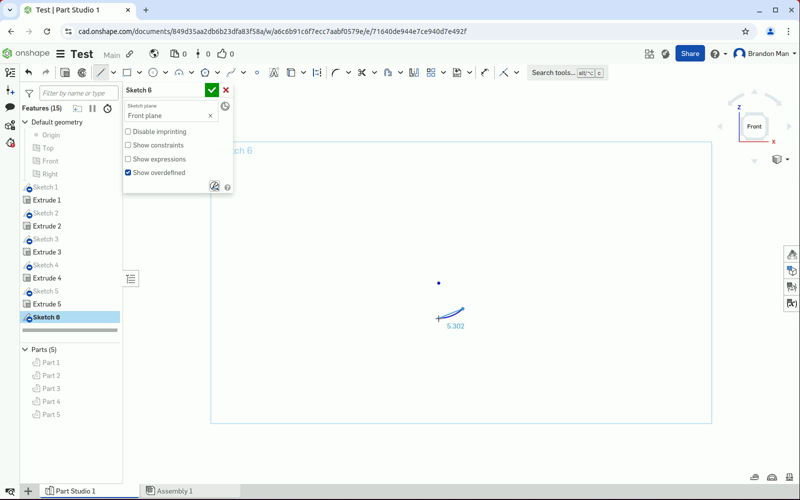
key(esc)
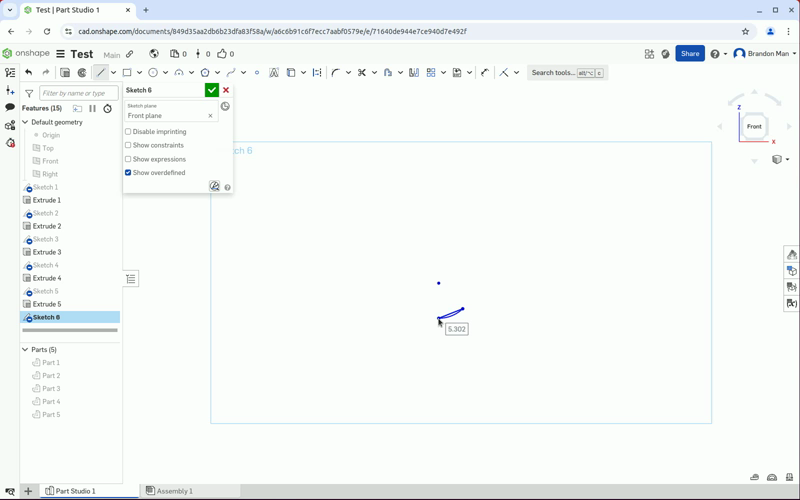
mouse_move(442, 317)
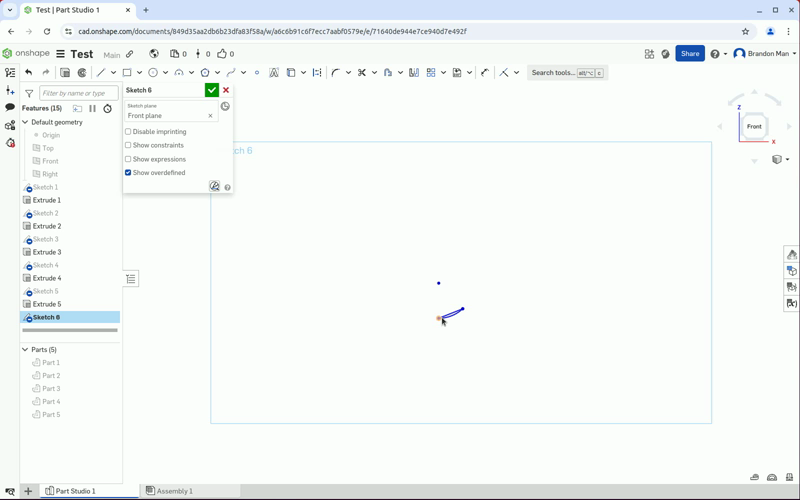
scroll(6)
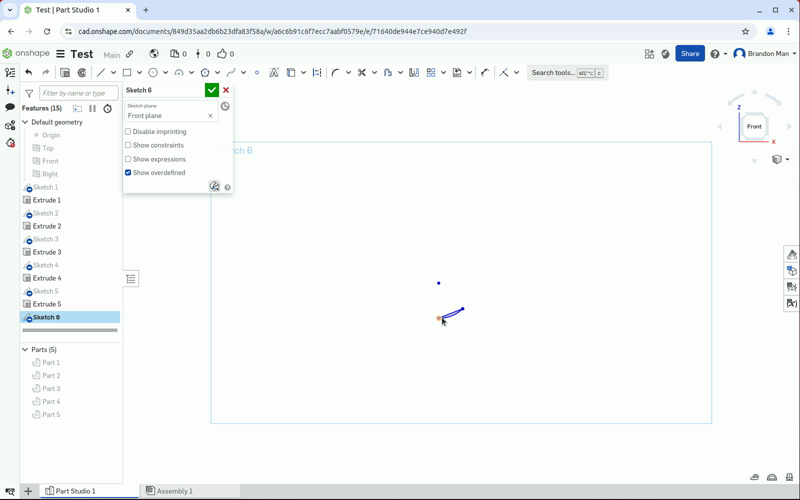
scroll(6)
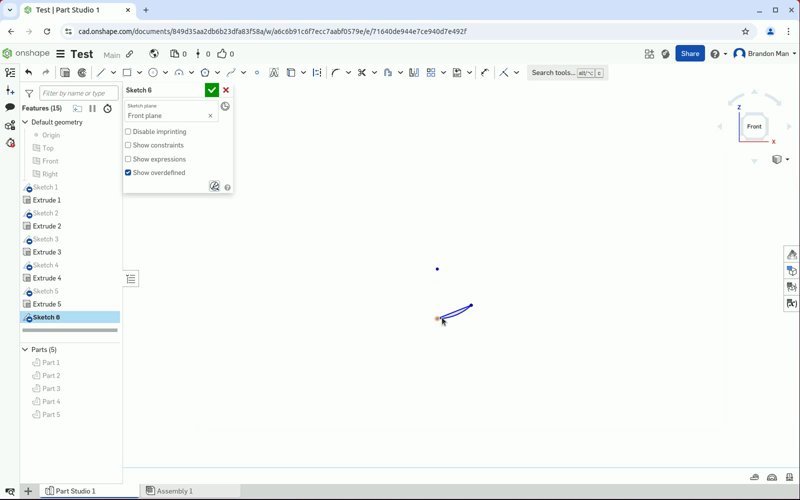
scroll(6)
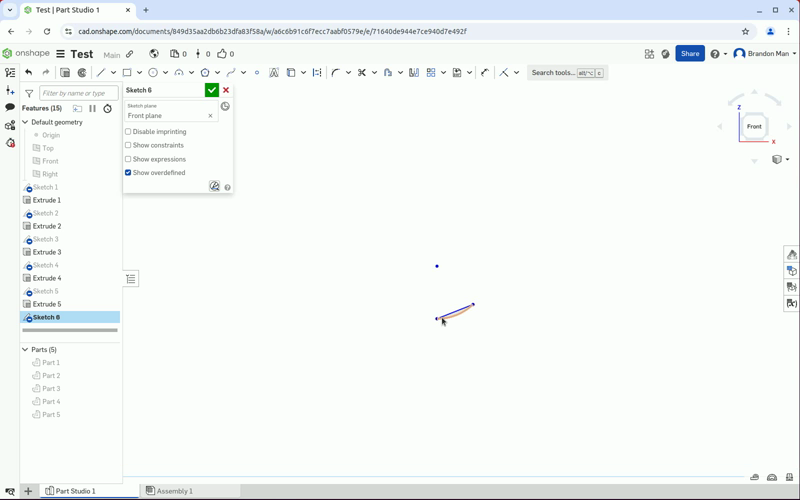
scroll(6)
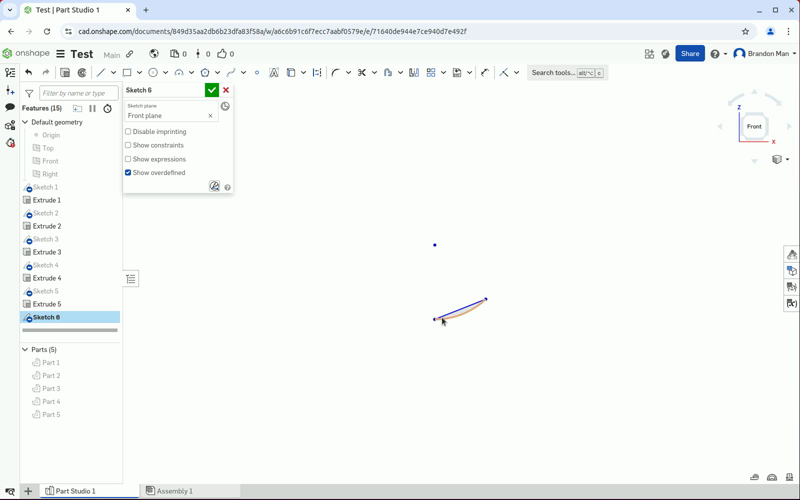
scroll(6)
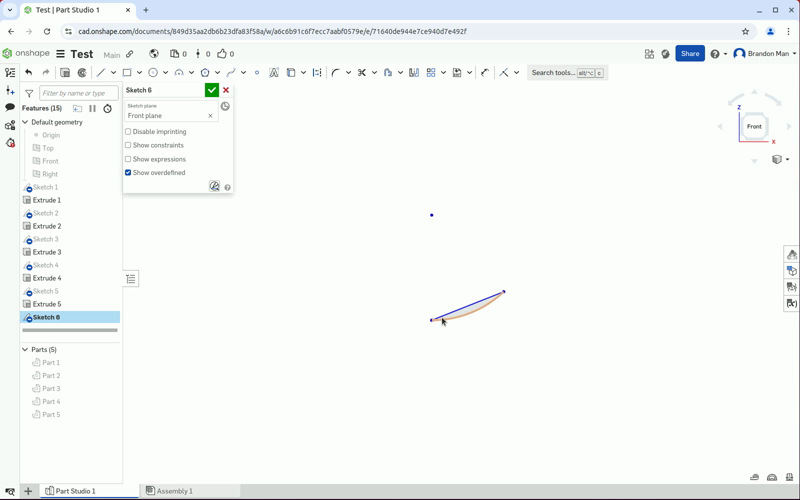
scroll(6)
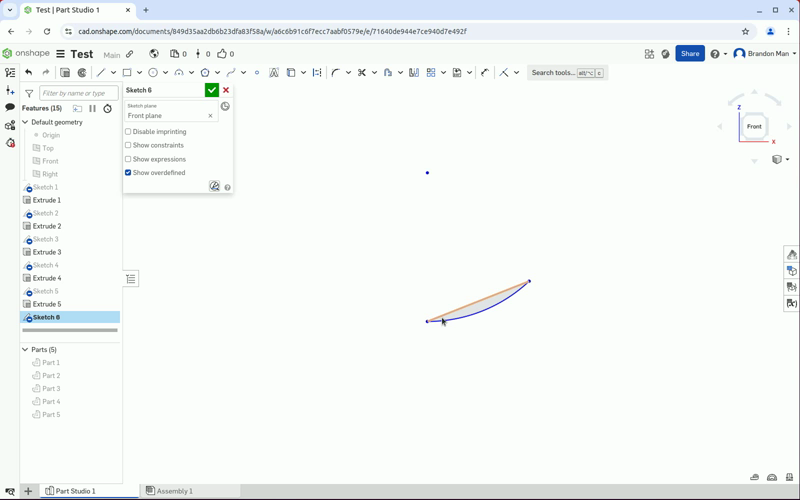
scroll(6)
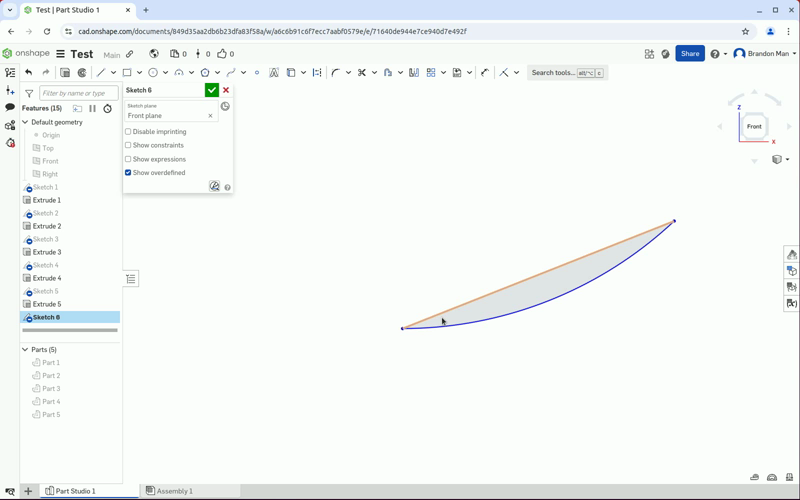
click(442, 317)
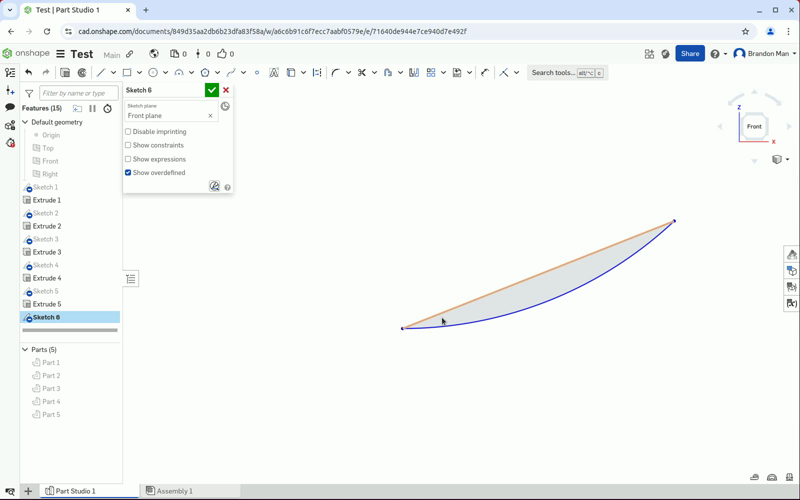
scroll(-6)
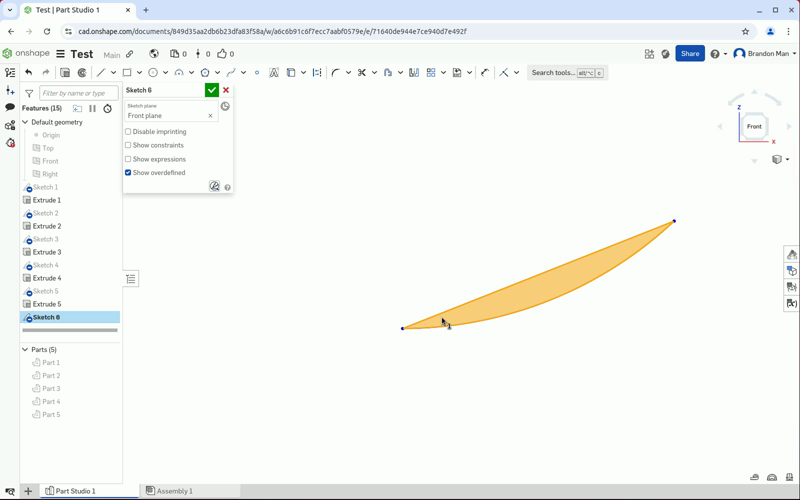
scroll(-6)
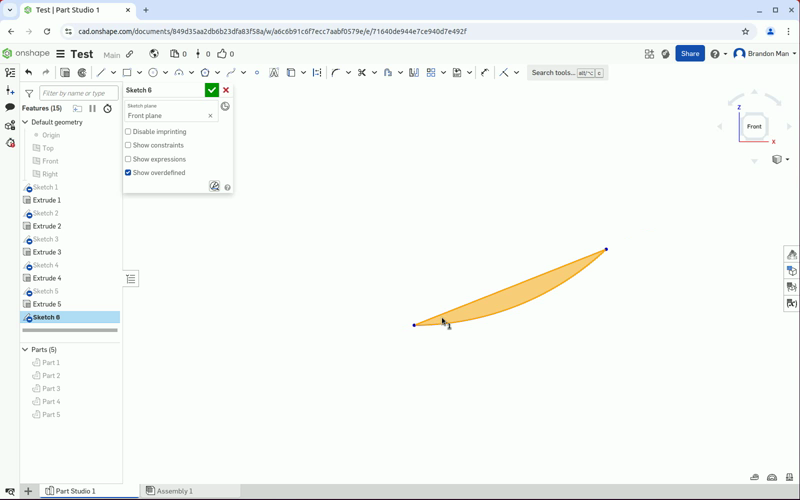
scroll(-6)
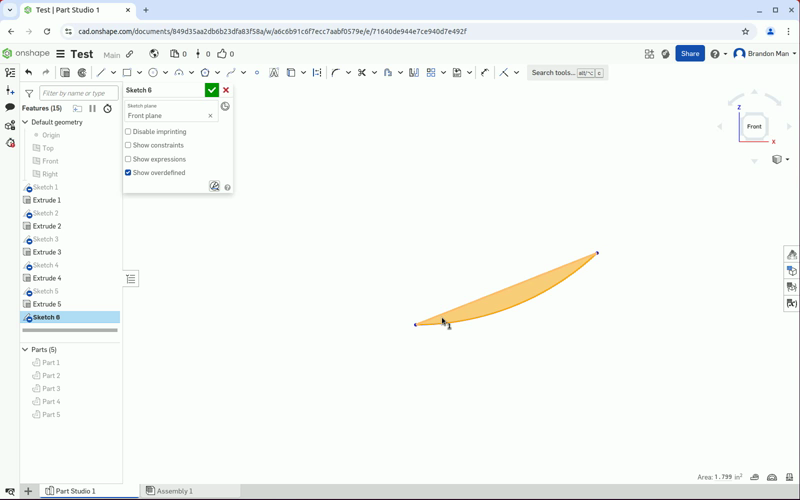
scroll(-6)
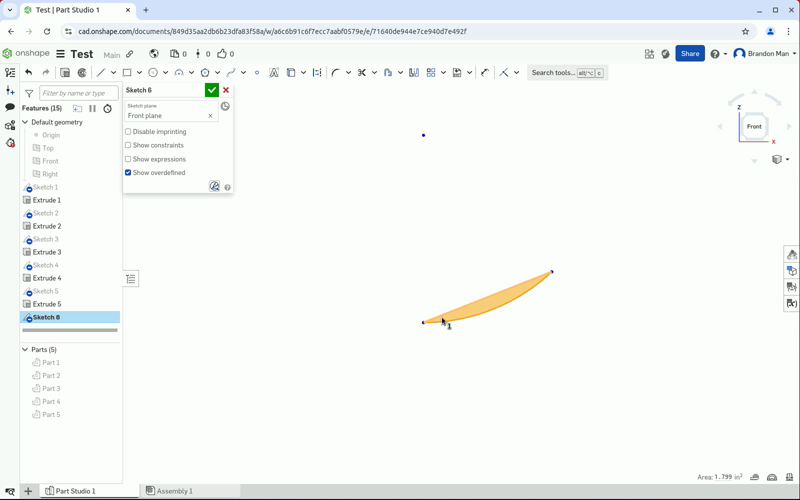
scroll(-6)
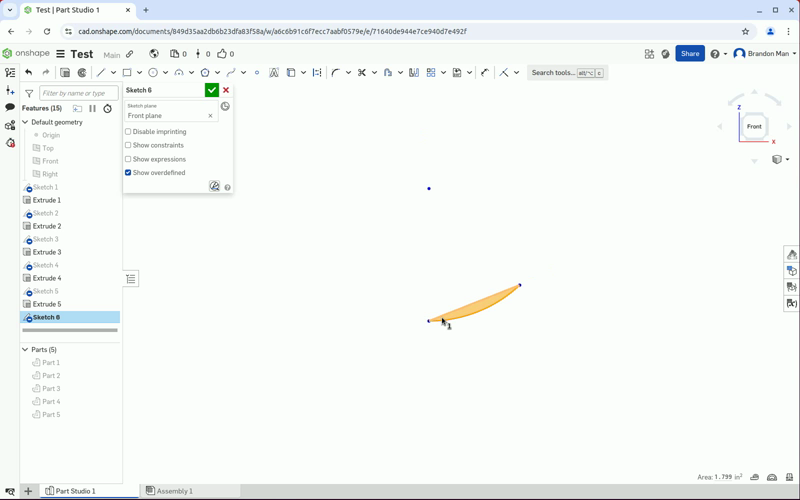
scroll(-6)
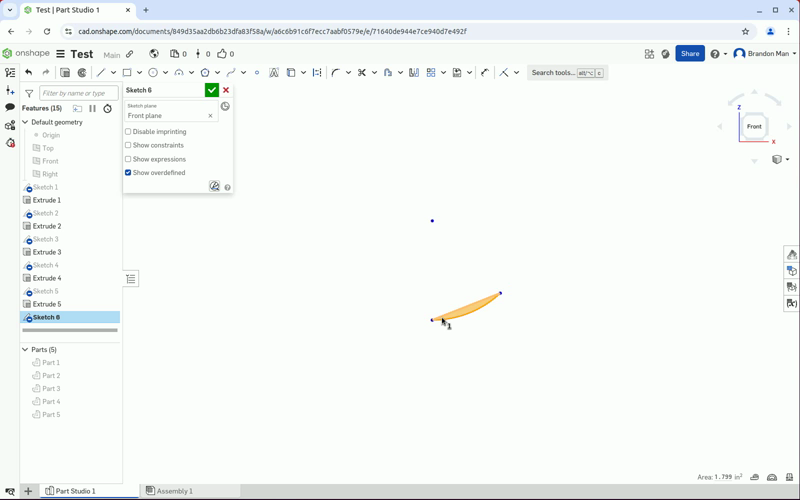
scroll(-6)
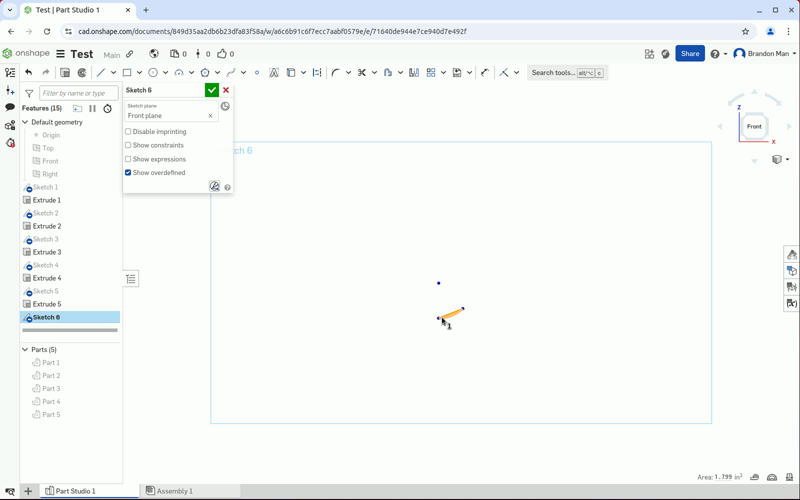
mouse_move(73, 352)
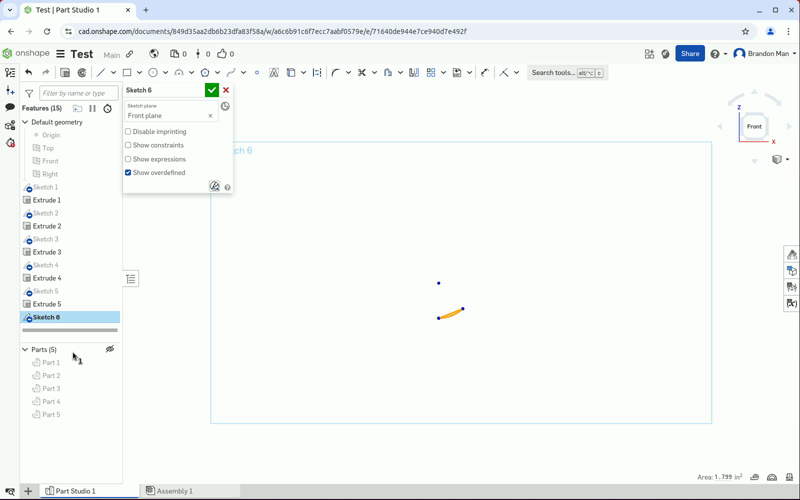
key(shift+y)
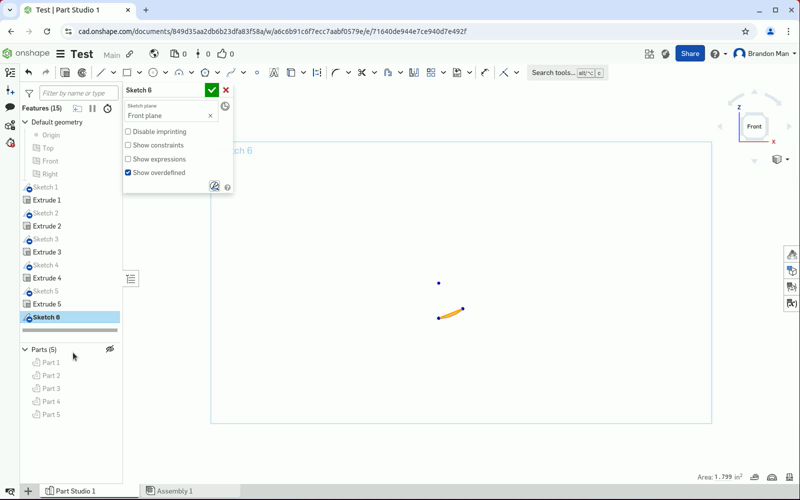
key(shift+e)
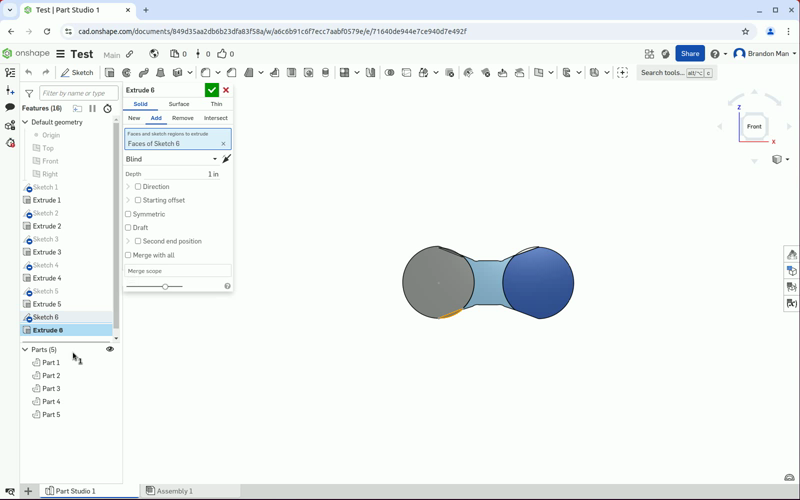
mouse_move(143, 106)
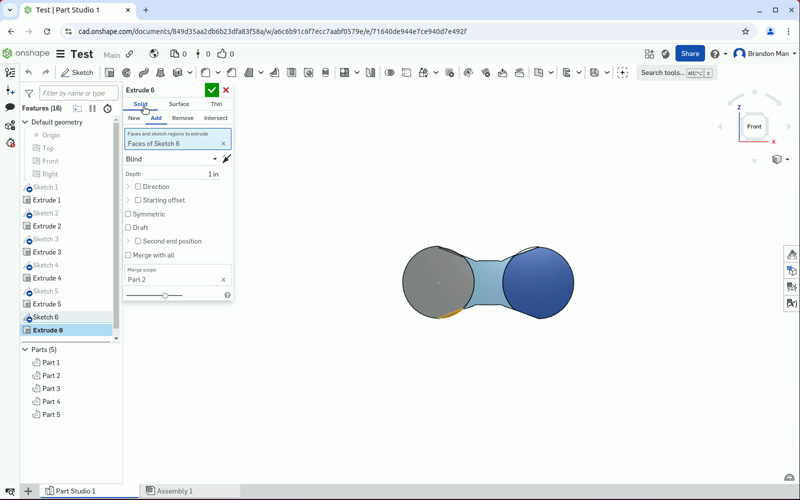
click(143, 106)
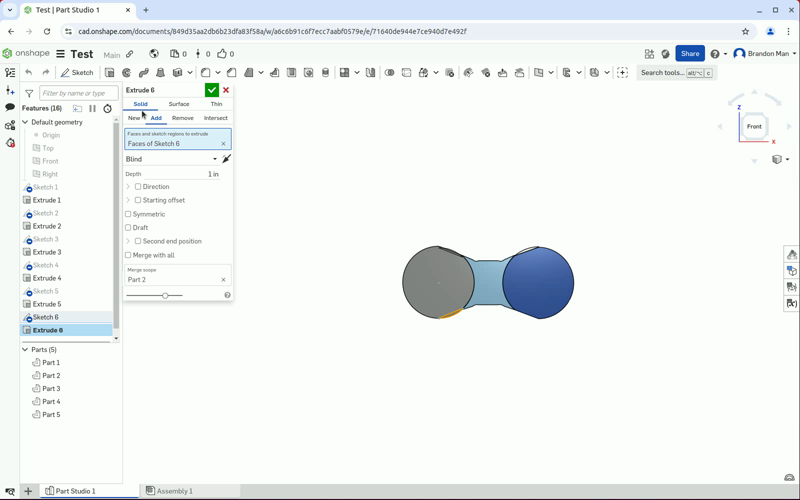
mouse_move(137, 120)
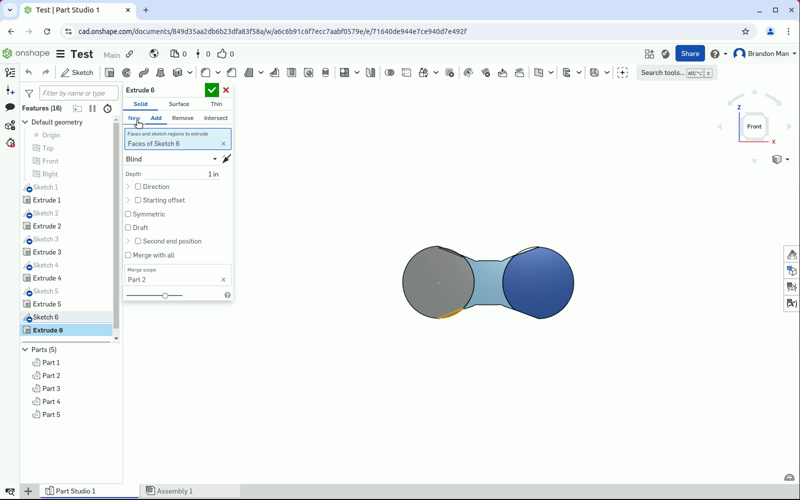
click(137, 120)
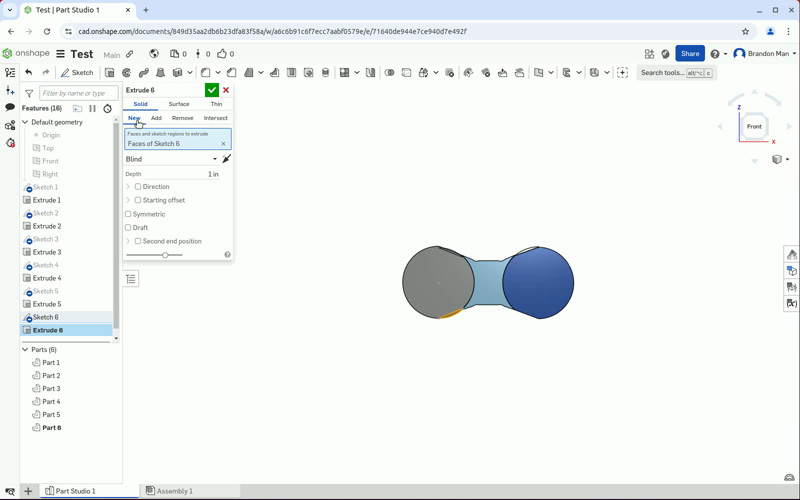
key(tab, 4)
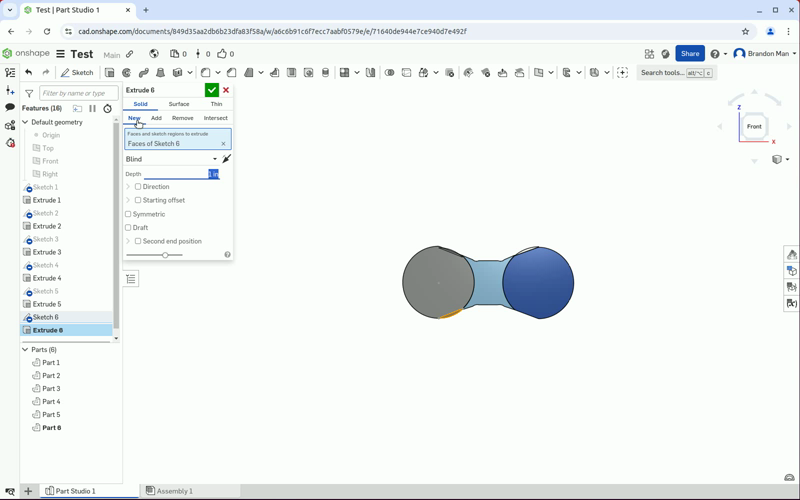
text(2.407)
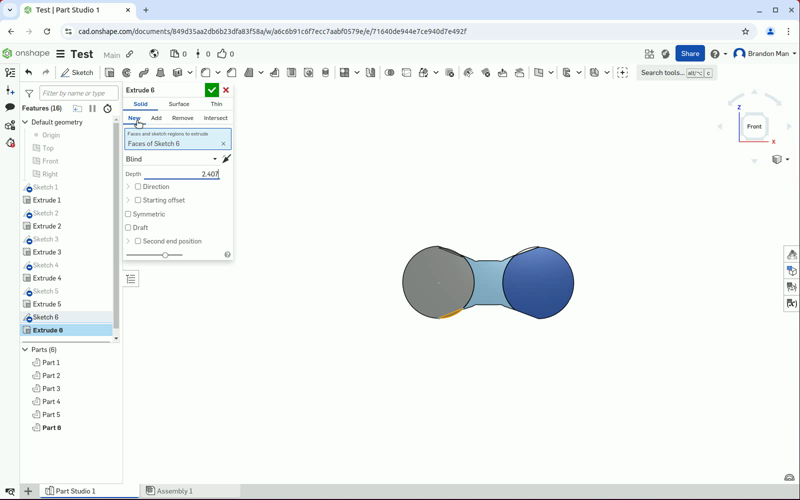
key(enter)
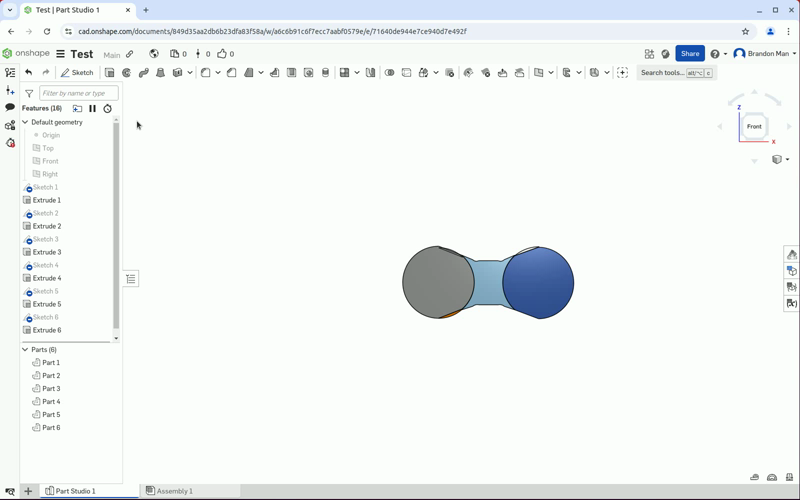
key(shift+h)
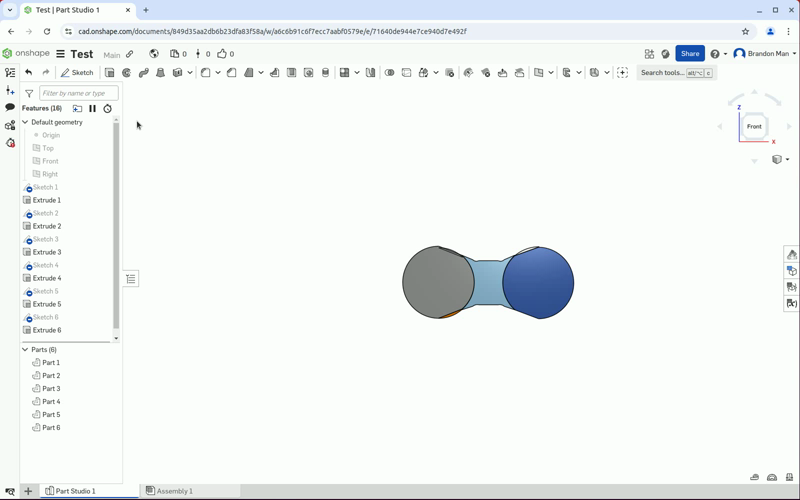
key(shift+h)
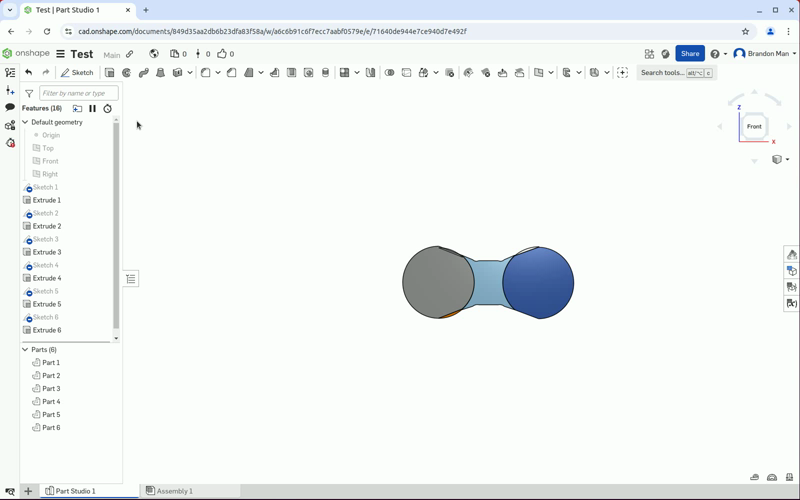
mouse_move(69, 189)
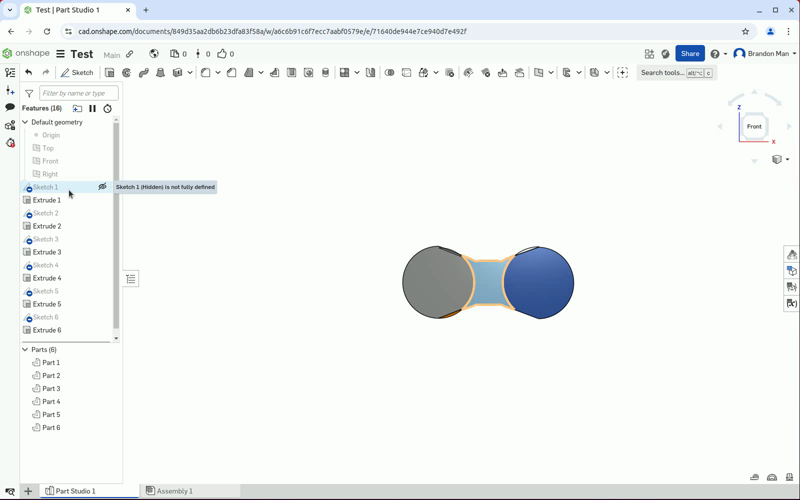
click(69, 189)
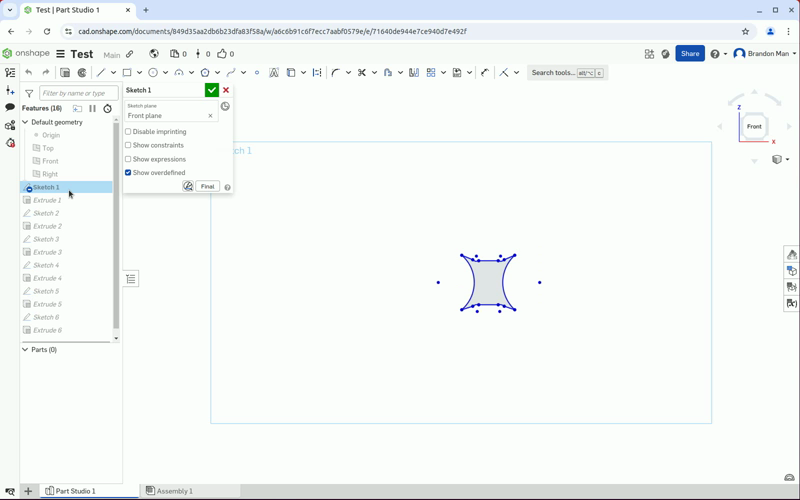
mouse_move(229, 92)
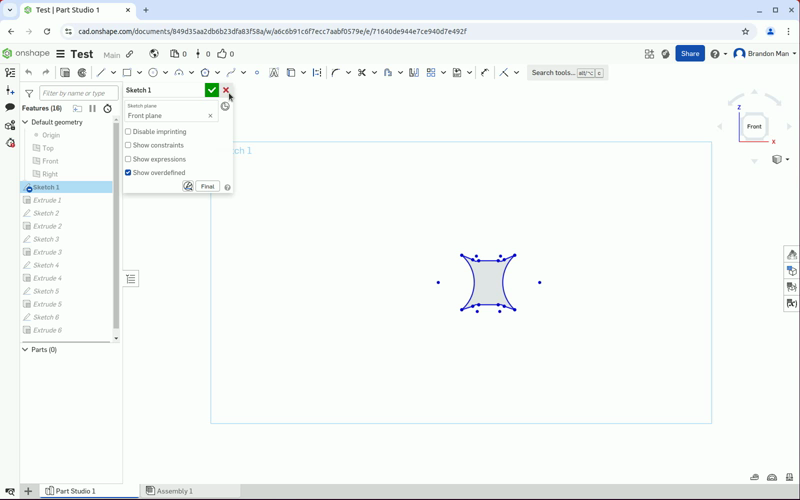
click(229, 92)
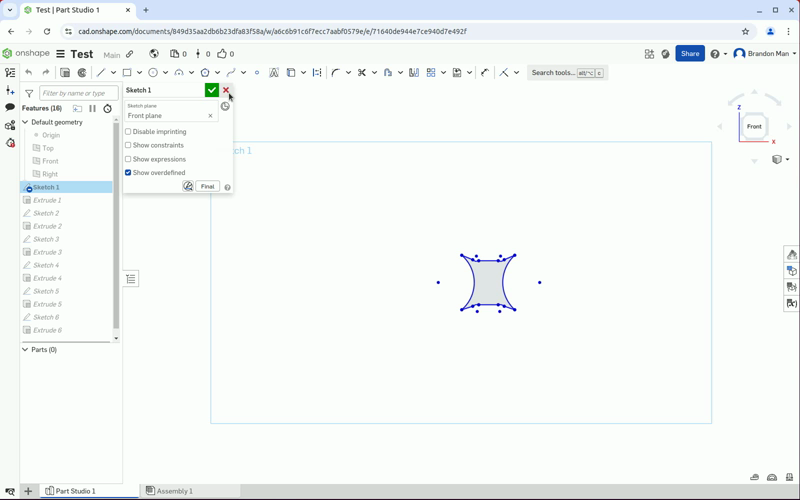
key(shift+s)
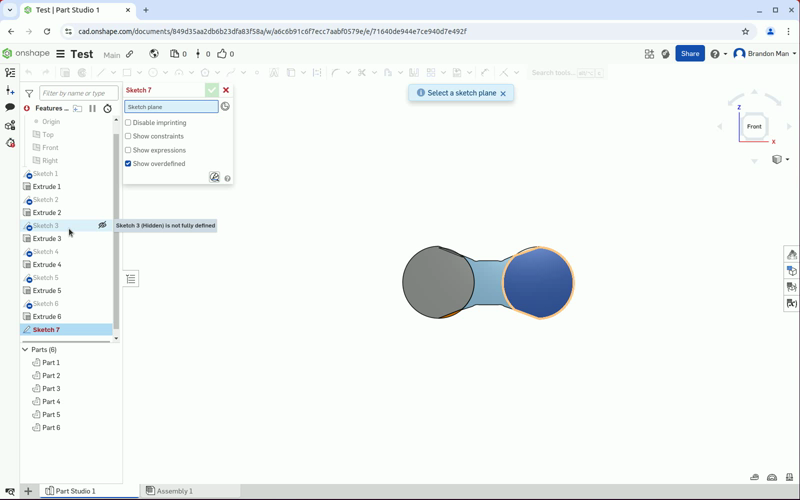
scroll(3)
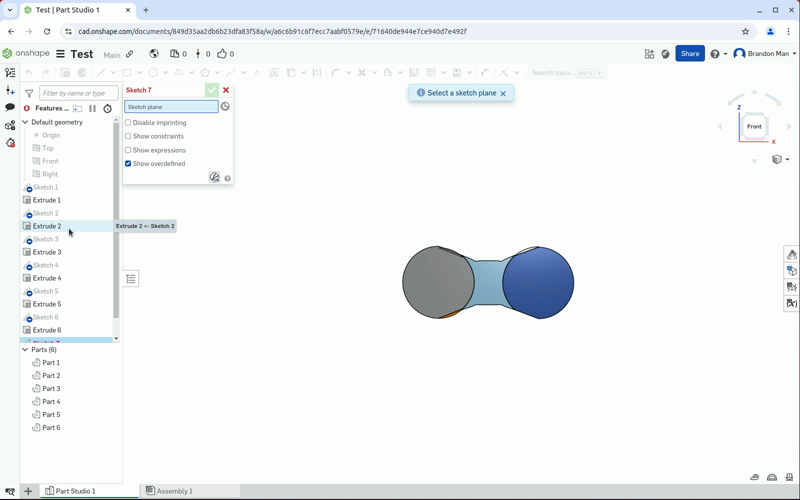
mouse_move(69, 163)
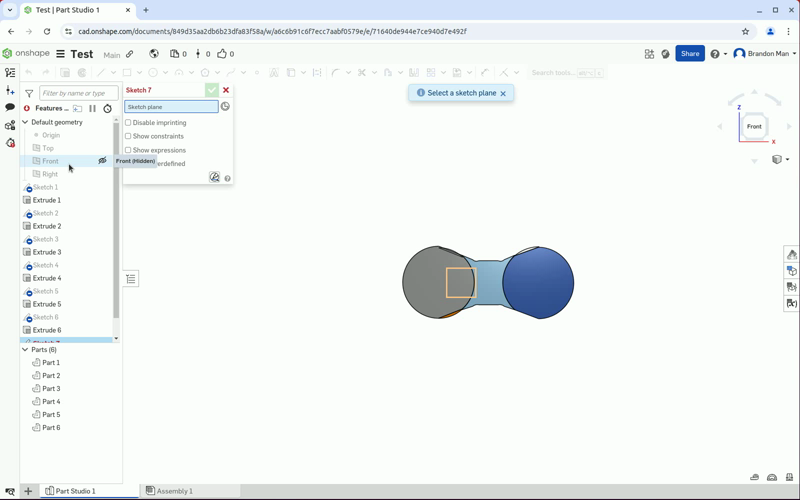
click(69, 163)
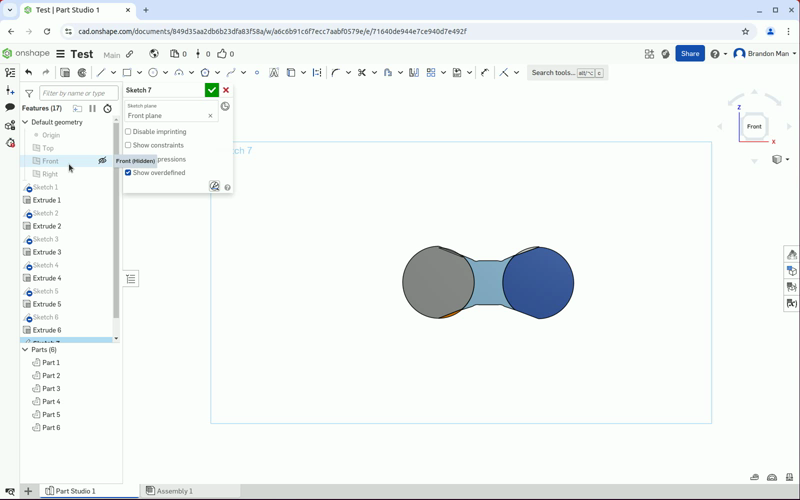
mouse_move(73, 352)
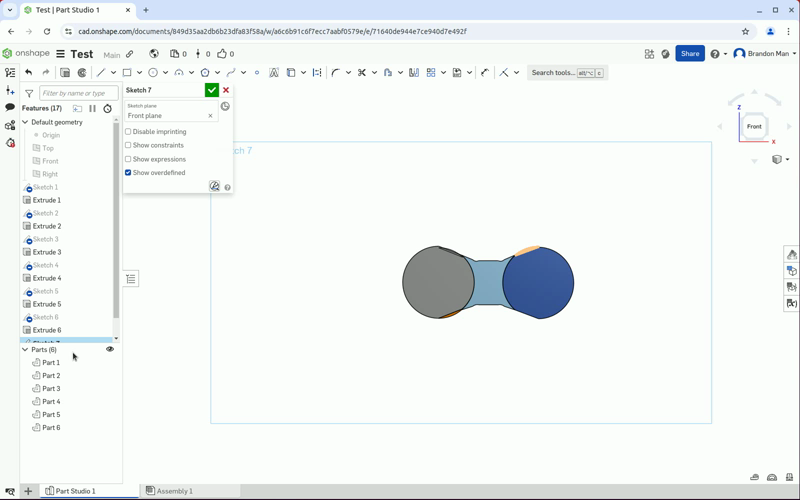
key(y)
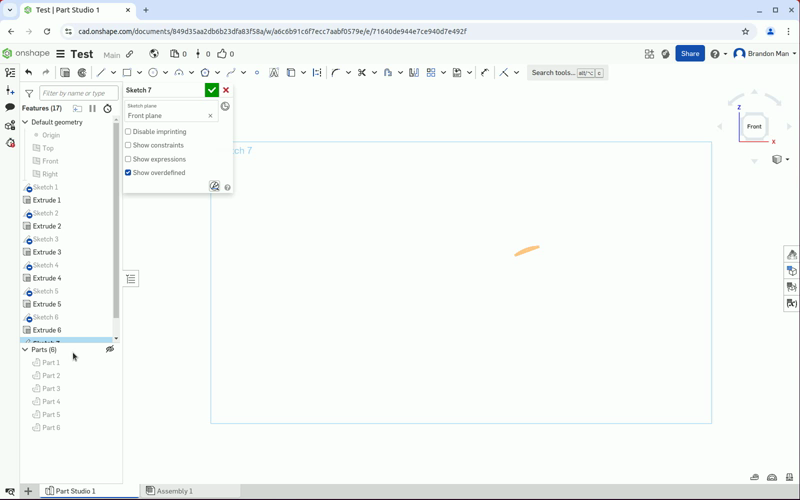
key(a)
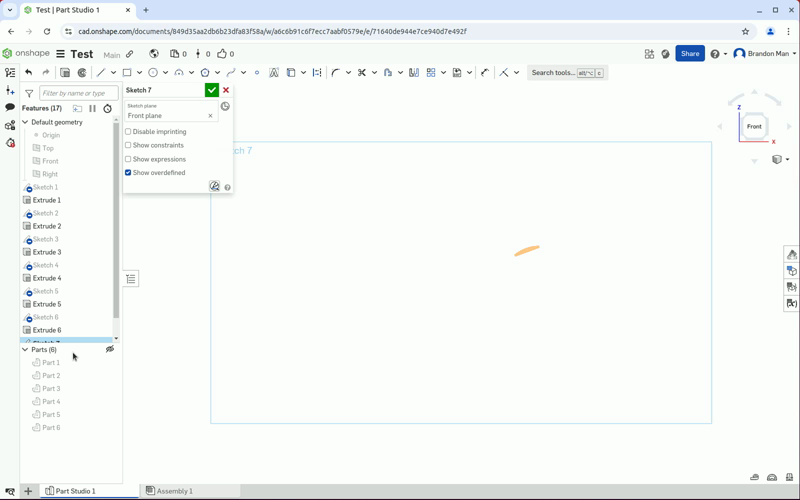
key_down(shift)
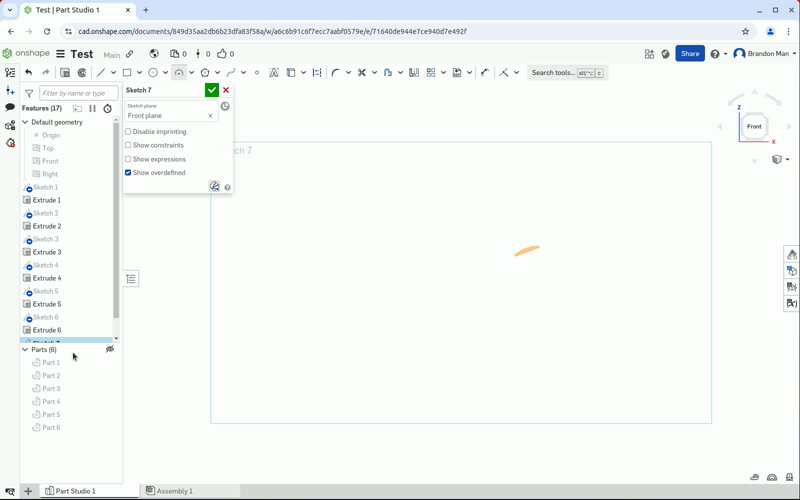
mouse_move(514, 309)
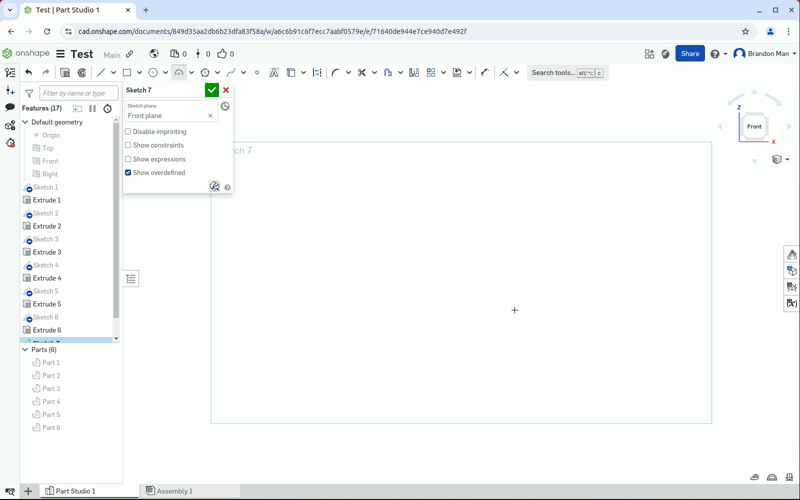
click(514, 309)
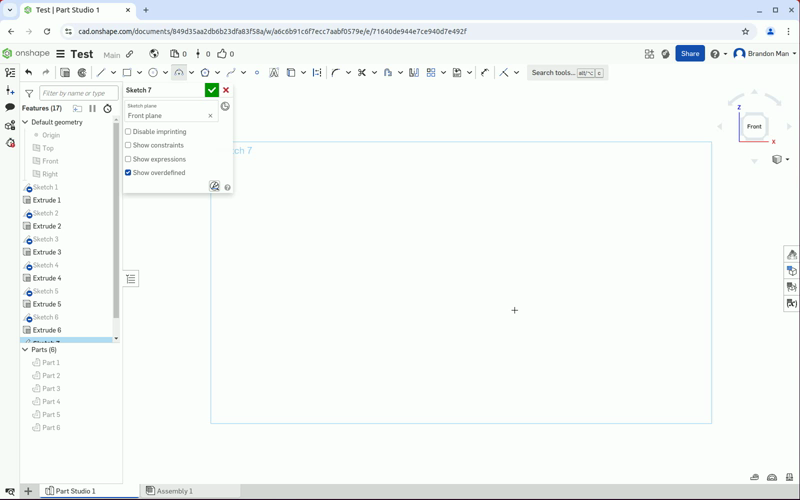
key_up(shift)
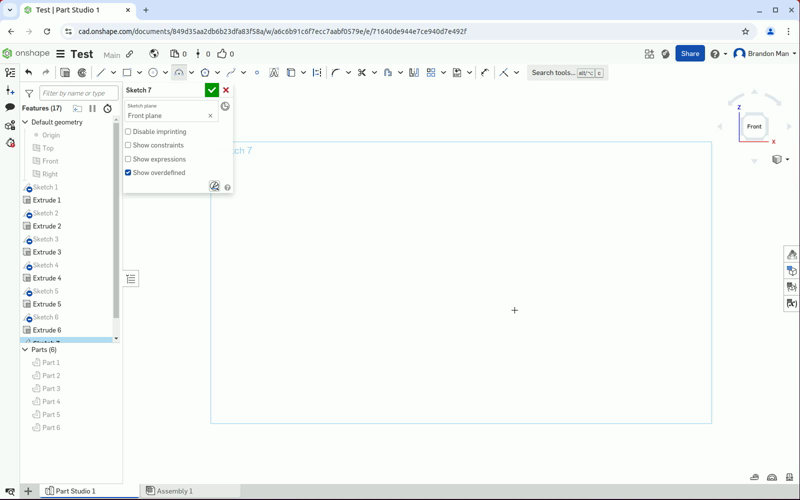
key_down(shift)
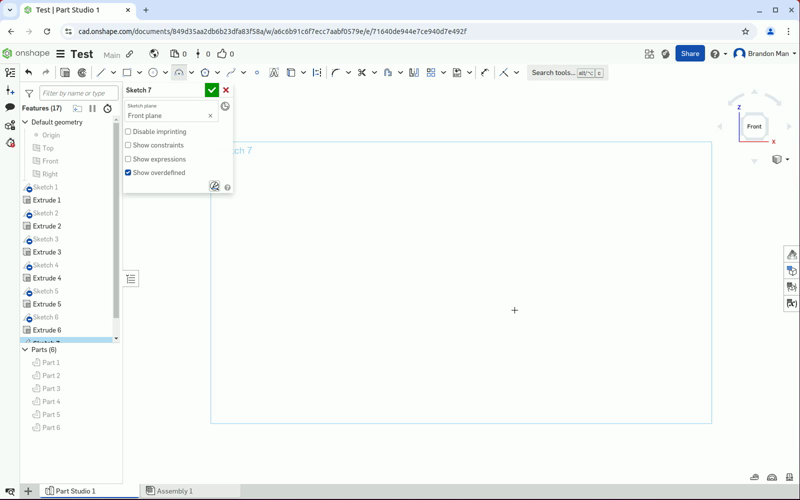
mouse_move(539, 319)
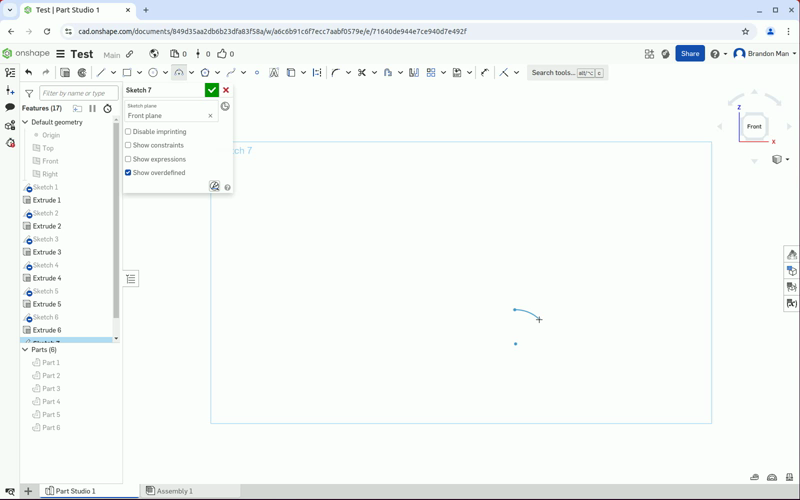
click(539, 319)
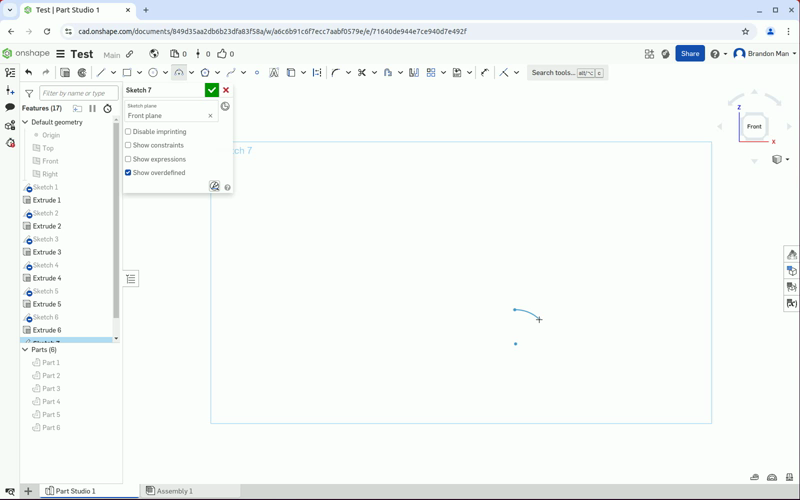
mouse_move(525, 316)
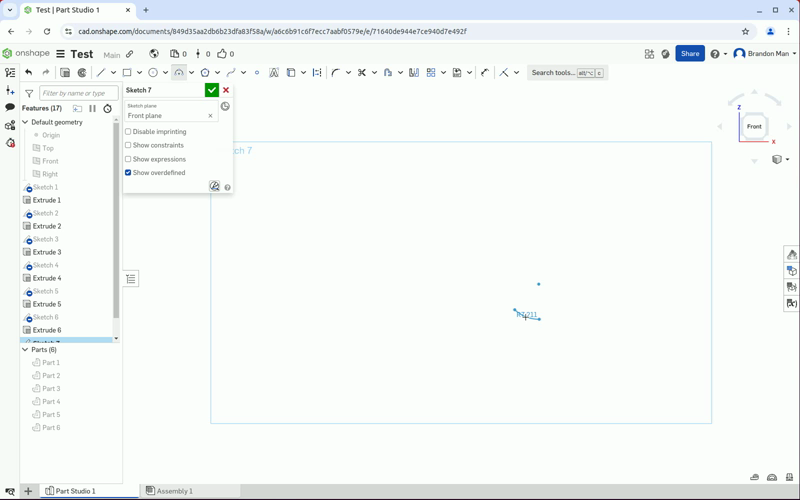
click(525, 316)
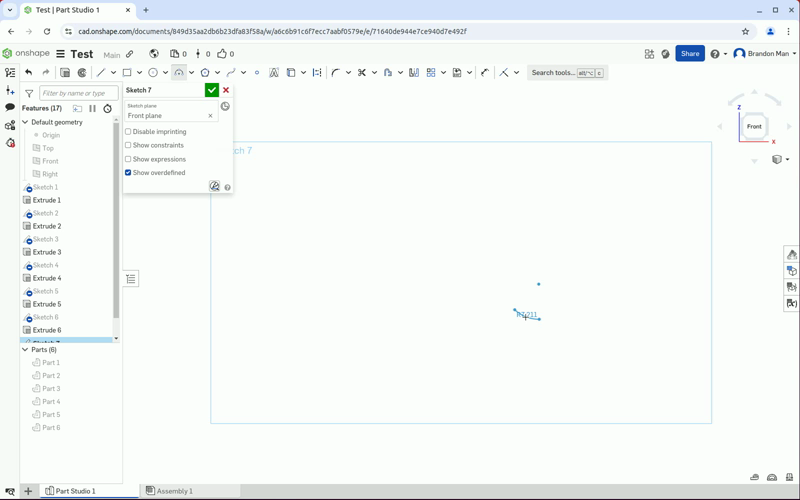
key_up(shift)
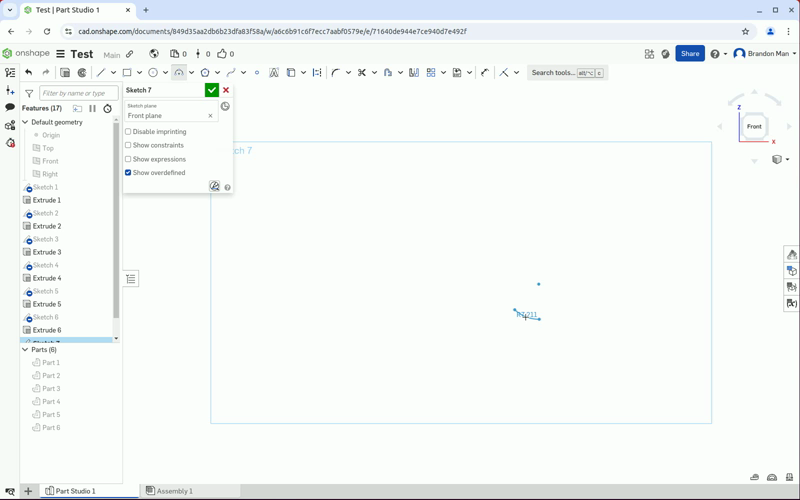
key(esc)
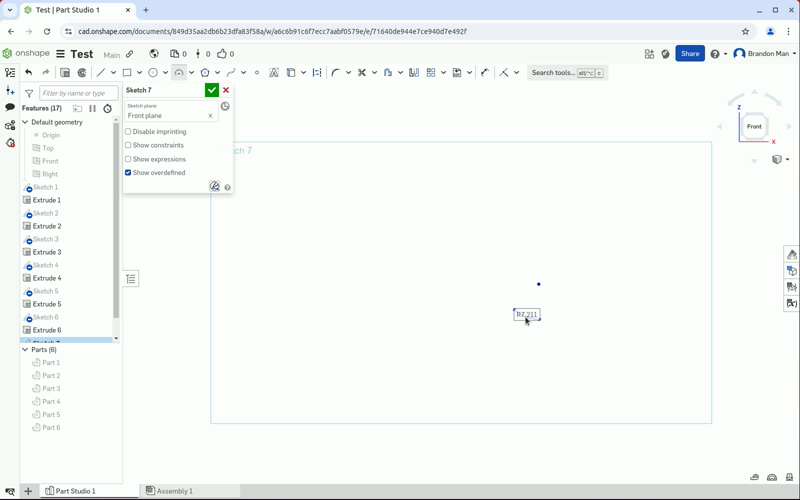
key(l)
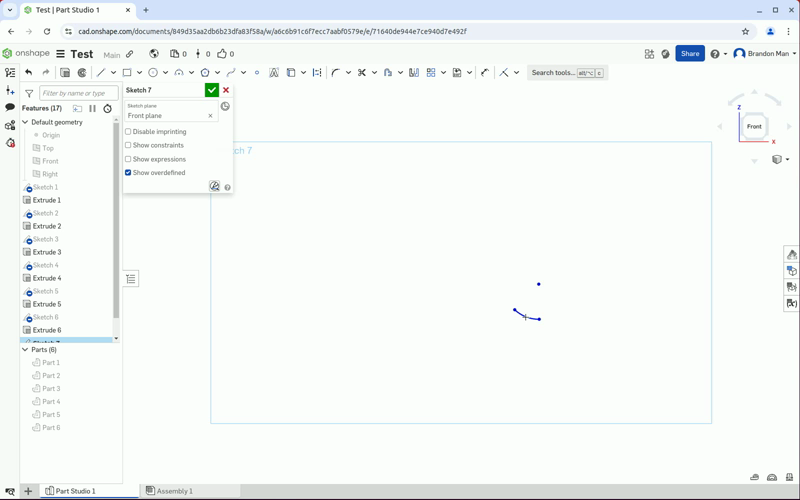
mouse_move(539, 319)
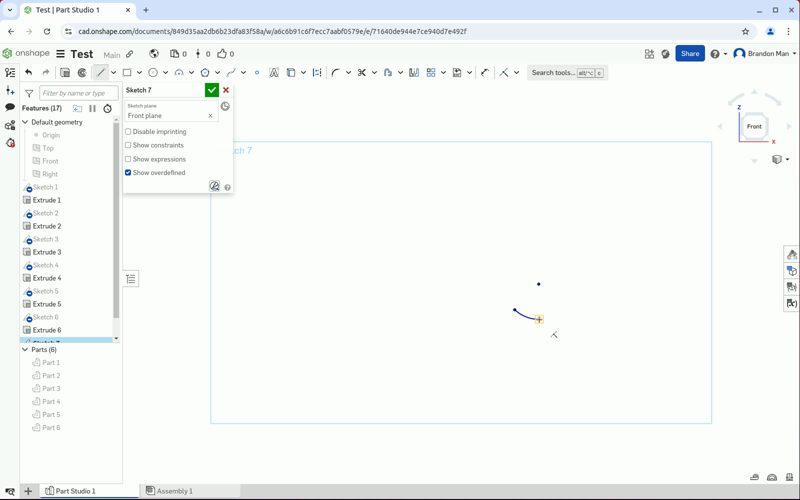
click(539, 319)
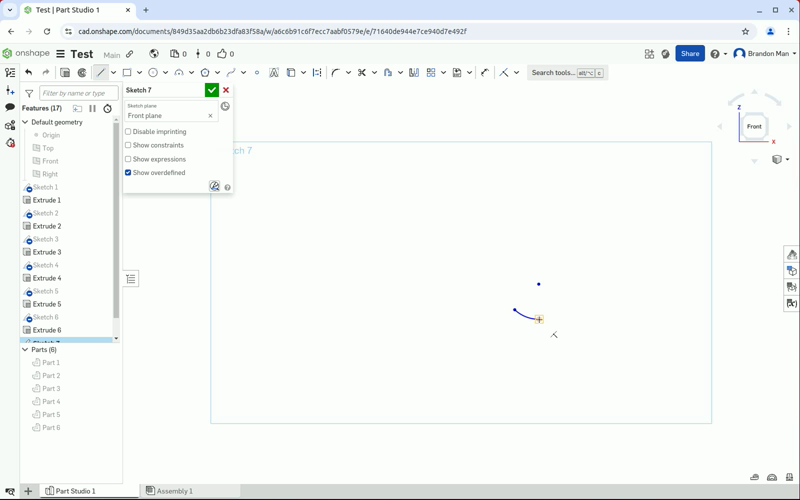
mouse_move(569, 319)
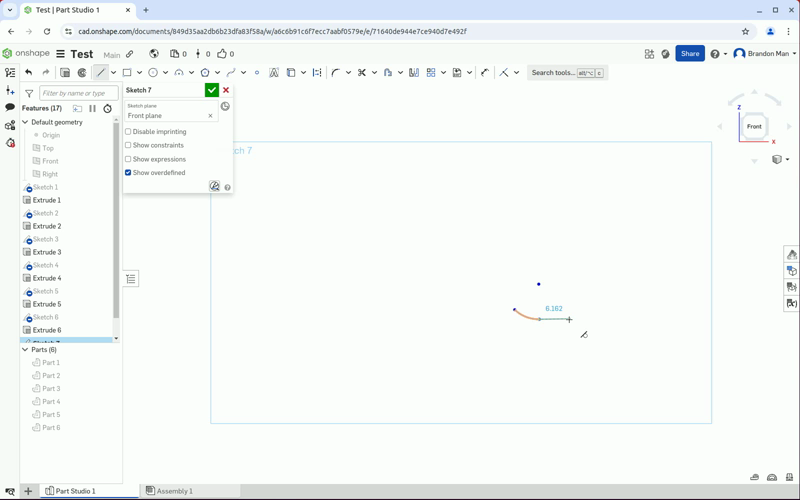
key_down(shift)
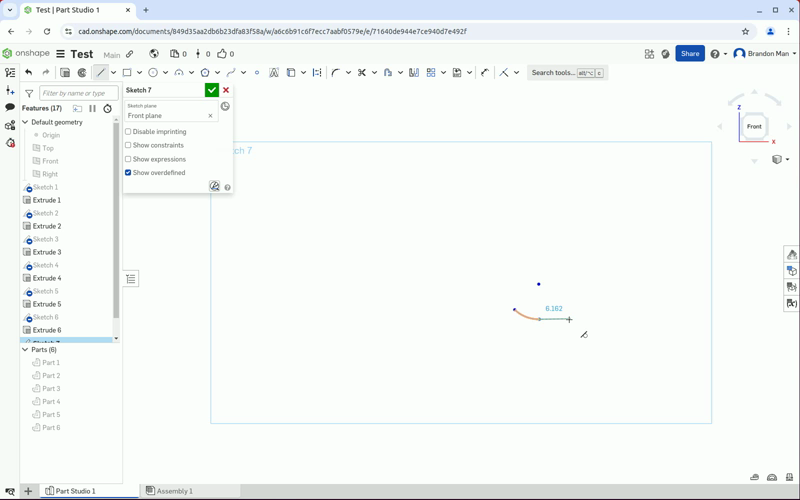
mouse_move(514, 309)
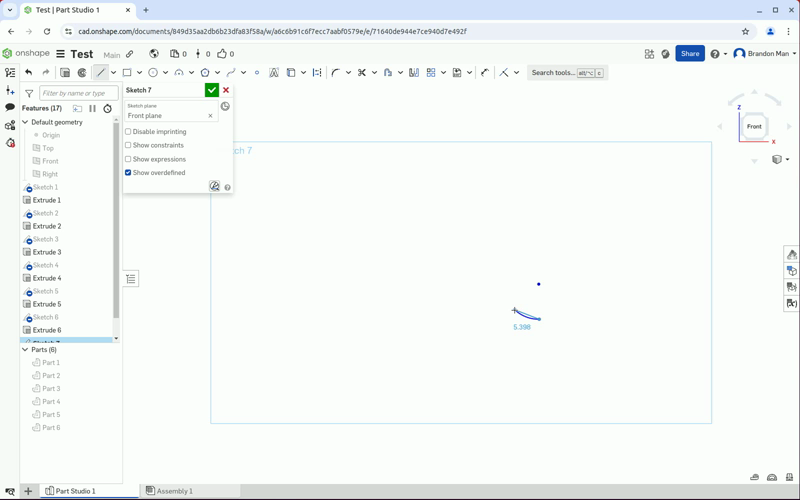
key_up(shift)
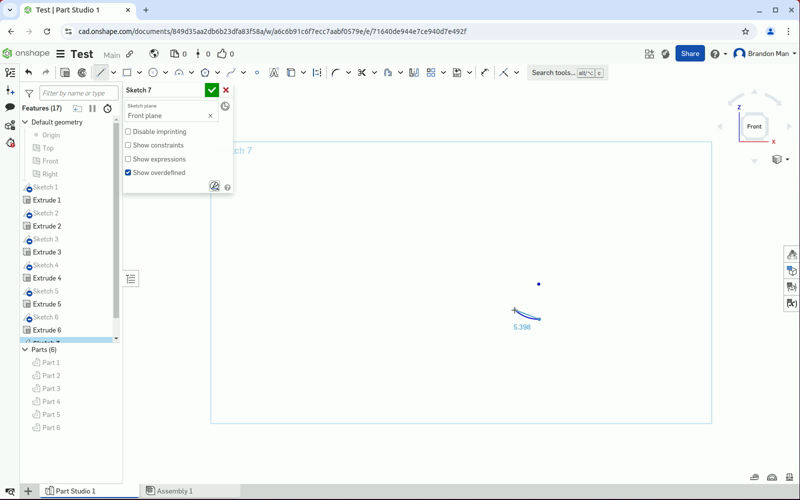
click(514, 309)
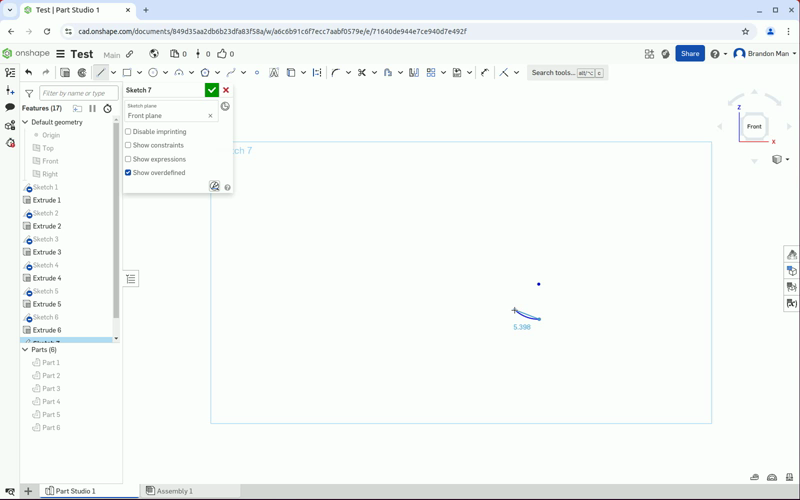
key(esc)
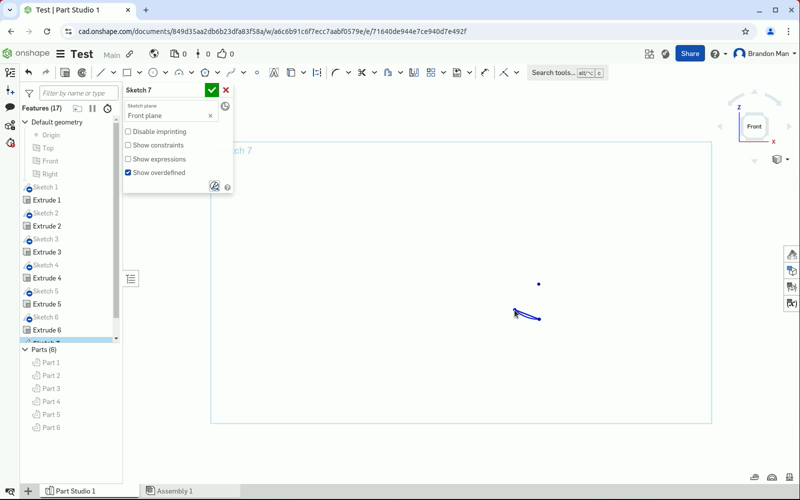
mouse_move(522, 312)
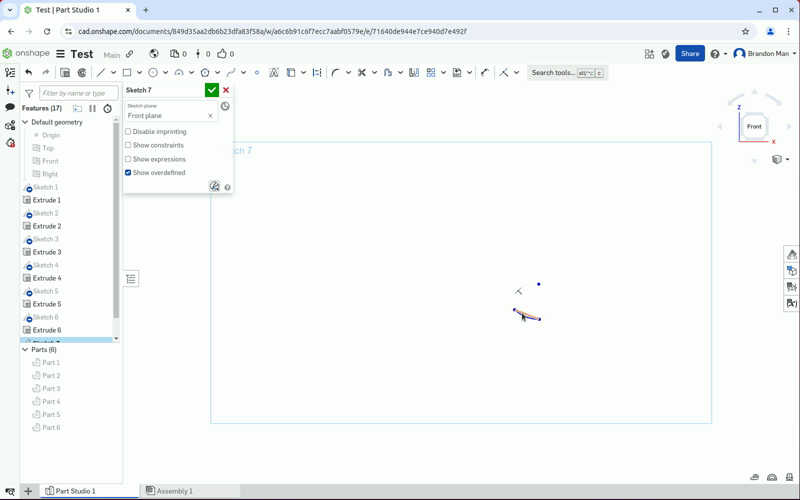
scroll(6)
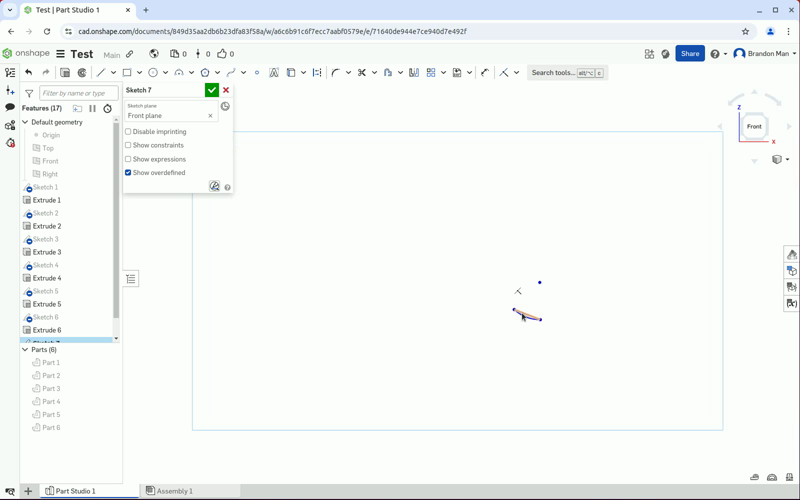
scroll(6)
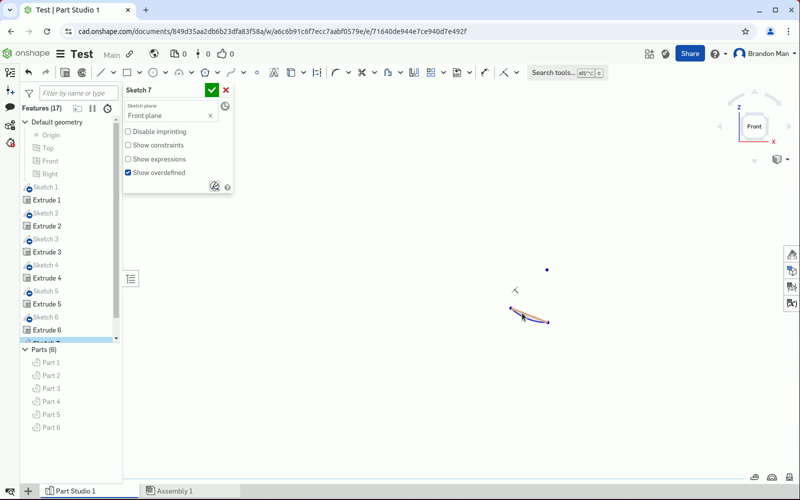
scroll(6)
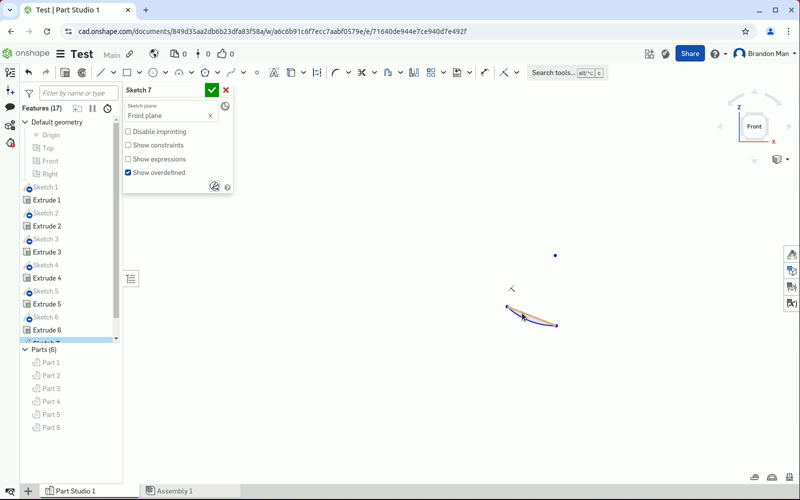
scroll(6)
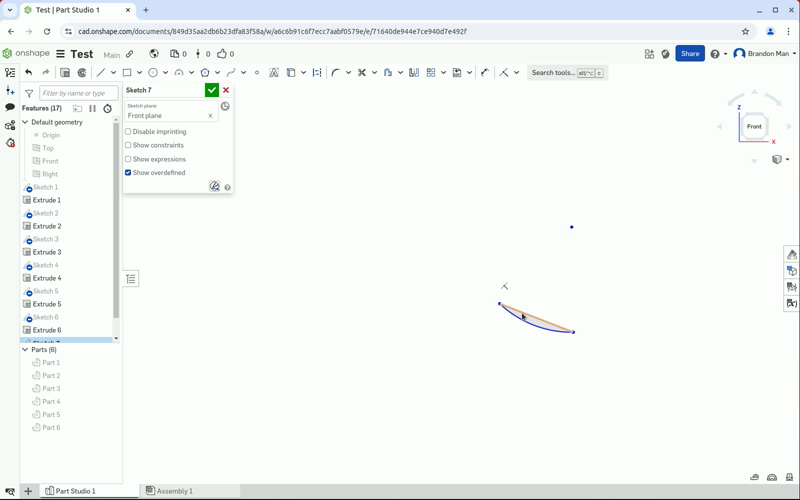
scroll(6)
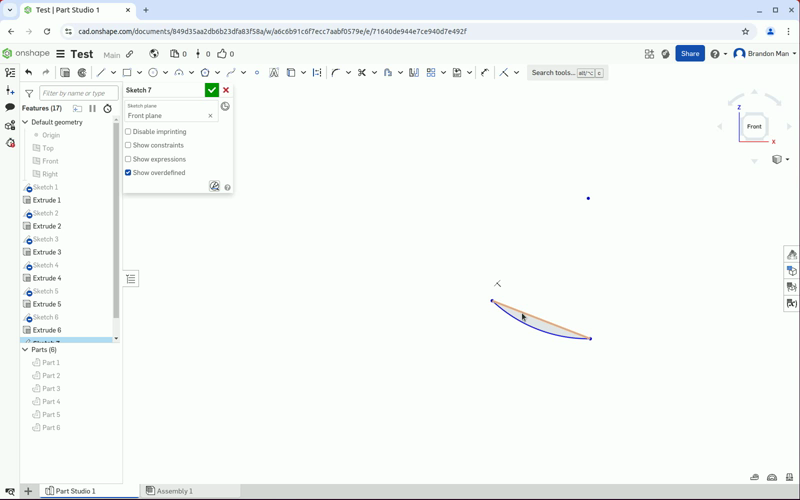
scroll(6)
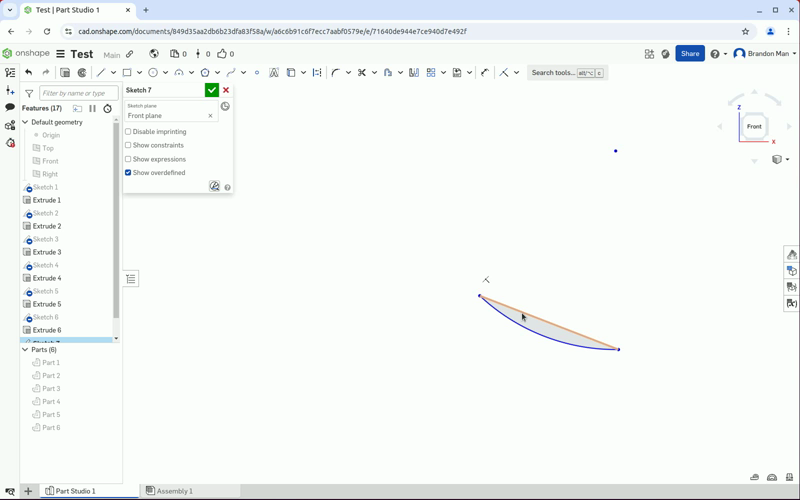
scroll(6)
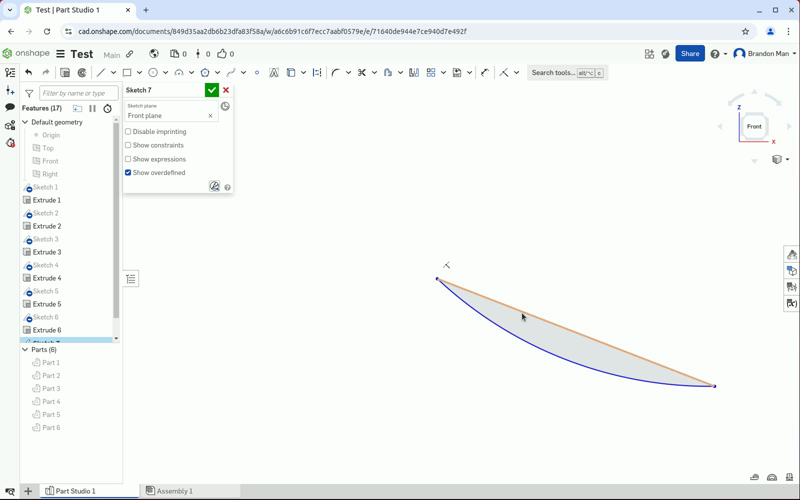
click(522, 312)
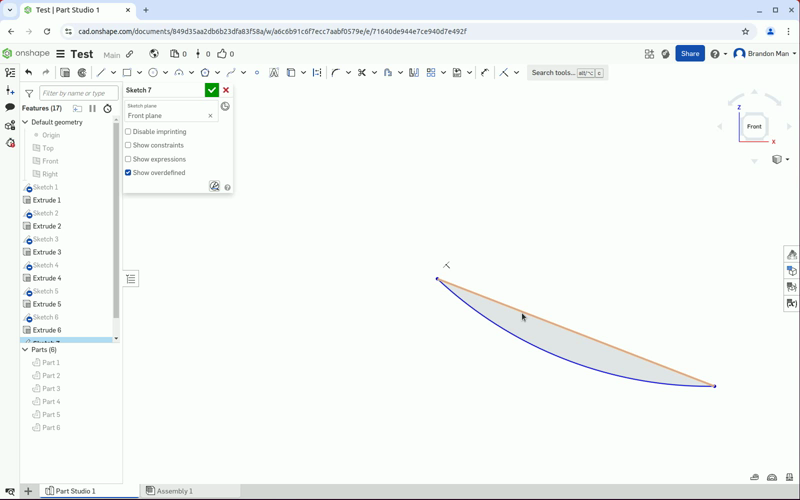
scroll(-6)
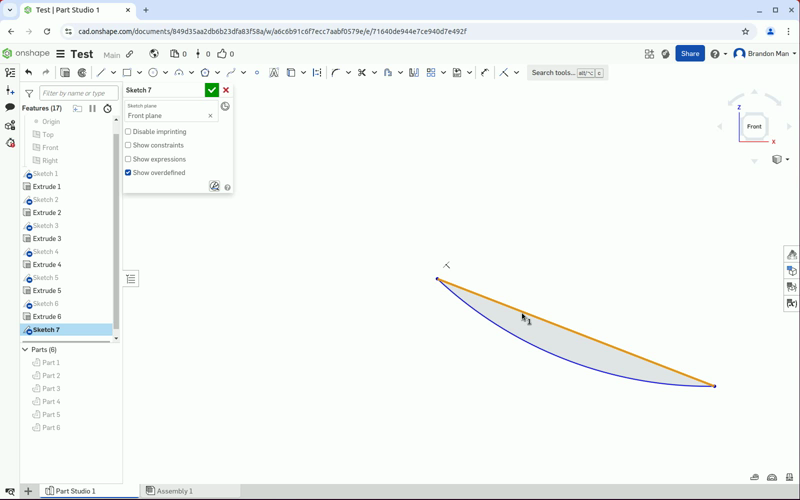
scroll(-6)
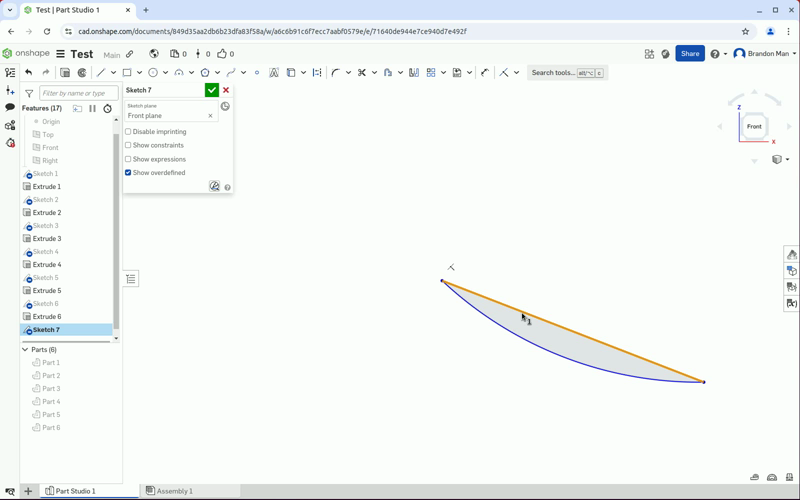
scroll(-6)
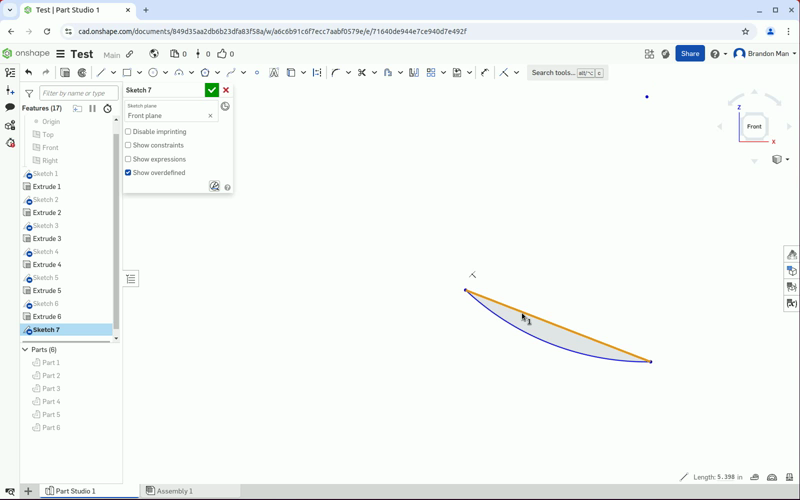
scroll(-6)
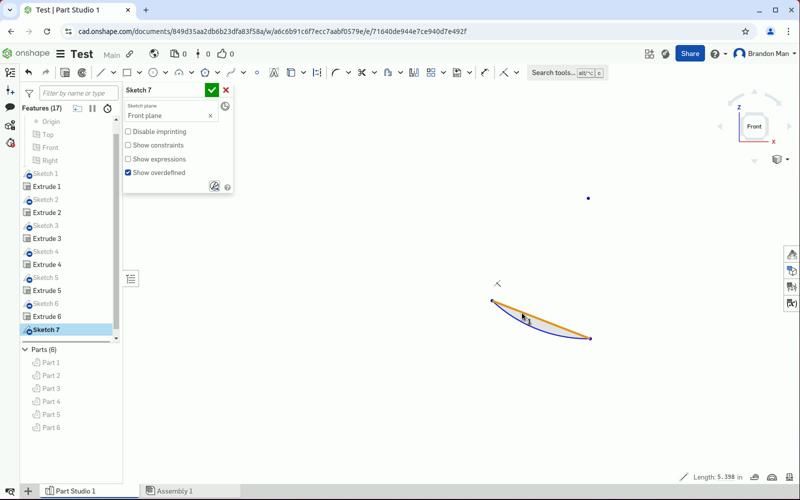
scroll(-6)
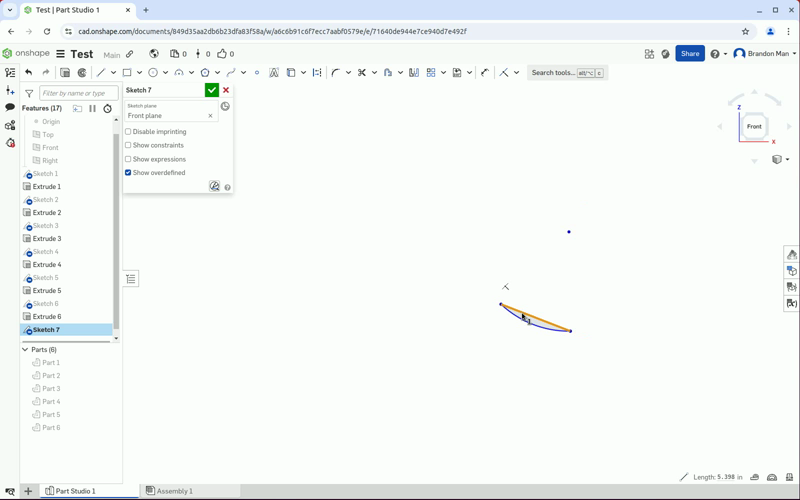
scroll(-6)
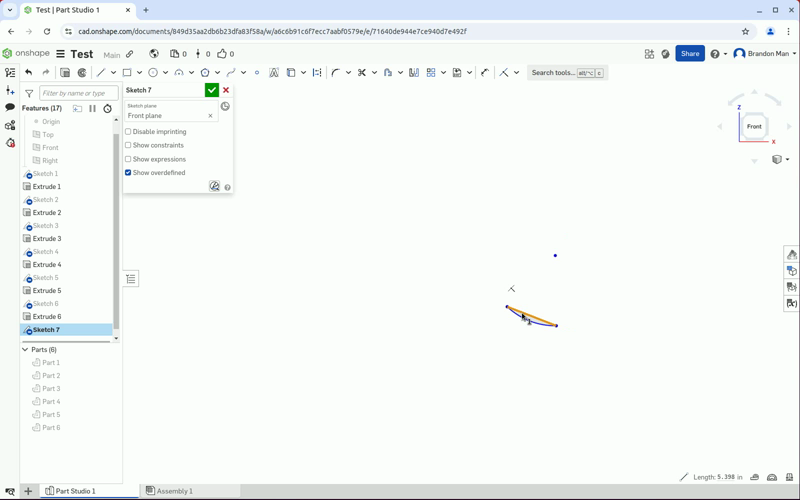
scroll(-6)
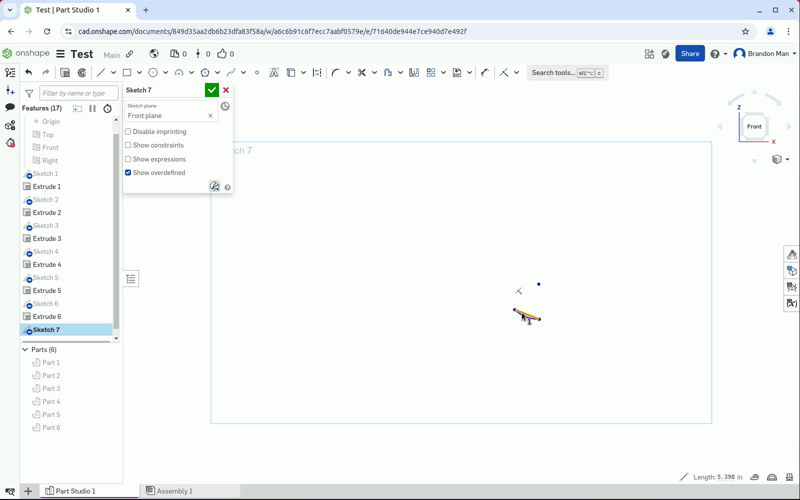
mouse_move(73, 352)
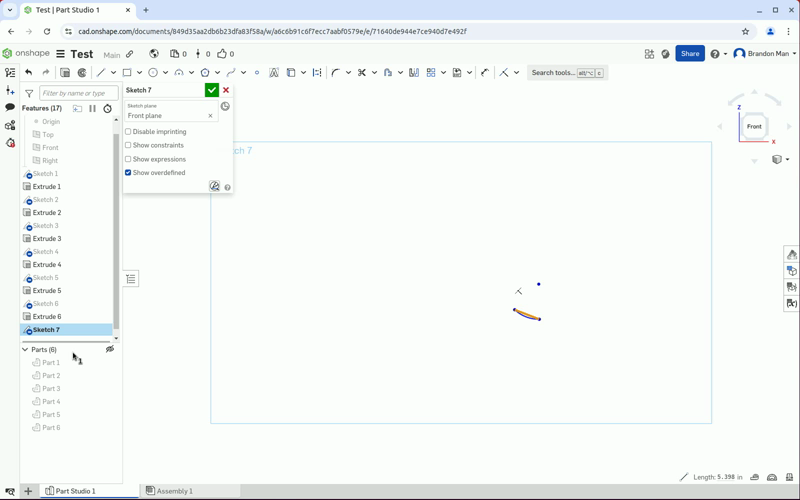
key(shift+y)
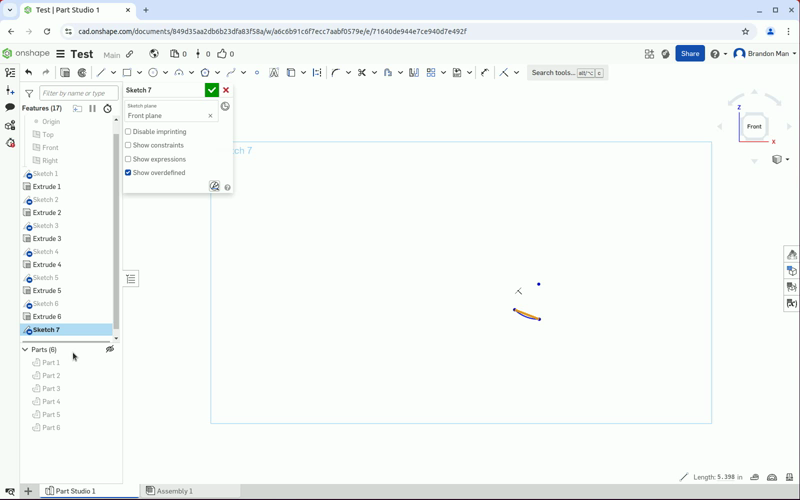
key(shift+e)
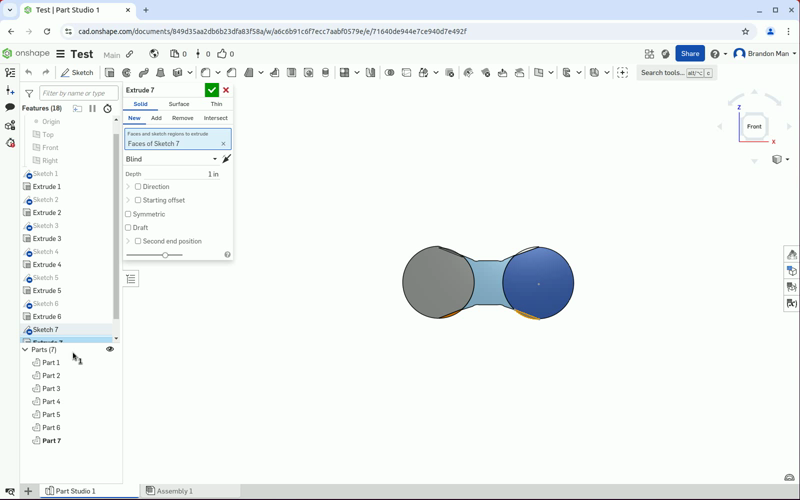
mouse_move(143, 106)
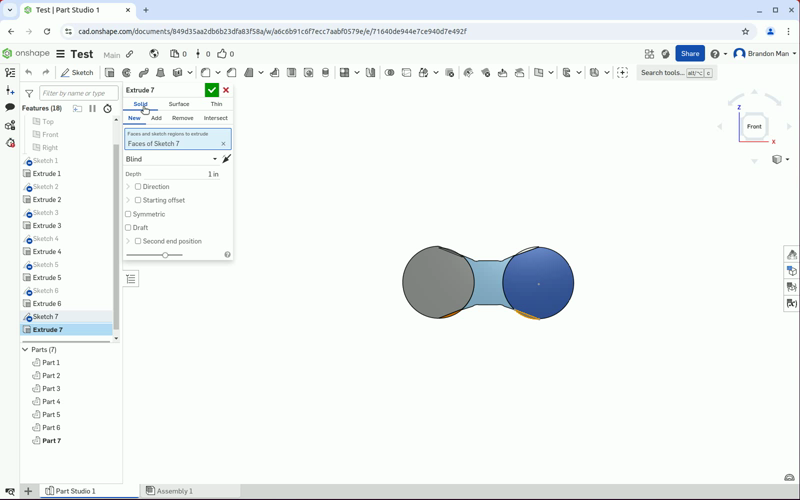
click(143, 106)
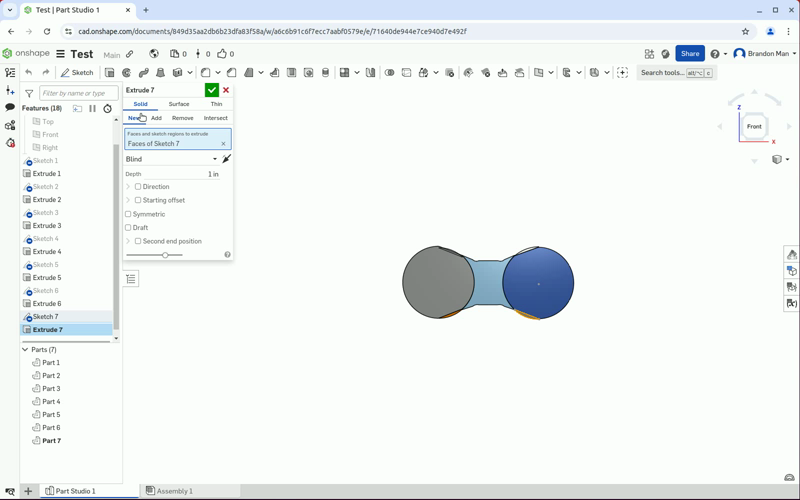
mouse_move(137, 120)
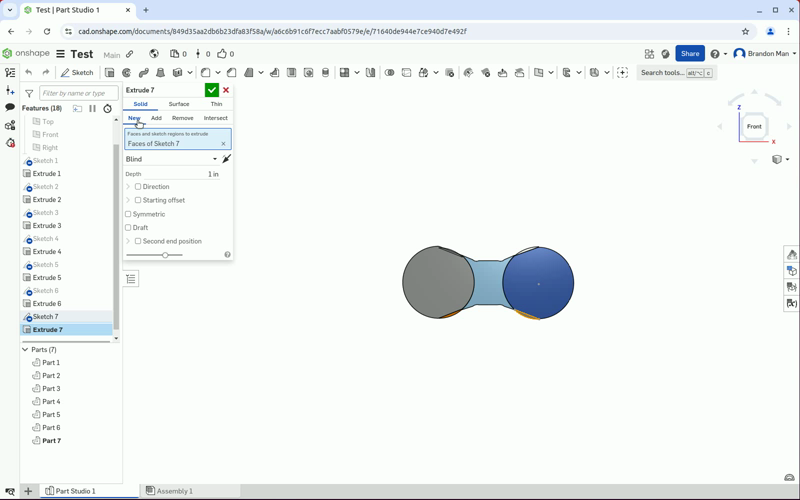
click(137, 120)
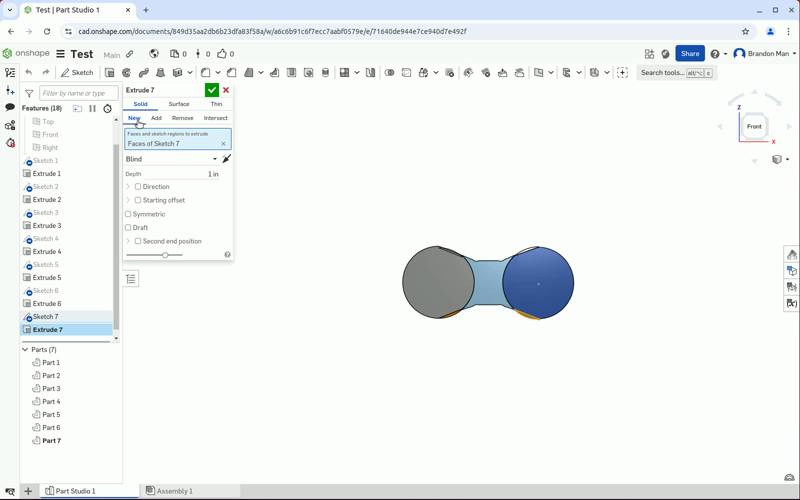
key(tab, 4)
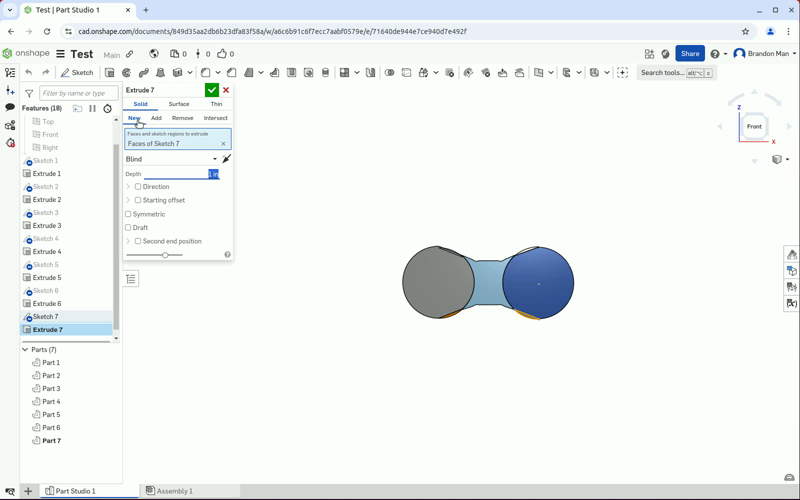
text(2.407)
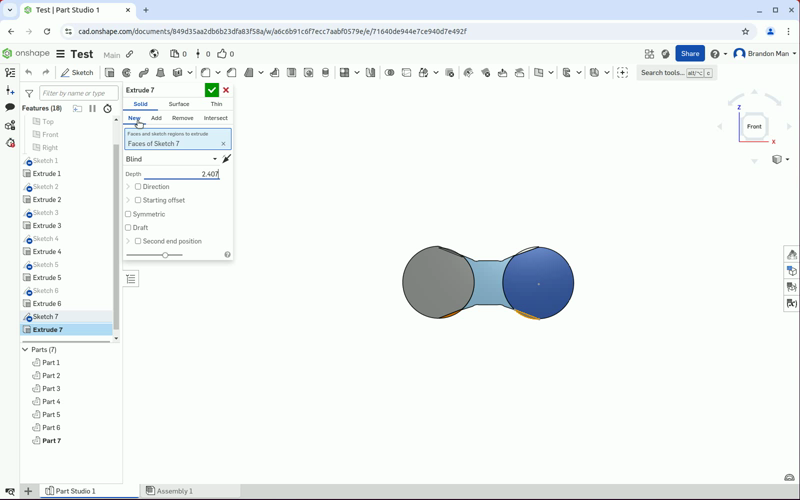
key(enter)
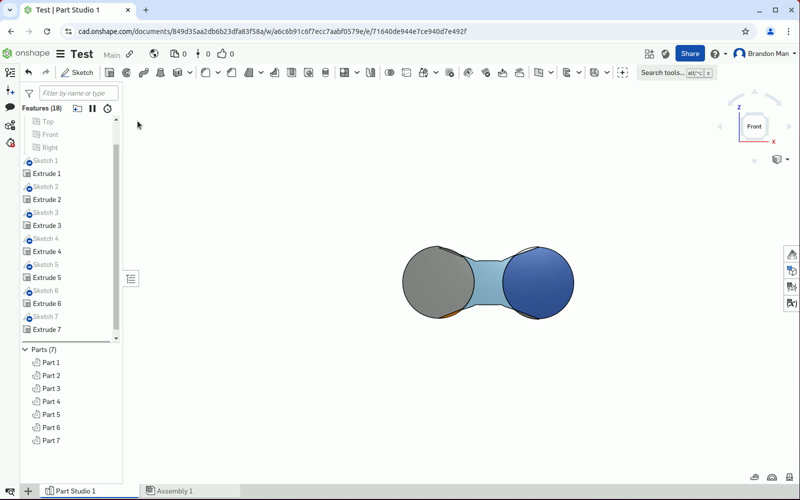
key(shift+h)
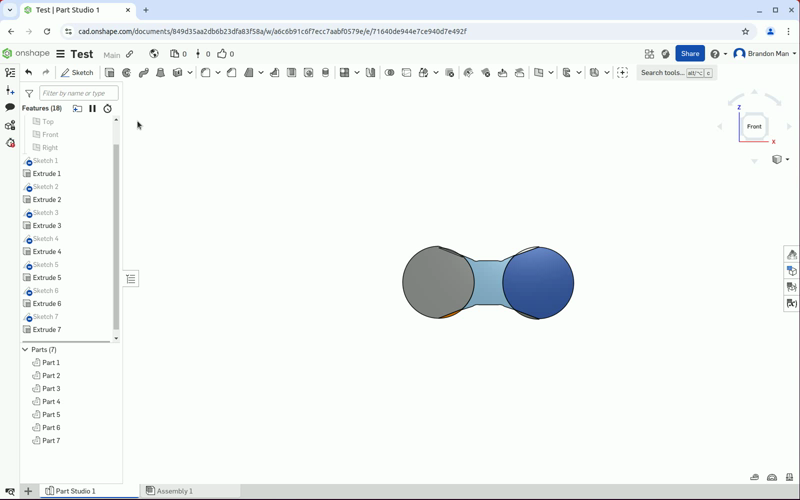
key(shift+h)
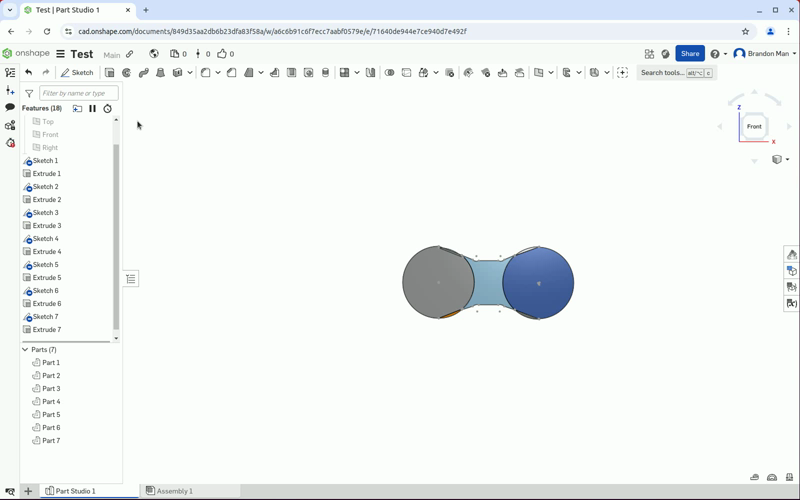
key(shift+7)
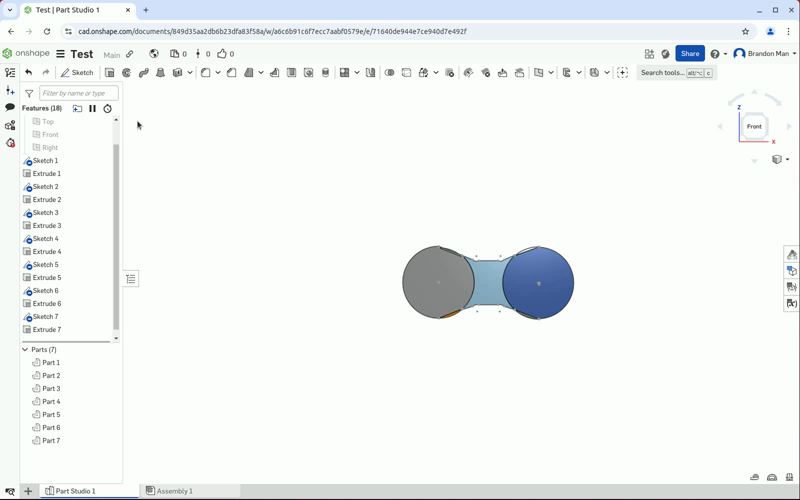
key(left, 2)
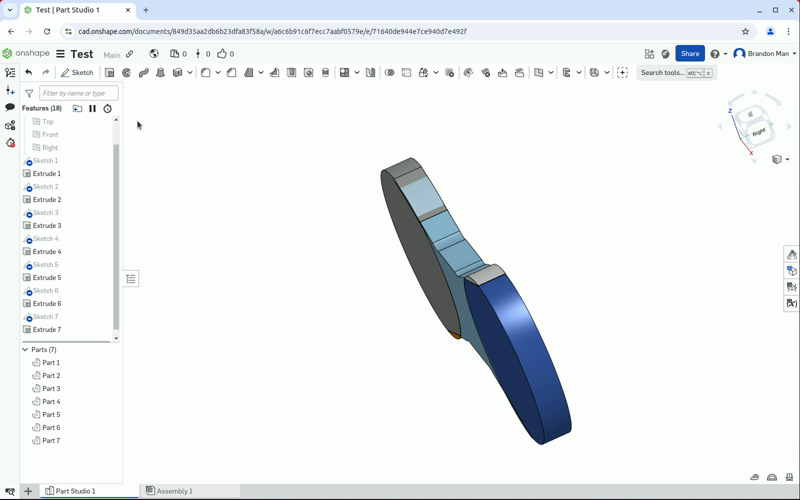
key(down, 2)
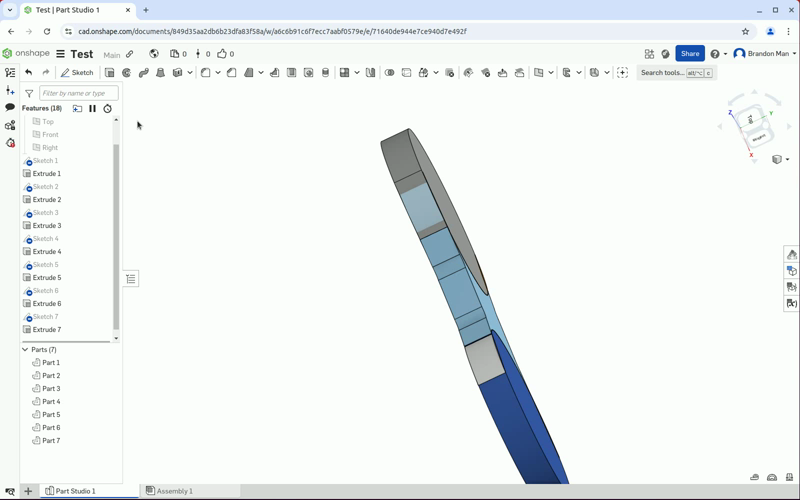
key(up, 2)
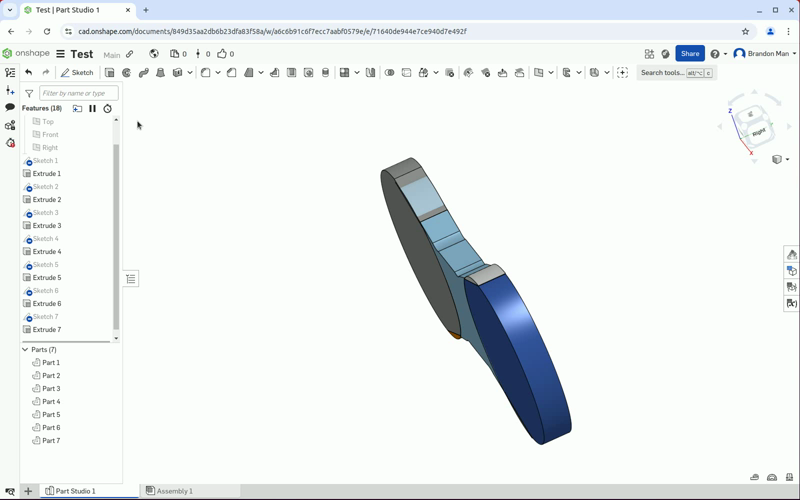
key(right, 2)
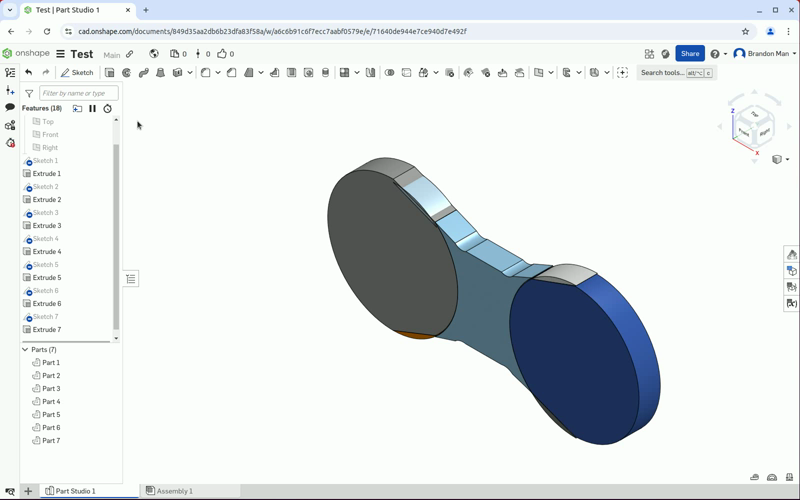
mouse_move(69, 163)
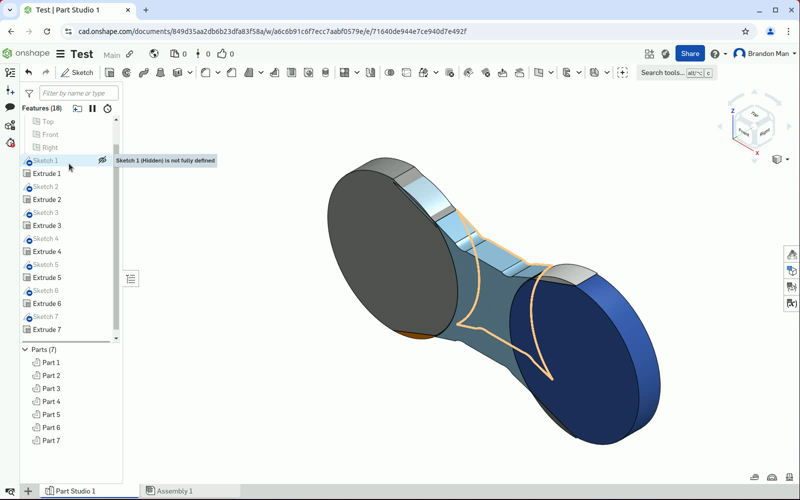
click(69, 163)